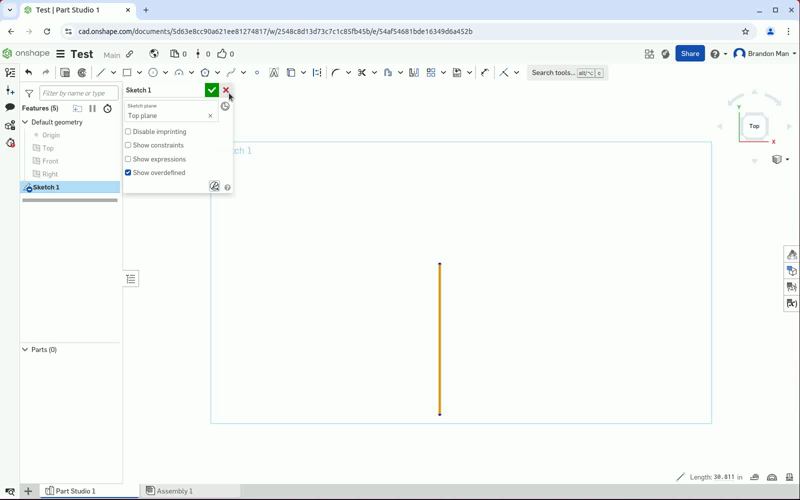
key(shift+h)
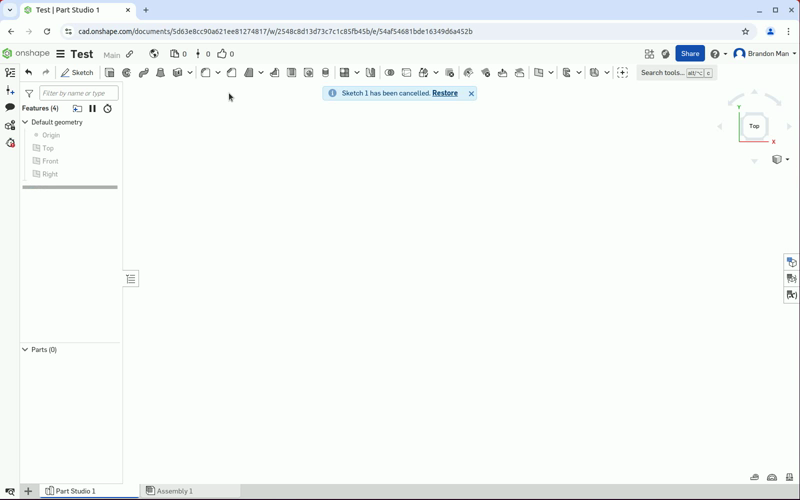
mouse_move(73, 352)
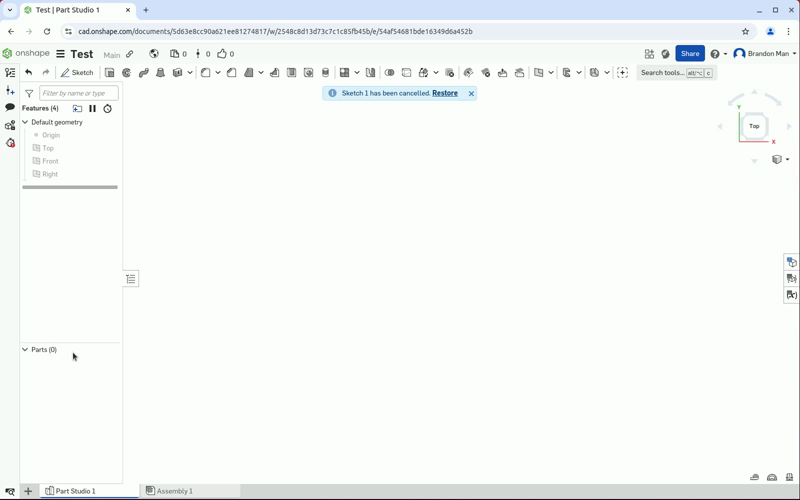
key(y)
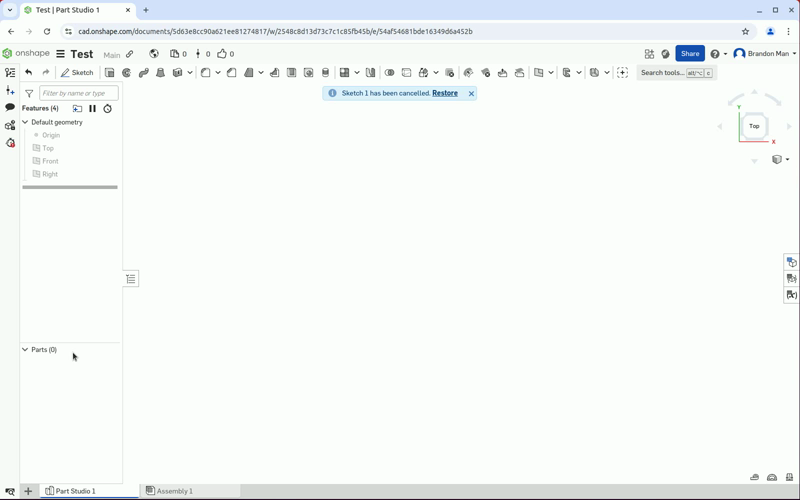
key(shift+p)
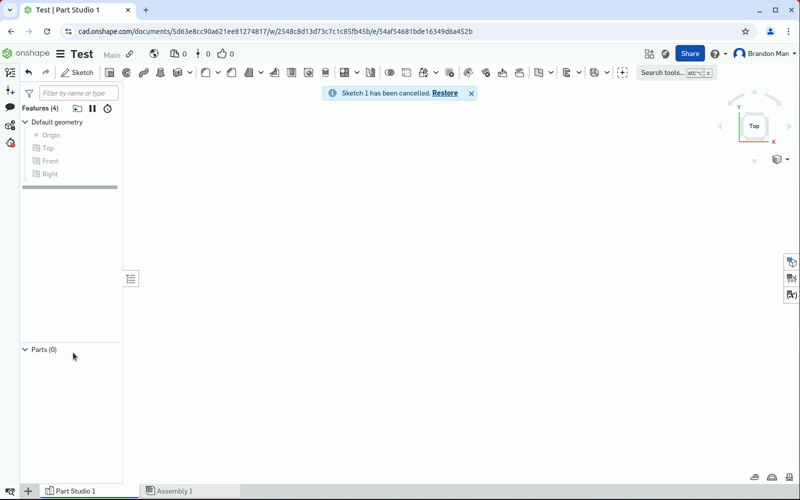
key(space)
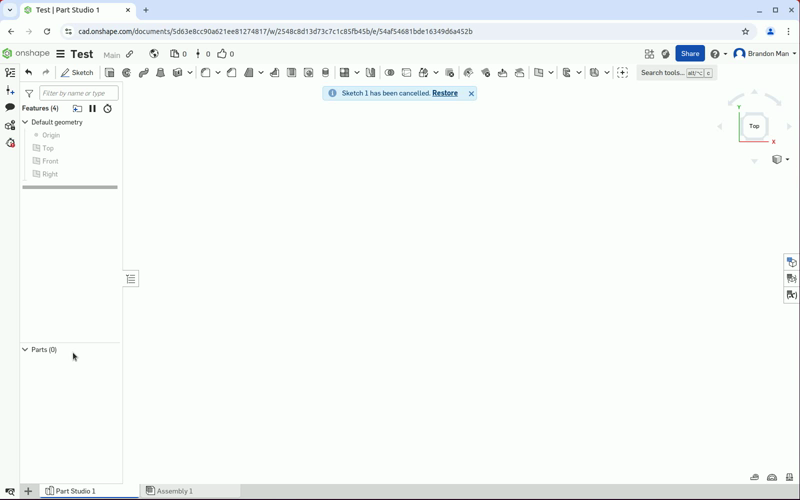
key_down(shift)
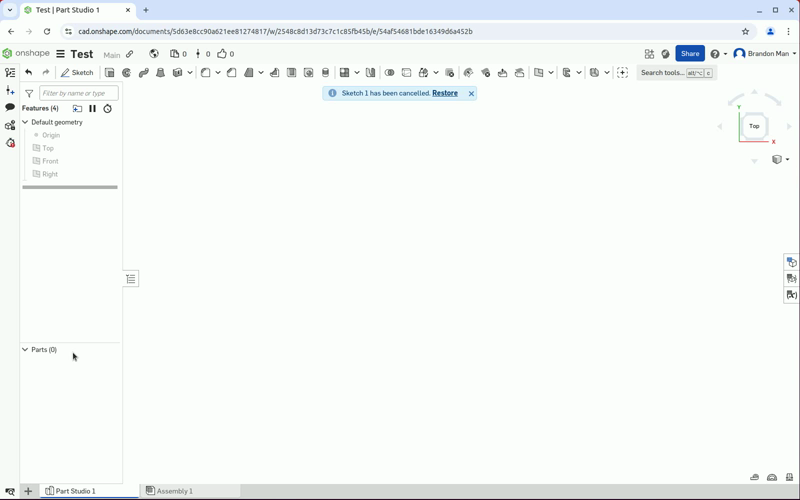
key(up)
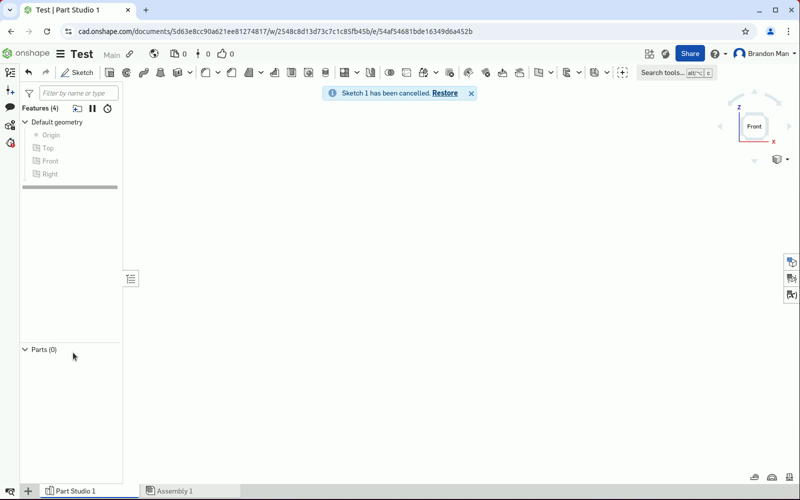
key_up(shift)
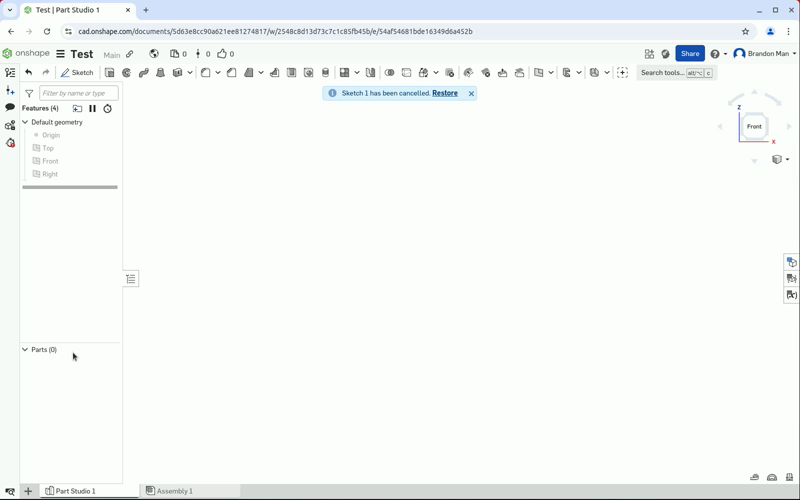
mouse_move(73, 352)
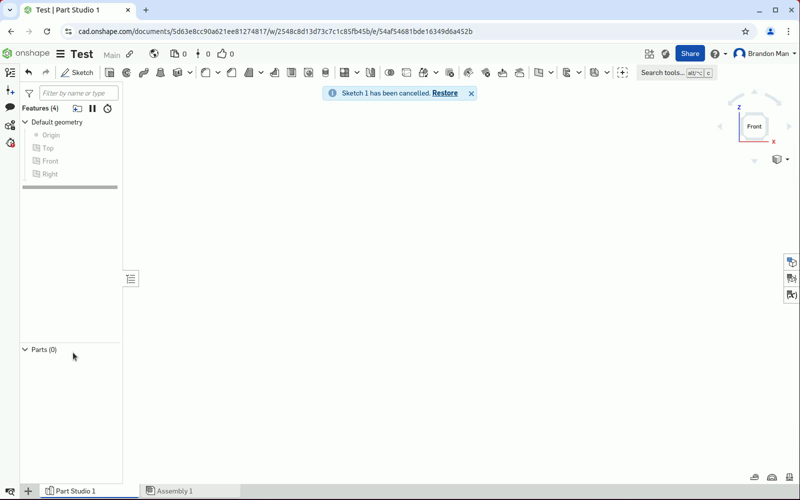
key(shift+y)
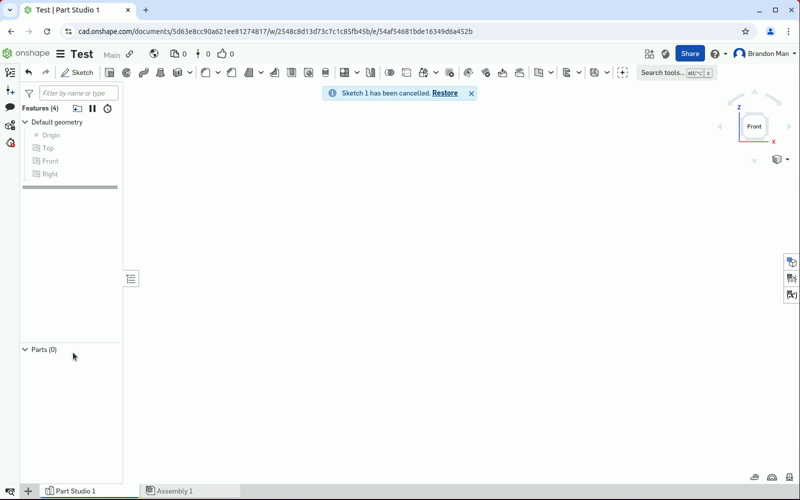
key(shift+s)
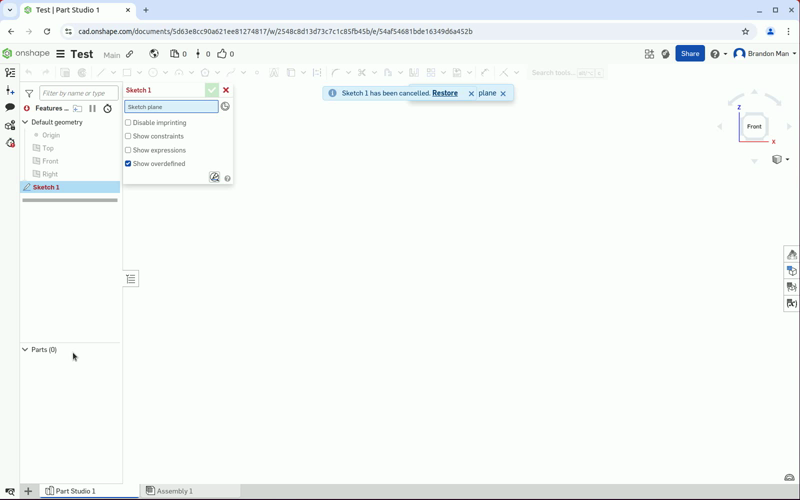
mouse_move(73, 163)
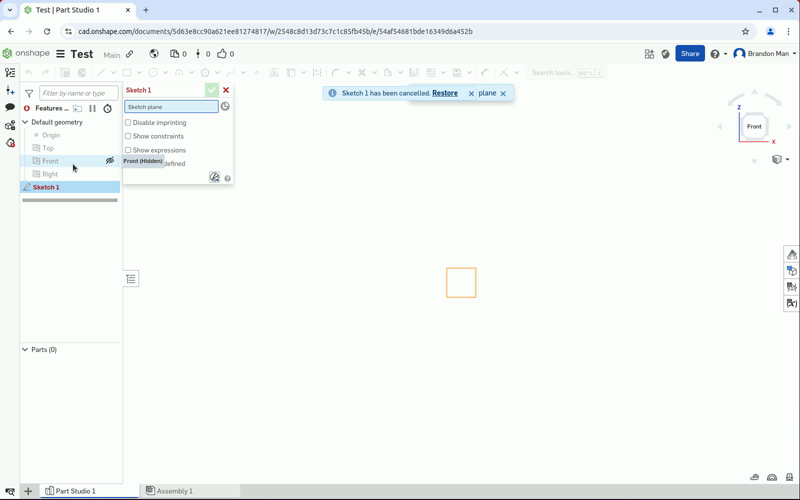
click(73, 163)
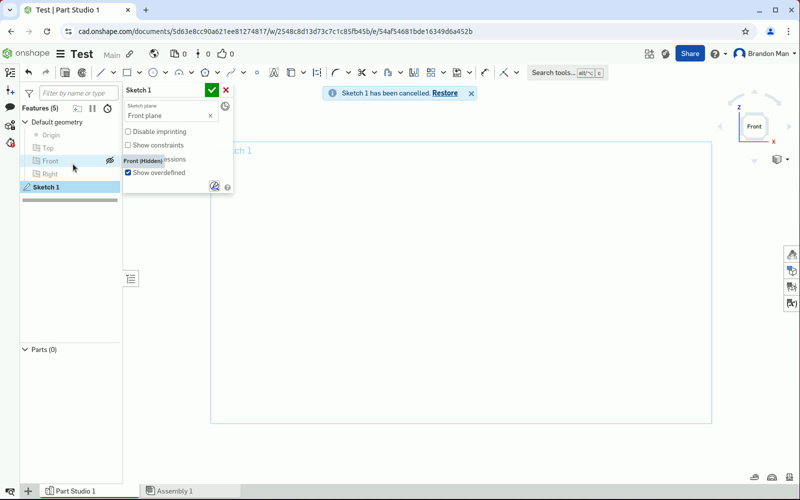
mouse_move(73, 352)
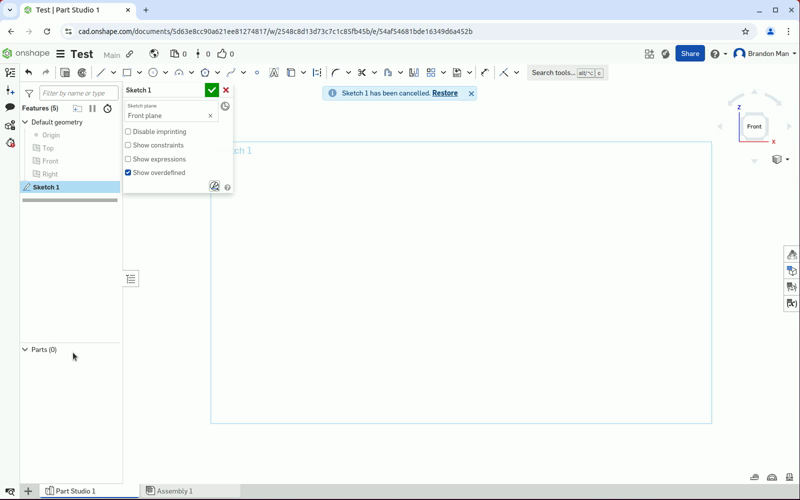
key(y)
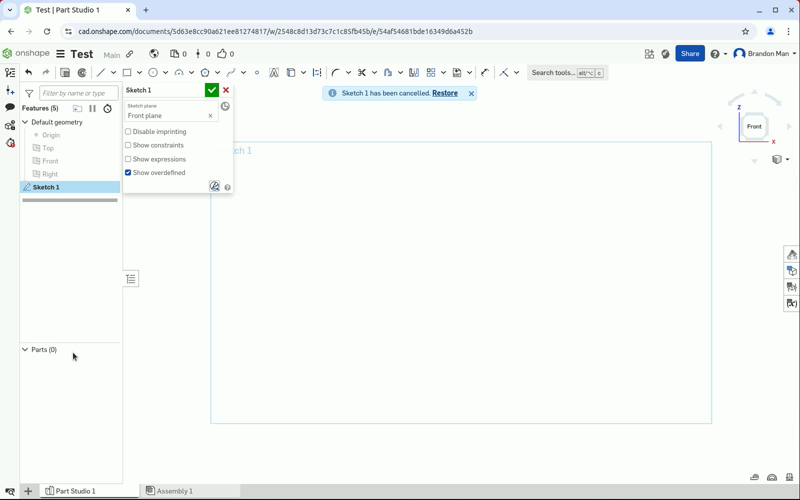
key(c)
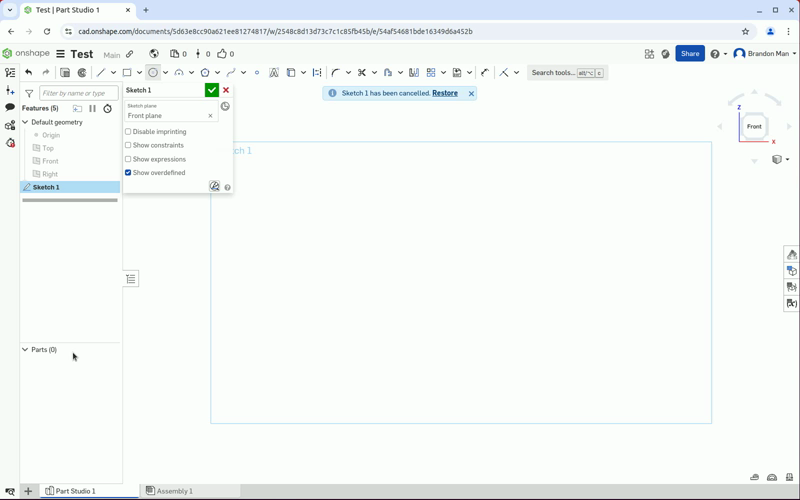
key_down(shift)
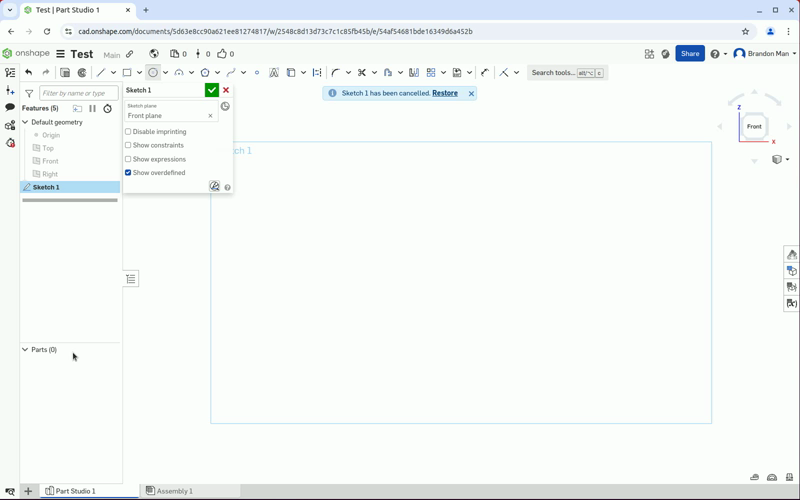
mouse_move(425, 184)
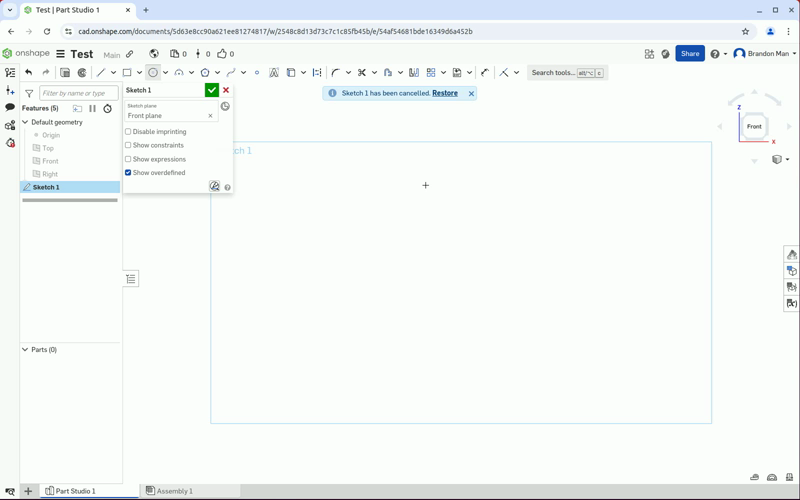
click(425, 184)
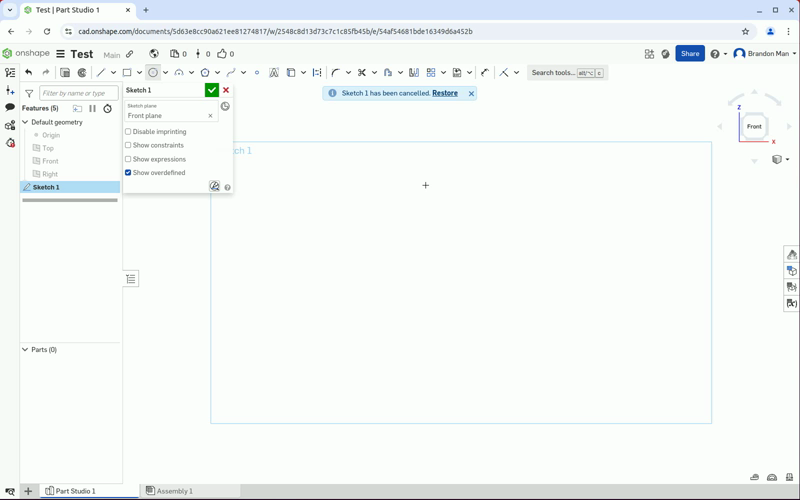
key_up(shift)
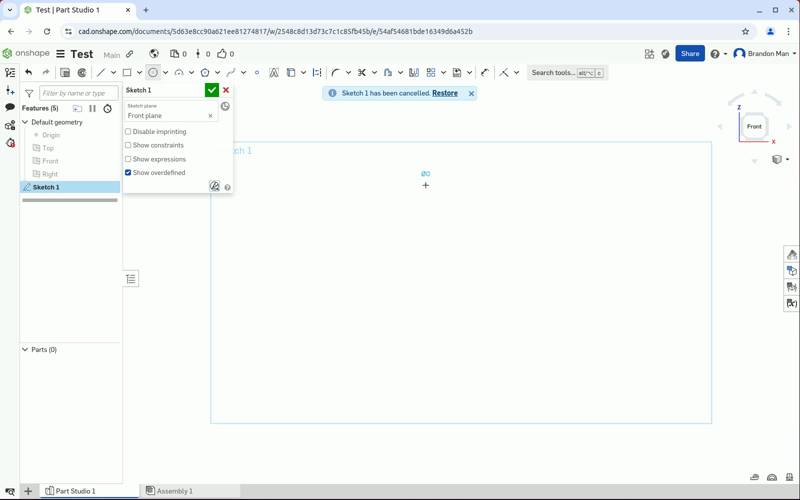
mouse_move(440, 184)
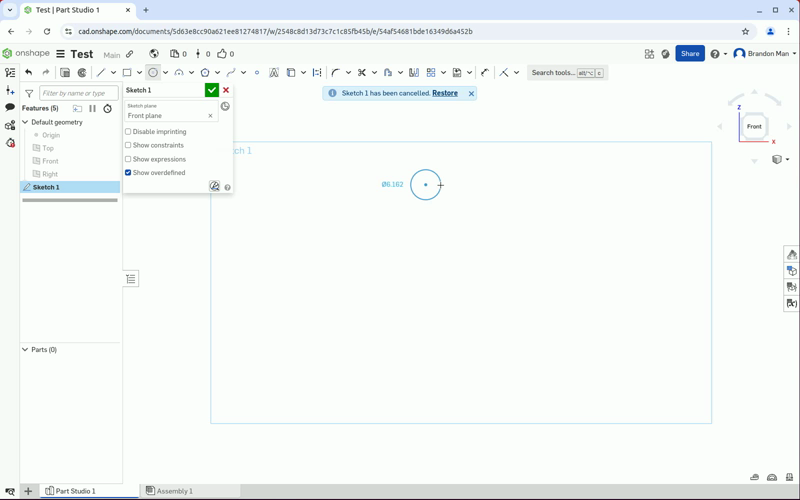
click(440, 184)
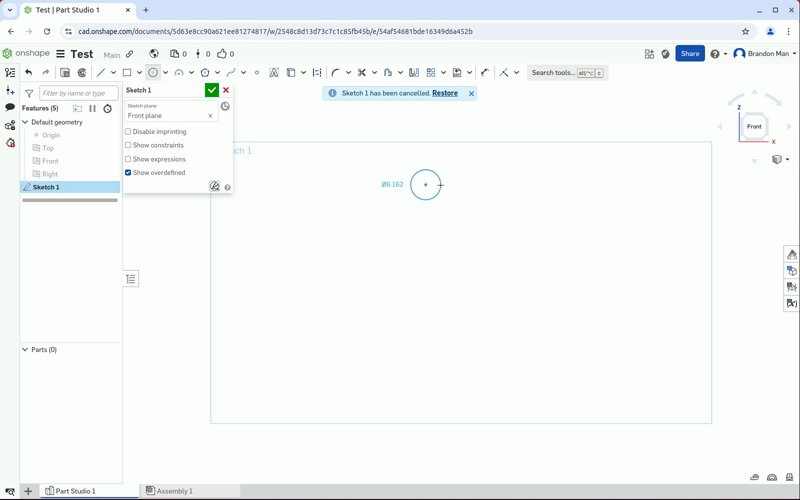
key(esc)
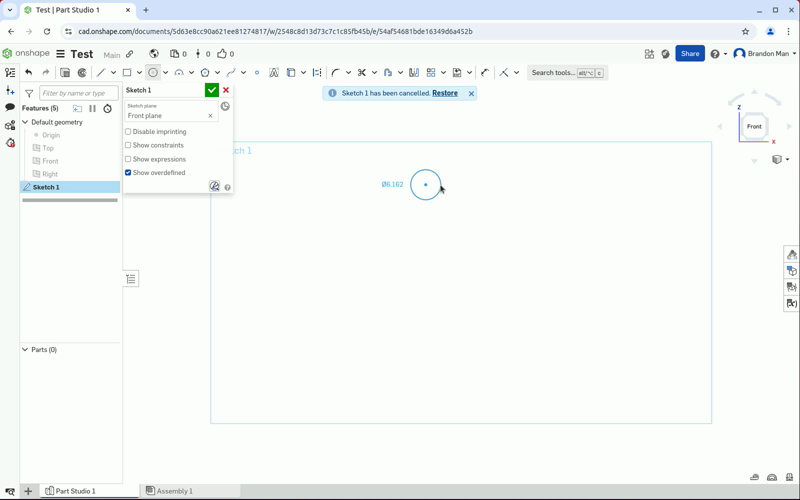
key(c)
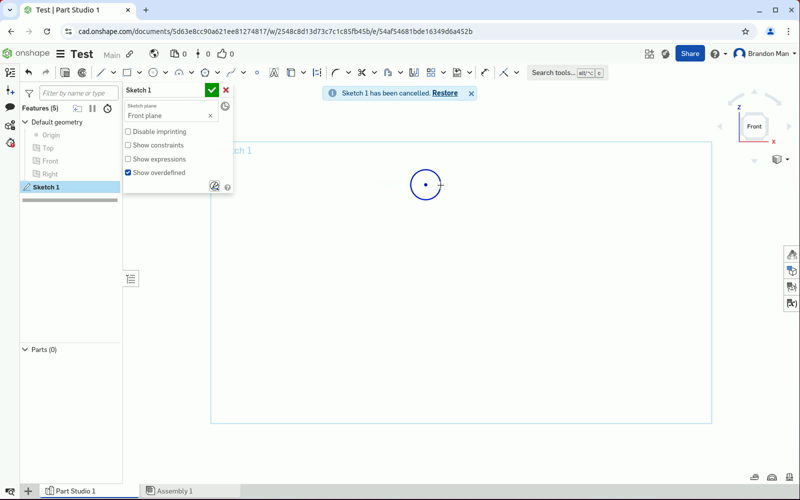
key_down(shift)
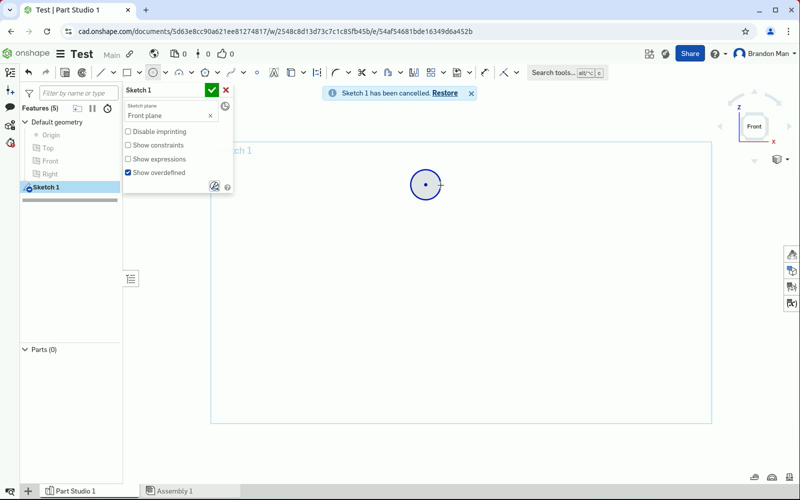
mouse_move(425, 184)
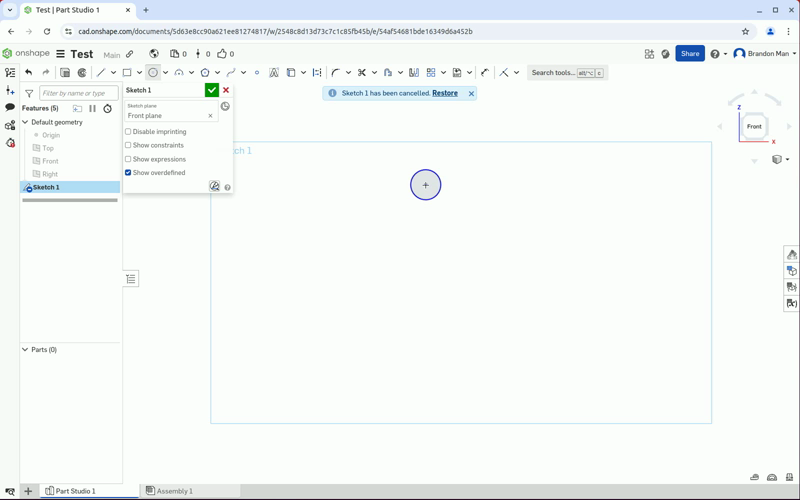
click(425, 184)
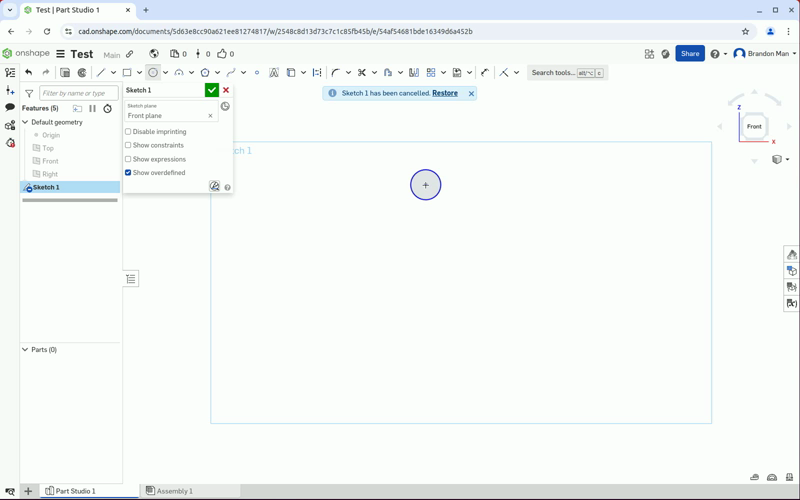
key_up(shift)
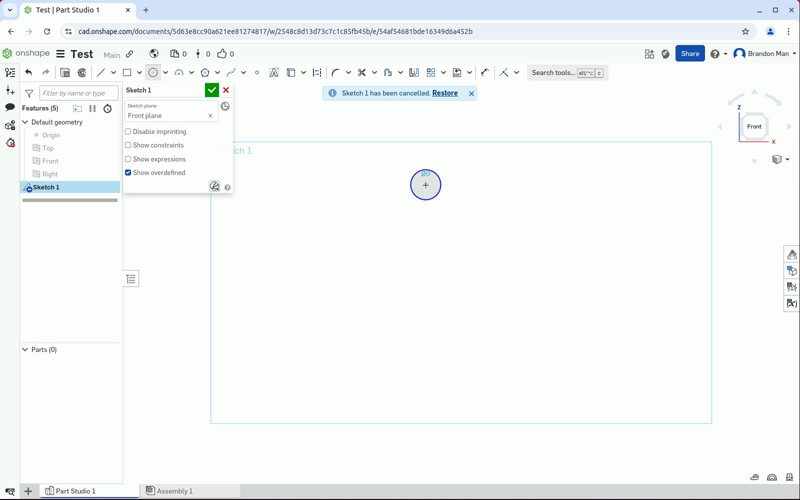
mouse_move(430, 184)
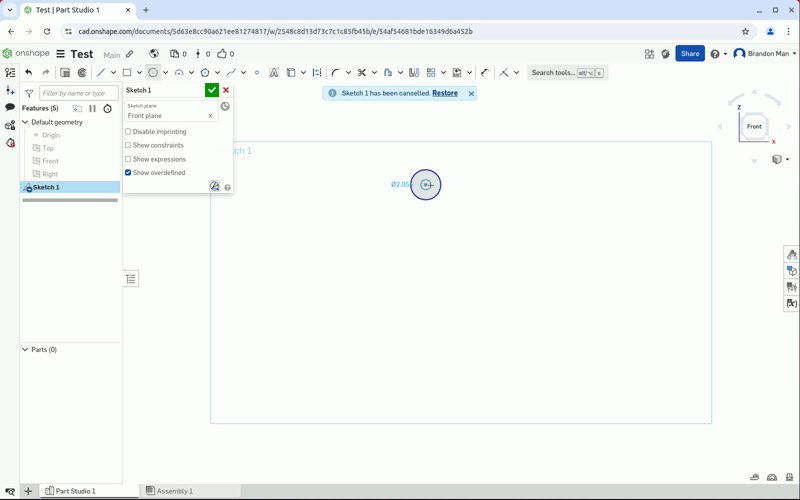
click(430, 184)
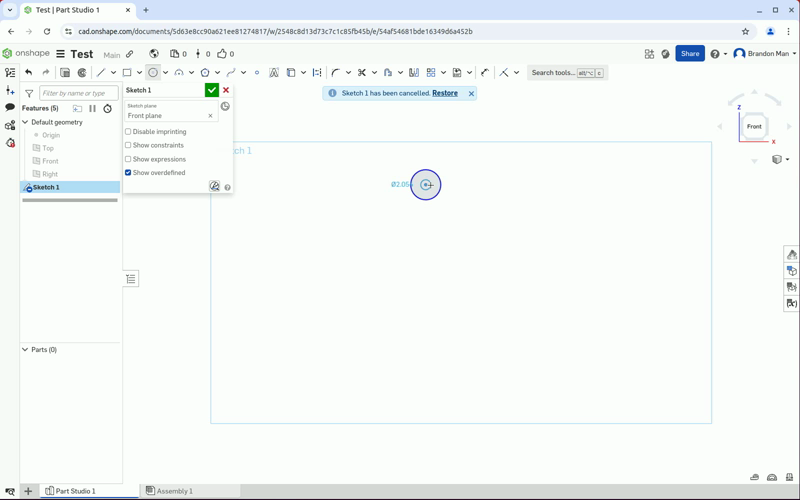
key(esc)
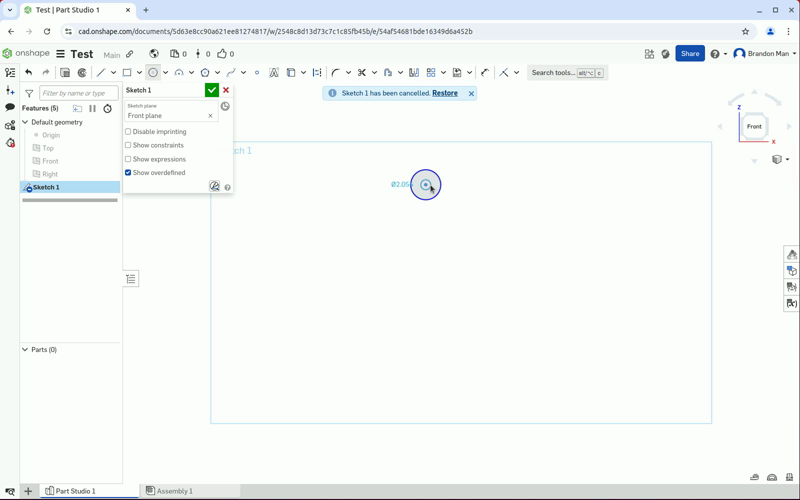
mouse_move(426, 173)
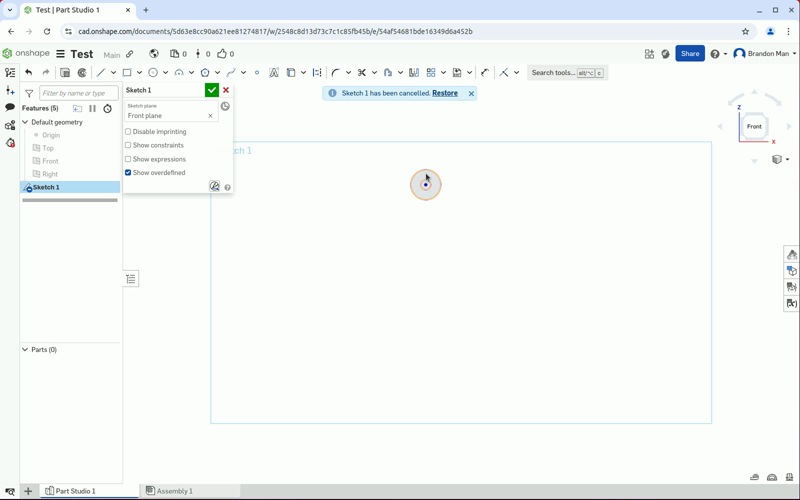
scroll(6)
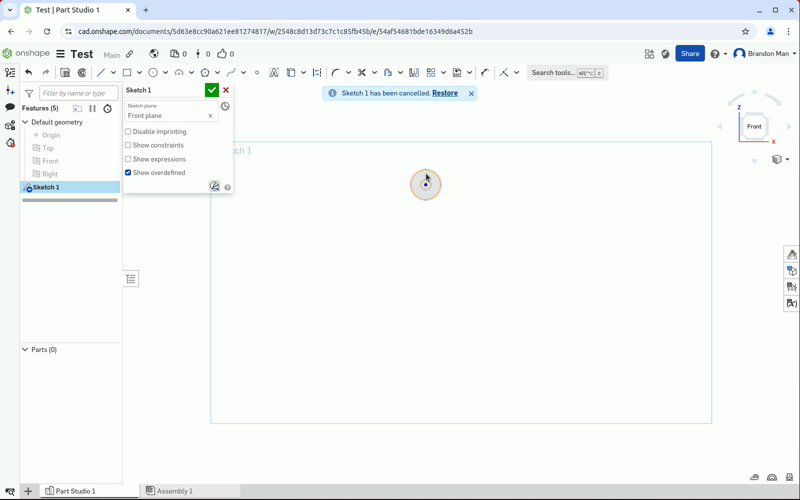
scroll(6)
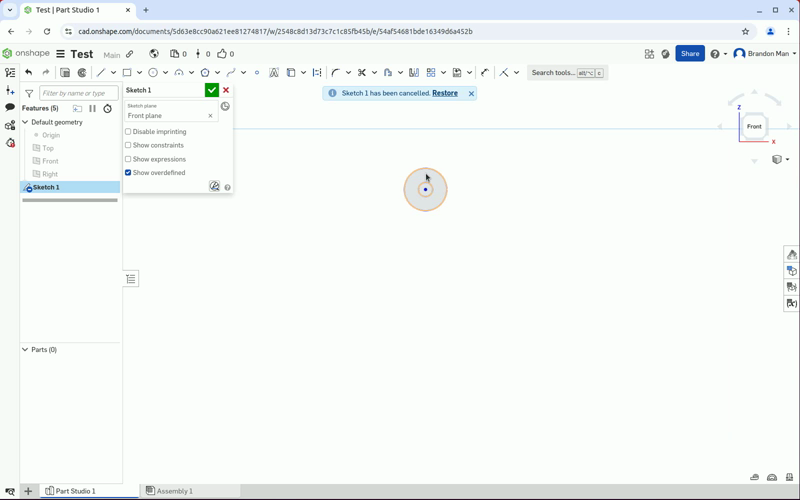
scroll(6)
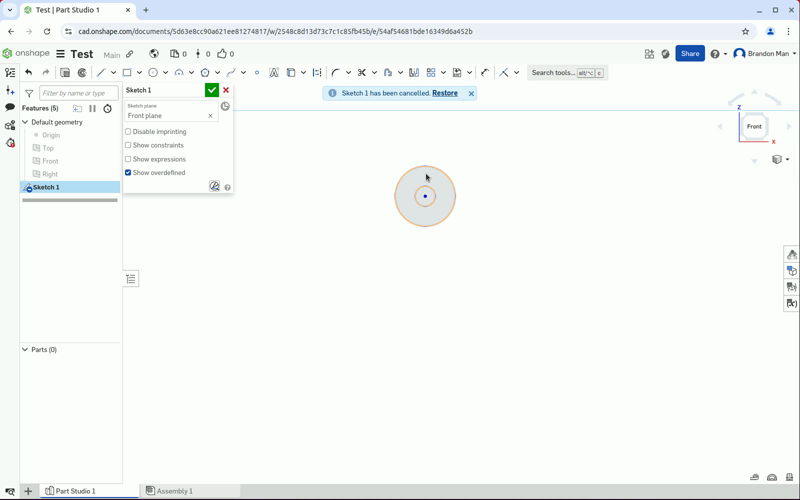
scroll(6)
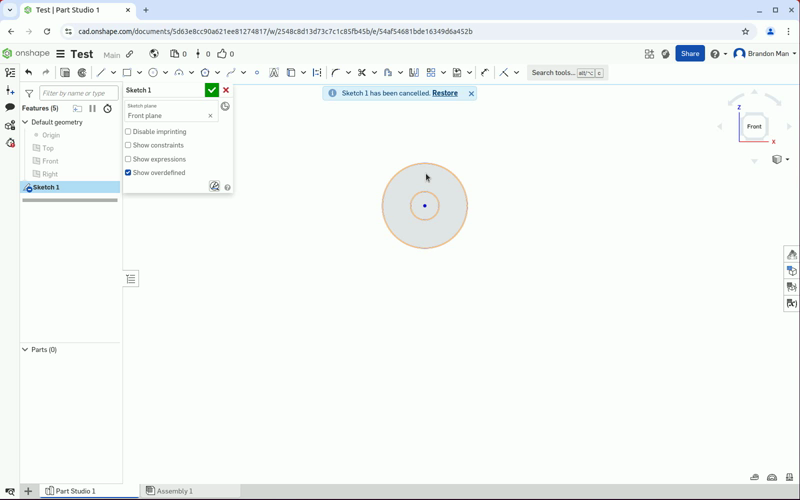
scroll(6)
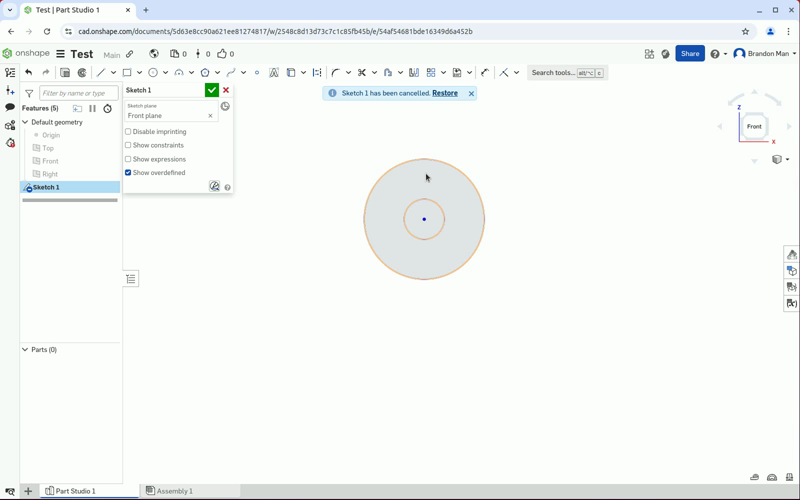
scroll(6)
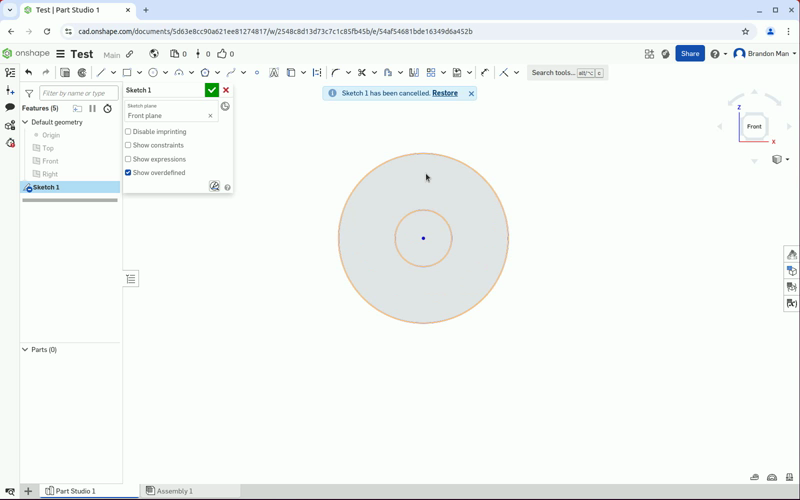
scroll(6)
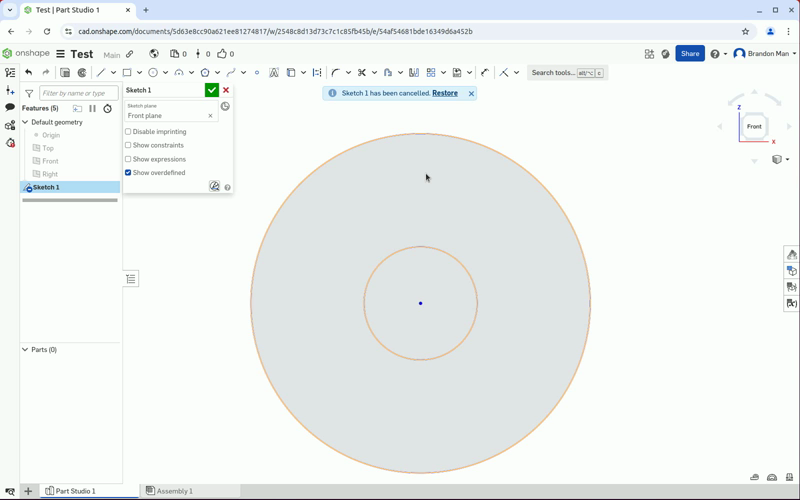
click(426, 173)
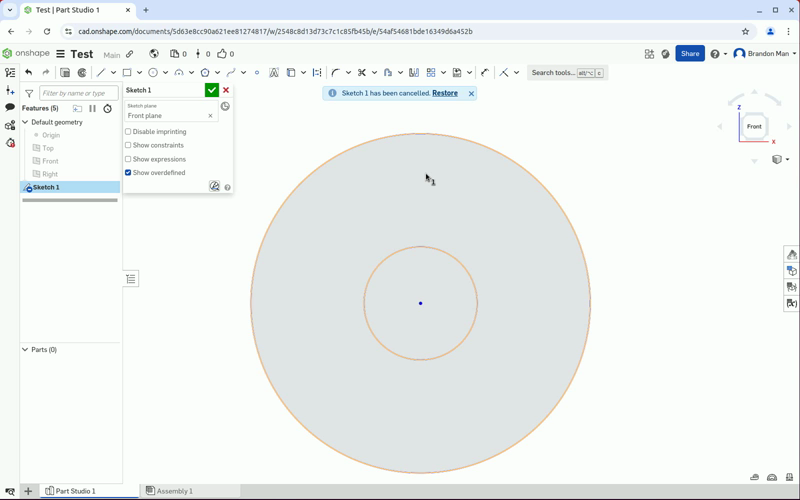
scroll(-6)
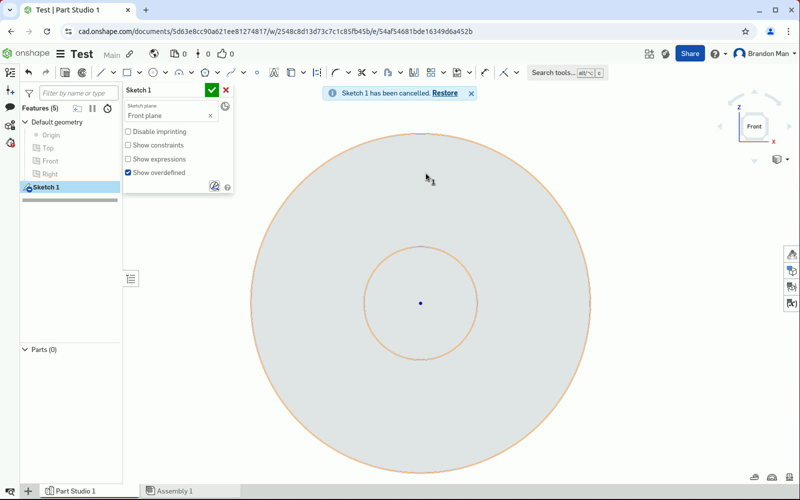
scroll(-6)
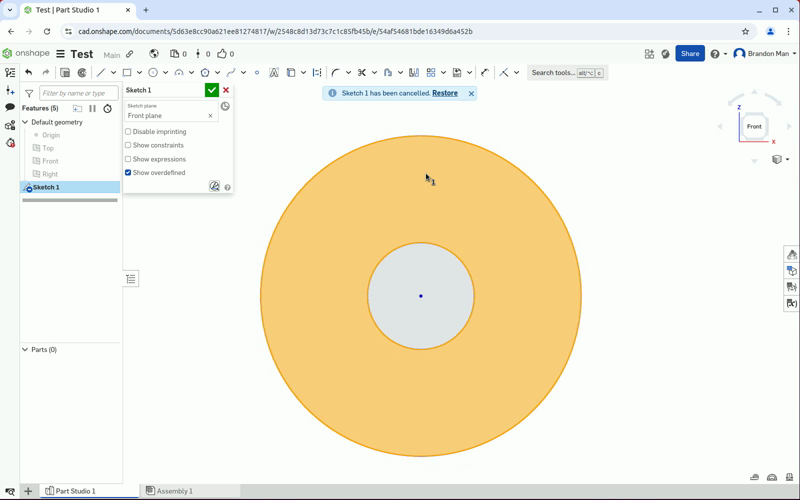
scroll(-6)
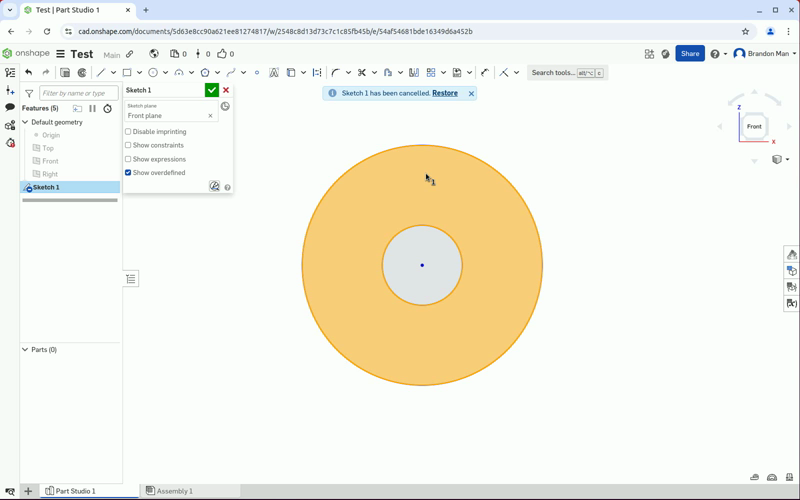
scroll(-6)
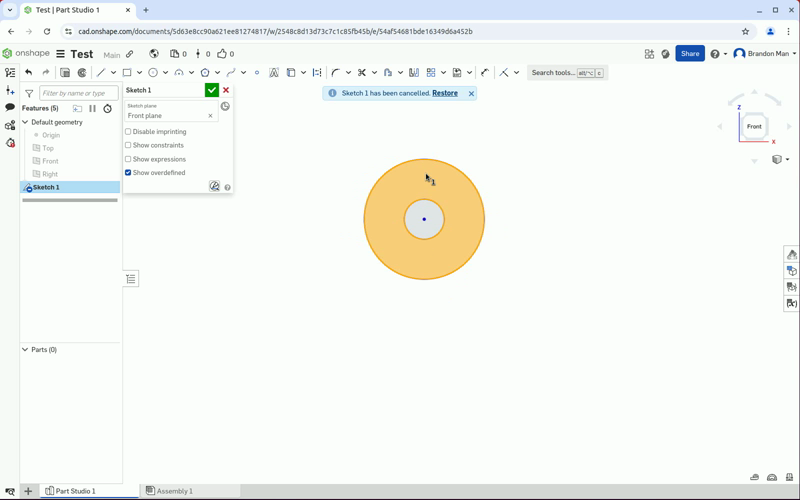
scroll(-6)
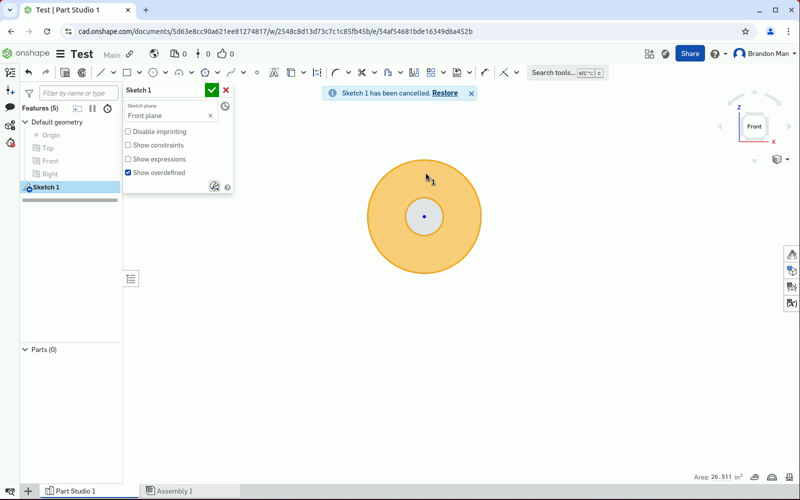
scroll(-6)
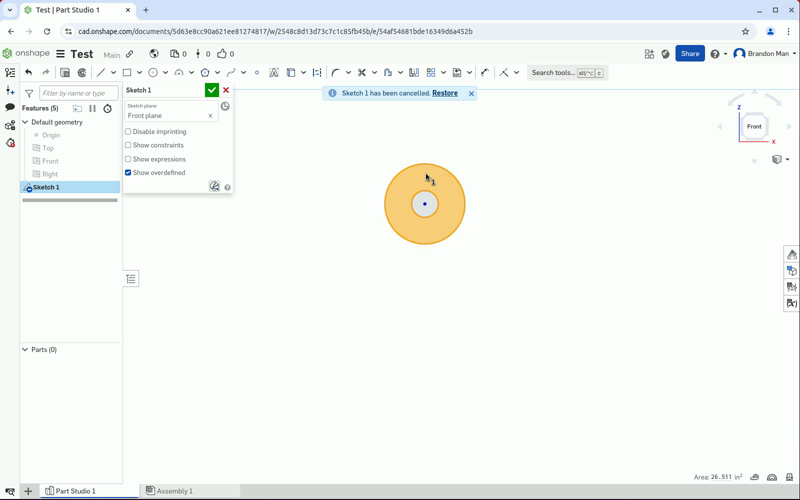
scroll(-6)
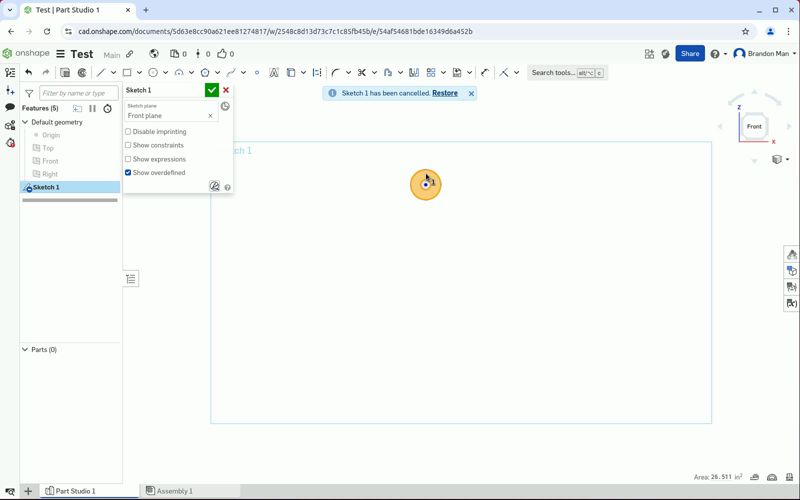
mouse_move(73, 352)
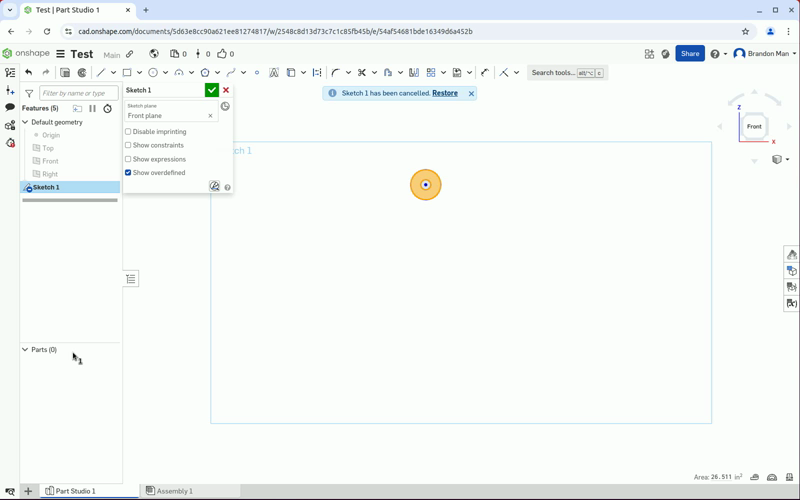
key(shift+y)
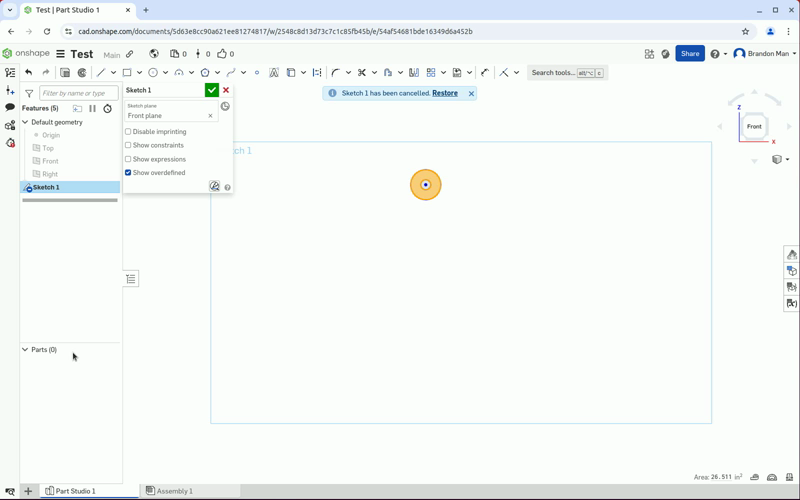
key(shift+e)
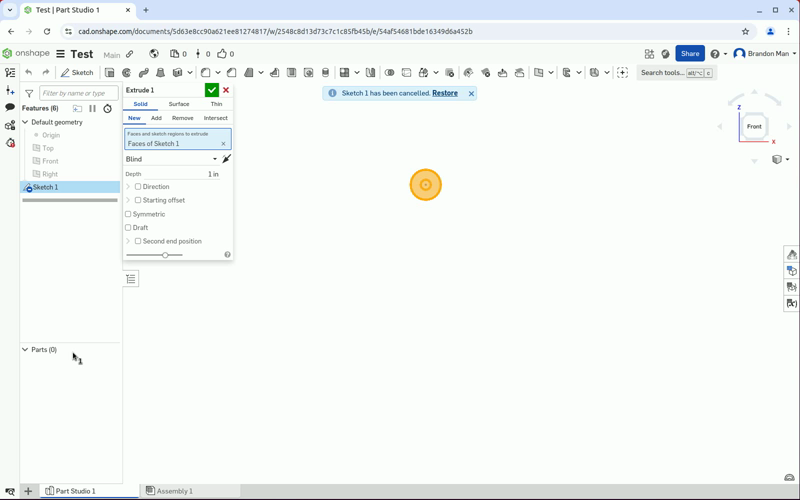
mouse_move(143, 106)
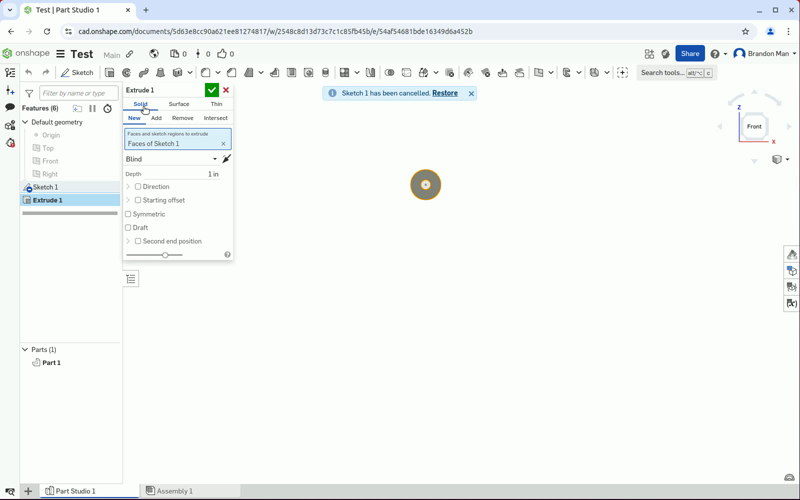
click(143, 106)
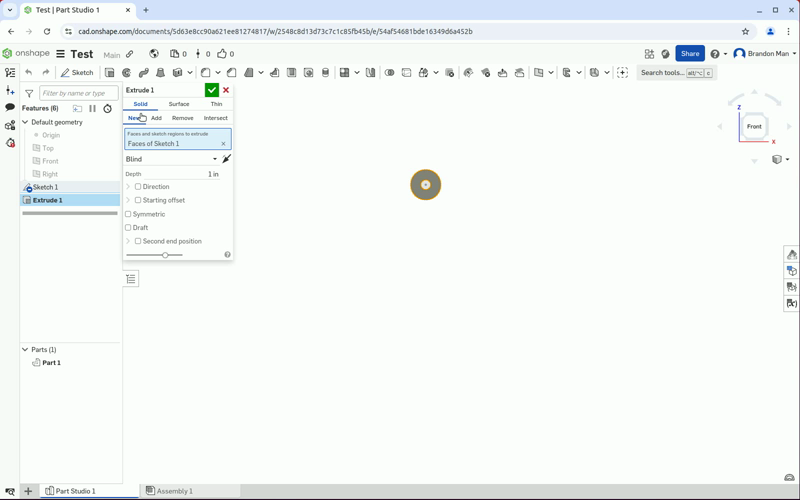
mouse_move(137, 120)
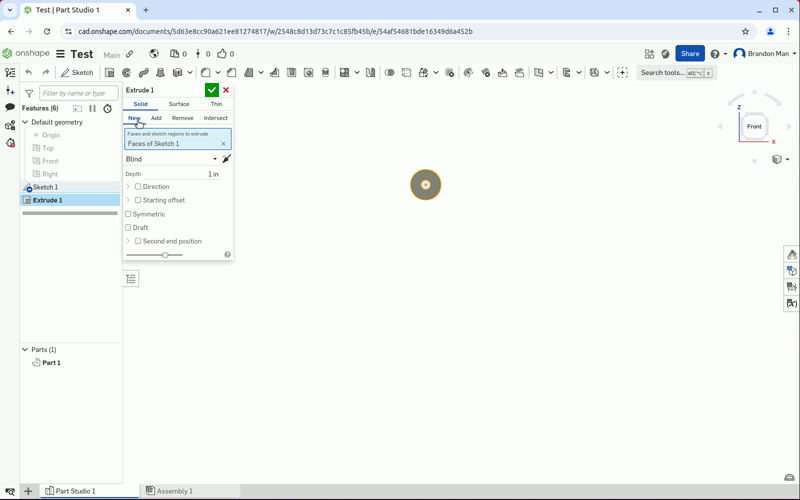
click(137, 120)
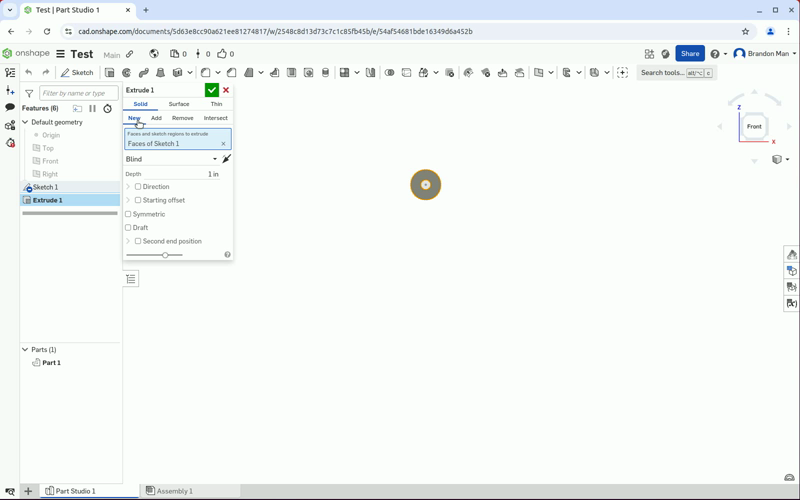
key(tab, 4)
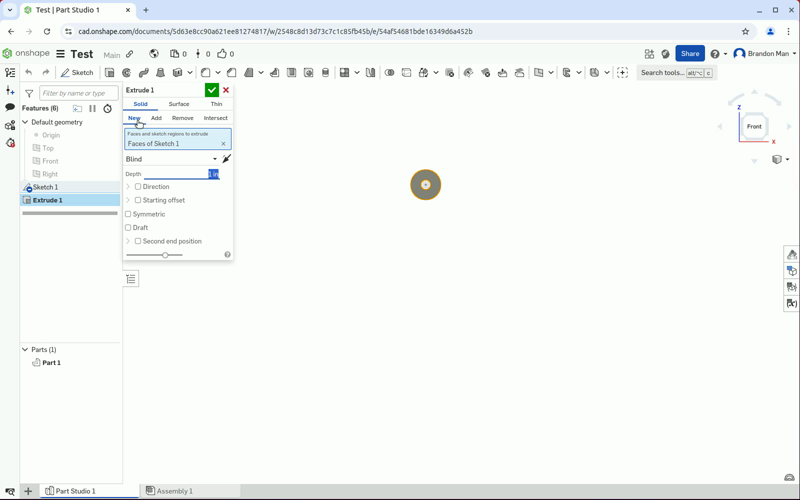
text(0.963)
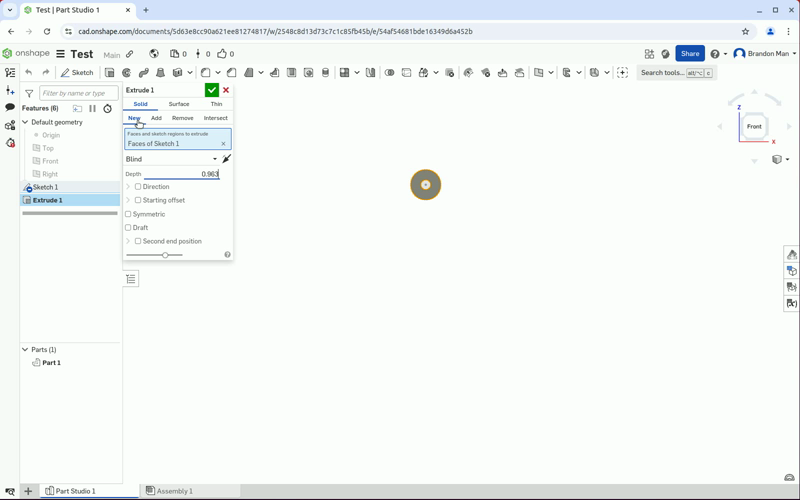
key(enter)
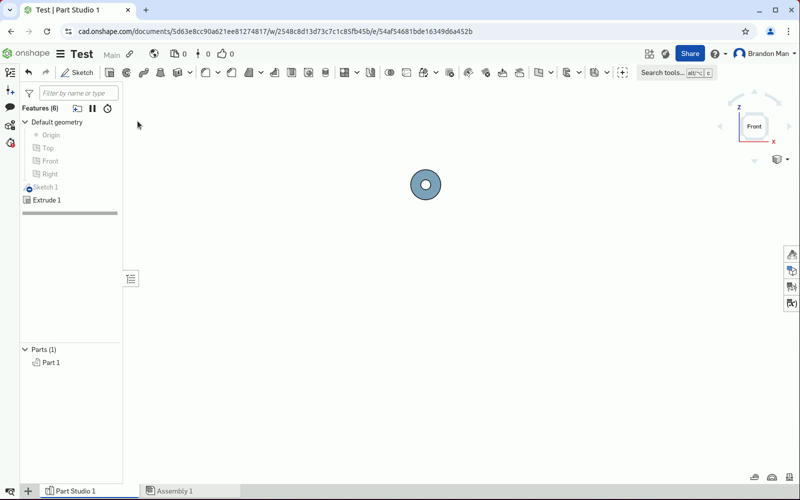
key(shift+h)
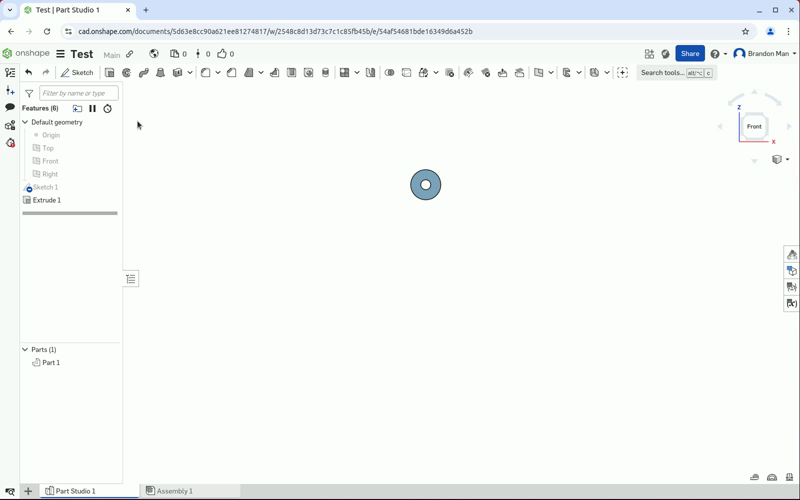
key(shift+h)
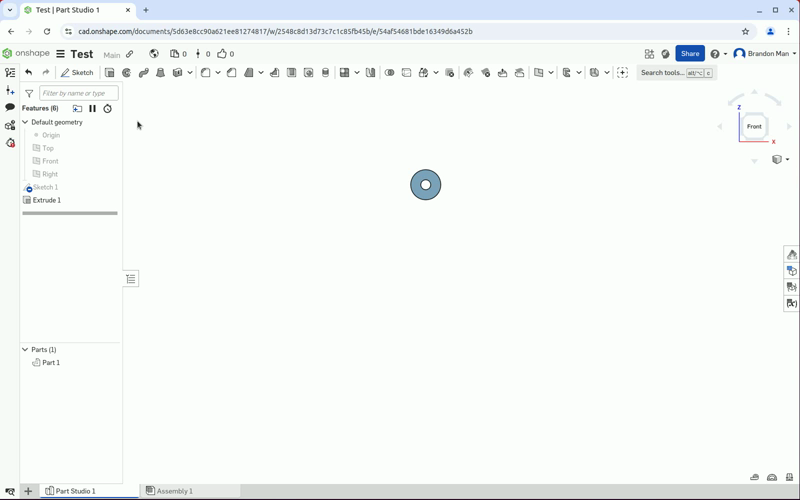
mouse_move(73, 189)
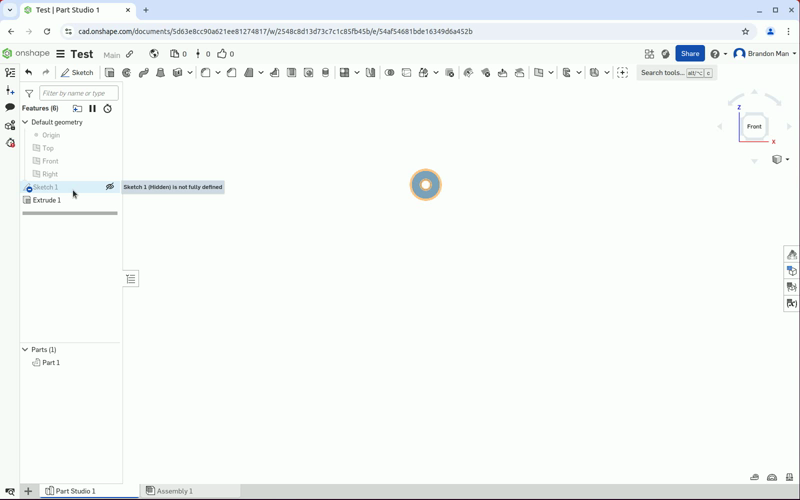
click(73, 189)
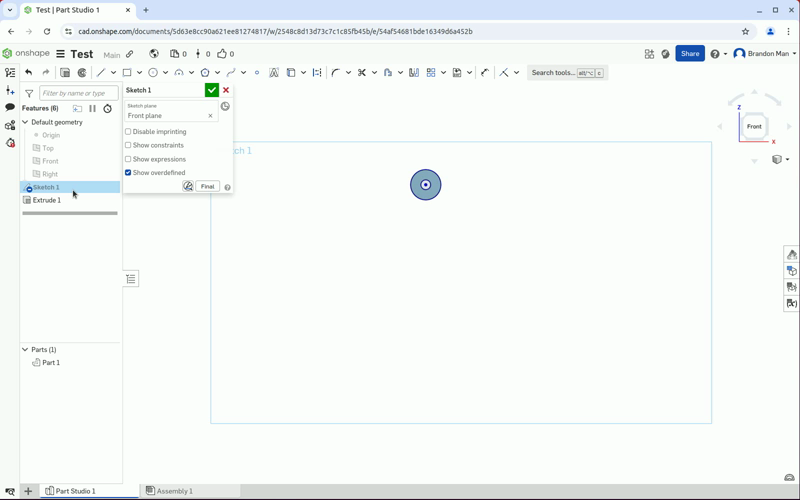
mouse_move(229, 92)
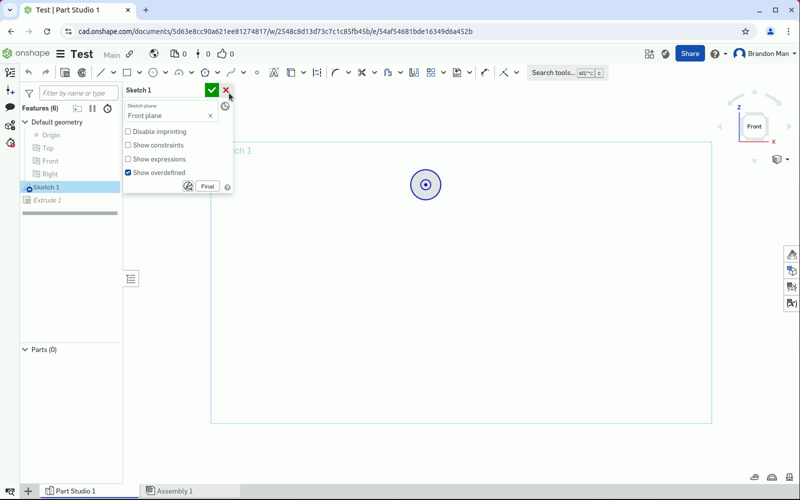
click(229, 92)
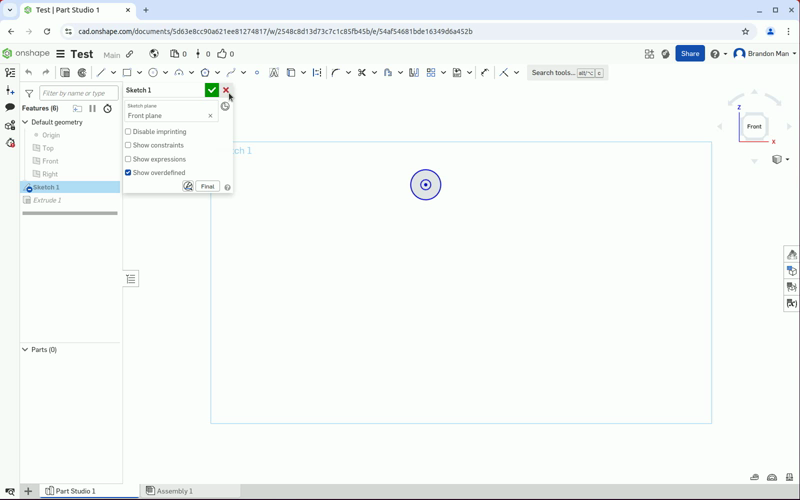
key(shift+s)
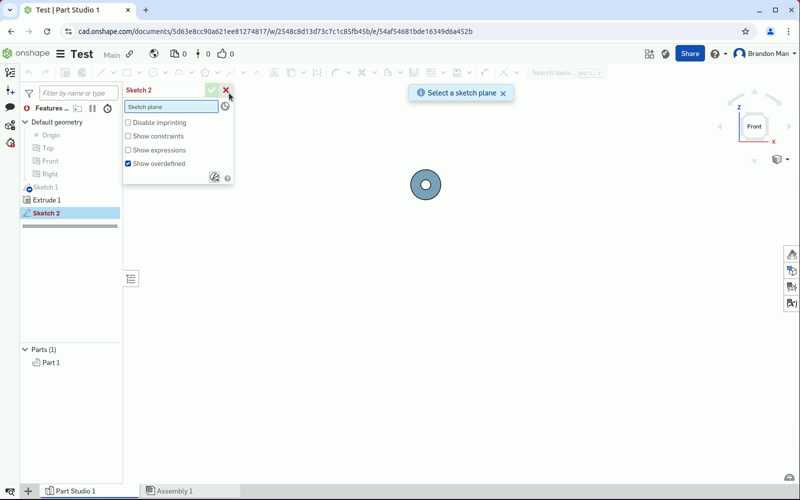
mouse_move(73, 163)
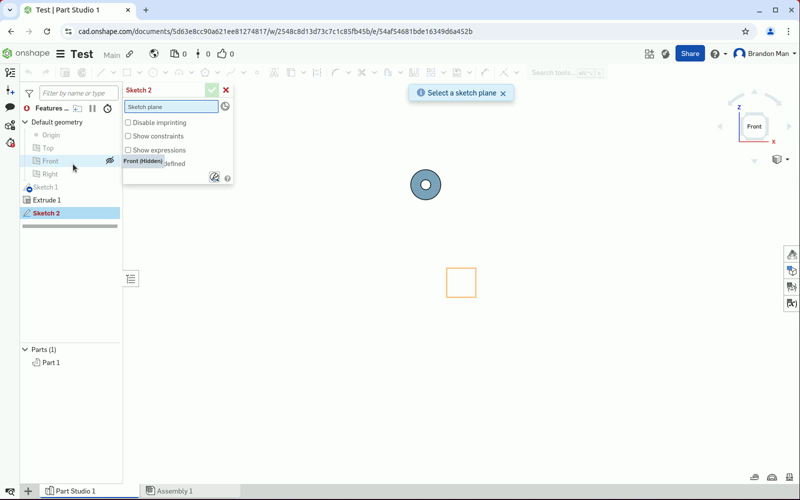
click(73, 163)
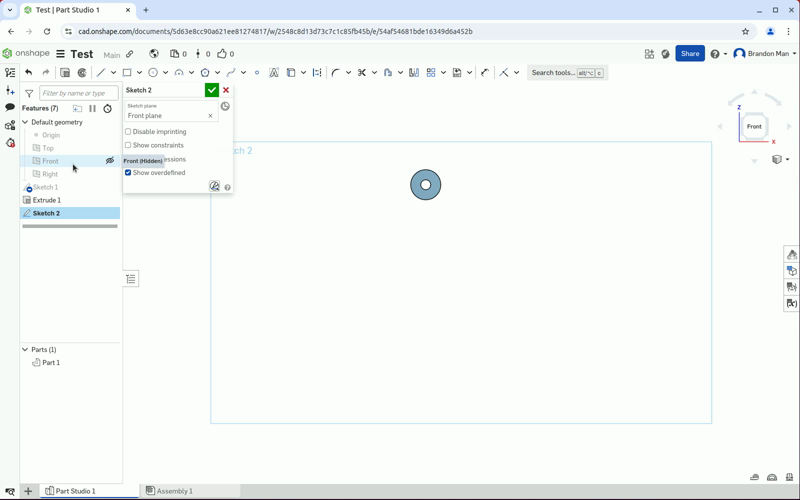
mouse_move(73, 352)
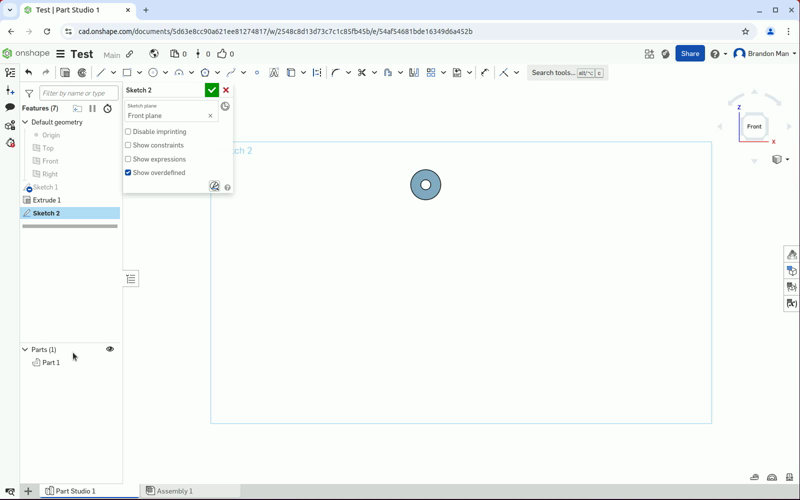
key(y)
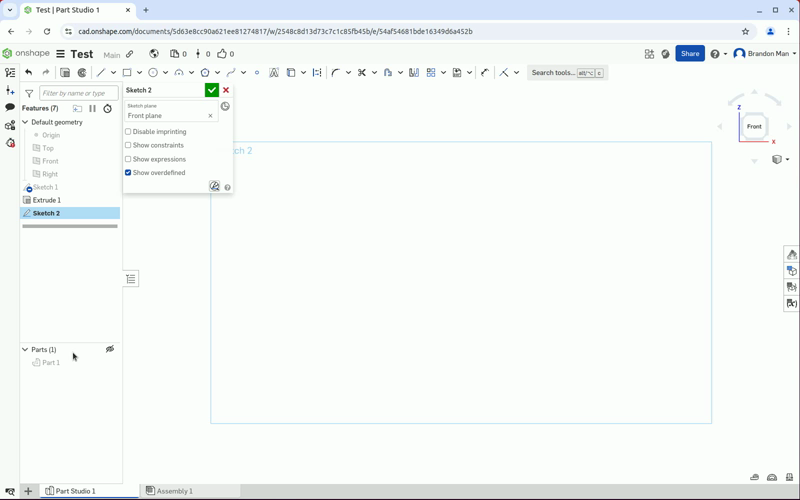
key(l)
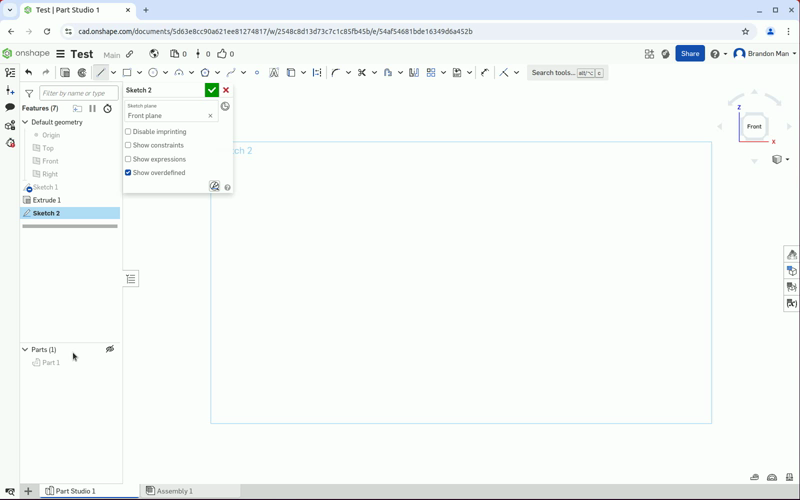
key_down(shift)
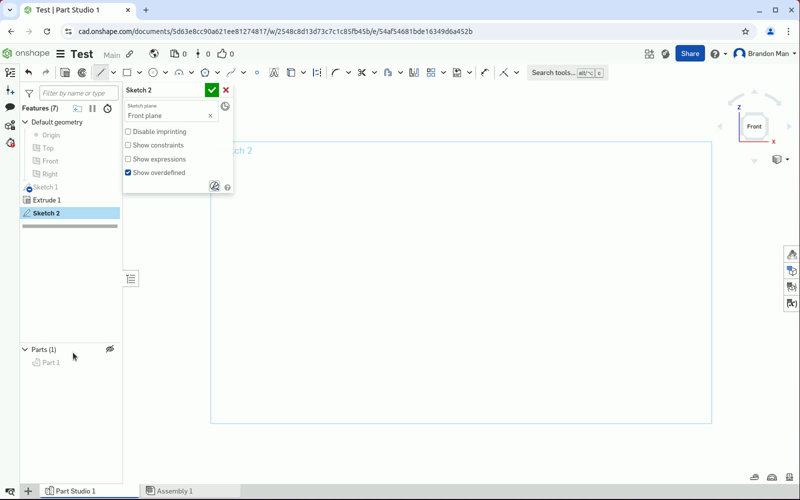
mouse_move(425, 370)
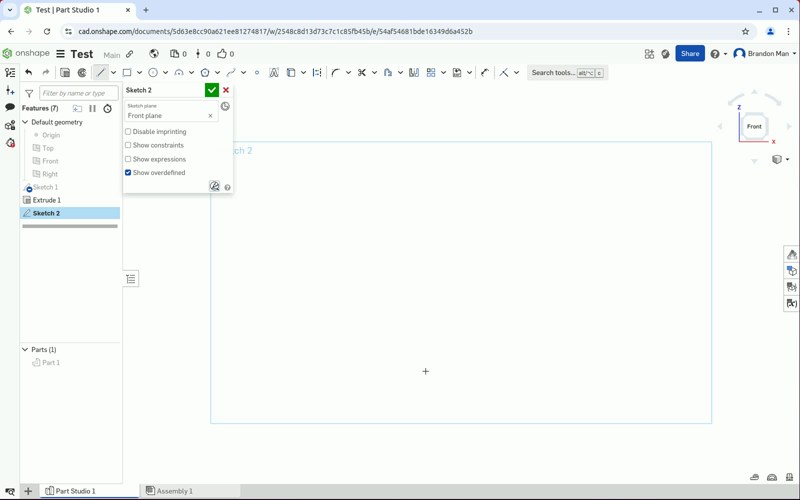
click(425, 370)
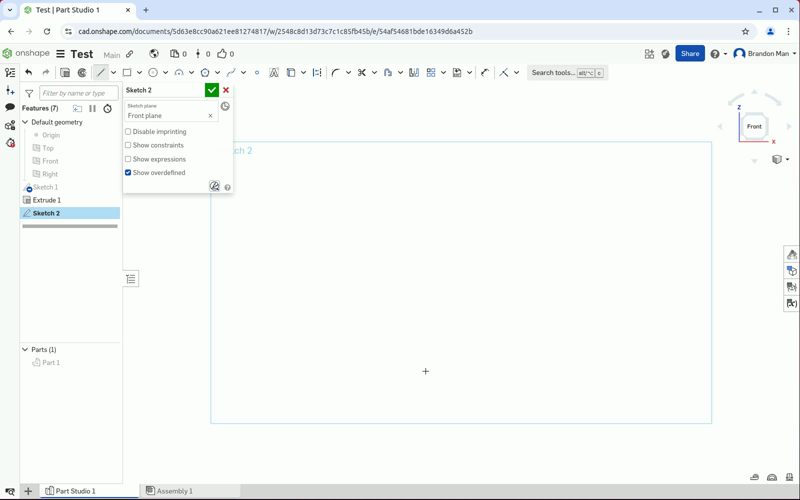
key_up(shift)
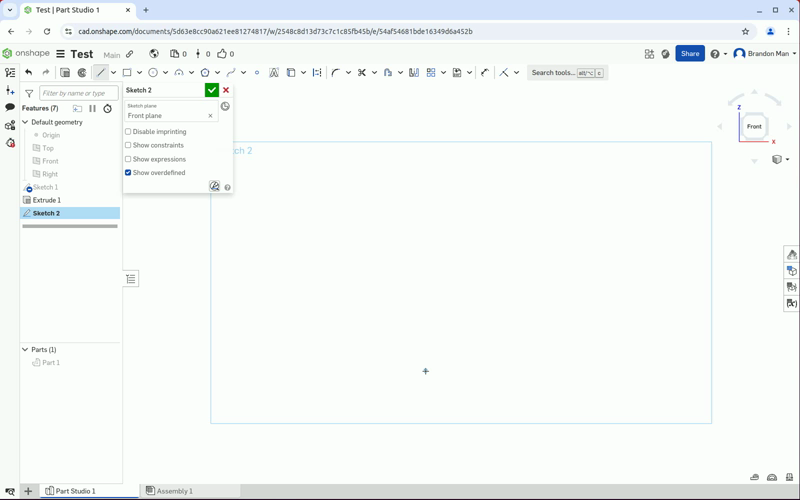
key_down(shift)
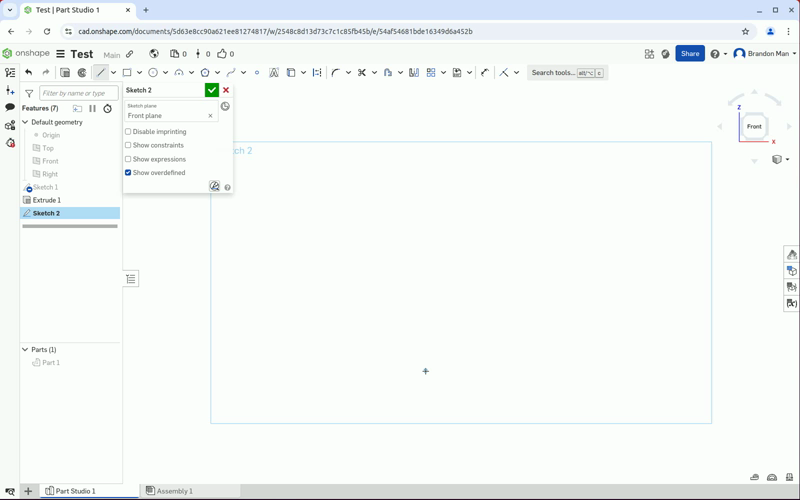
mouse_move(494, 370)
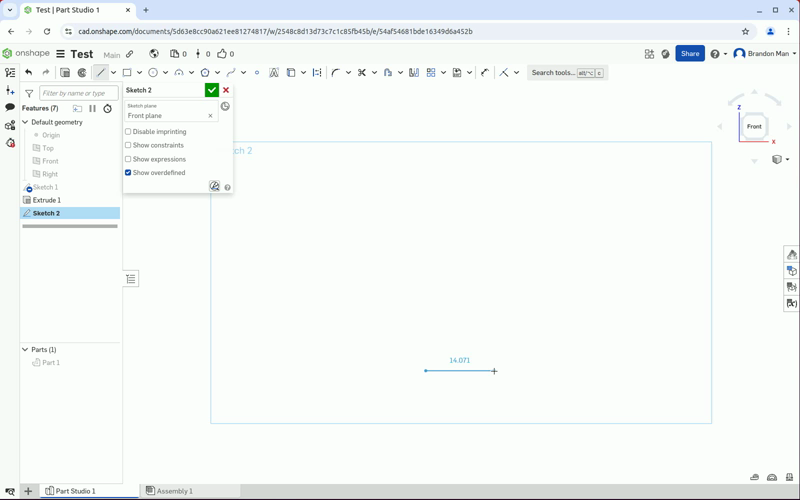
click(494, 370)
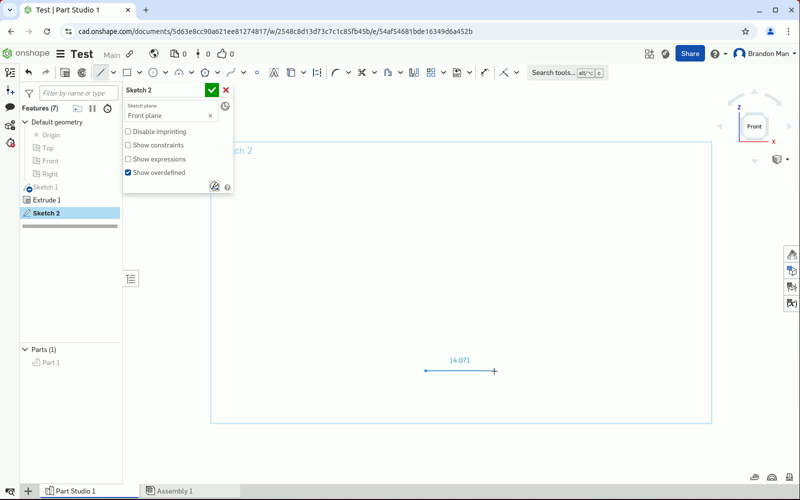
key_up(shift)
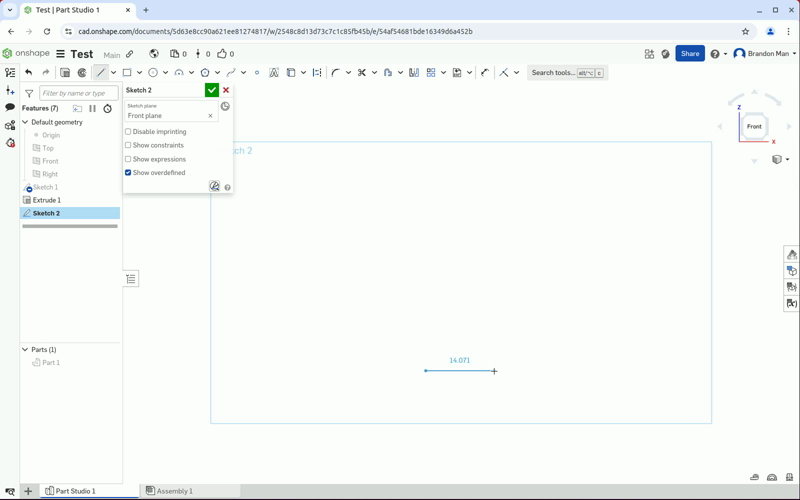
key(esc)
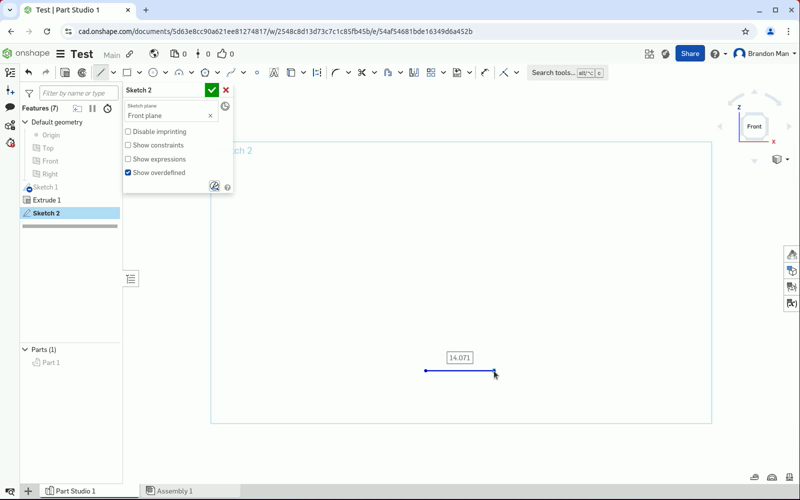
key(a)
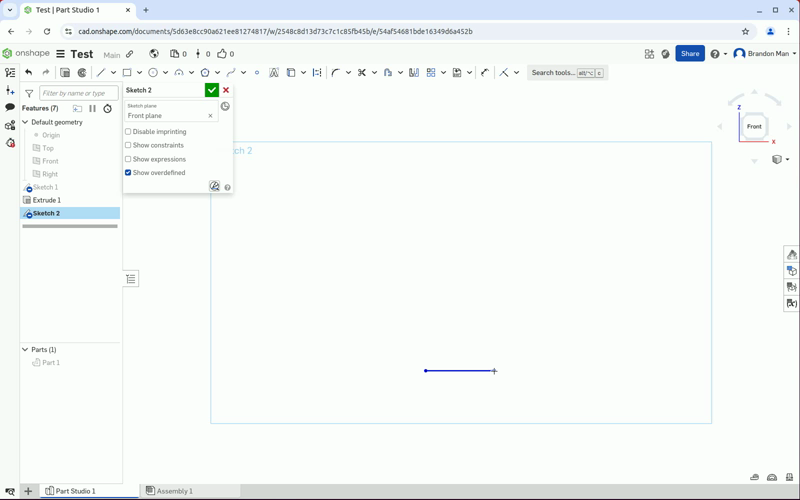
mouse_move(494, 370)
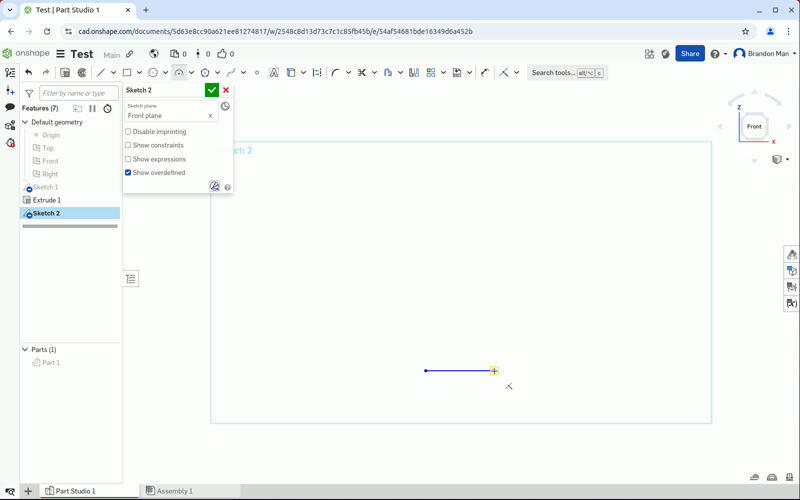
click(494, 370)
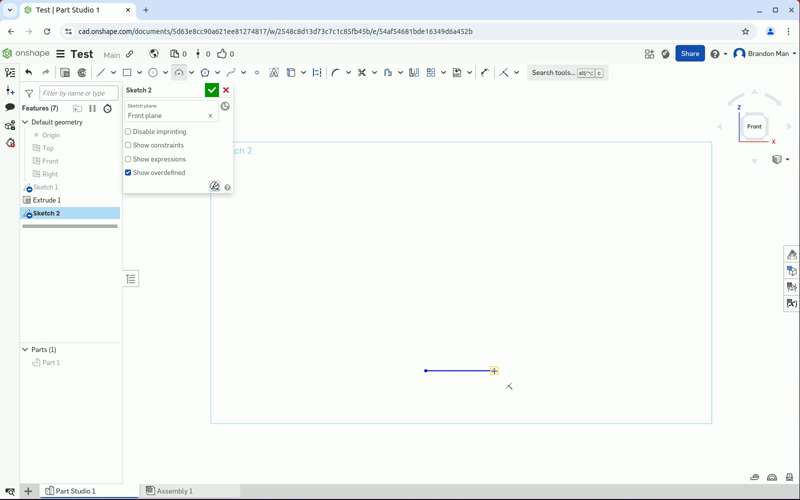
key_down(shift)
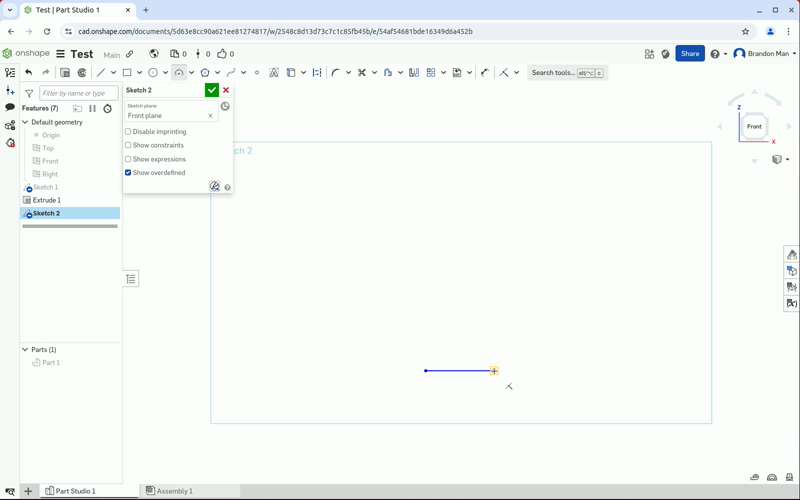
mouse_move(481, 358)
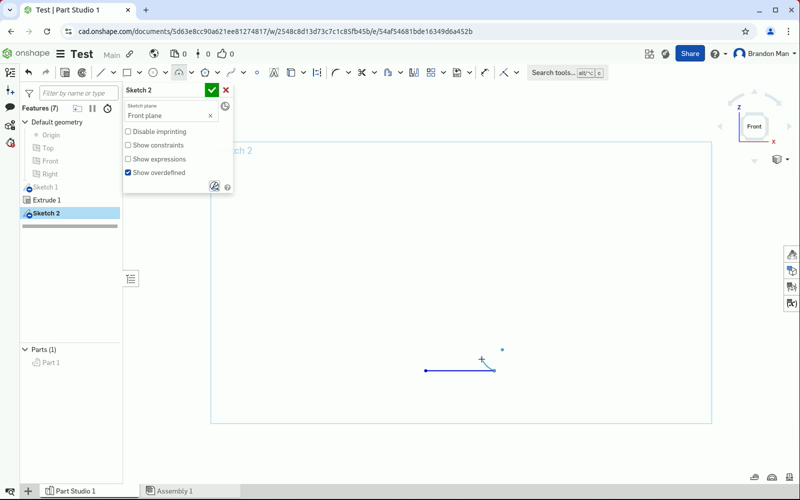
click(481, 358)
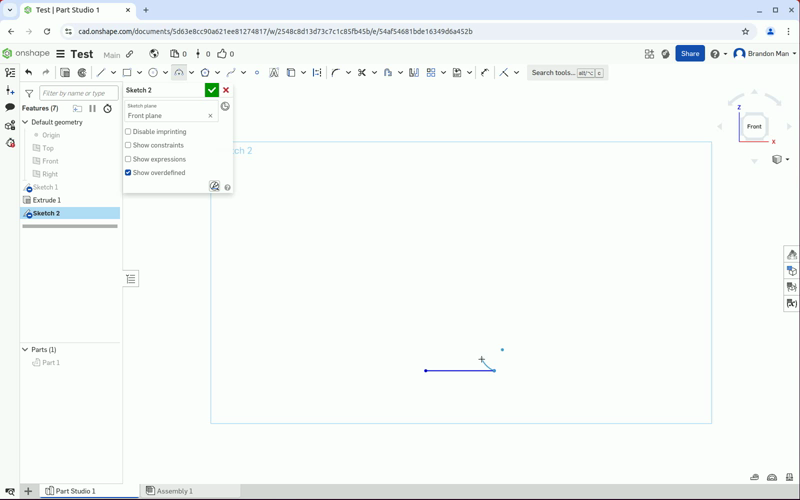
mouse_move(485, 367)
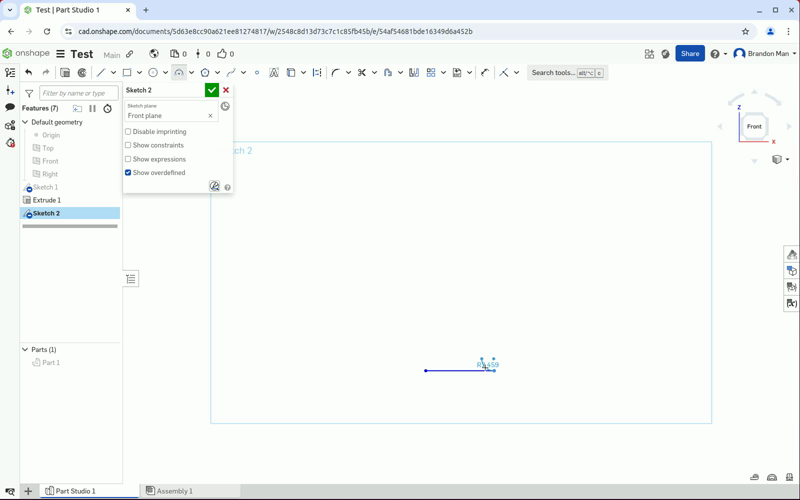
click(485, 367)
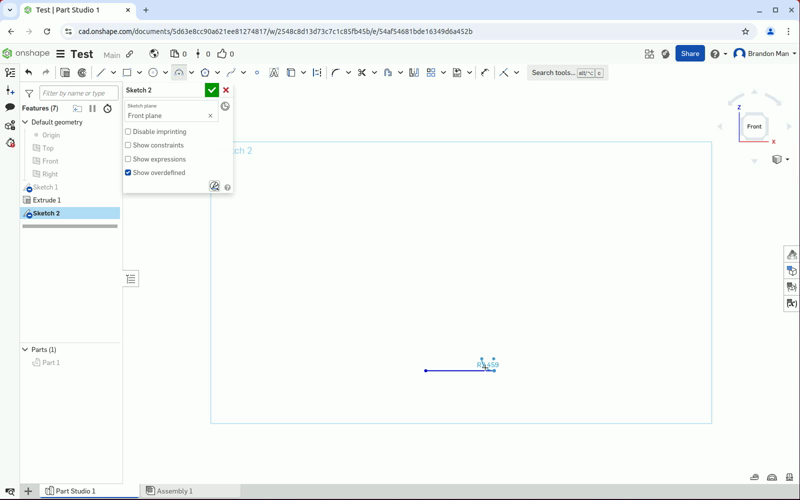
key_up(shift)
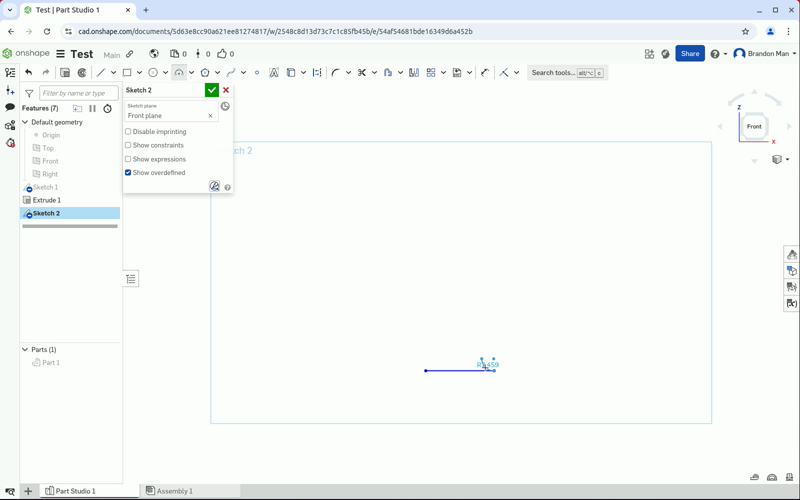
key(esc)
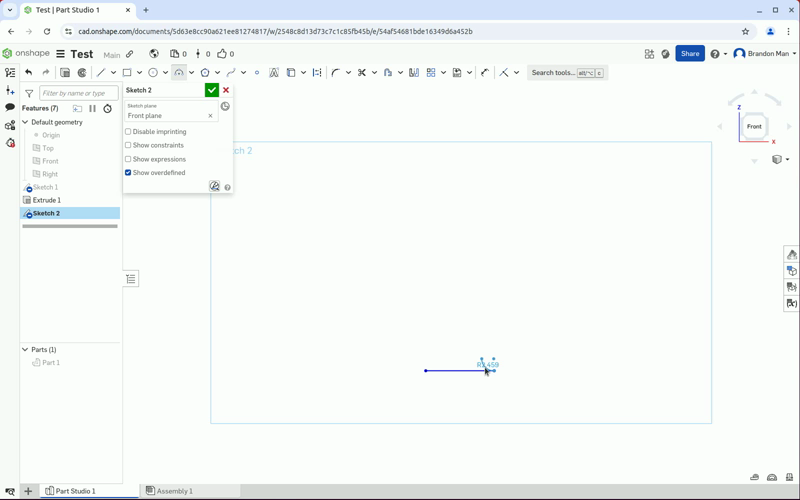
key(l)
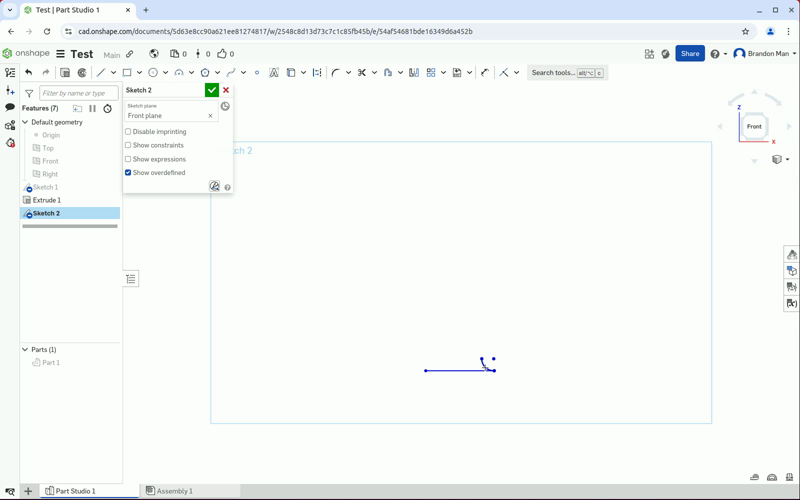
mouse_move(481, 358)
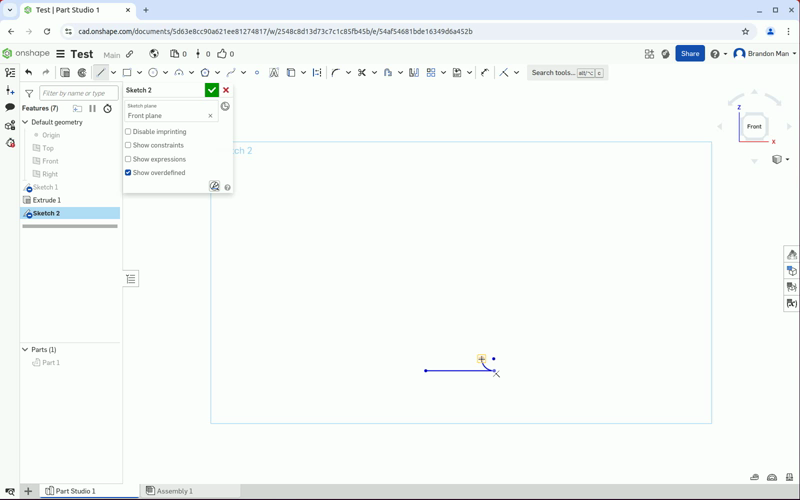
click(481, 358)
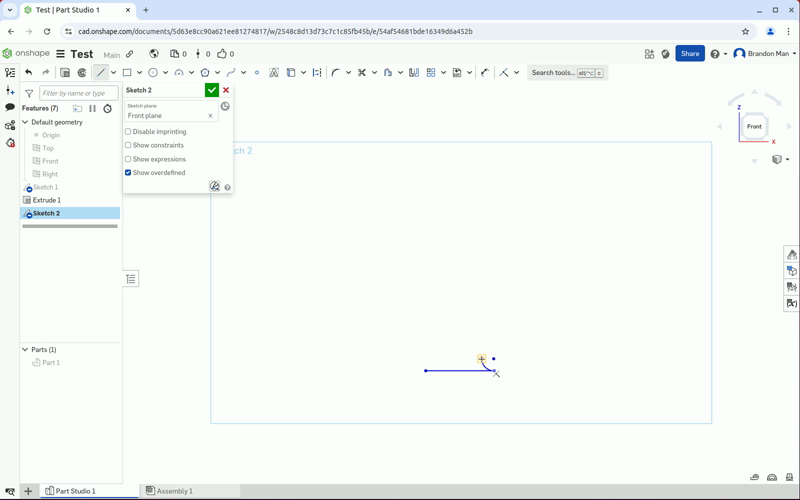
key_down(shift)
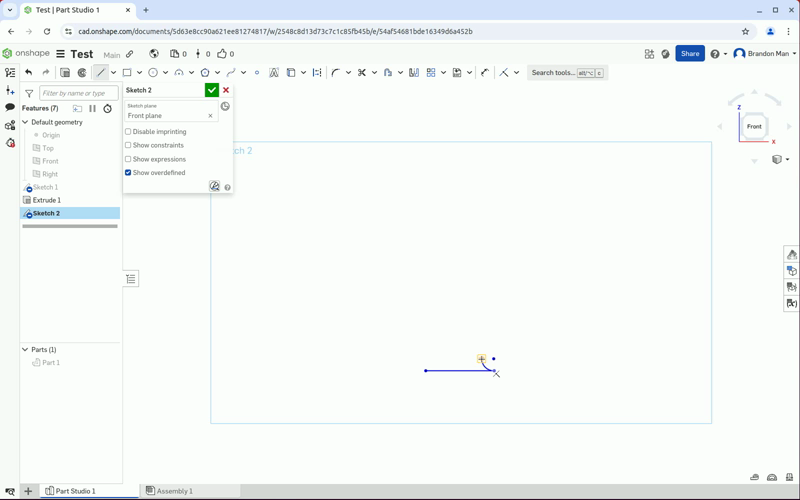
mouse_move(511, 358)
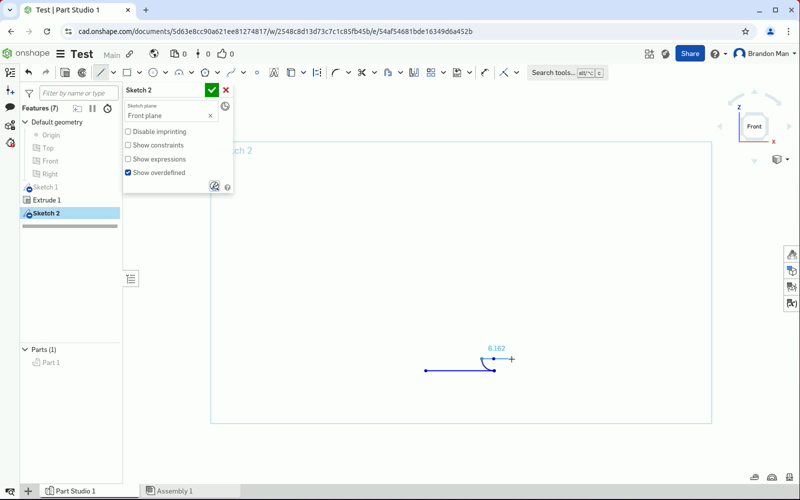
mouse_move(437, 358)
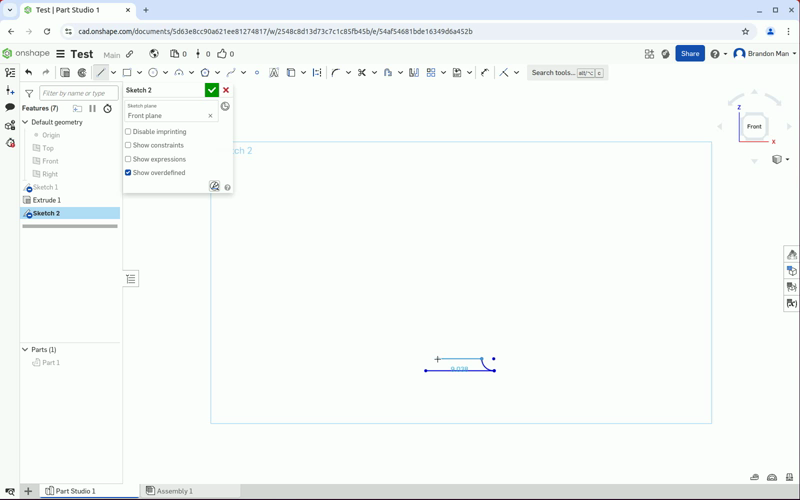
click(437, 358)
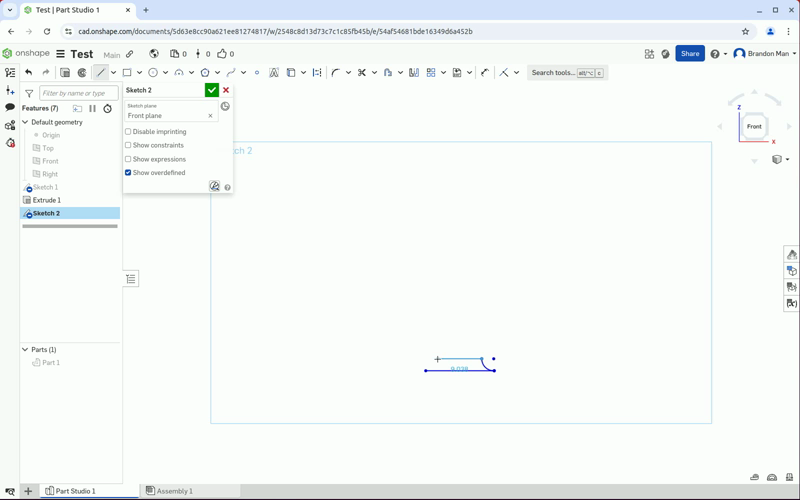
key_up(shift)
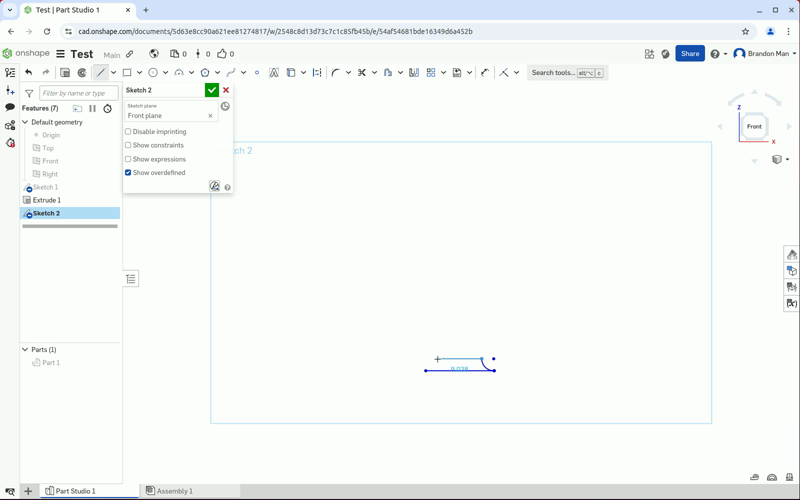
key(esc)
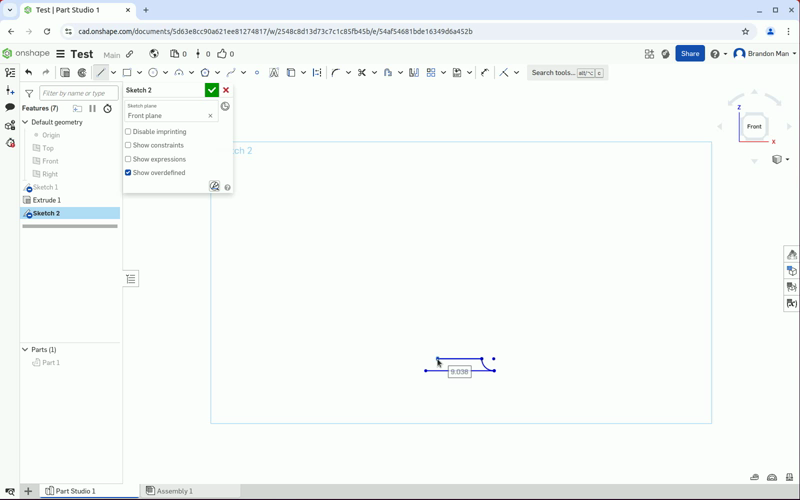
key(a)
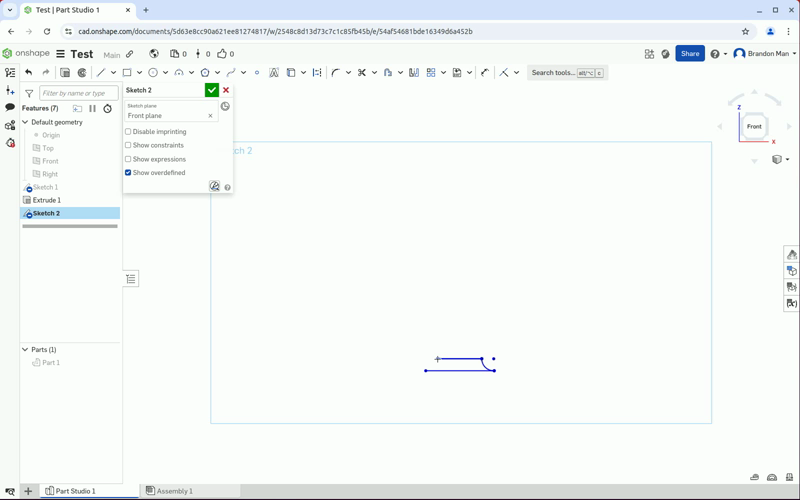
mouse_move(437, 358)
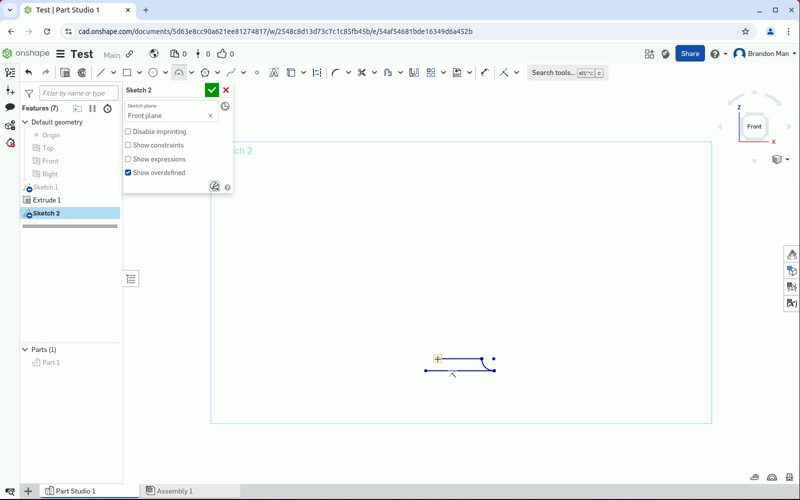
click(437, 358)
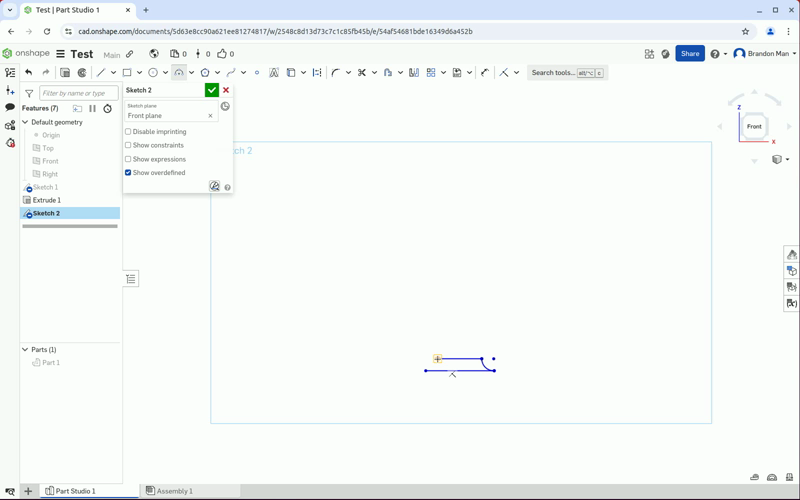
mouse_move(425, 370)
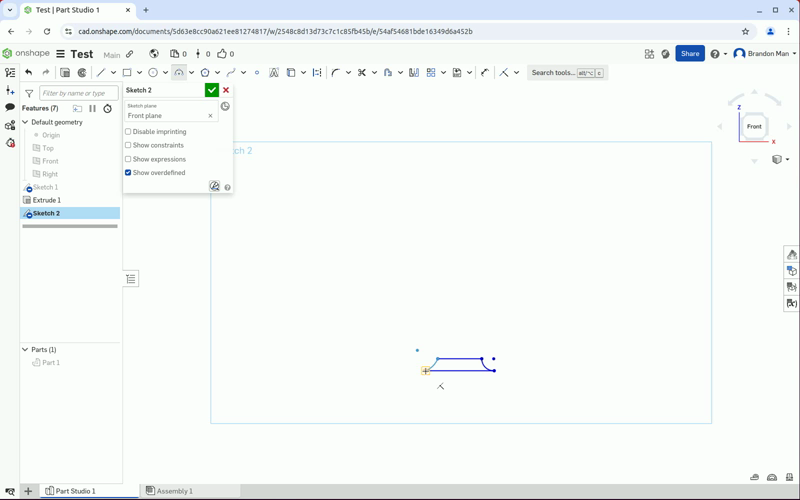
click(425, 370)
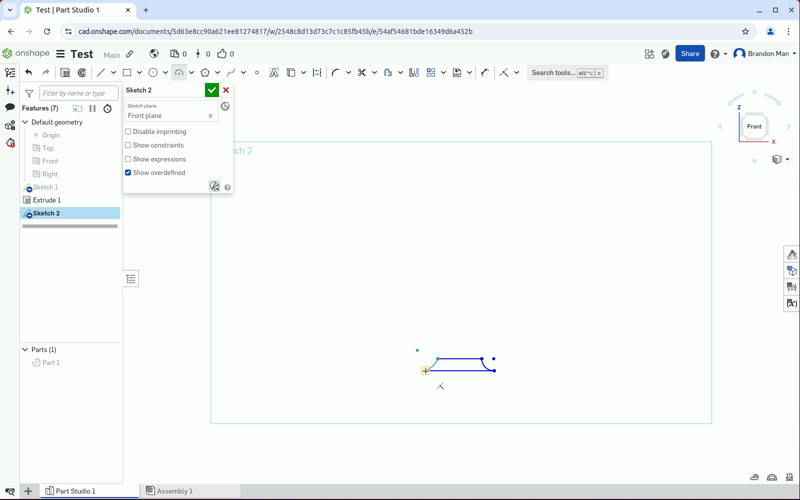
key_down(shift)
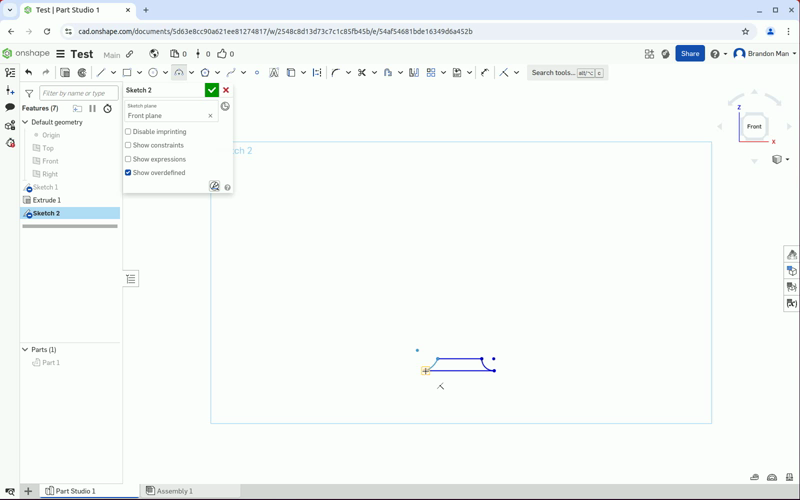
mouse_move(434, 367)
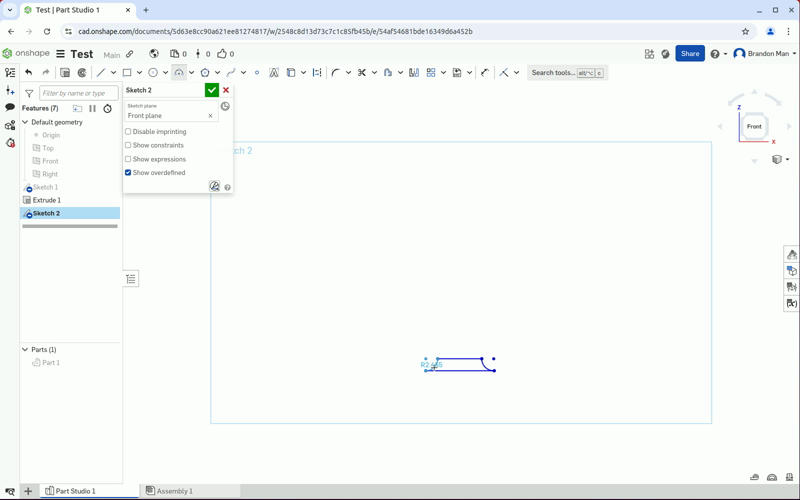
click(434, 367)
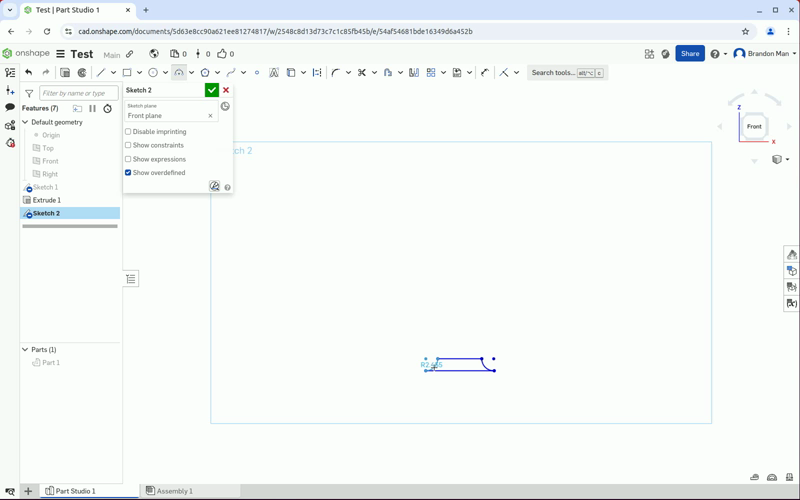
key_up(shift)
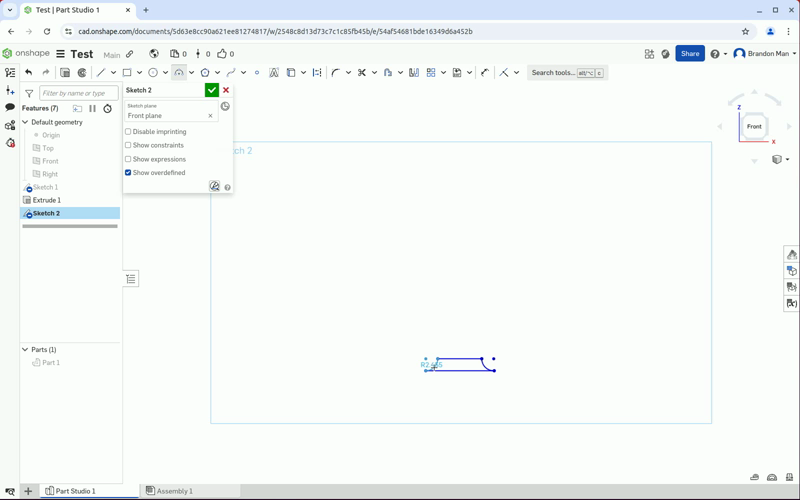
key(esc)
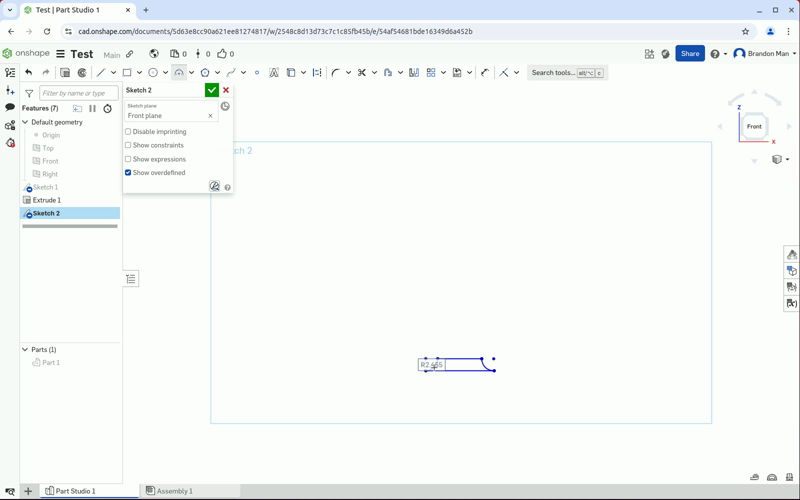
mouse_move(438, 363)
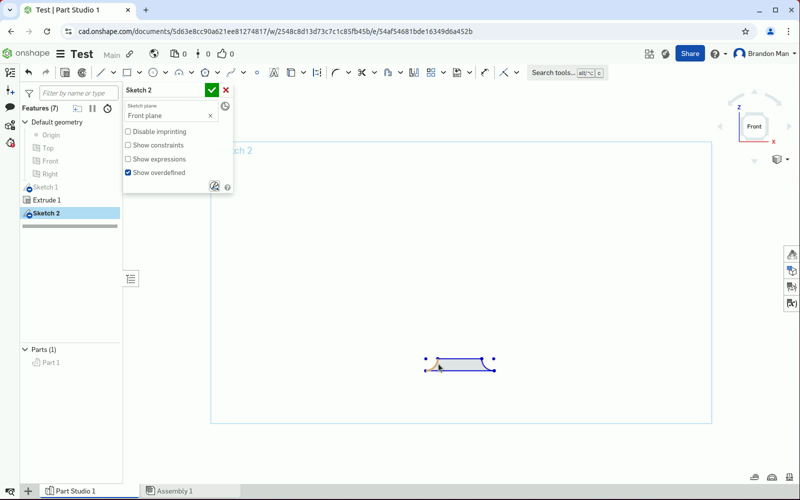
scroll(6)
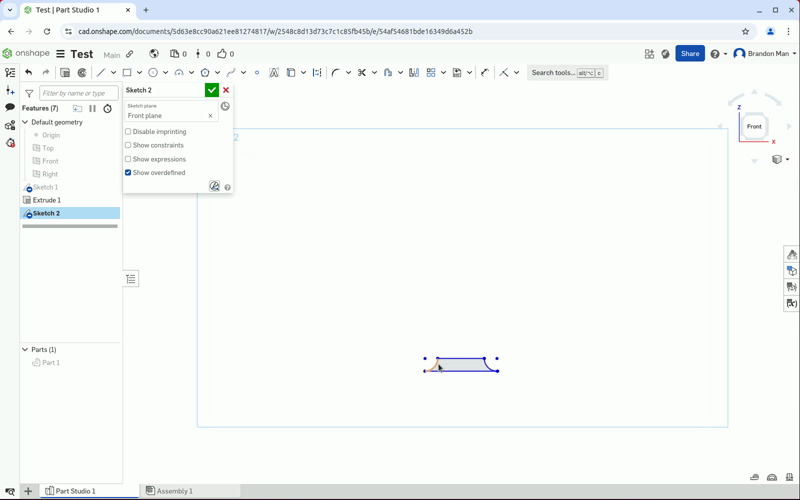
scroll(6)
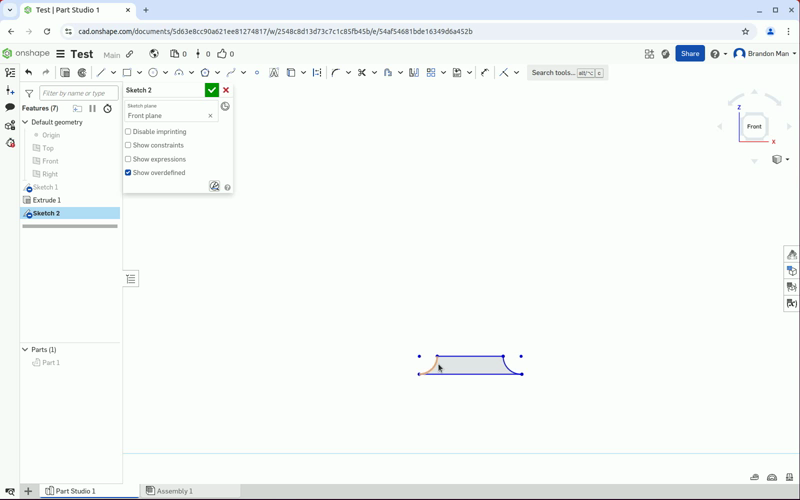
scroll(6)
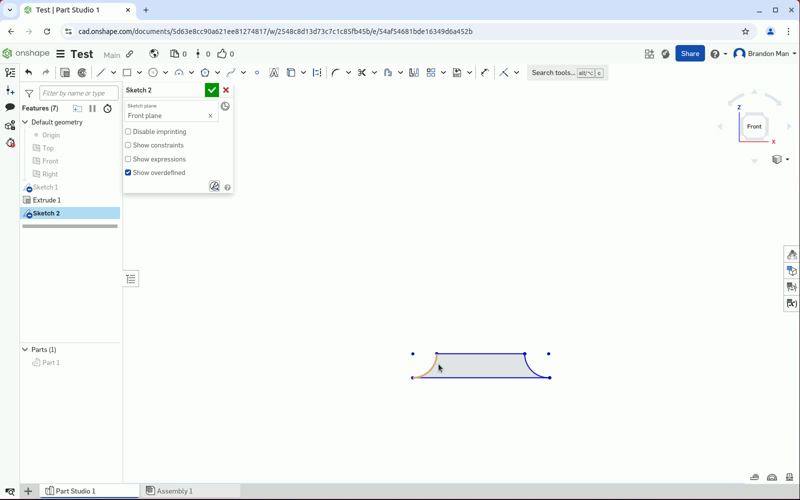
scroll(6)
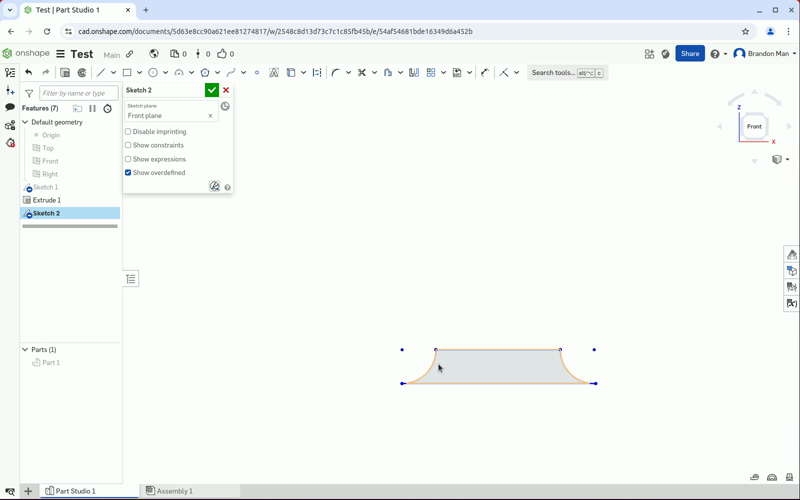
scroll(6)
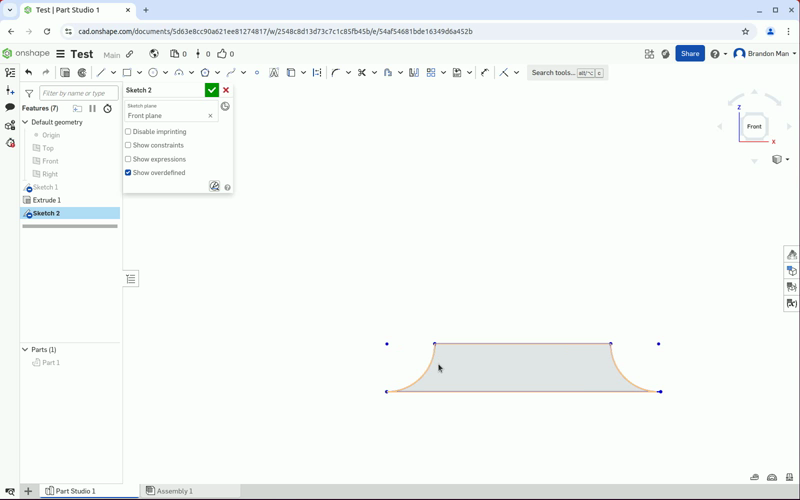
scroll(6)
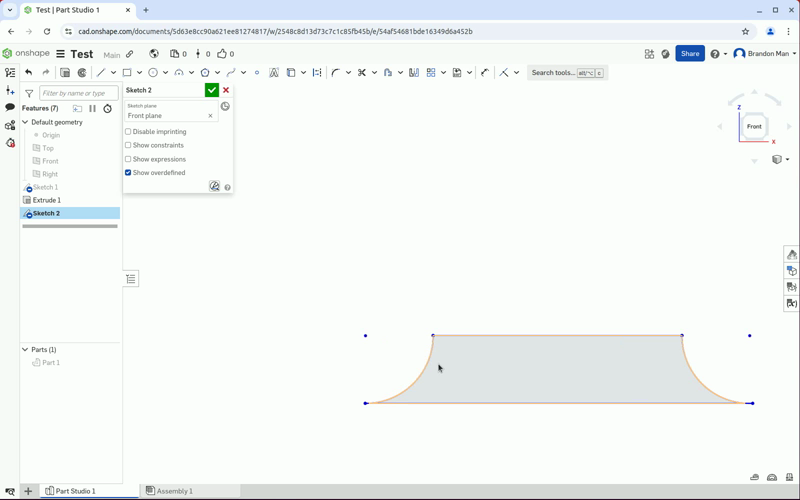
scroll(6)
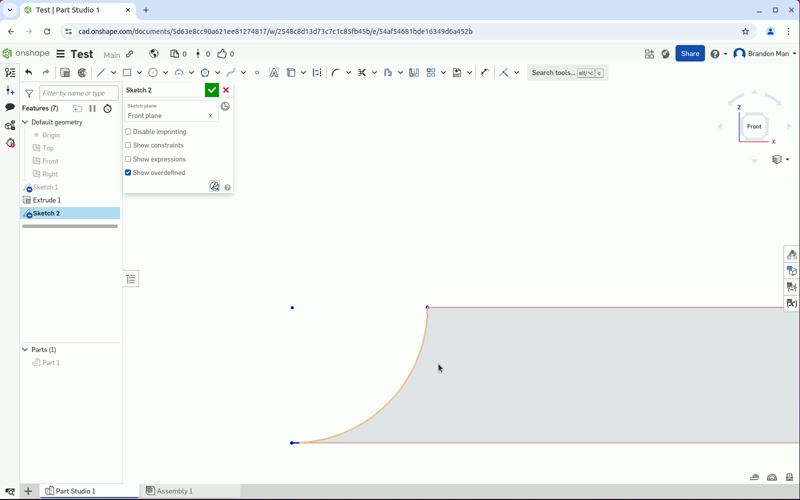
click(438, 363)
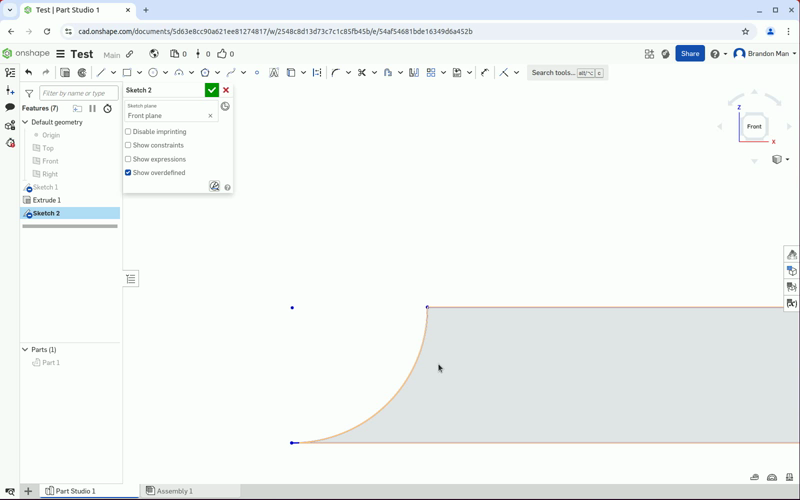
scroll(-6)
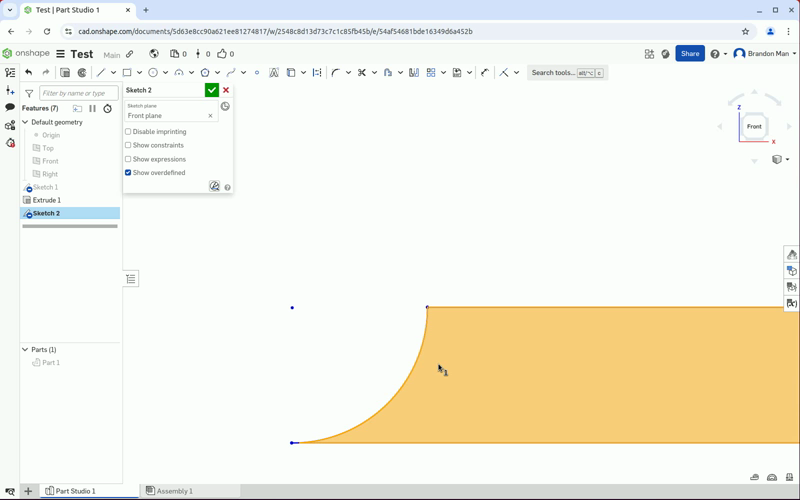
scroll(-6)
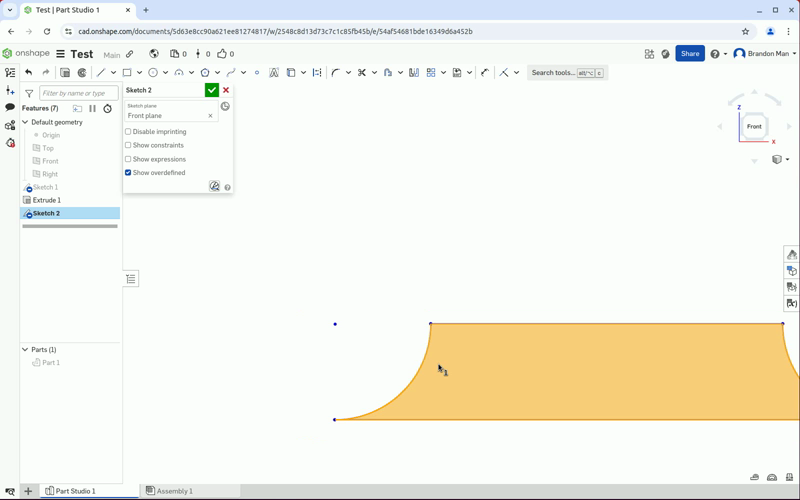
scroll(-6)
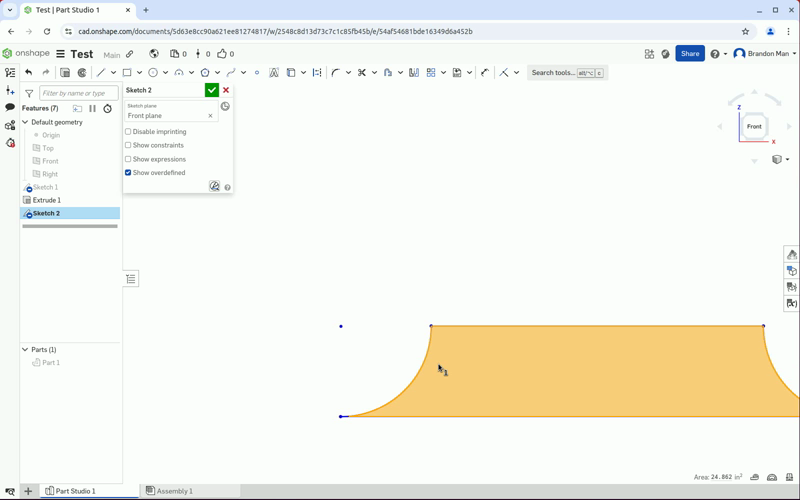
scroll(-6)
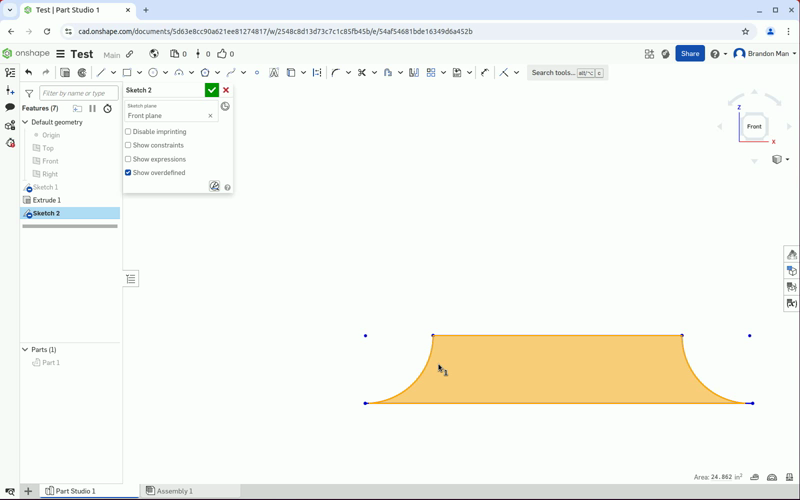
scroll(-6)
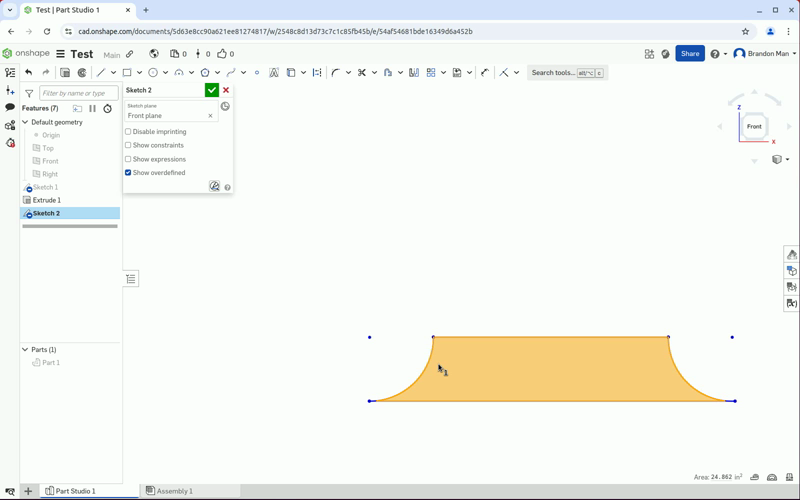
scroll(-6)
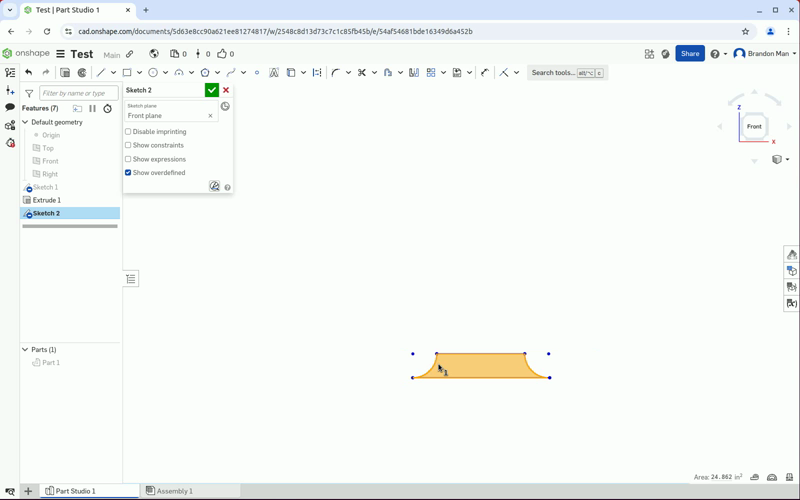
scroll(-6)
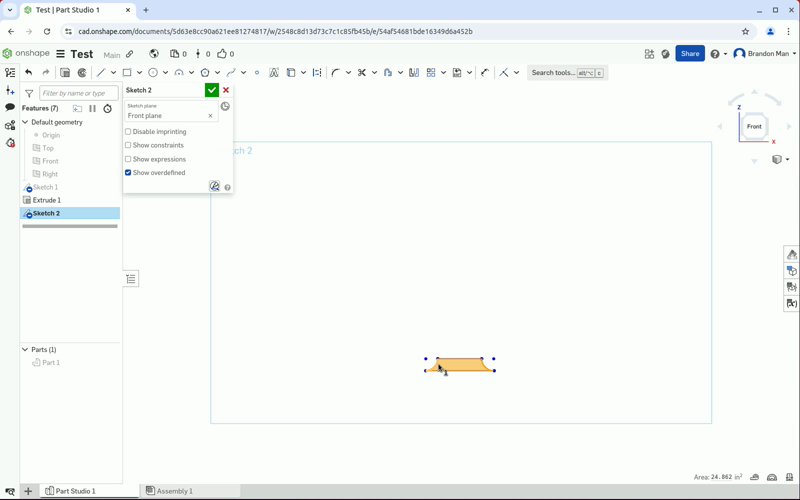
mouse_move(73, 352)
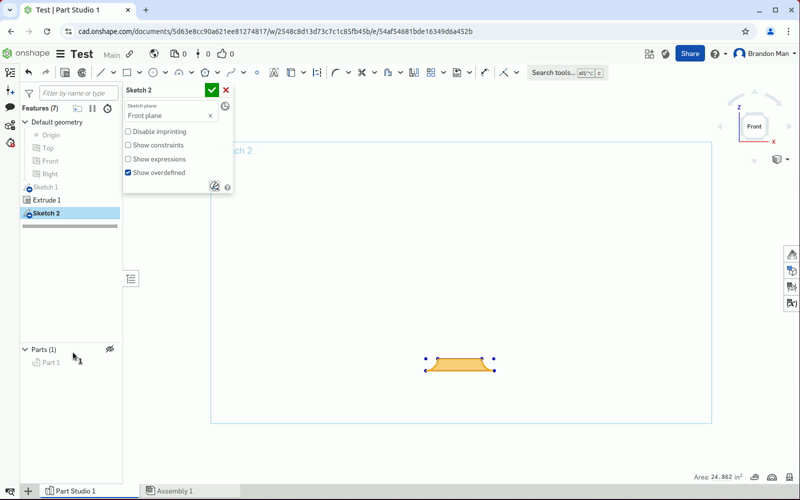
key(shift+y)
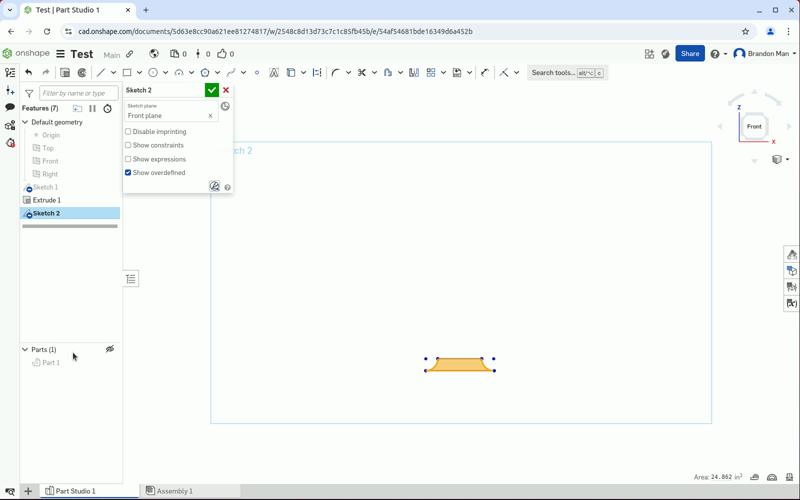
key(shift+e)
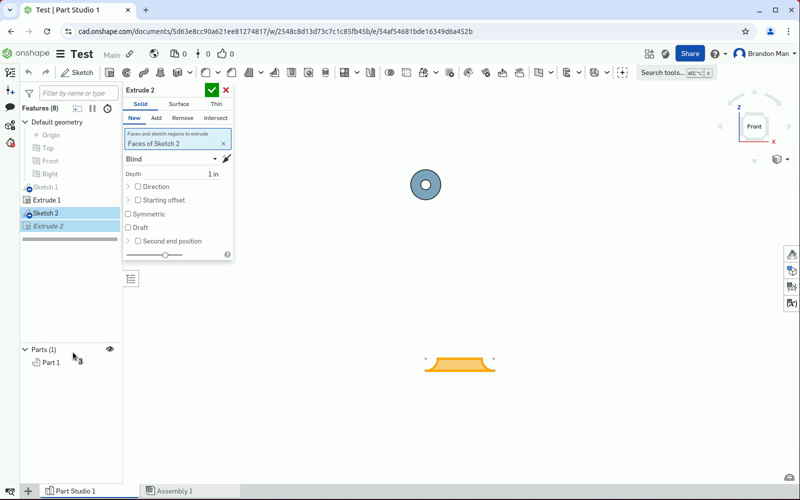
mouse_move(143, 106)
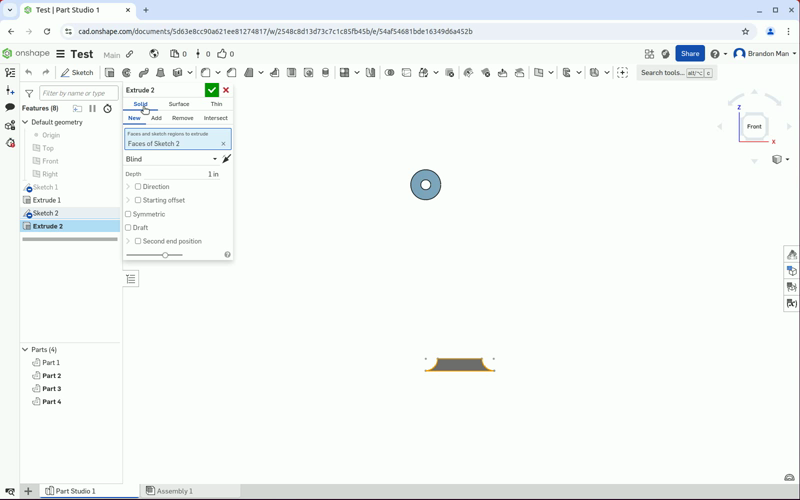
click(143, 106)
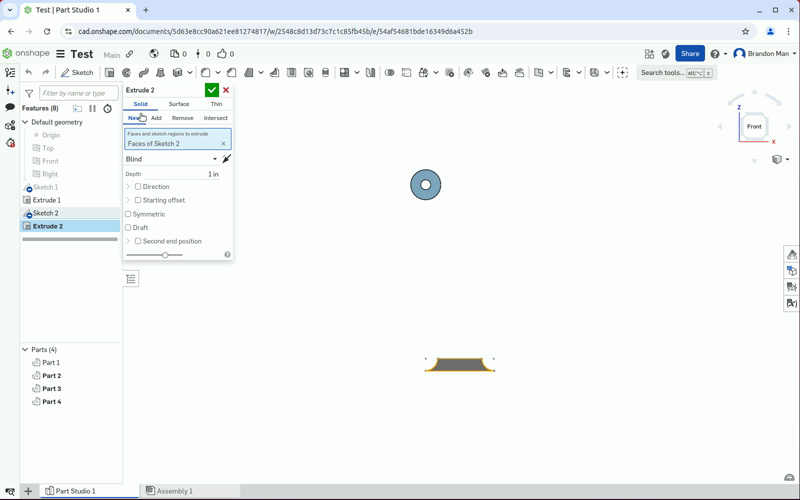
mouse_move(137, 120)
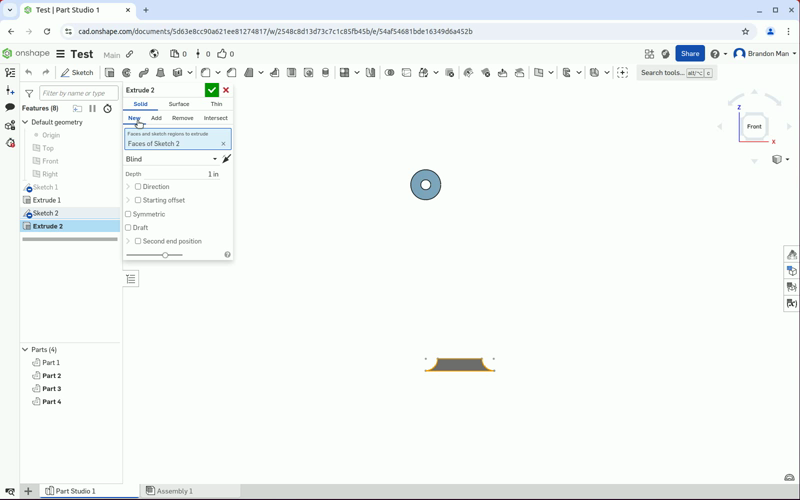
click(137, 120)
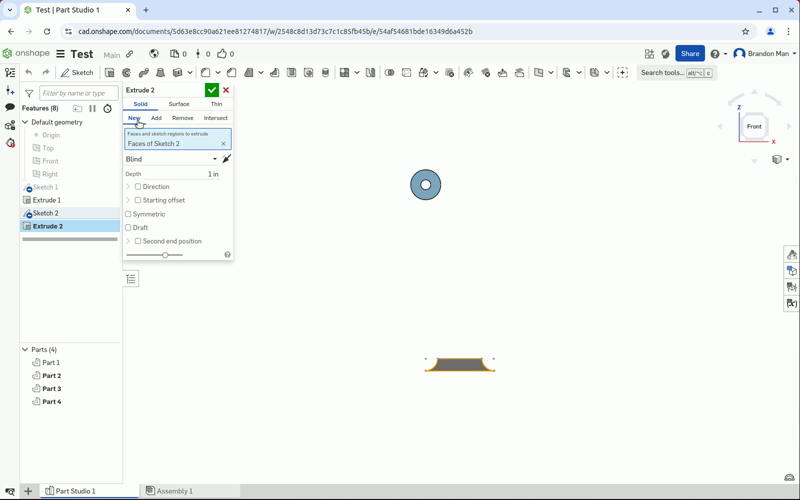
key(tab, 4)
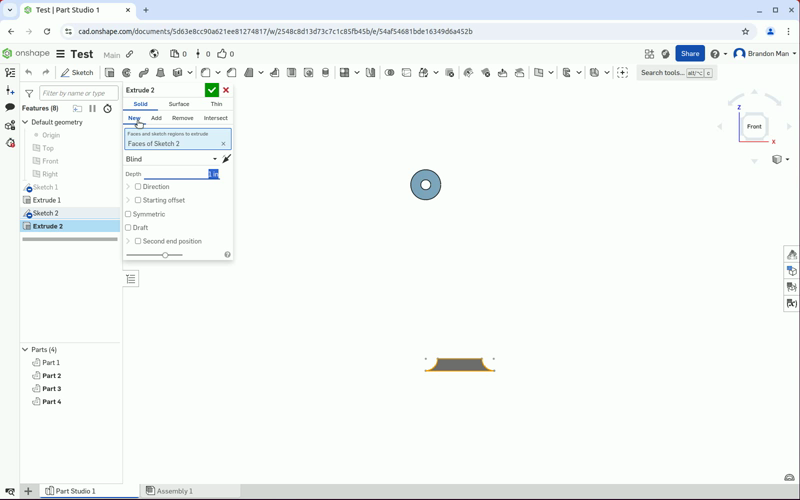
text(0.963)
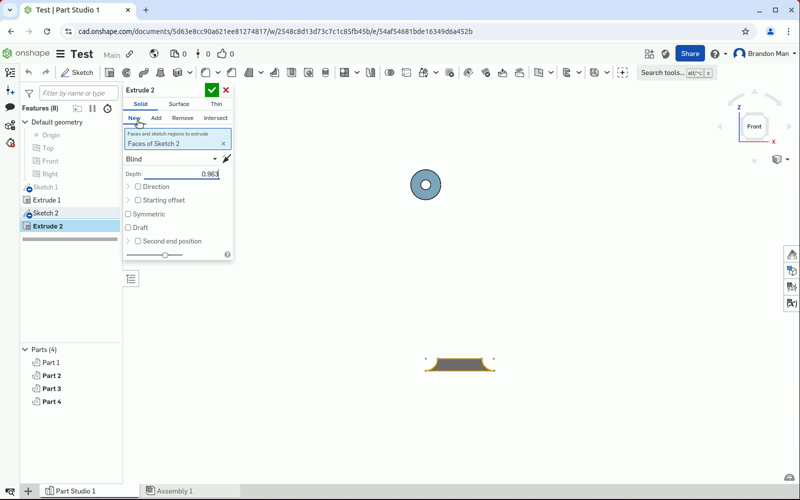
key(enter)
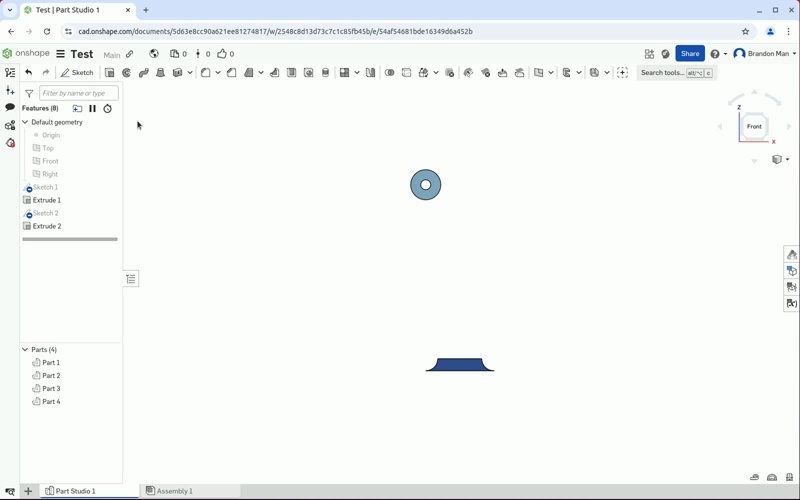
key(shift+h)
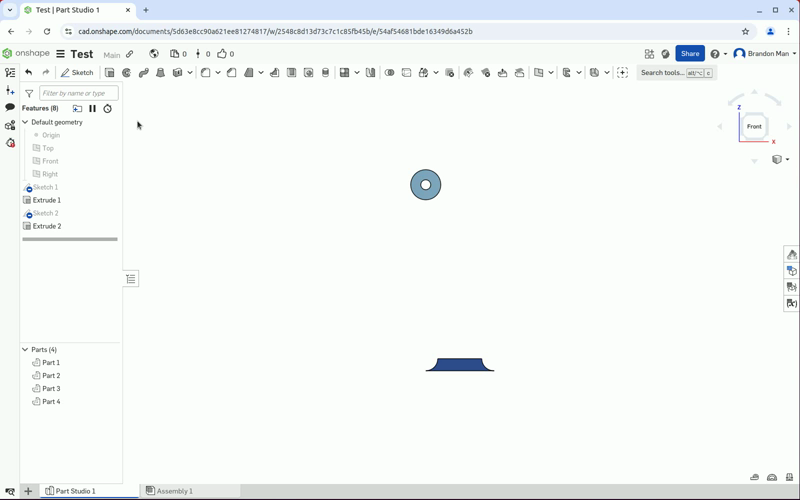
key(shift+h)
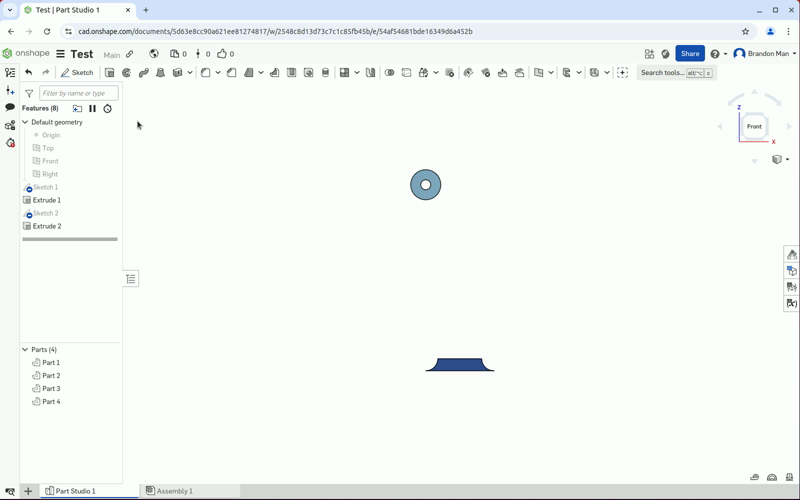
mouse_move(73, 189)
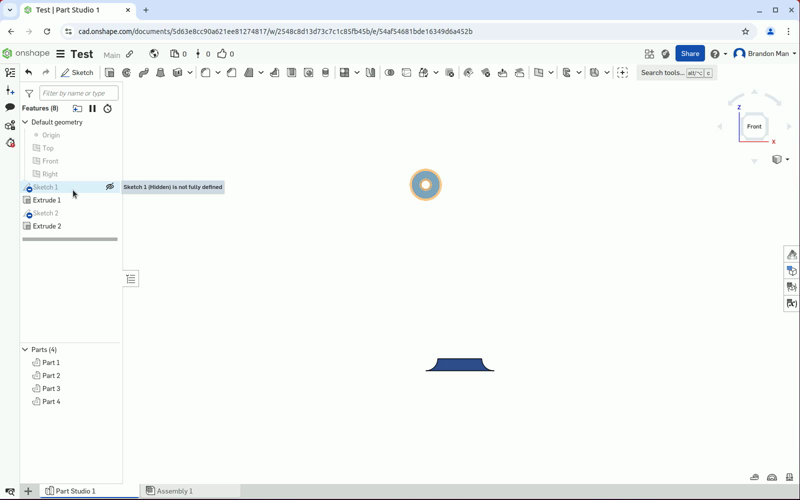
click(73, 189)
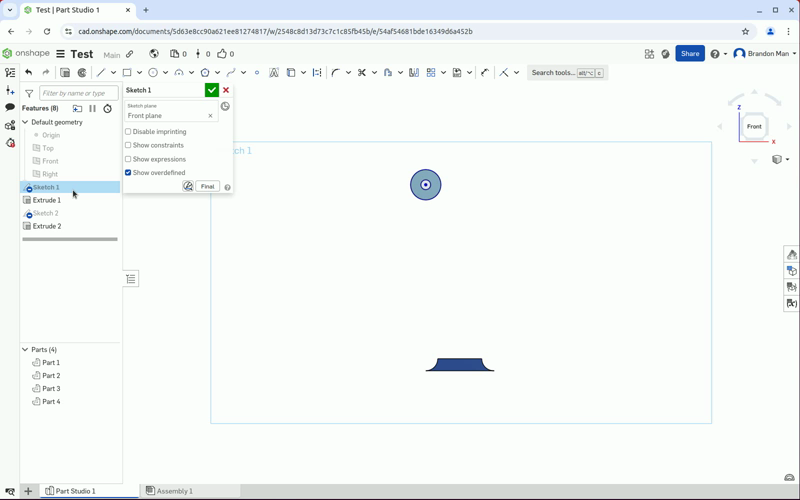
mouse_move(229, 92)
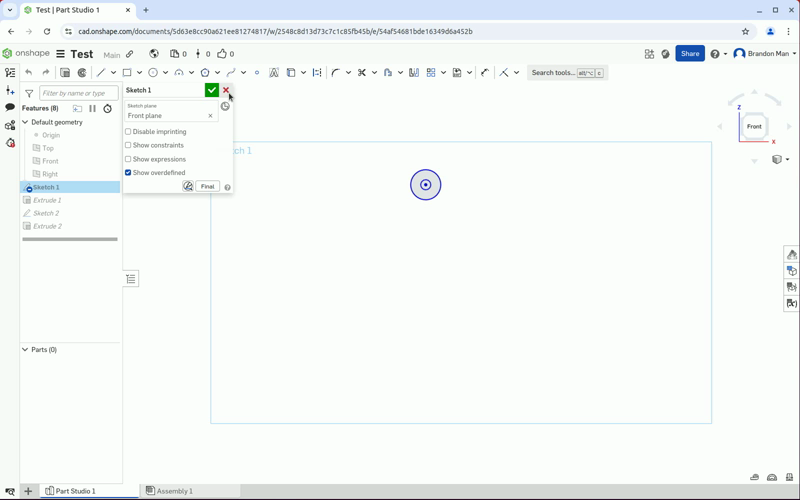
click(229, 92)
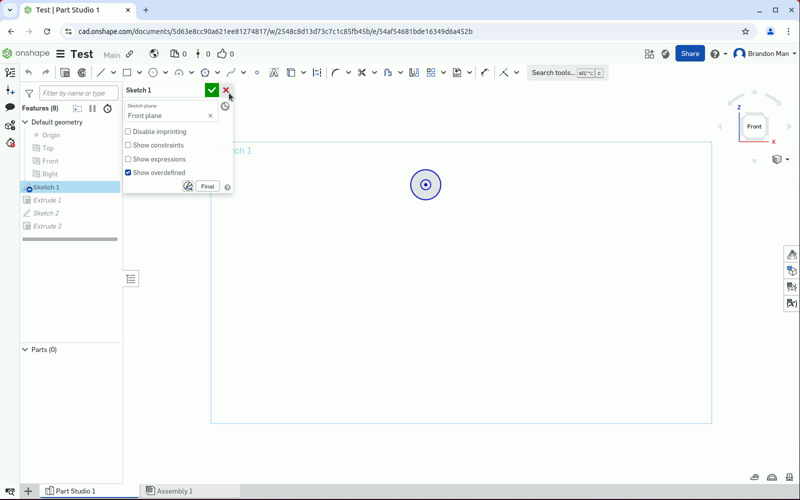
key(shift+s)
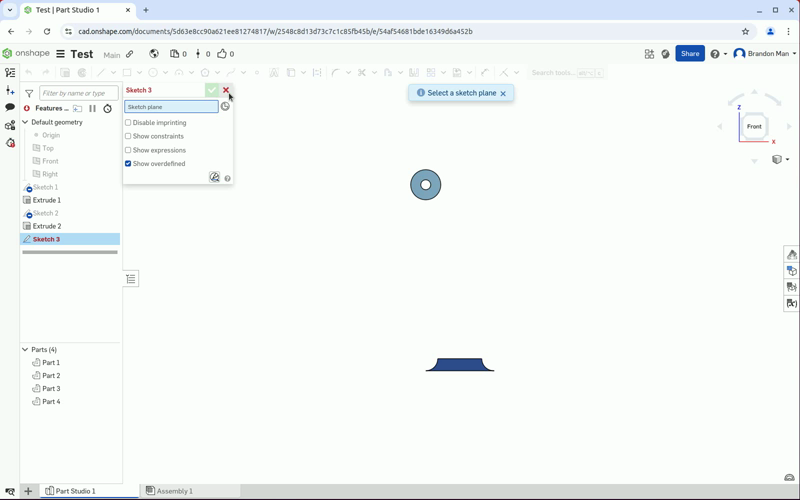
mouse_move(73, 163)
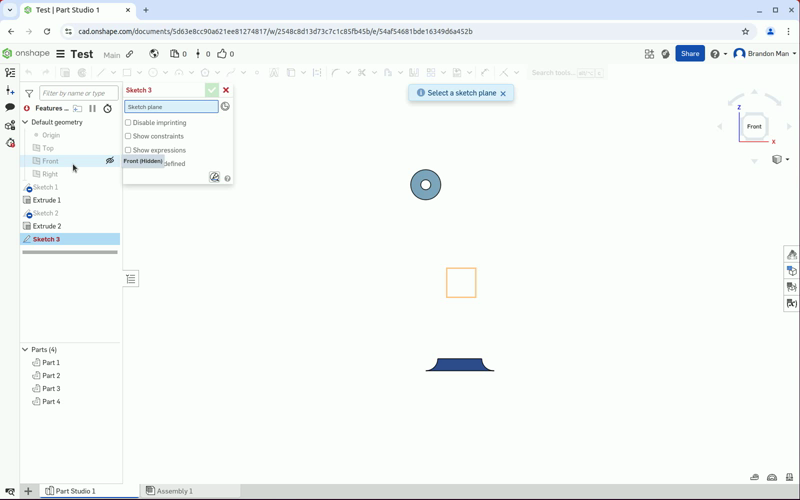
click(73, 163)
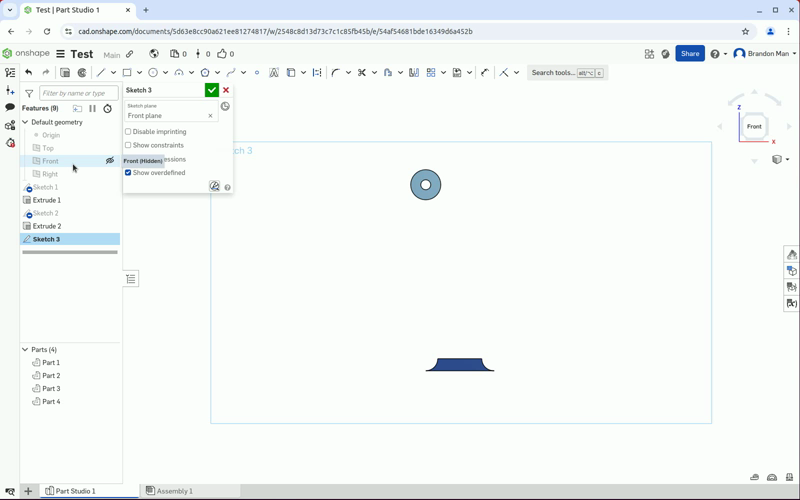
mouse_move(73, 352)
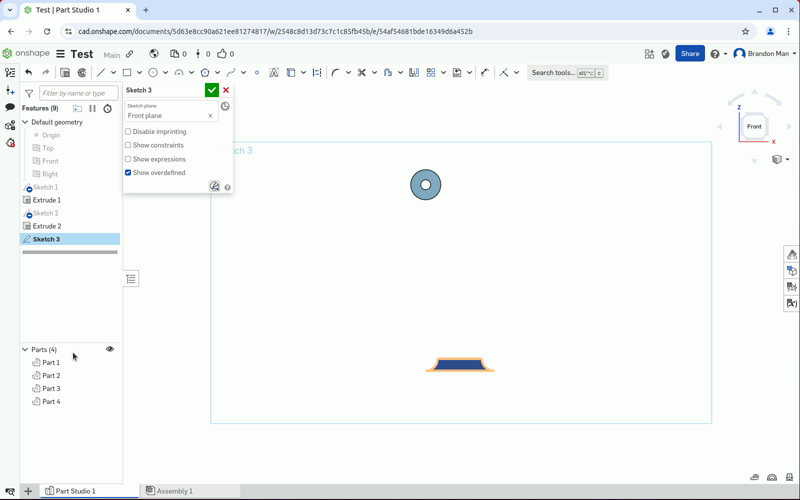
key(y)
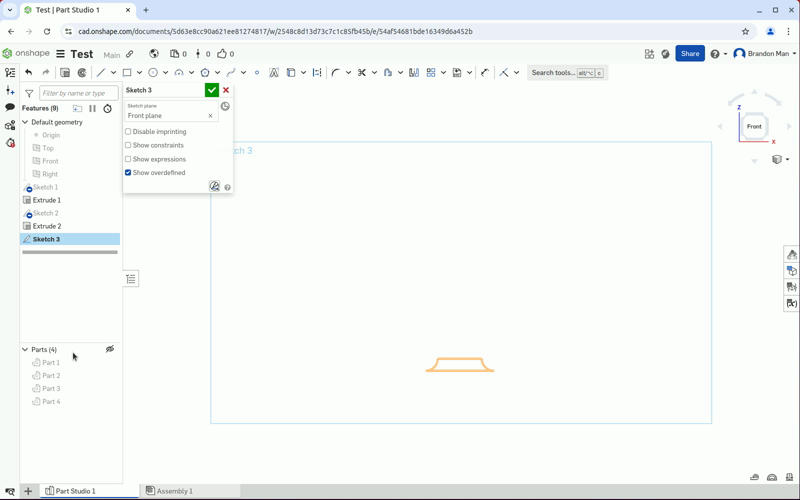
key(c)
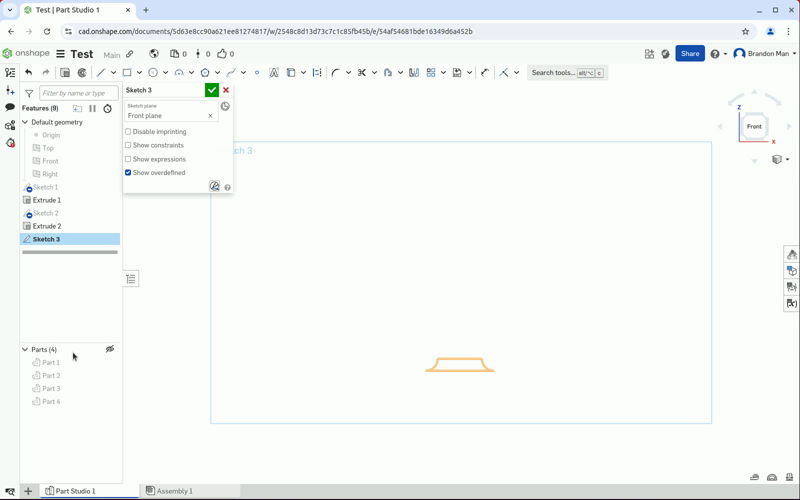
key_down(shift)
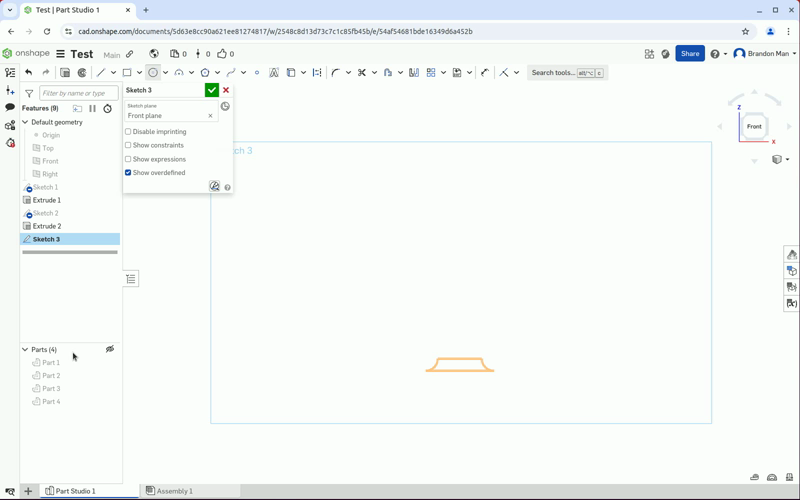
mouse_move(425, 357)
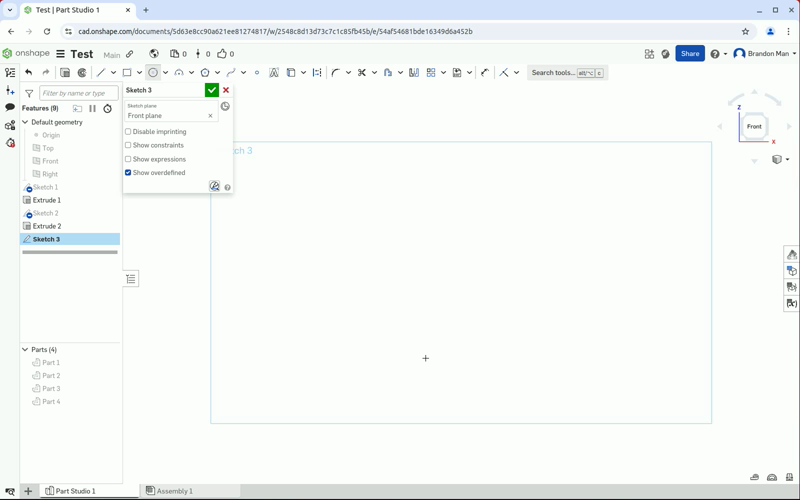
click(425, 357)
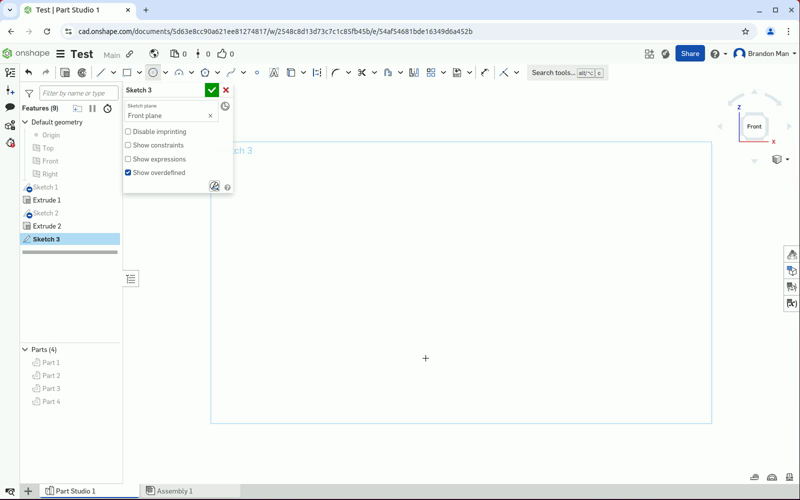
key_up(shift)
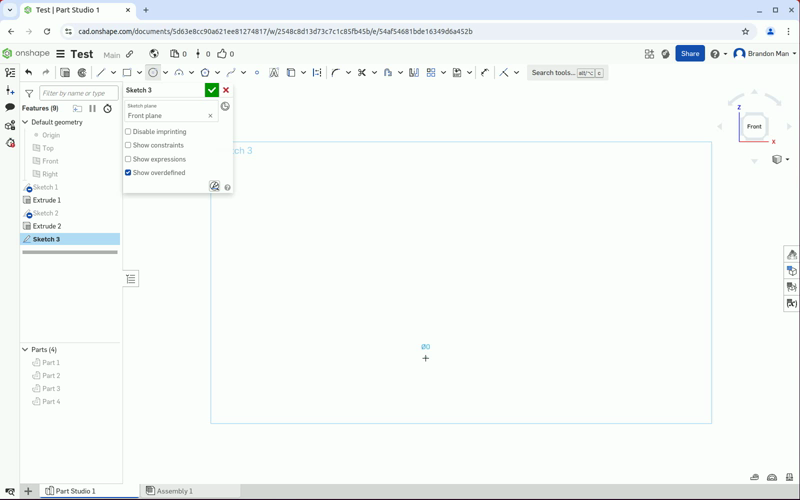
mouse_move(438, 357)
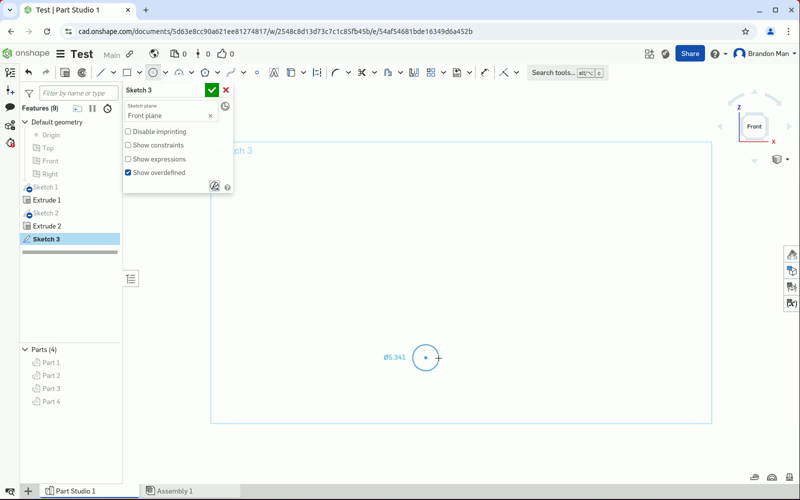
click(438, 357)
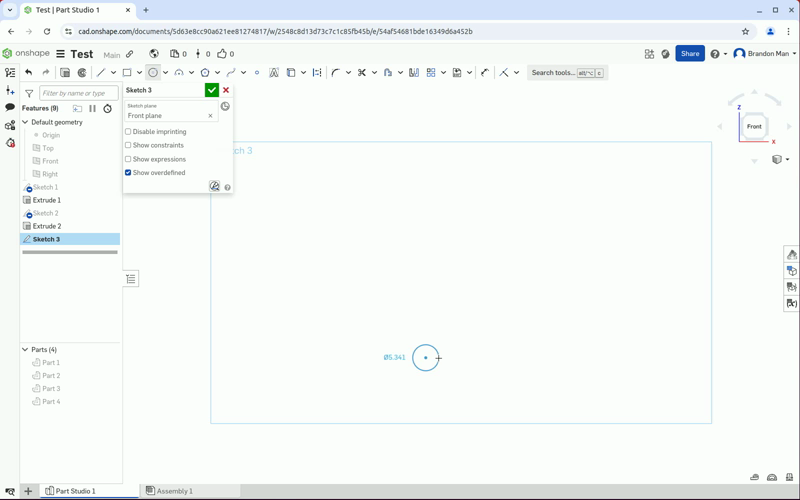
key(esc)
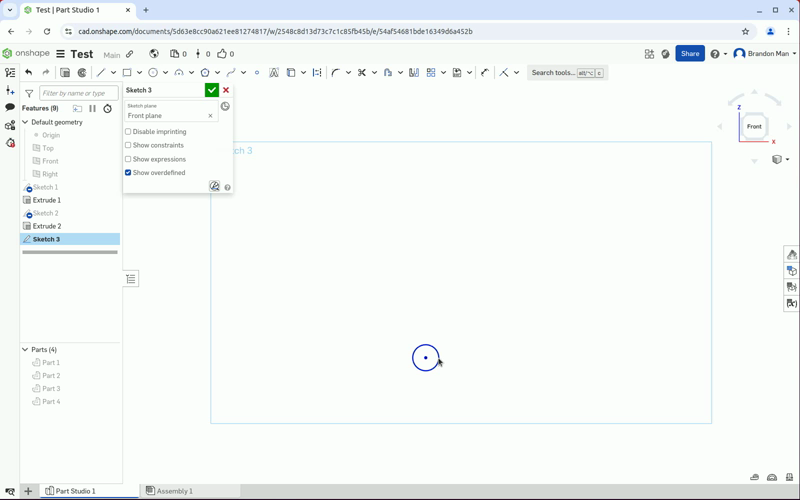
key(c)
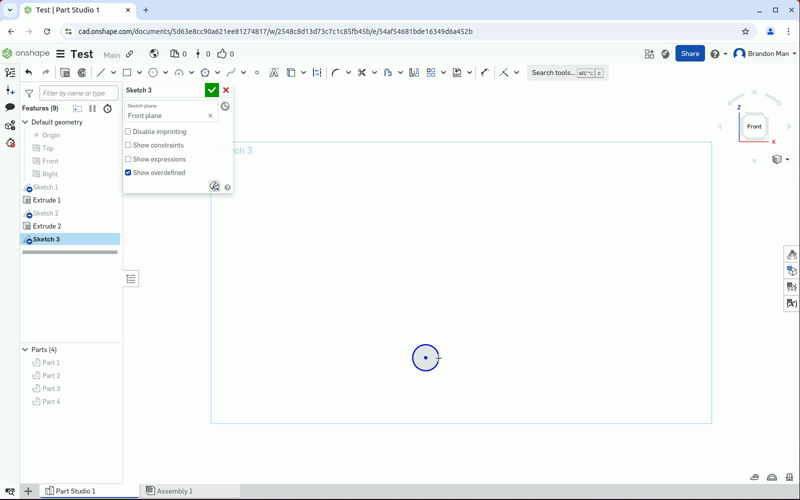
key_down(shift)
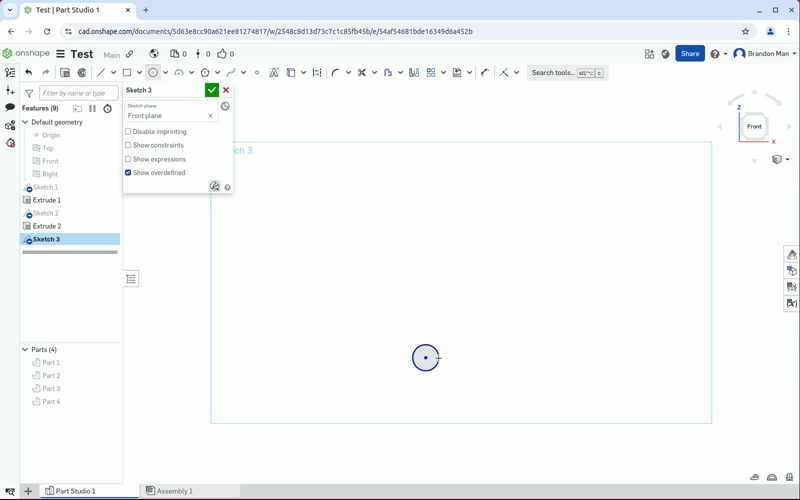
mouse_move(425, 357)
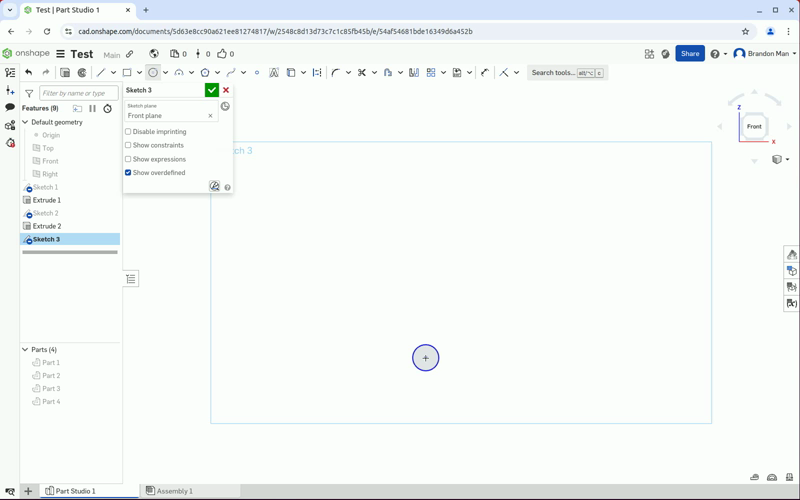
click(425, 357)
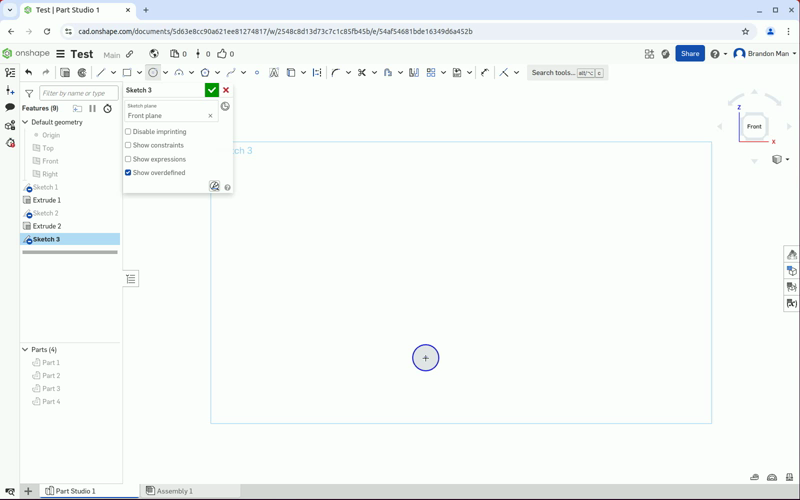
key_up(shift)
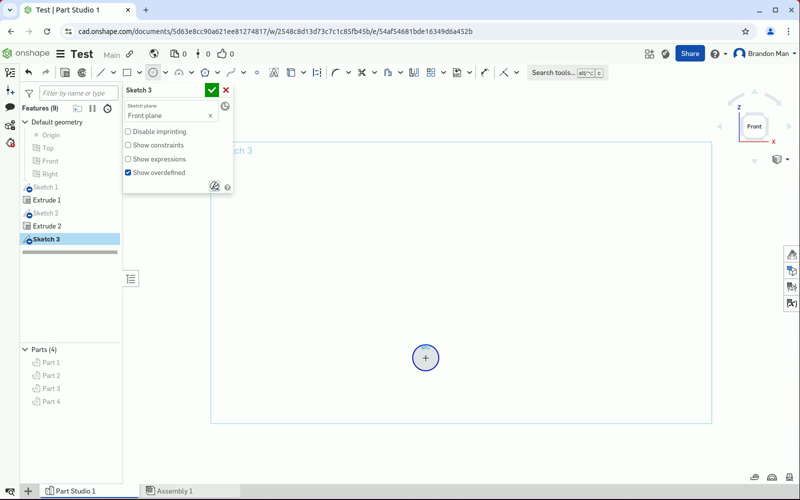
mouse_move(430, 357)
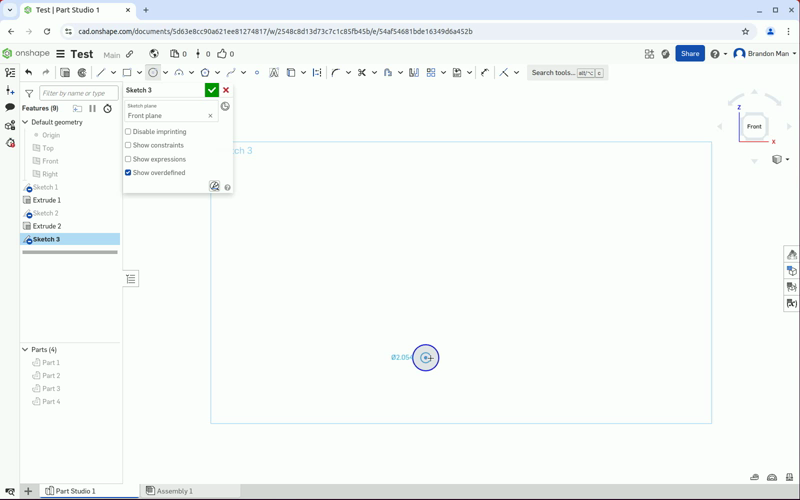
click(430, 357)
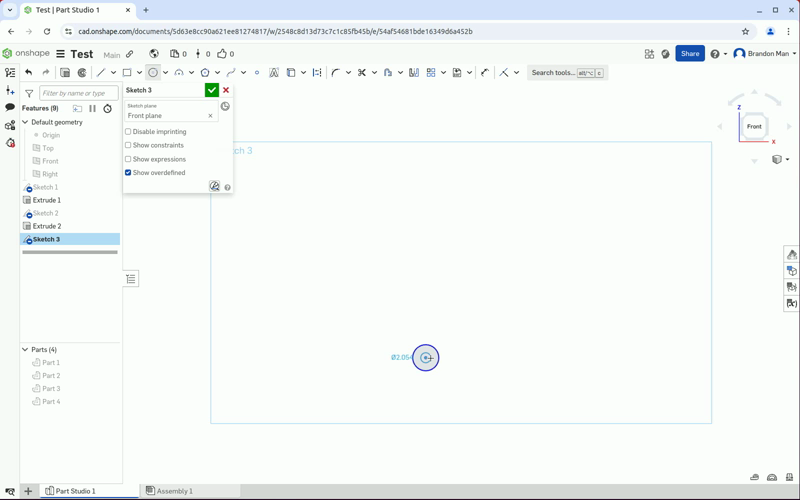
key(esc)
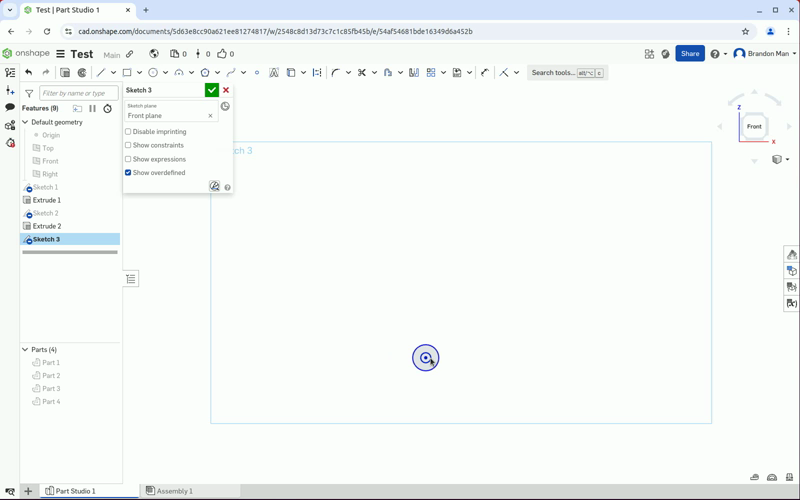
mouse_move(431, 349)
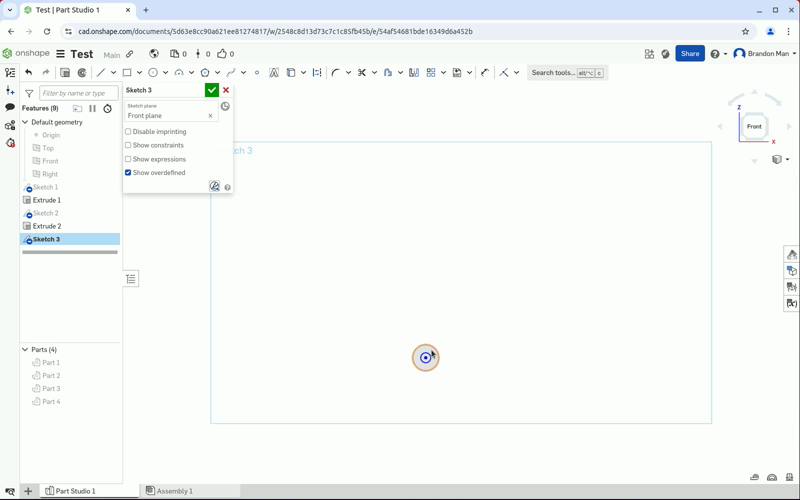
scroll(6)
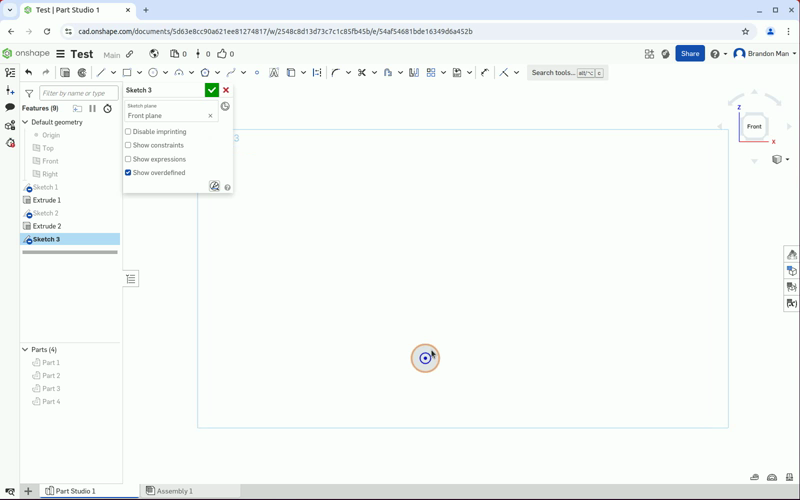
scroll(6)
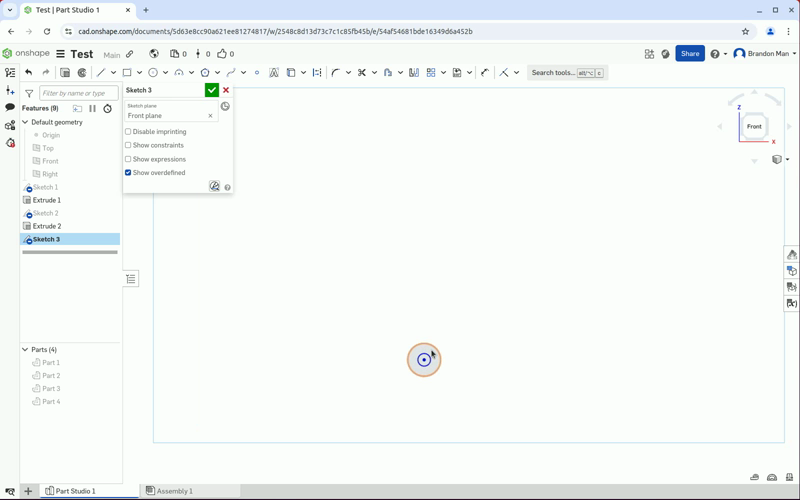
scroll(6)
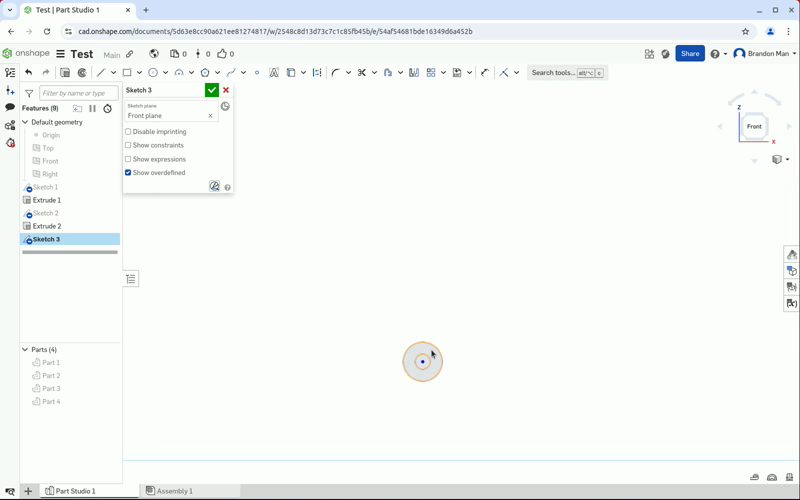
scroll(6)
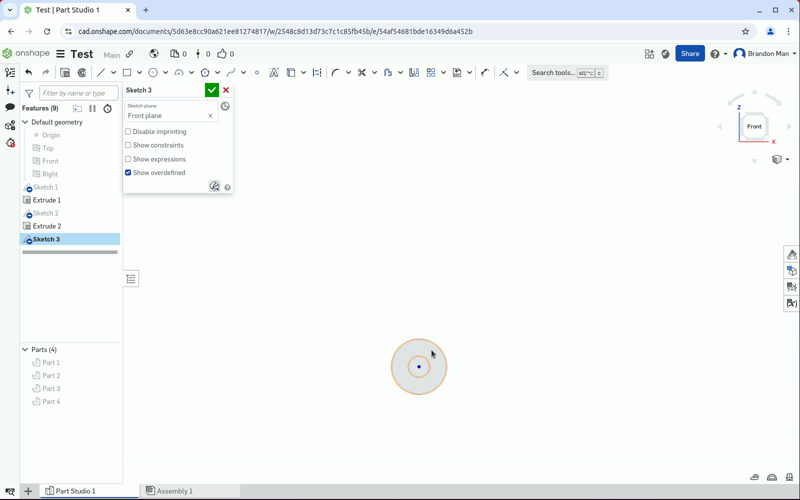
scroll(6)
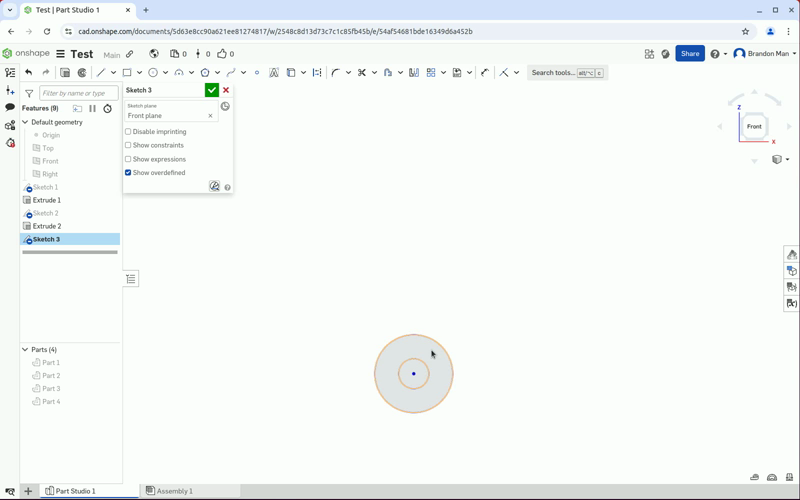
scroll(6)
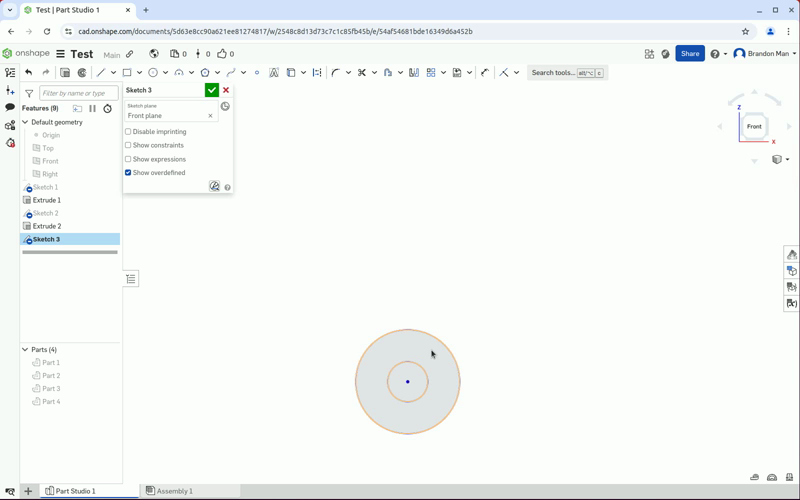
scroll(6)
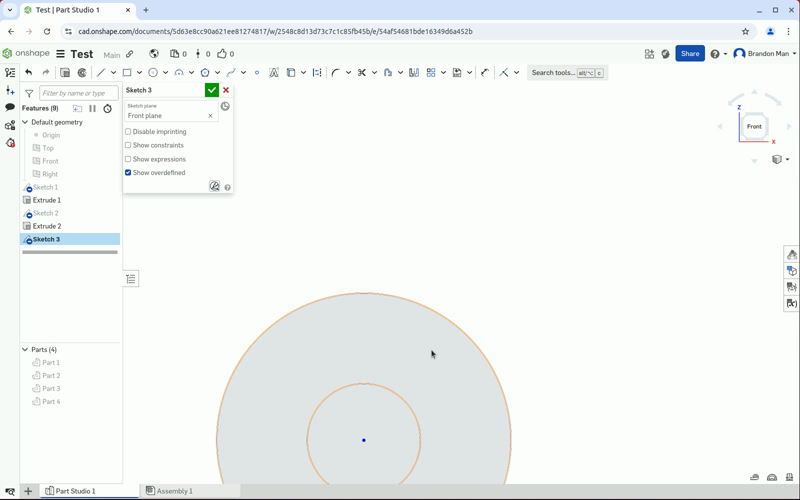
click(431, 349)
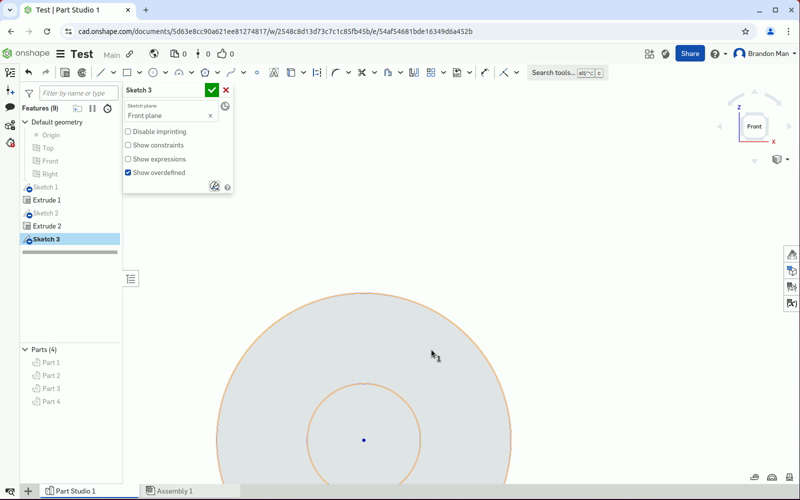
scroll(-6)
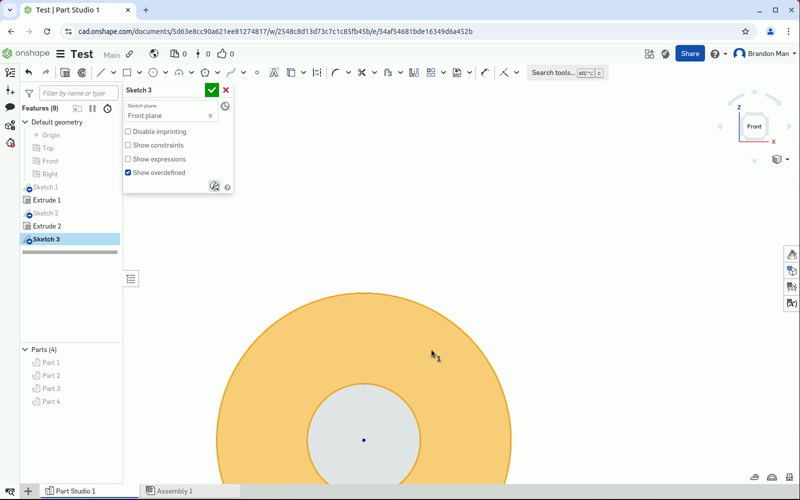
scroll(-6)
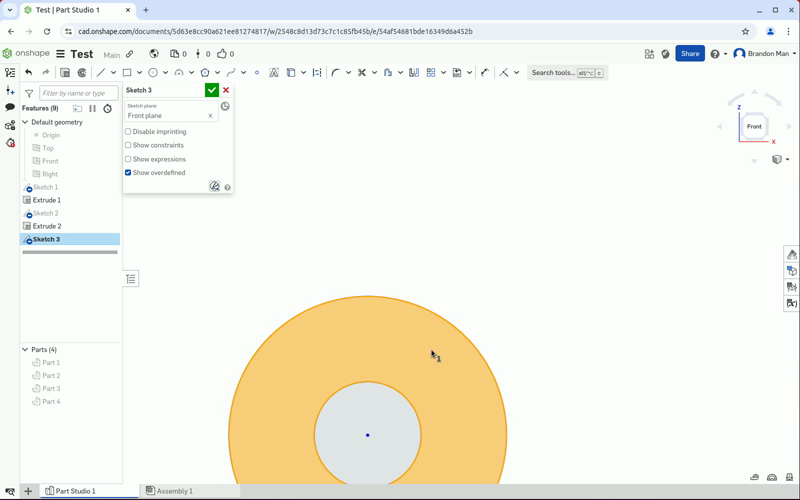
scroll(-6)
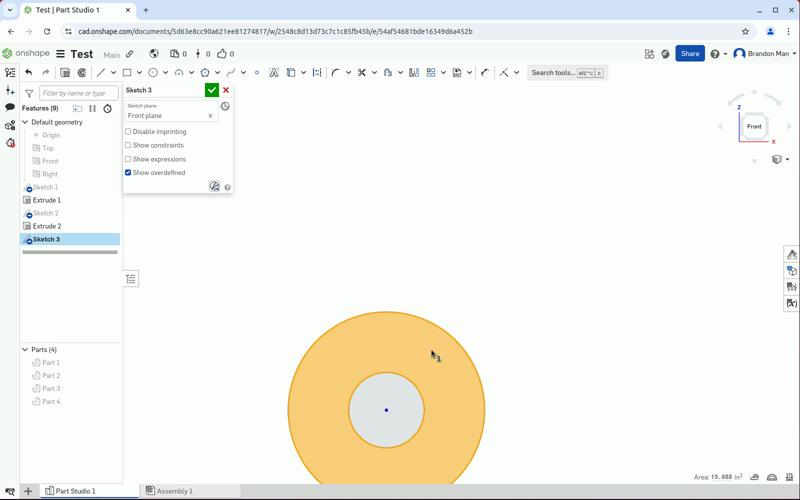
scroll(-6)
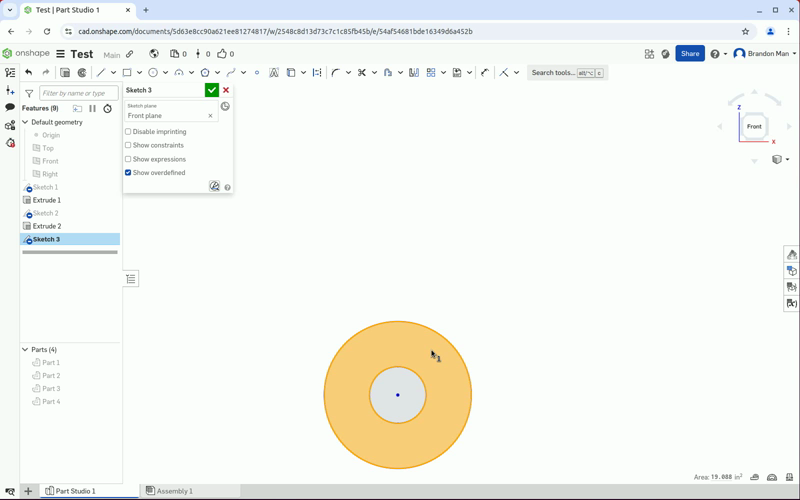
scroll(-6)
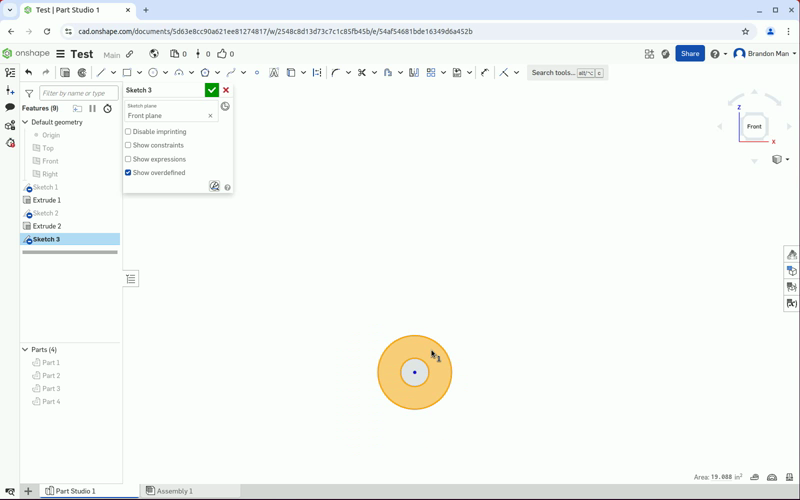
scroll(-6)
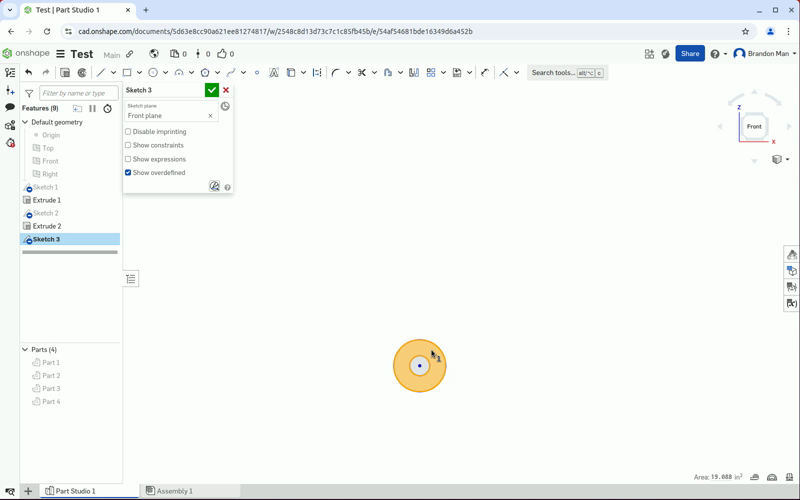
scroll(-6)
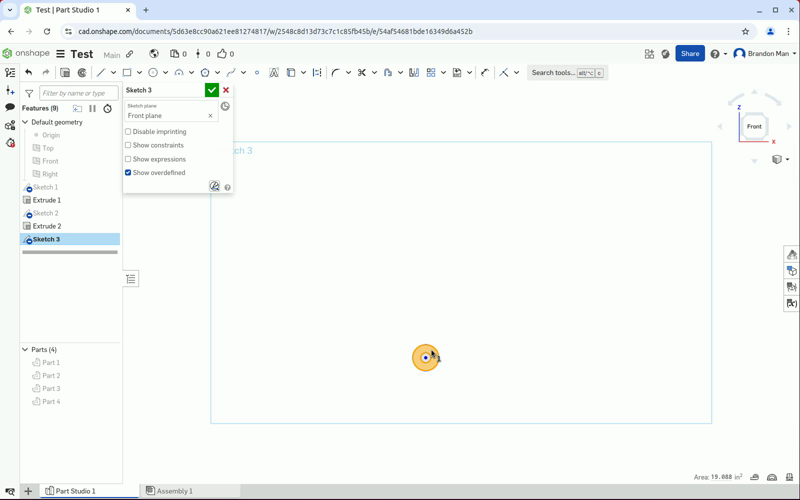
mouse_move(73, 352)
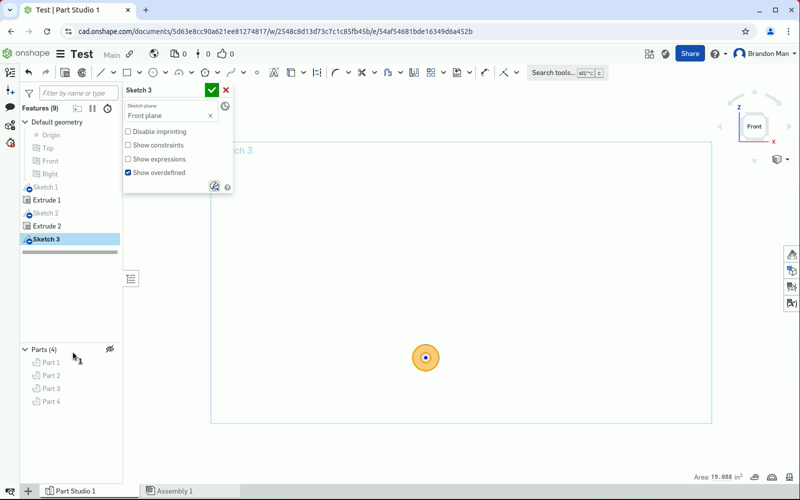
key(shift+y)
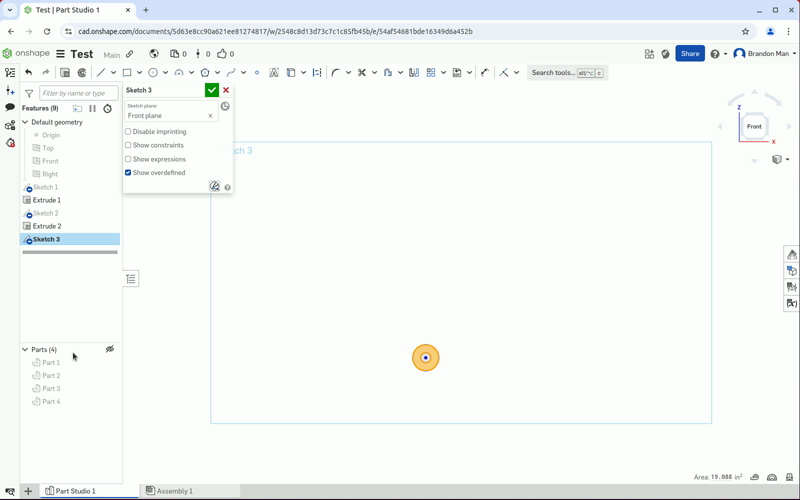
key(shift+e)
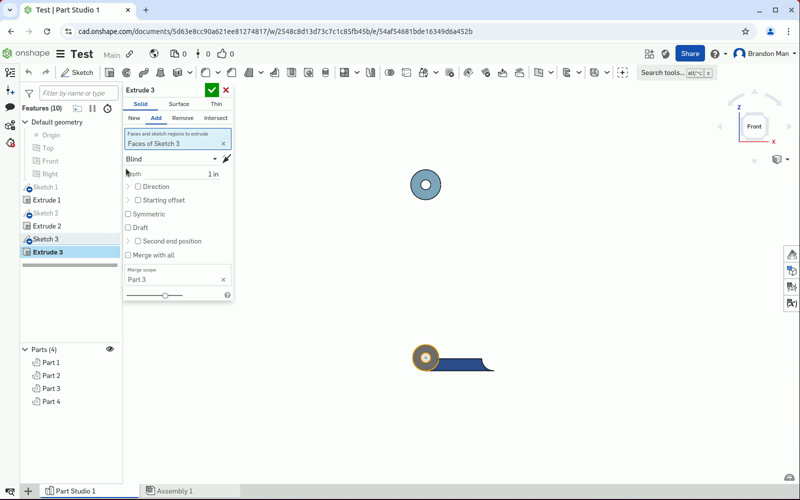
mouse_move(143, 106)
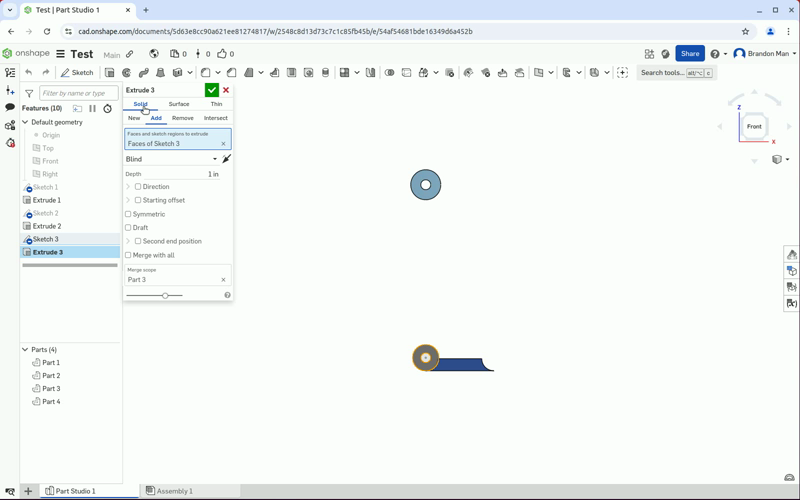
click(143, 106)
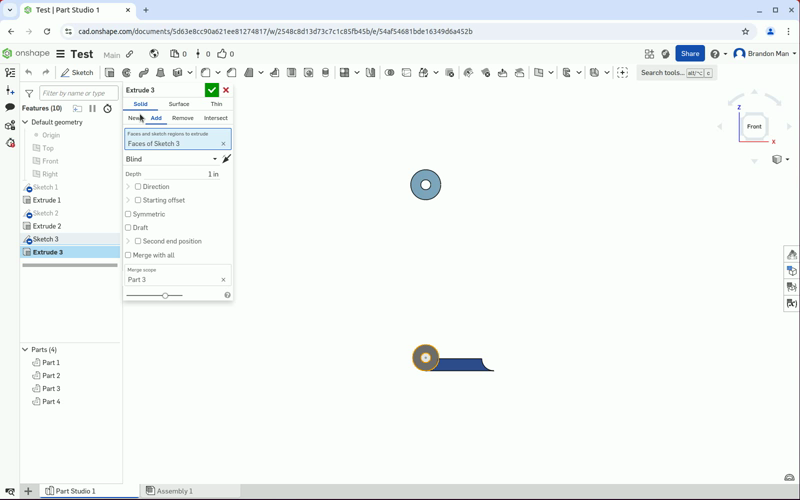
mouse_move(137, 120)
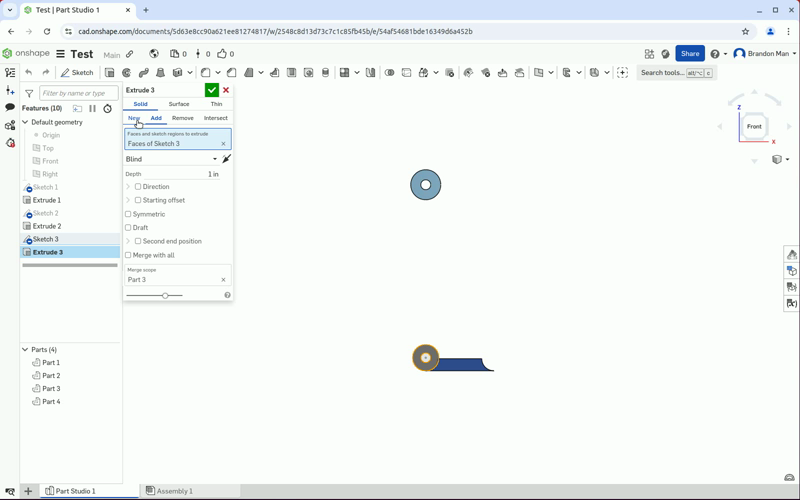
click(137, 120)
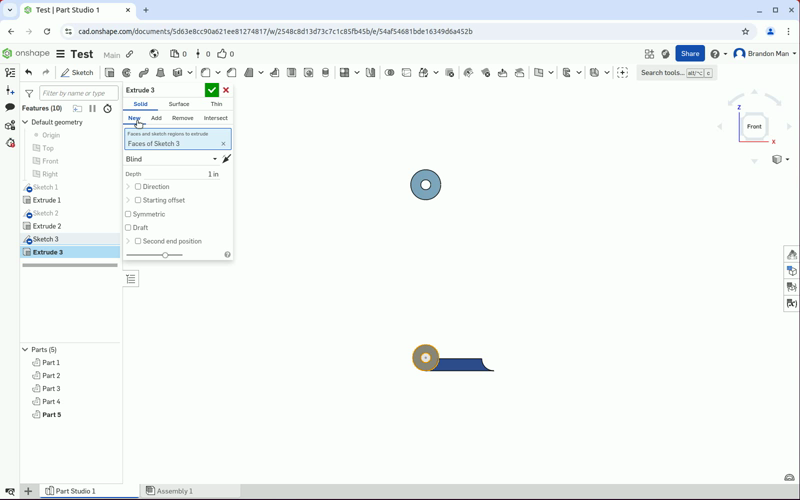
key(tab, 4)
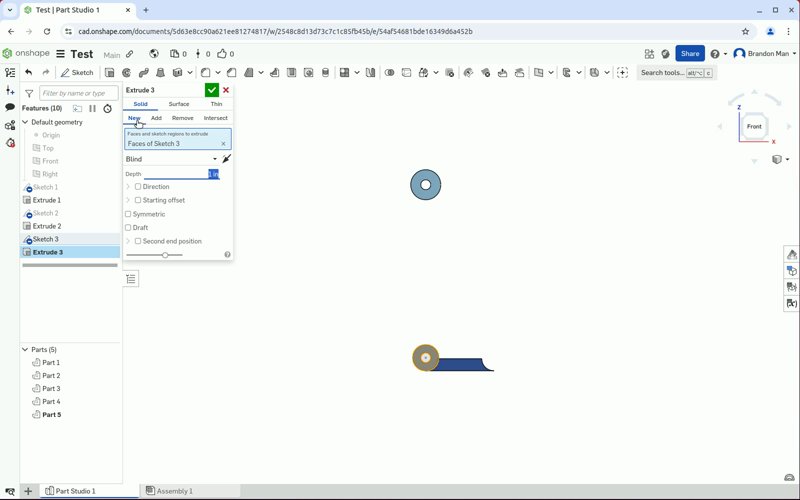
text(0.963)
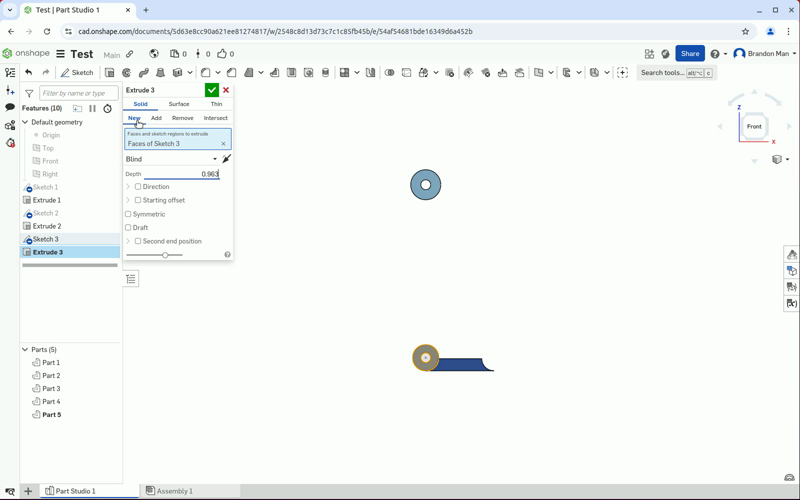
key(enter)
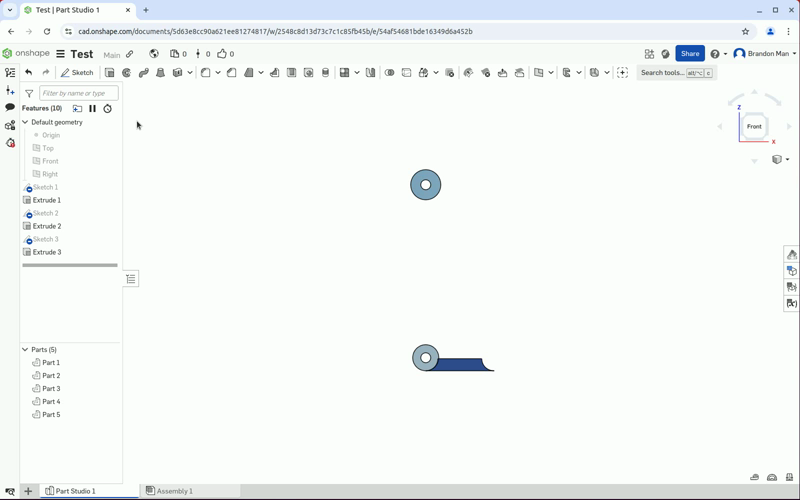
key(shift+h)
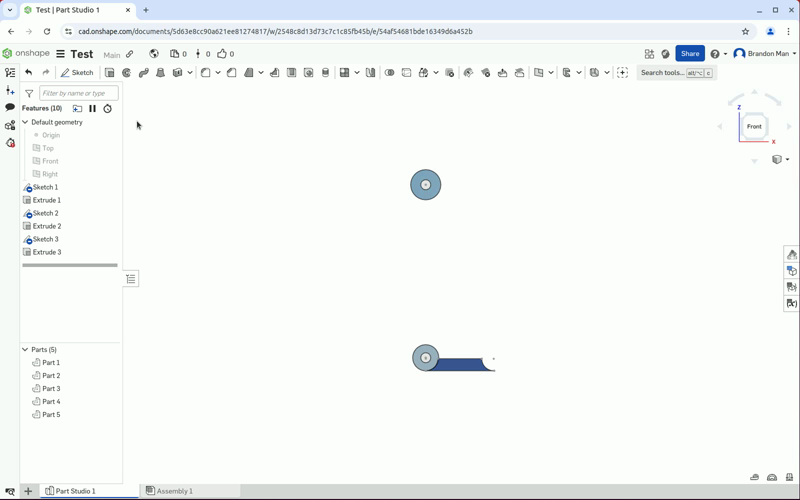
key(shift+h)
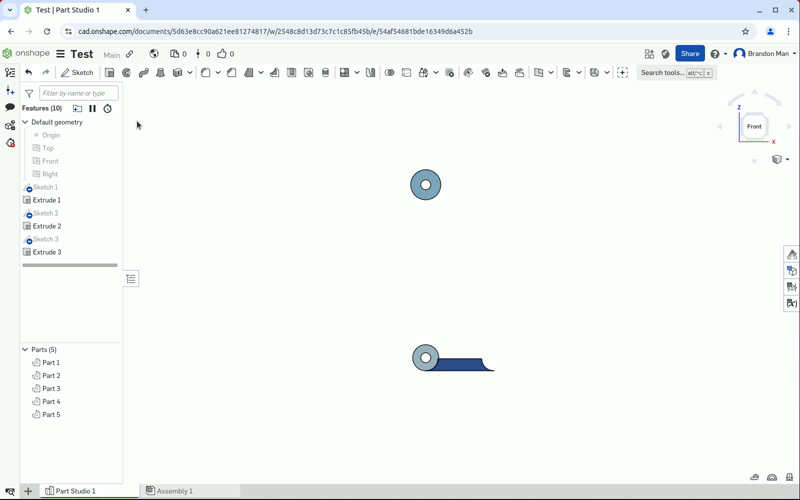
mouse_move(73, 189)
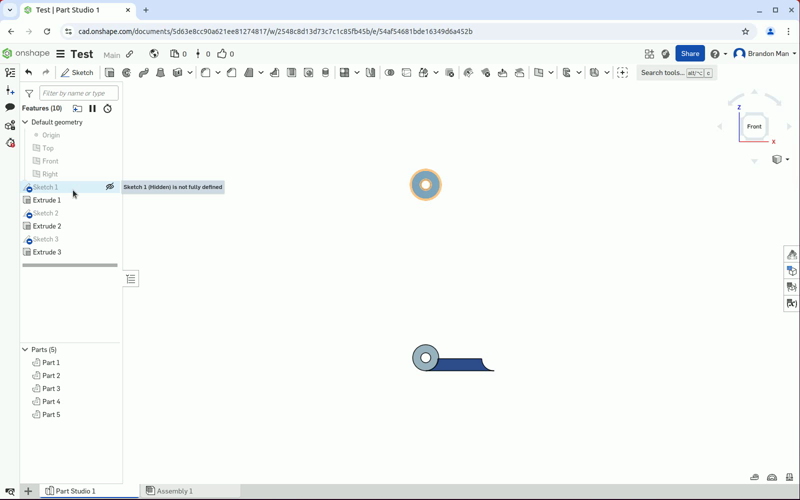
click(73, 189)
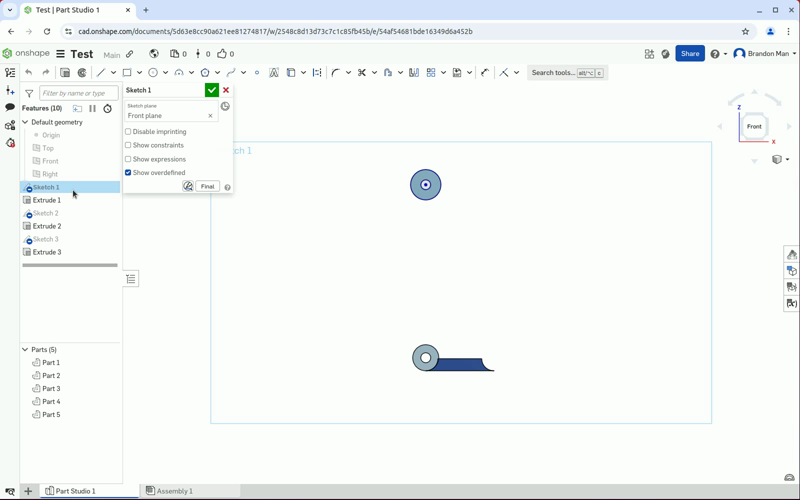
mouse_move(229, 92)
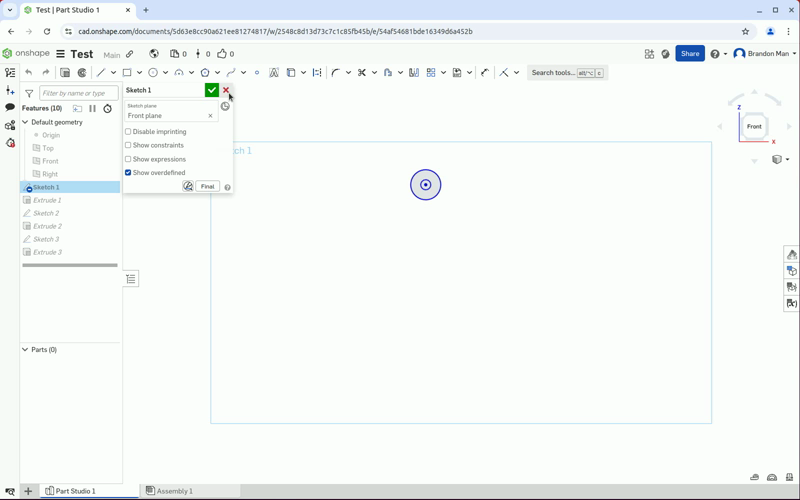
click(229, 92)
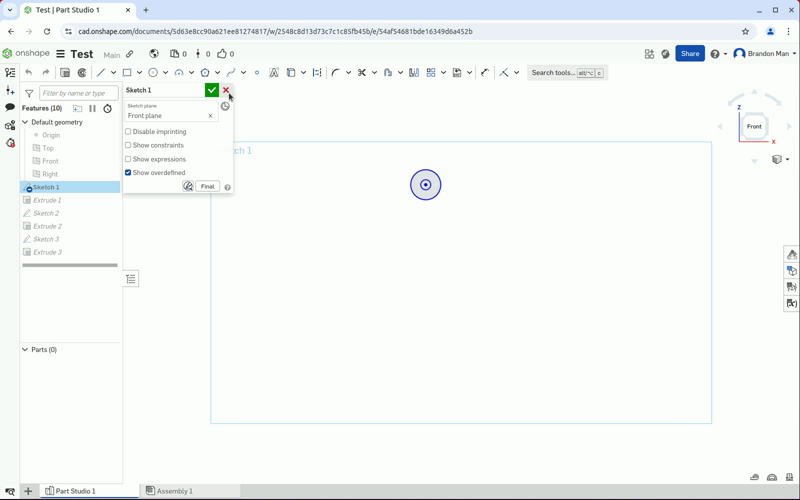
key(shift+s)
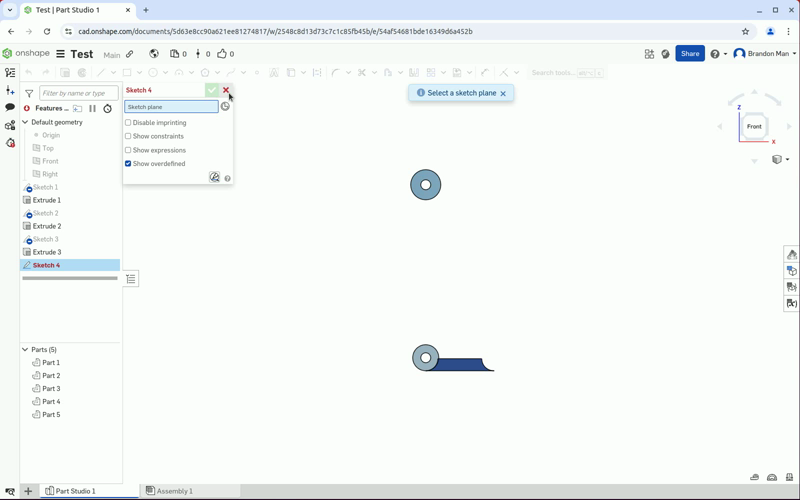
mouse_move(73, 163)
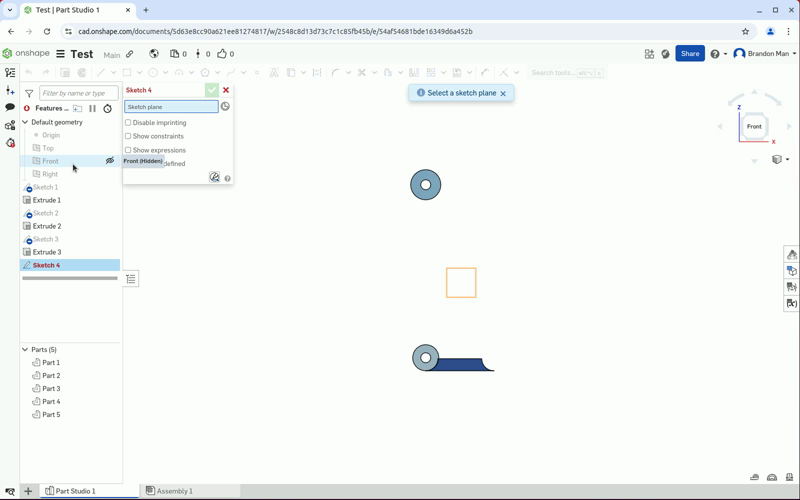
click(73, 163)
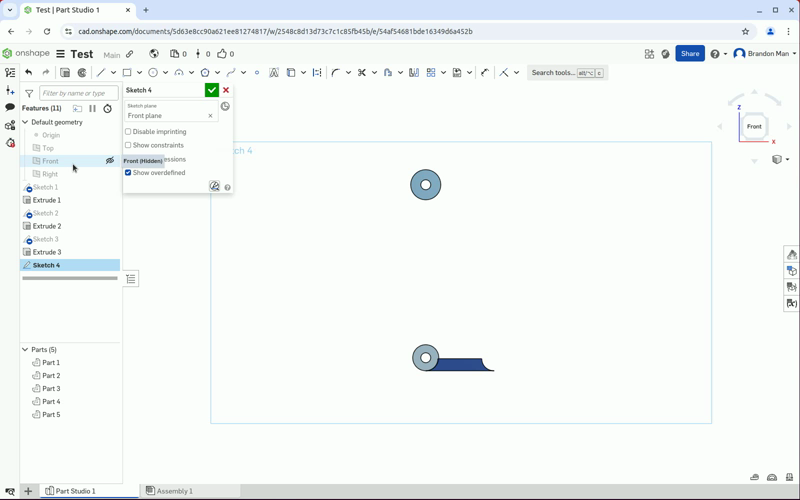
mouse_move(73, 352)
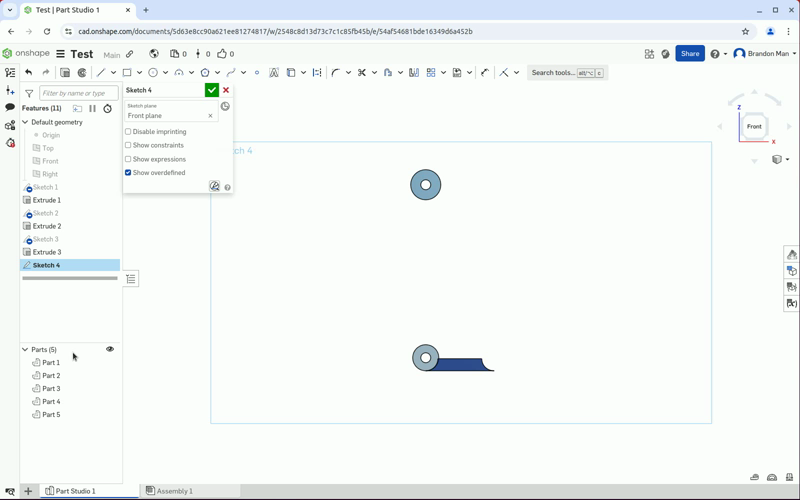
key(y)
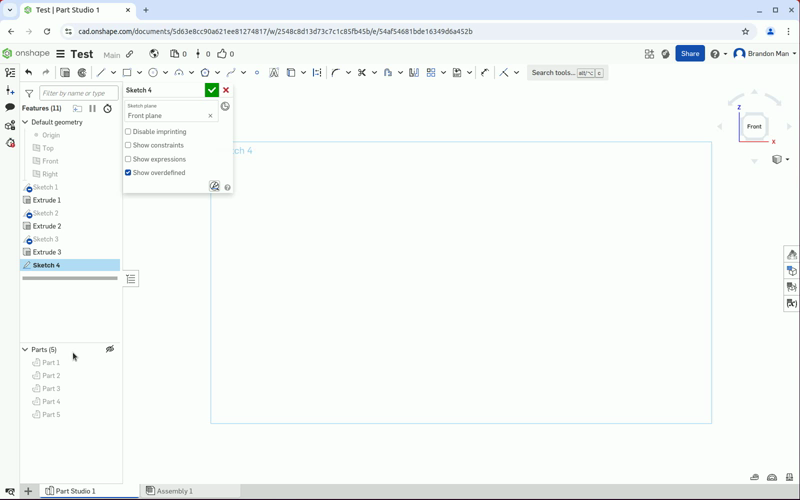
key(c)
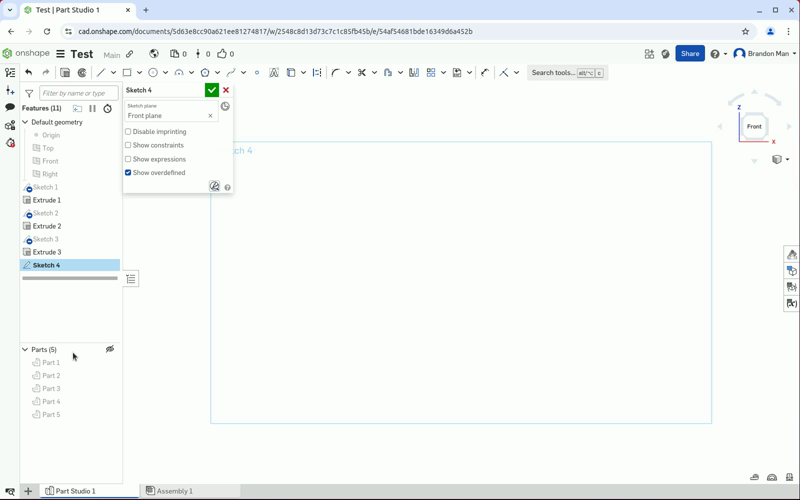
key_down(shift)
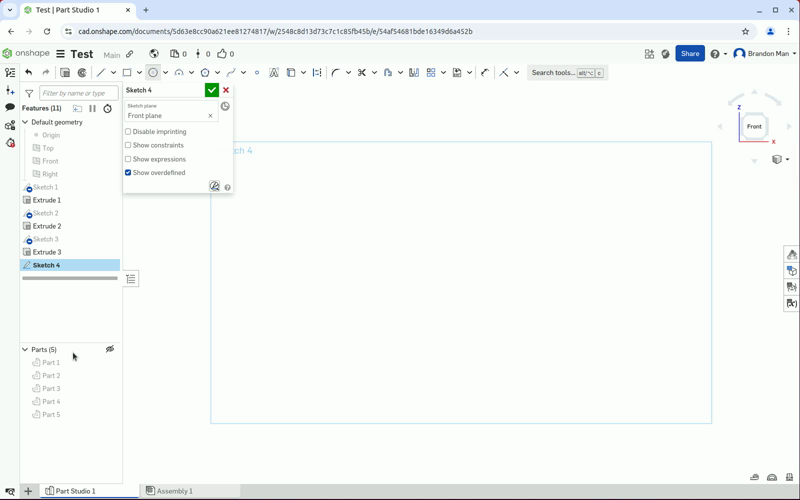
mouse_move(493, 357)
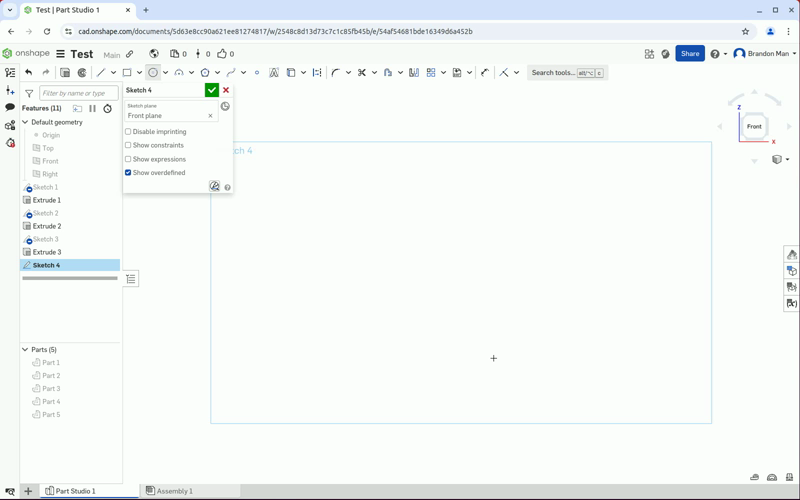
click(493, 357)
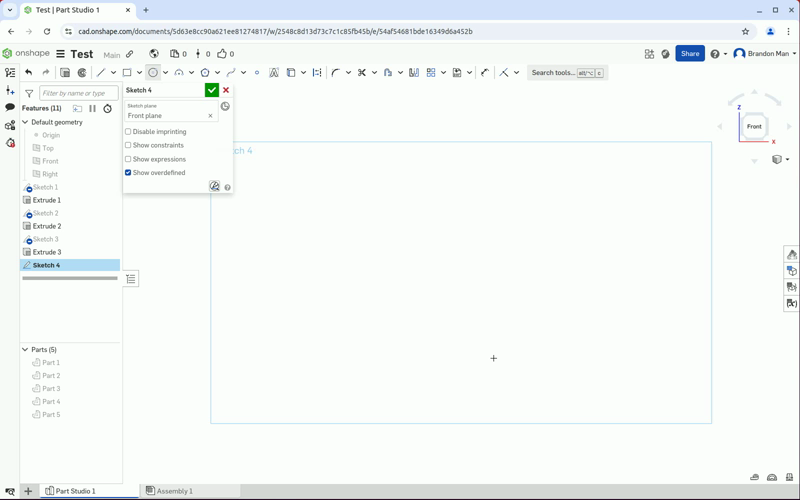
key_up(shift)
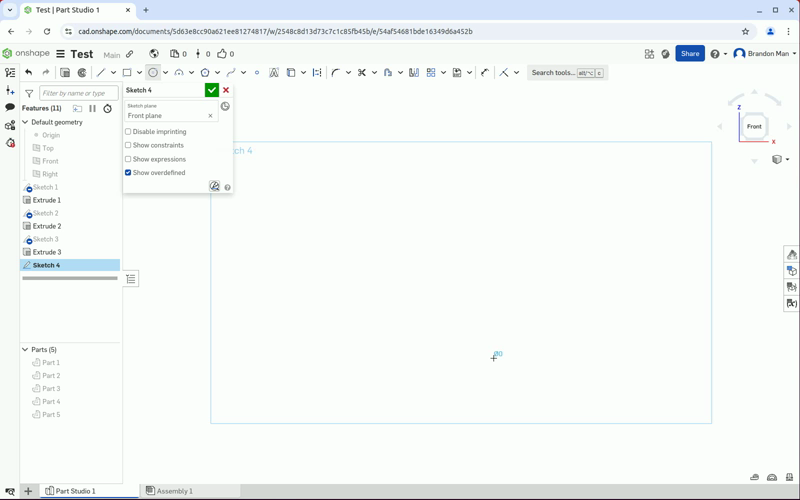
mouse_move(506, 357)
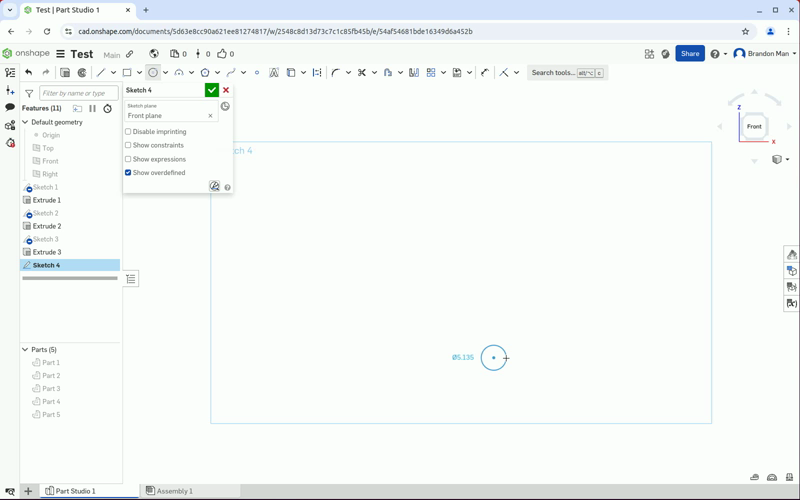
click(506, 357)
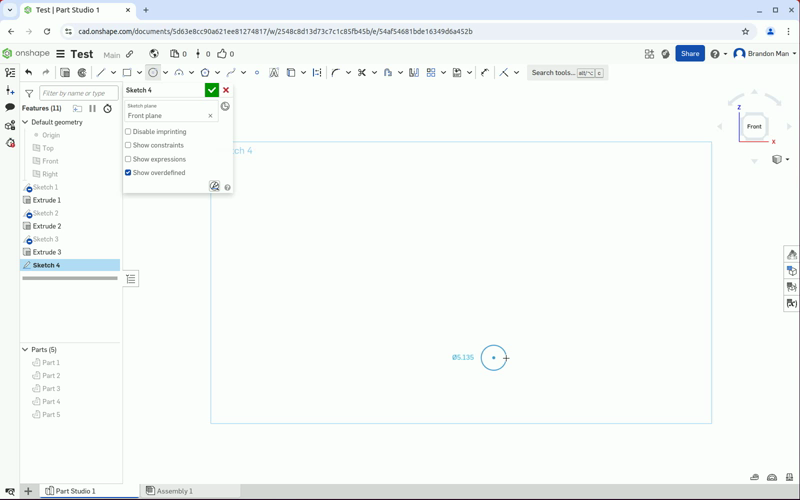
key(esc)
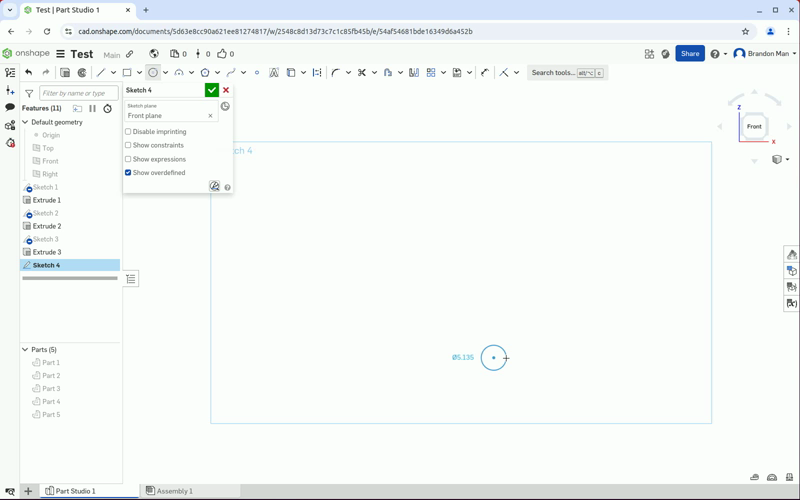
key(c)
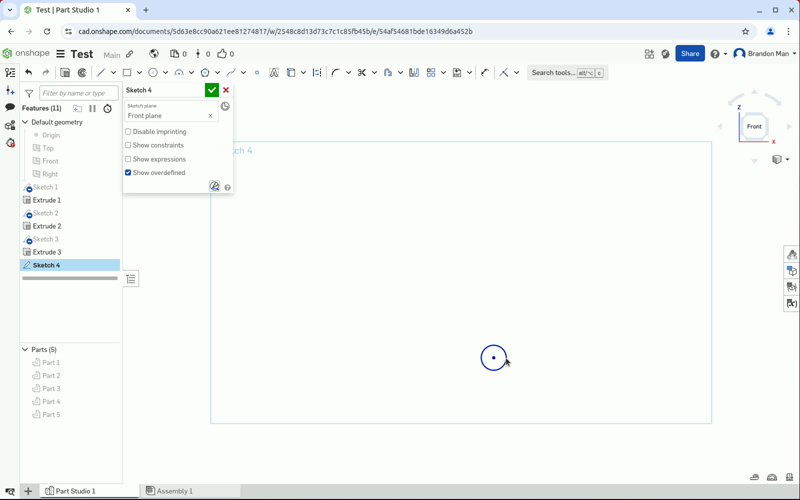
key_down(shift)
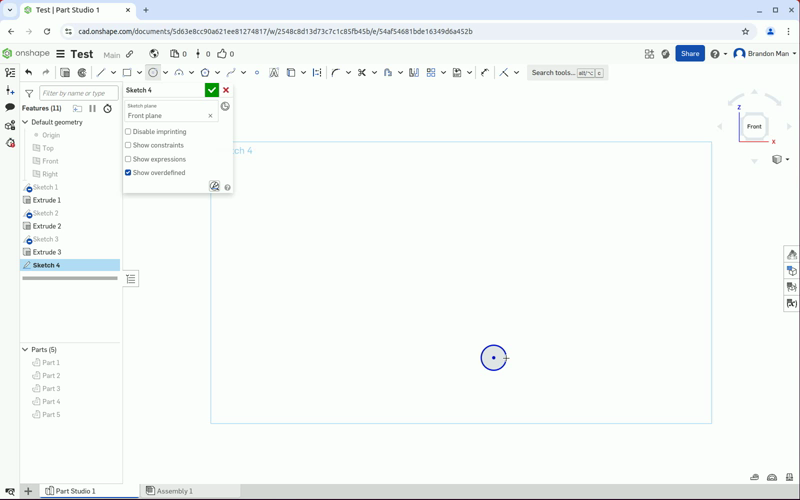
mouse_move(493, 357)
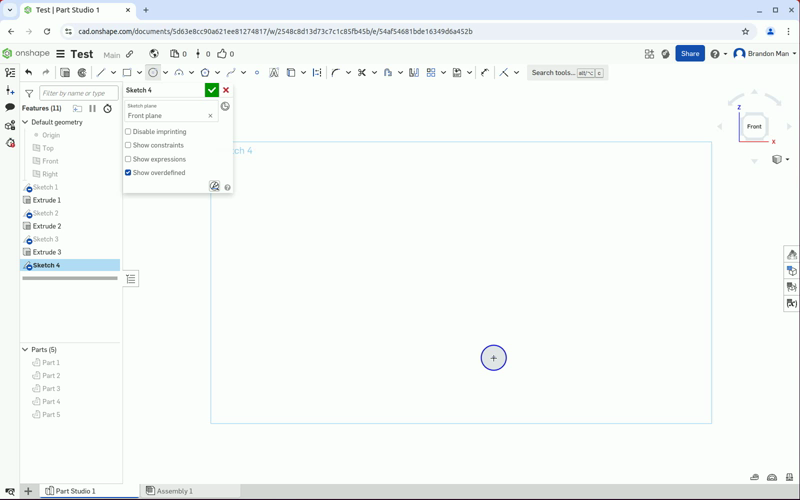
click(493, 357)
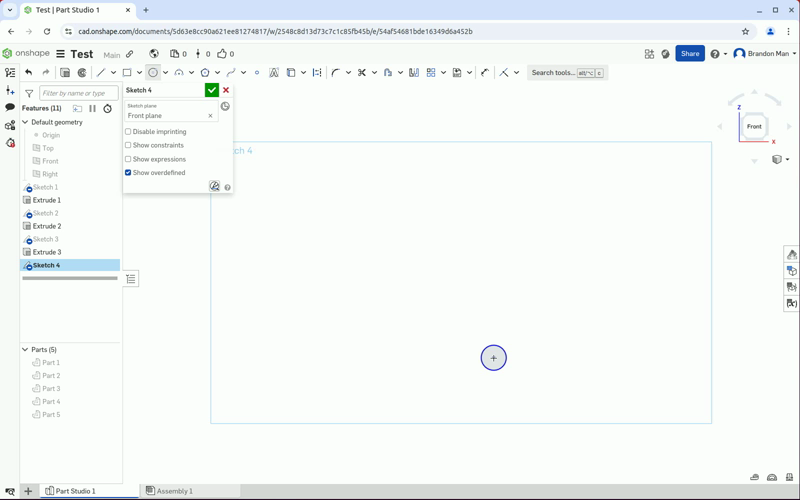
key_up(shift)
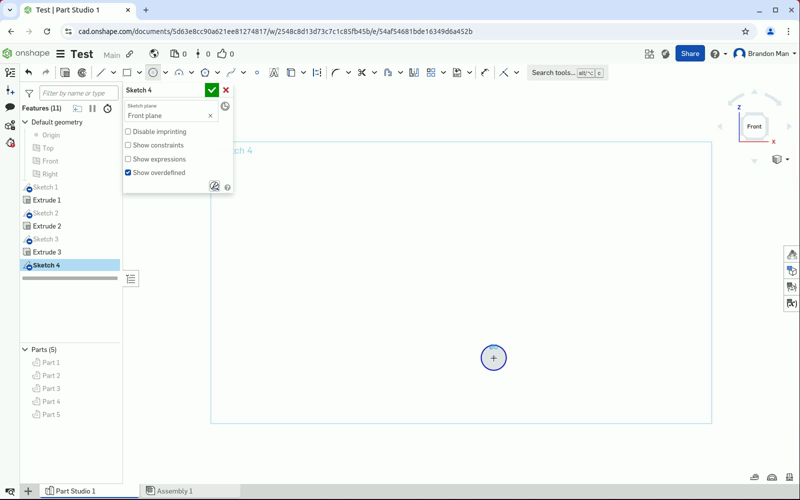
mouse_move(498, 357)
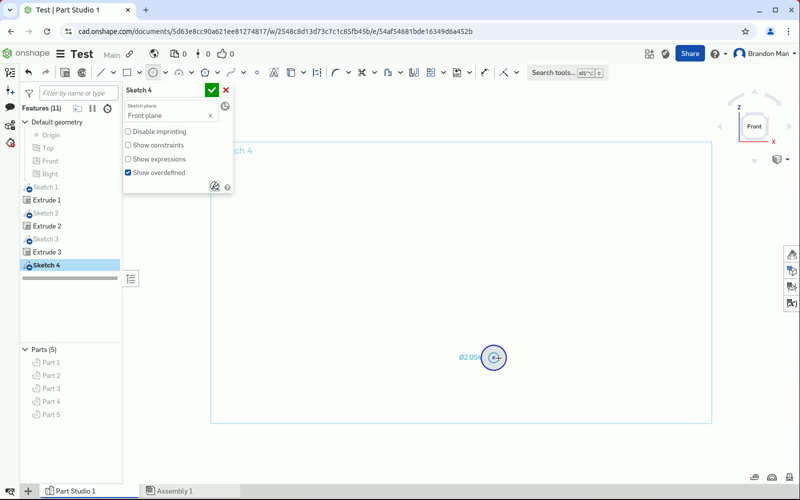
click(498, 357)
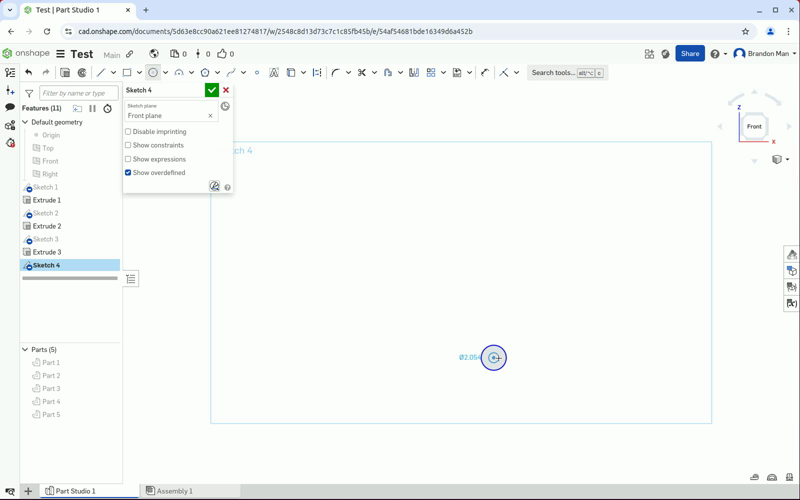
key(esc)
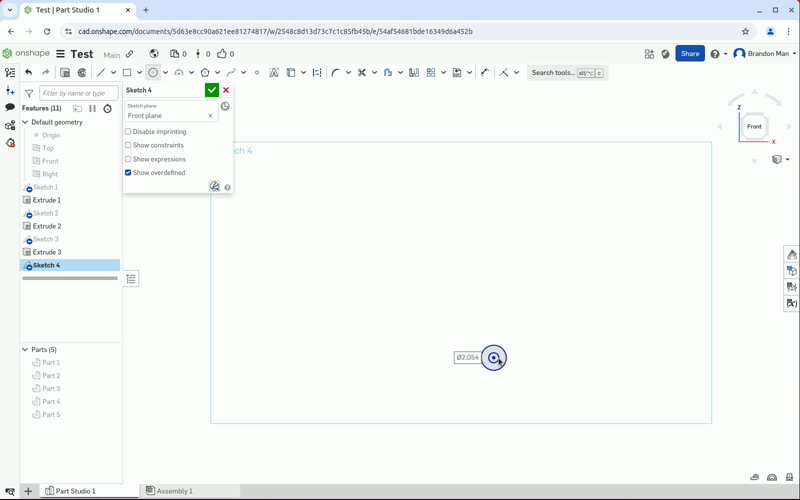
mouse_move(495, 364)
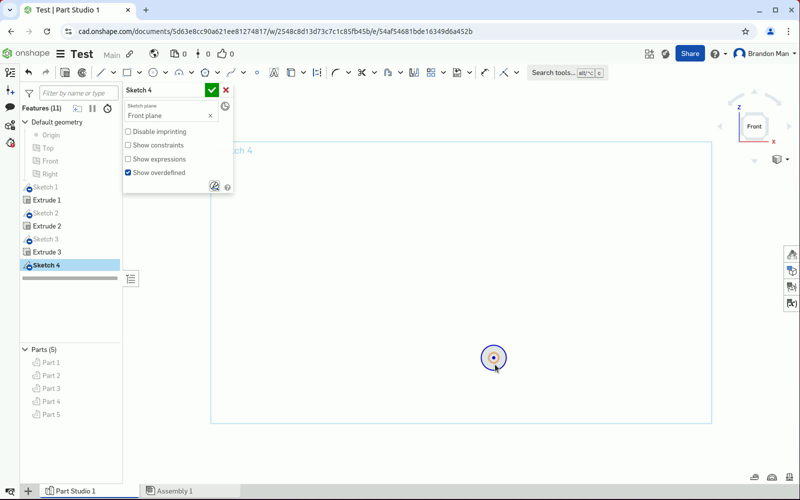
scroll(6)
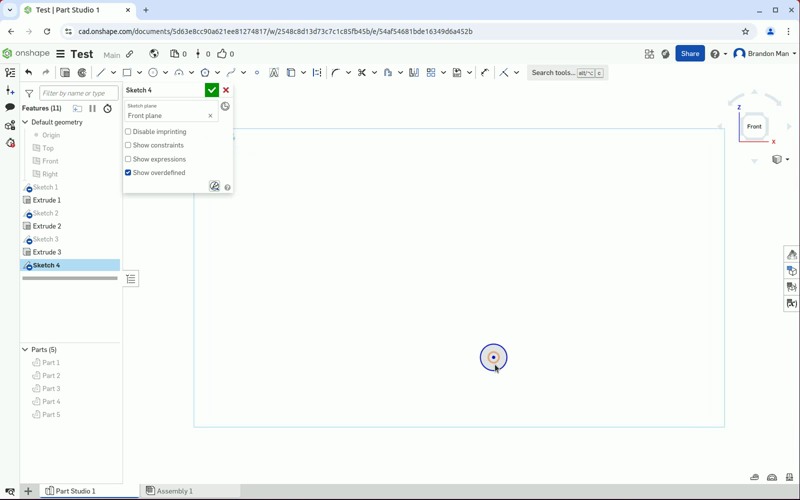
scroll(6)
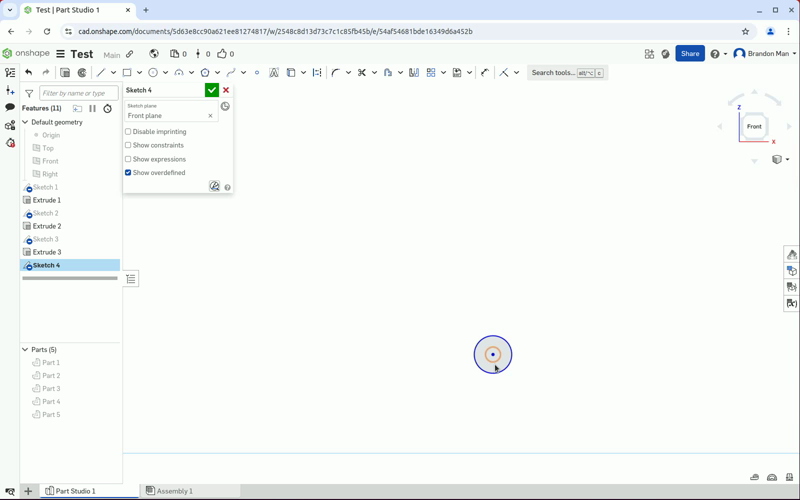
scroll(6)
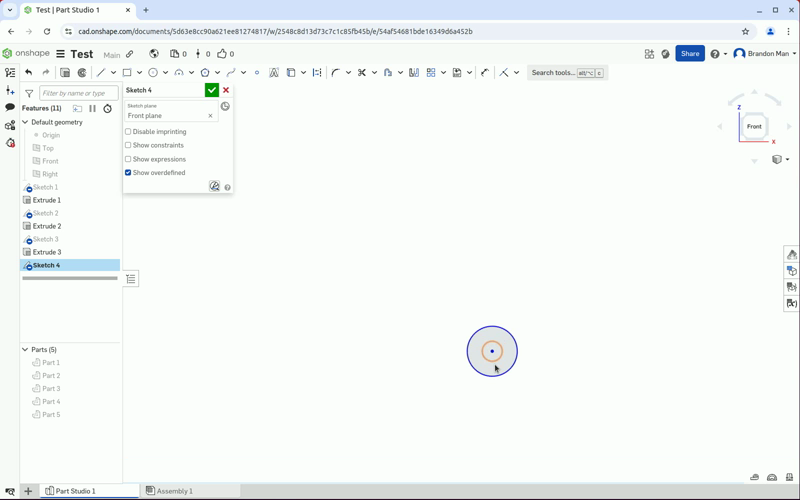
scroll(6)
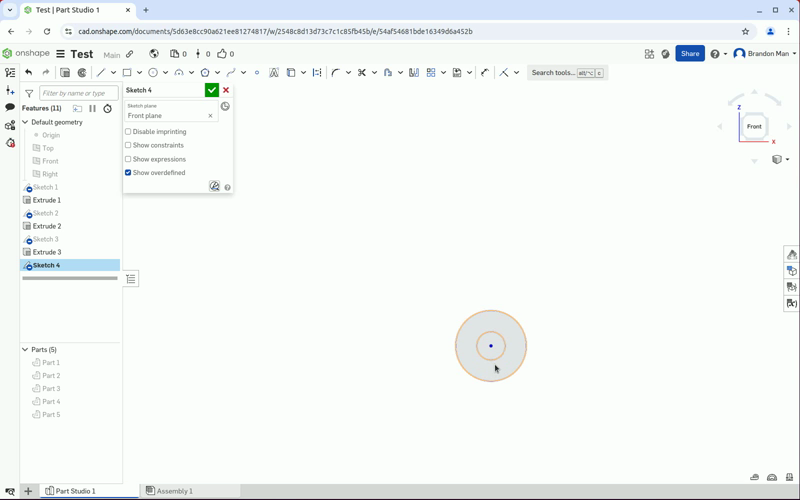
scroll(6)
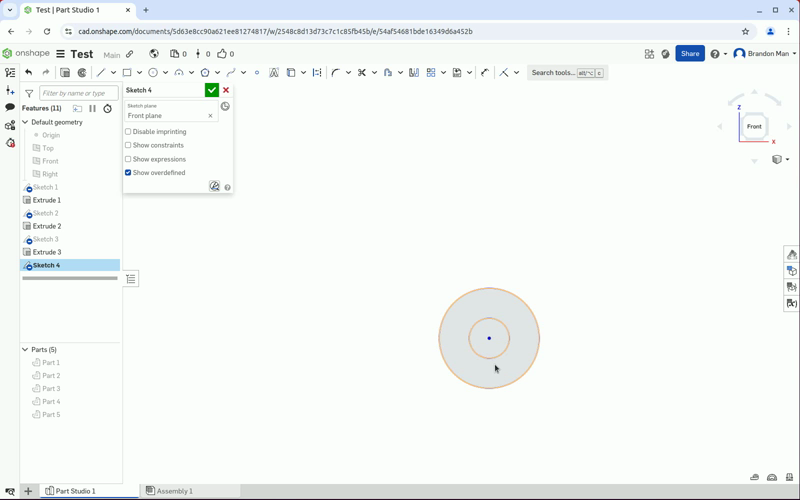
scroll(6)
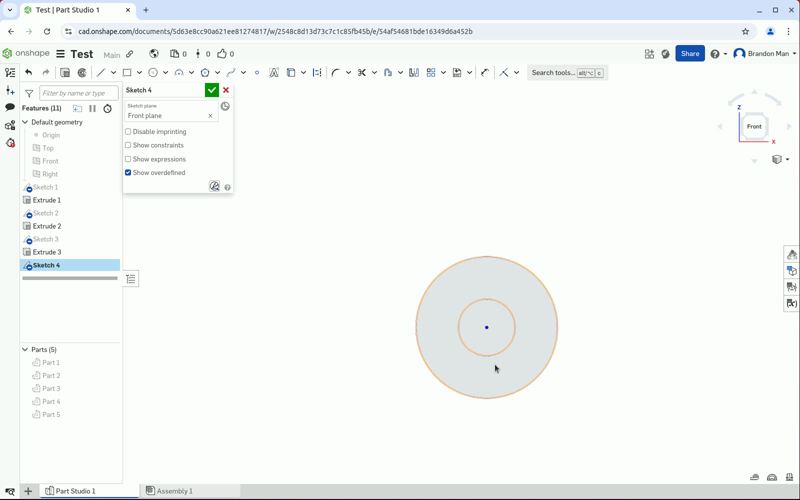
scroll(6)
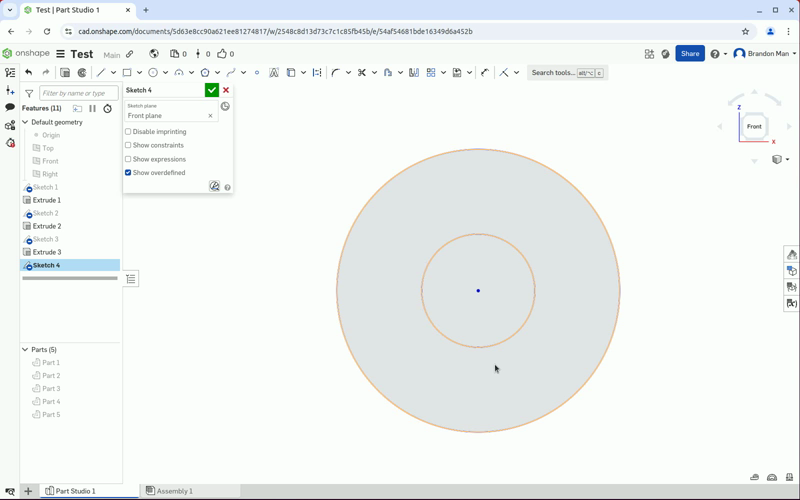
click(495, 364)
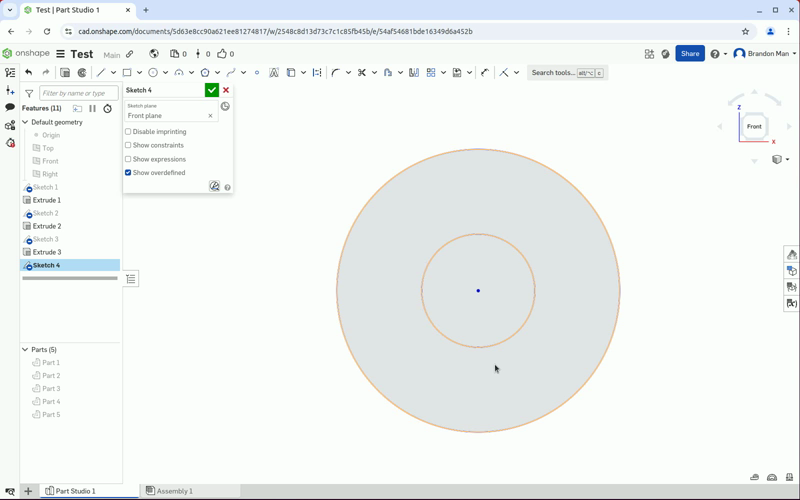
scroll(-6)
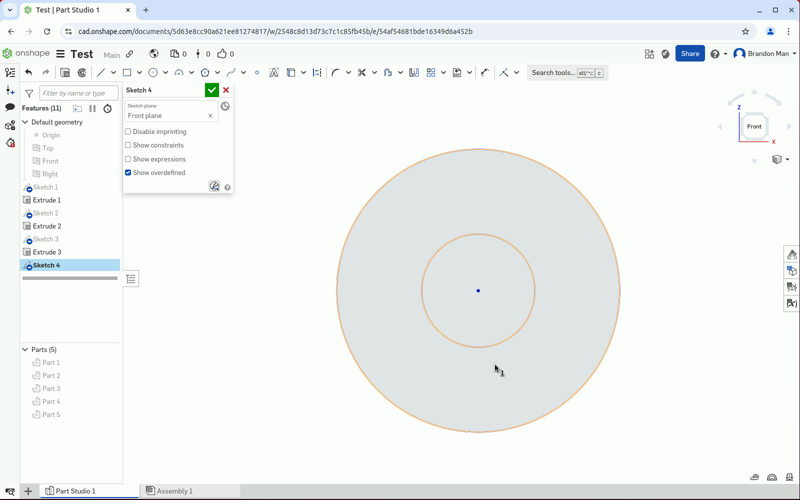
scroll(-6)
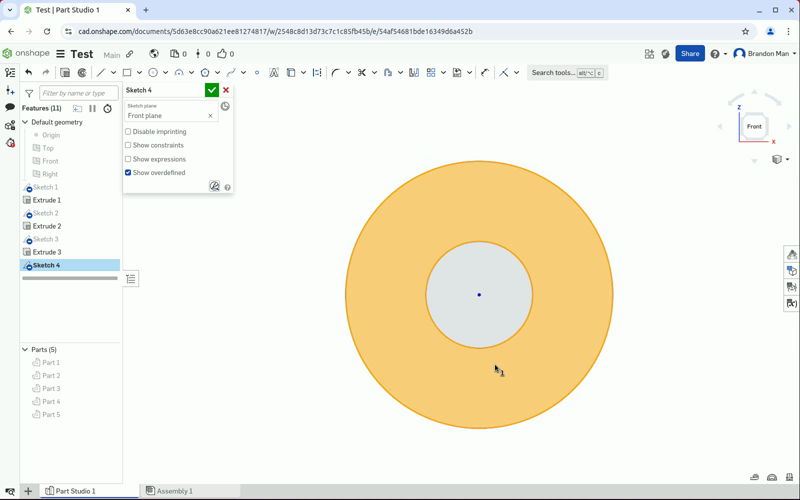
scroll(-6)
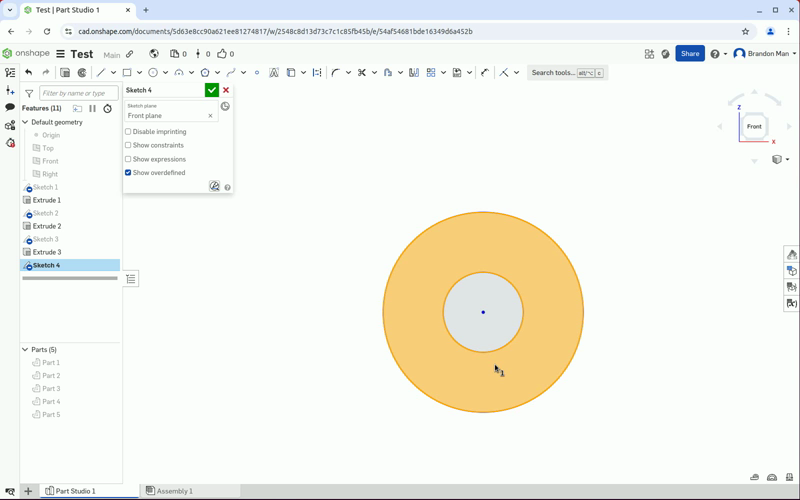
scroll(-6)
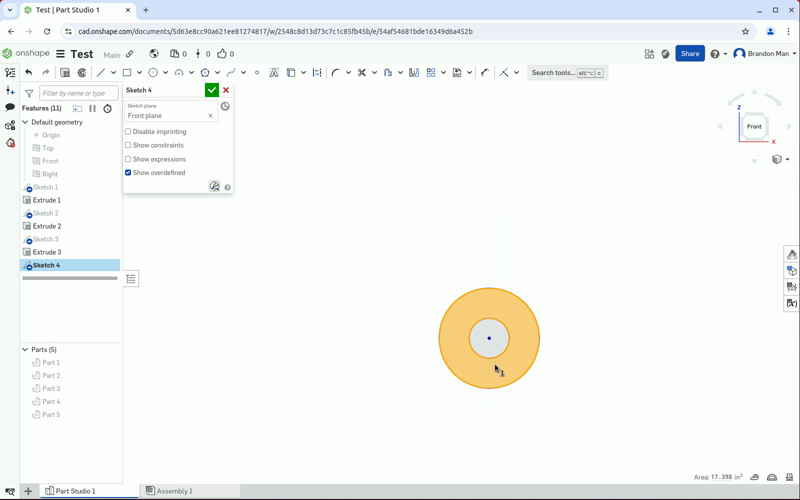
scroll(-6)
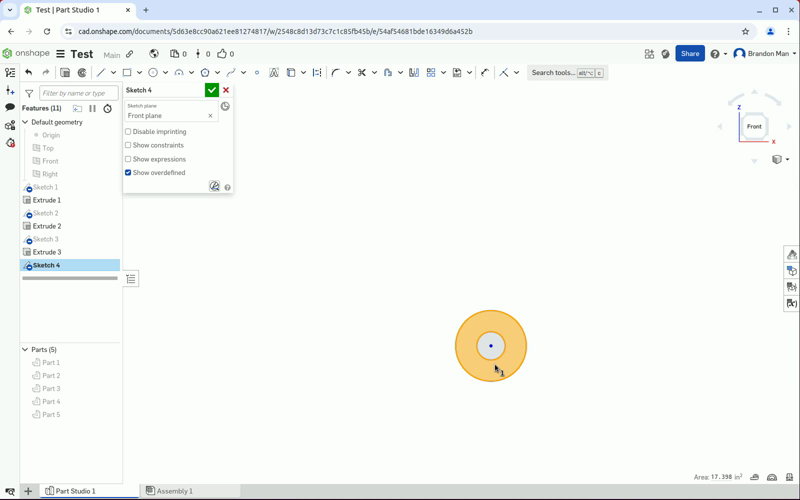
scroll(-6)
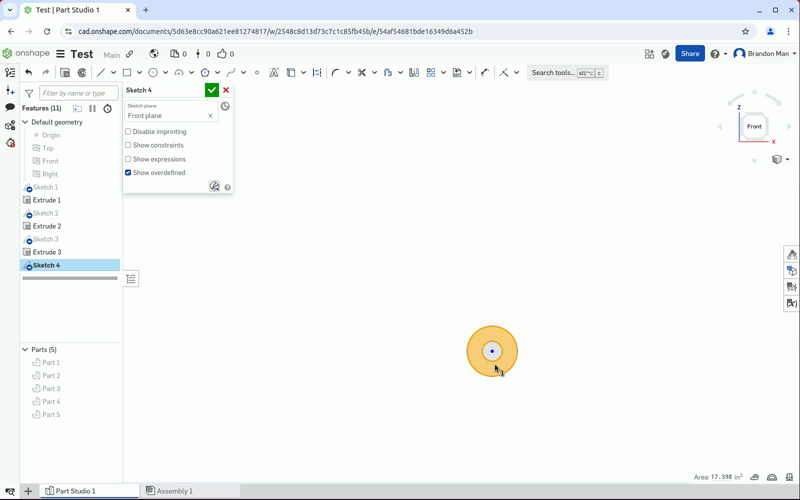
scroll(-6)
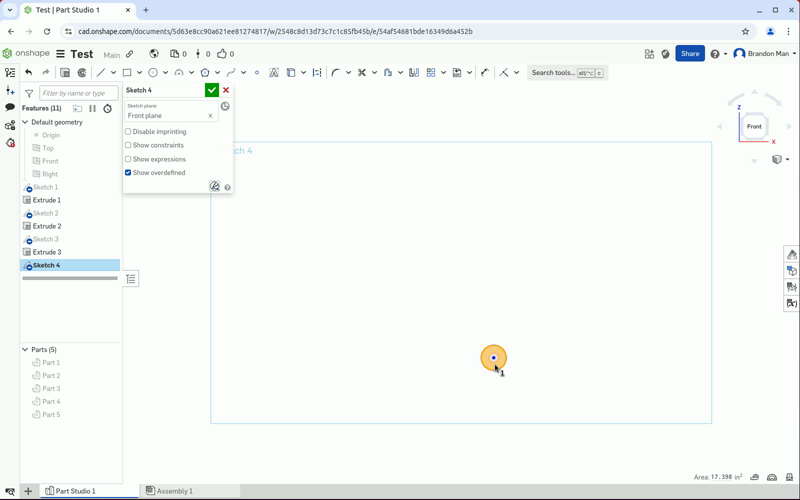
mouse_move(73, 352)
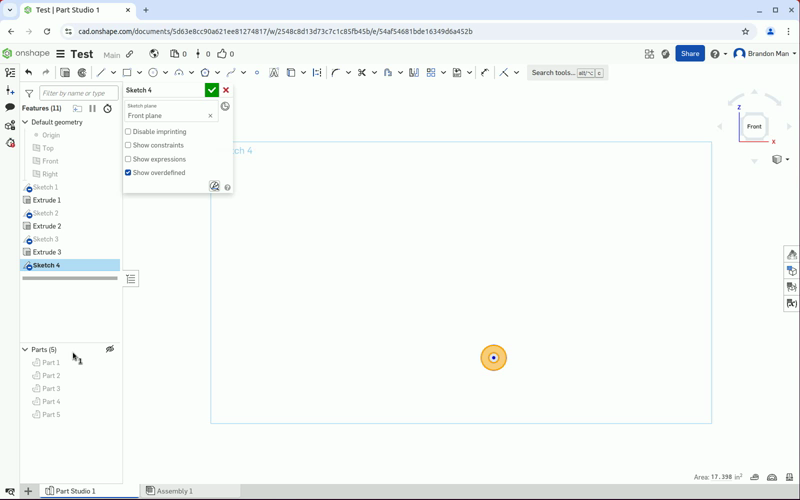
key(shift+y)
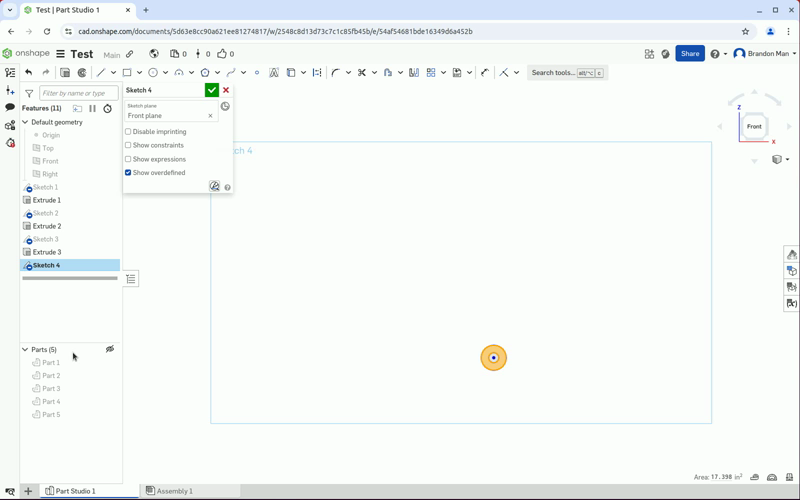
key(shift+e)
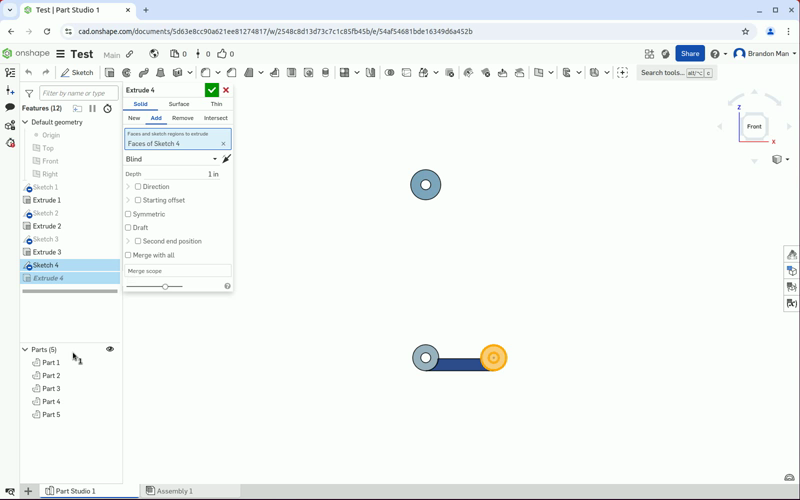
mouse_move(143, 106)
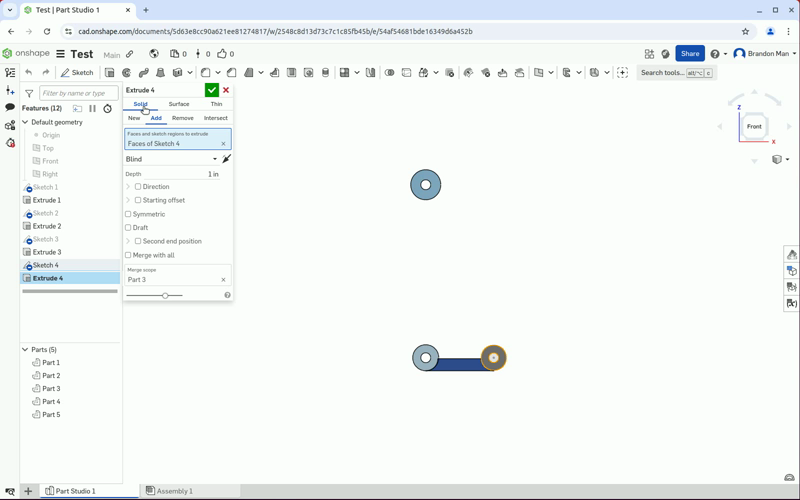
click(143, 106)
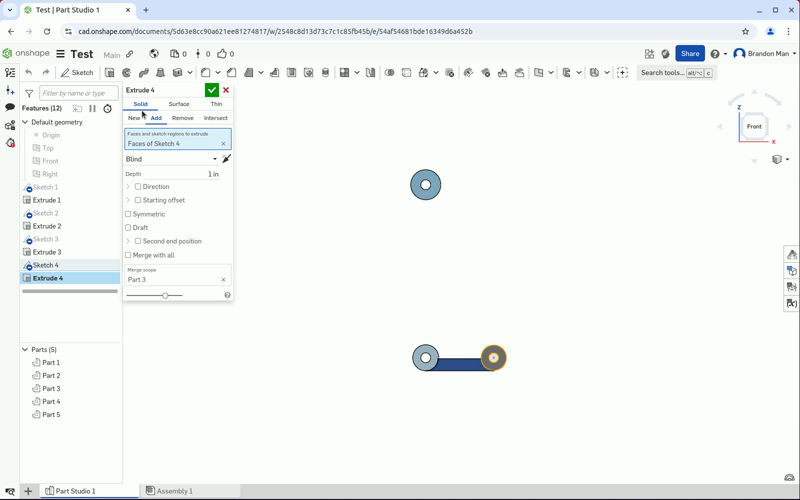
mouse_move(137, 120)
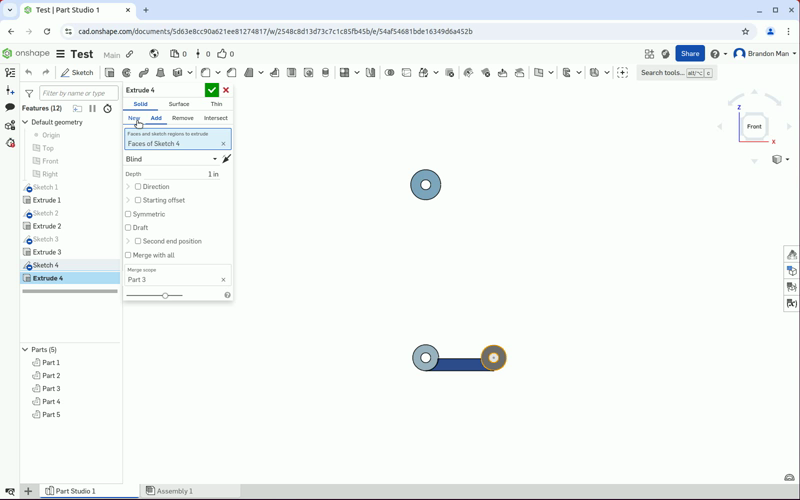
click(137, 120)
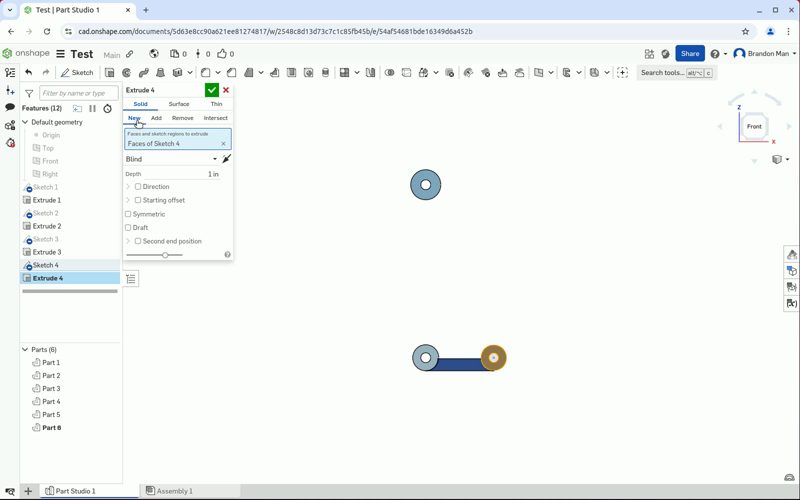
key(tab, 4)
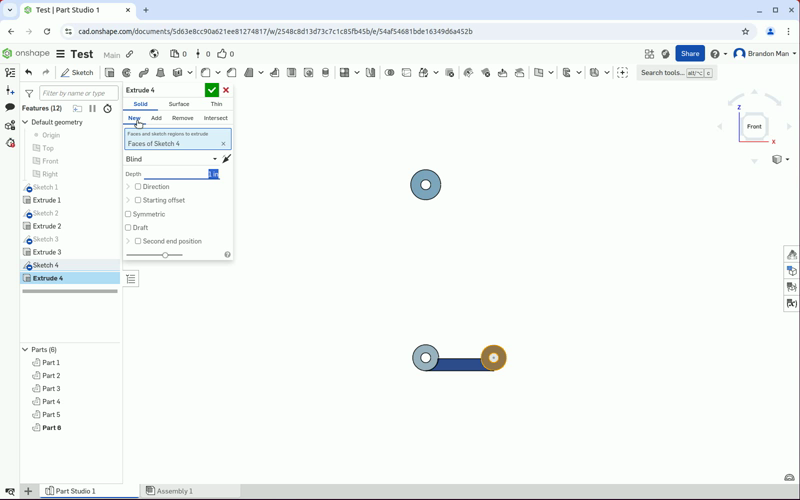
text(0.963)
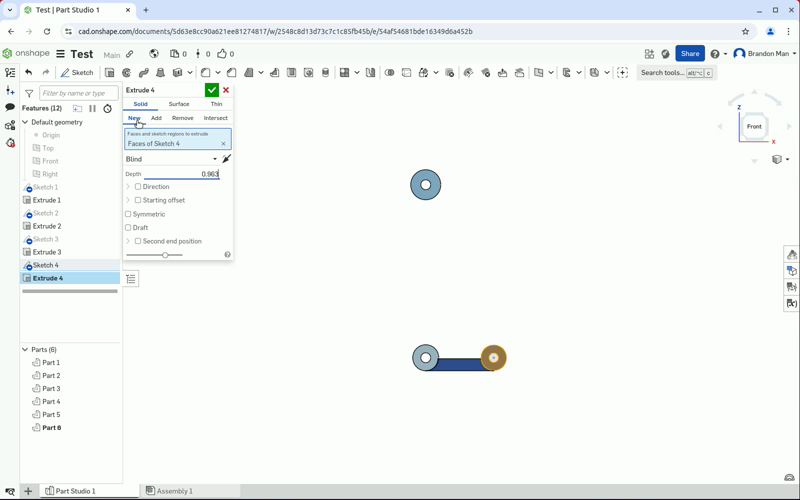
key(enter)
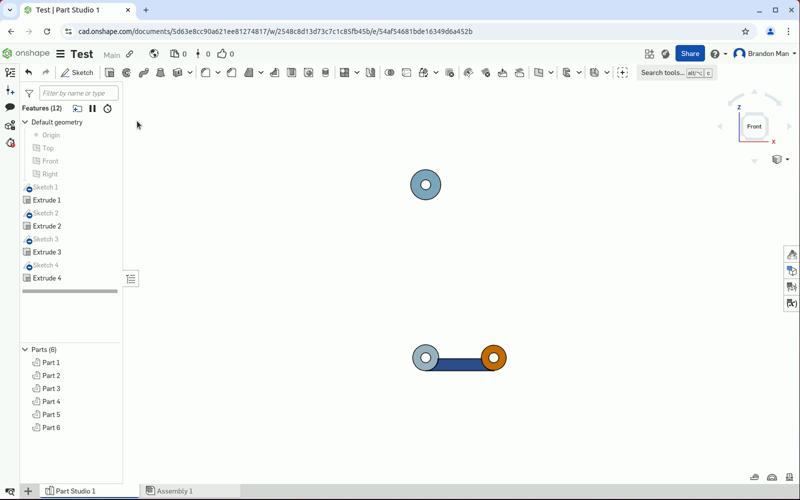
key(shift+h)
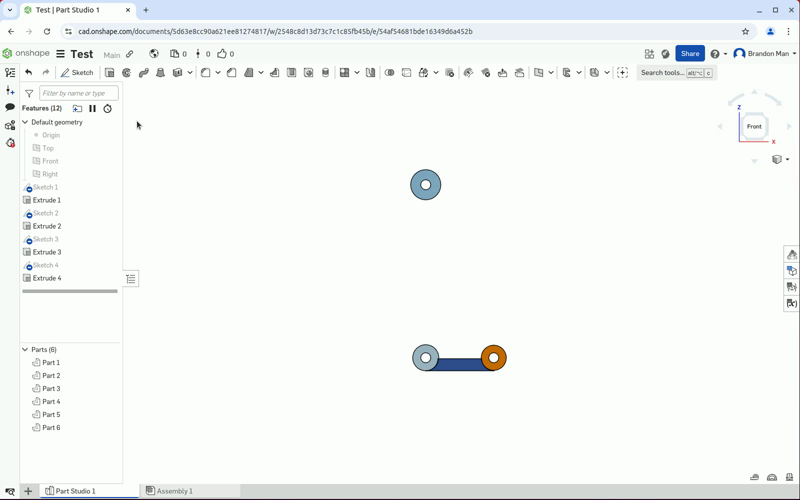
key(shift+h)
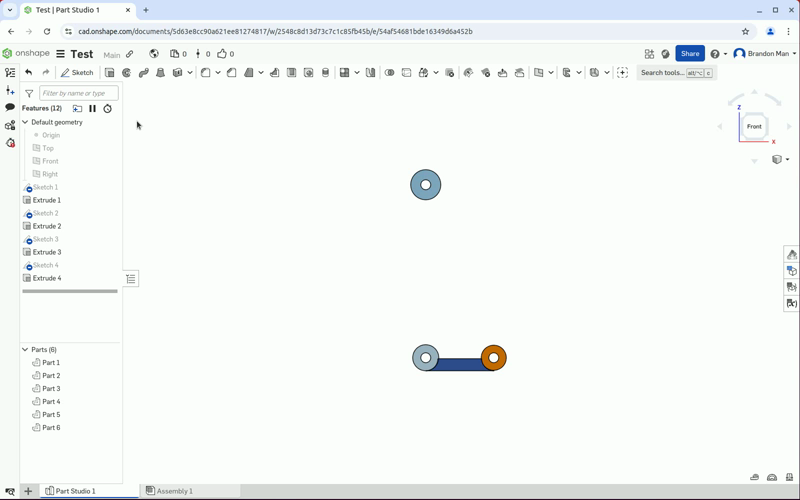
mouse_move(73, 189)
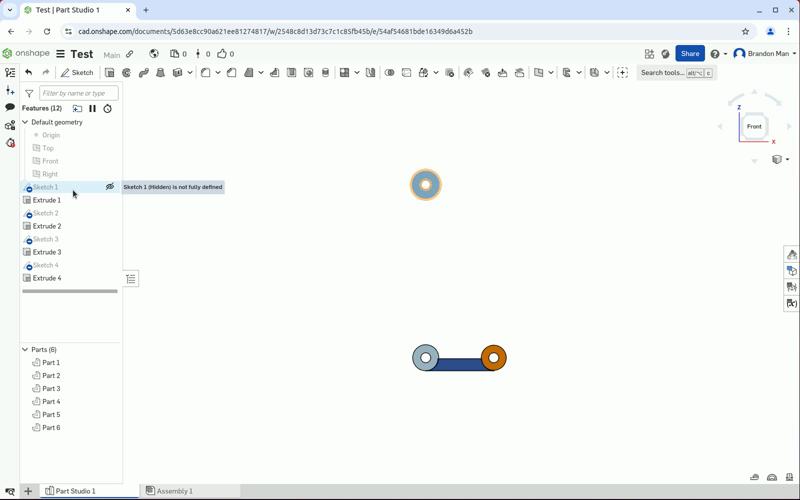
click(73, 189)
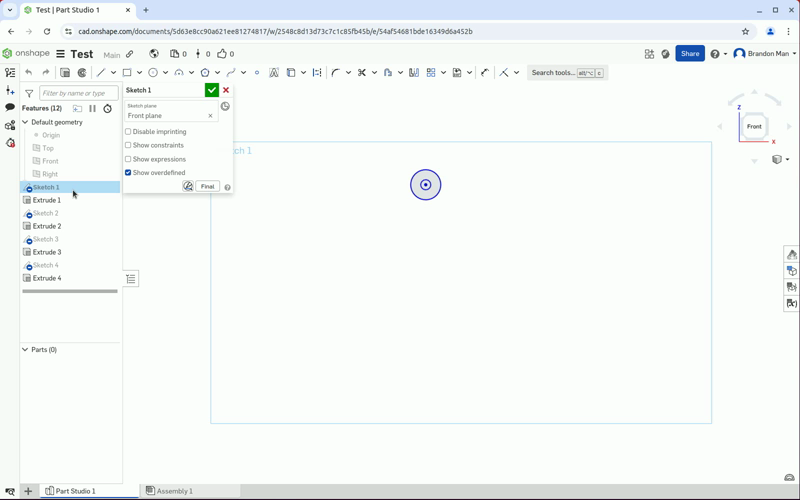
mouse_move(229, 92)
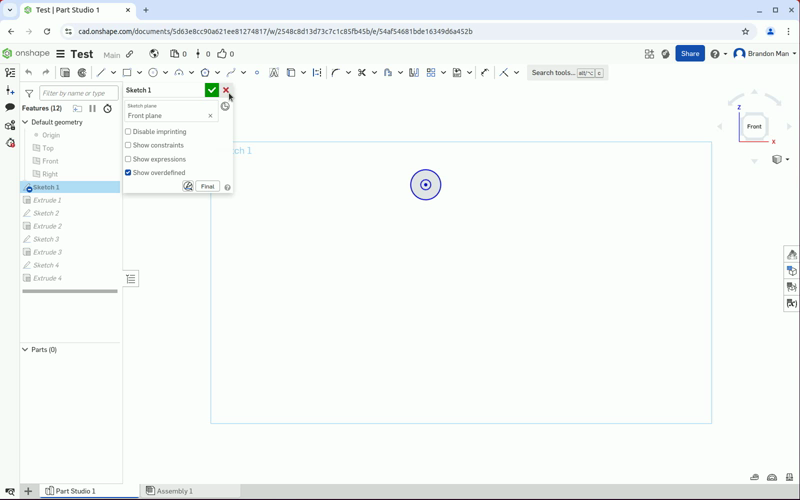
click(229, 92)
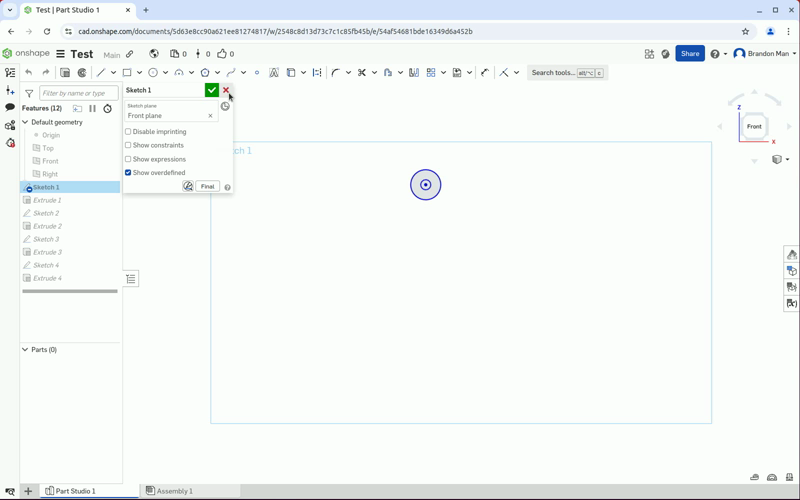
key(shift+s)
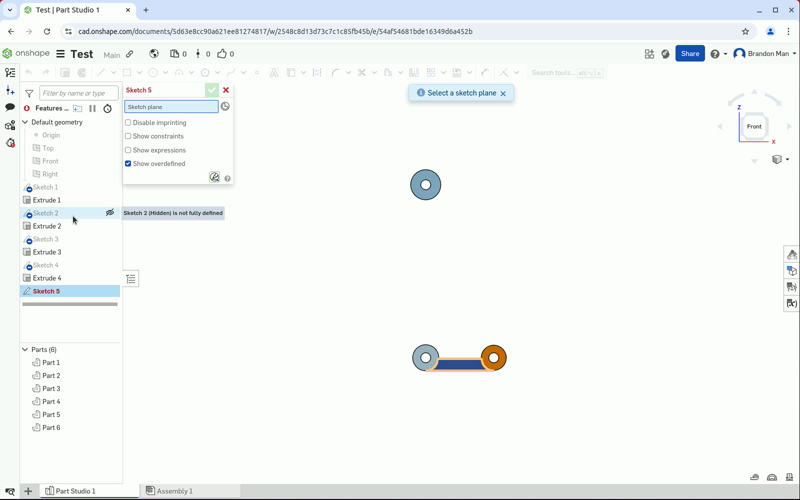
scroll(3)
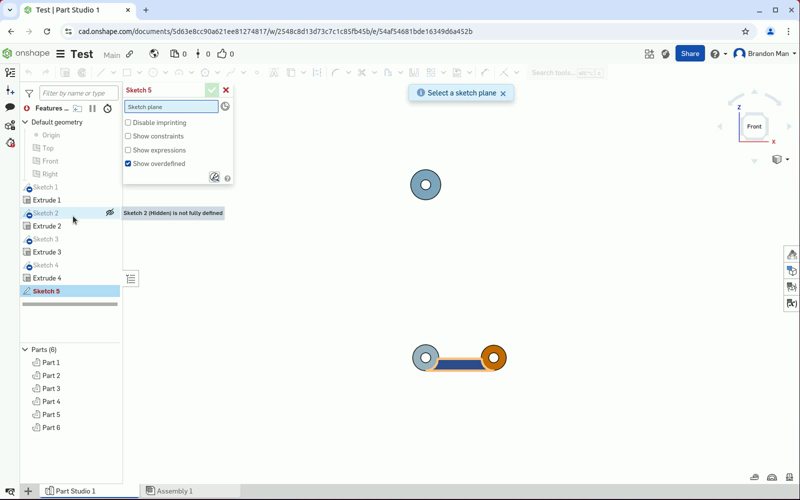
mouse_move(73, 163)
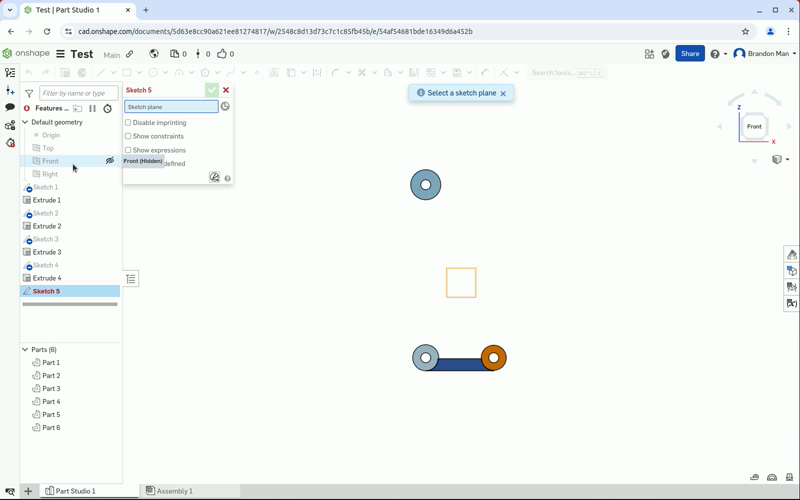
click(73, 163)
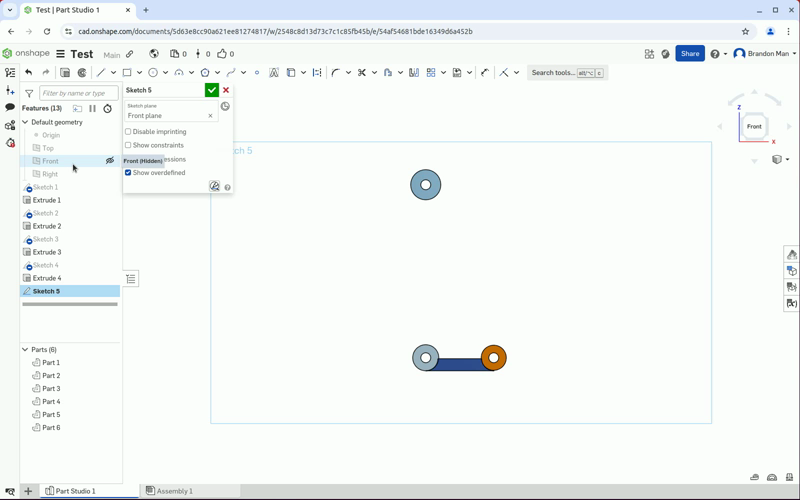
mouse_move(73, 352)
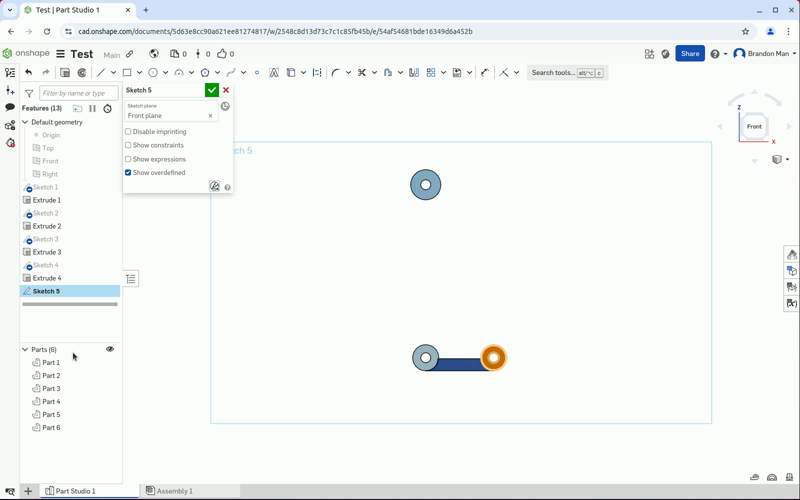
key(y)
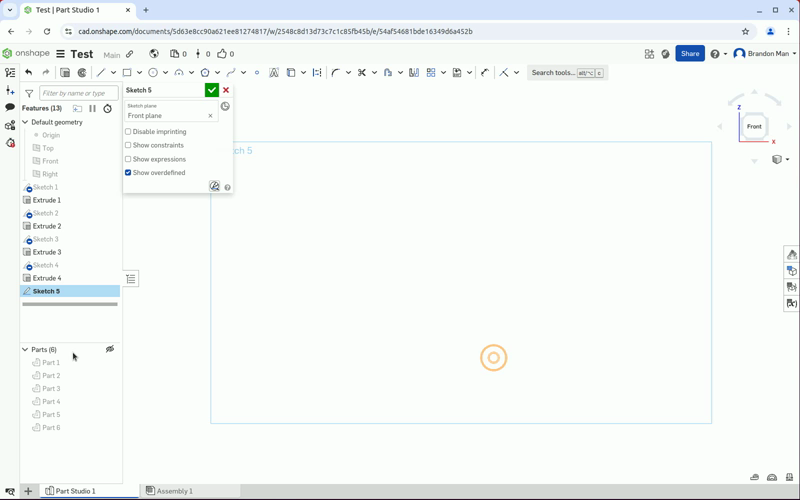
key(c)
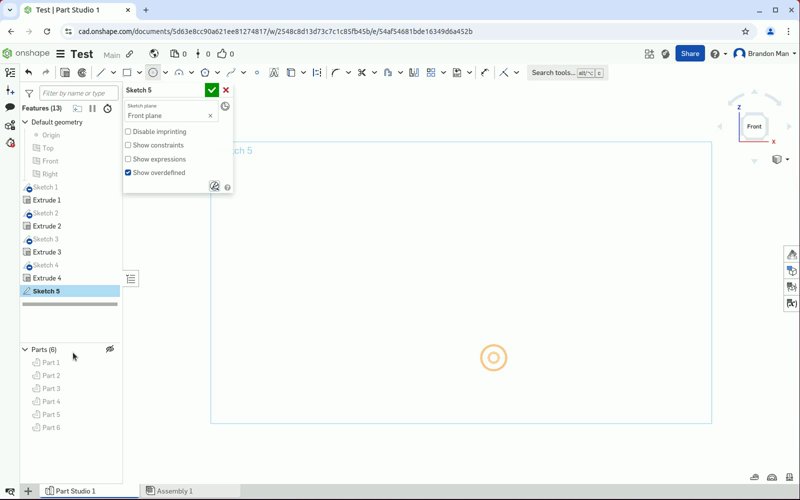
key_down(shift)
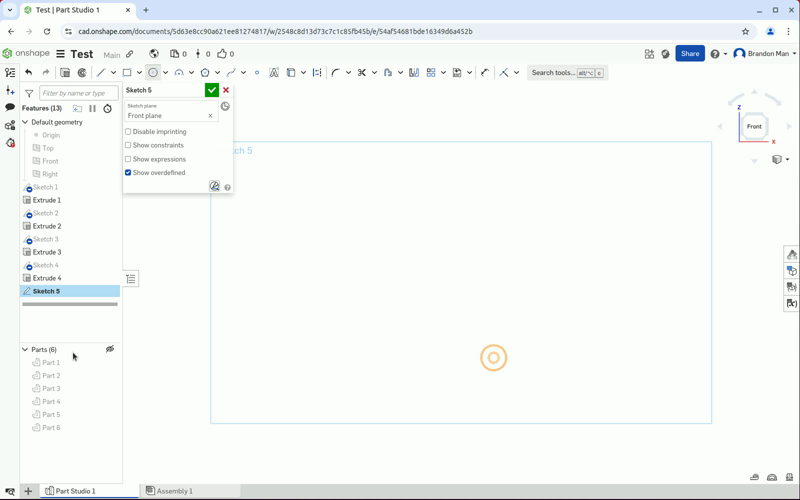
mouse_move(425, 261)
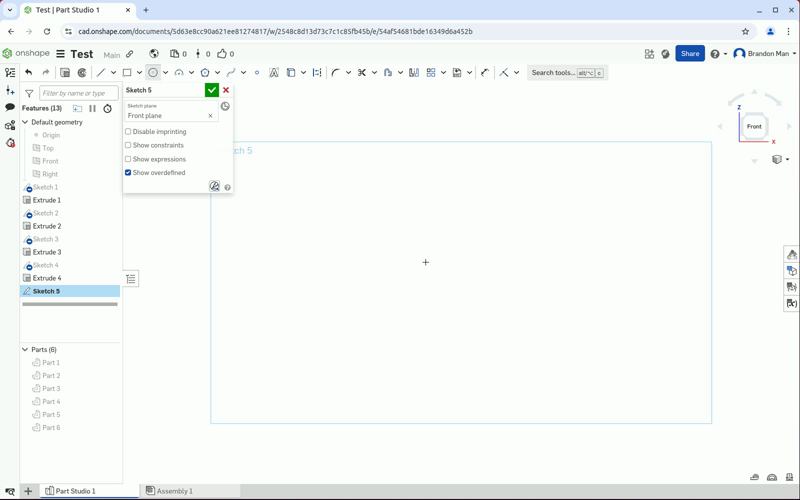
click(425, 261)
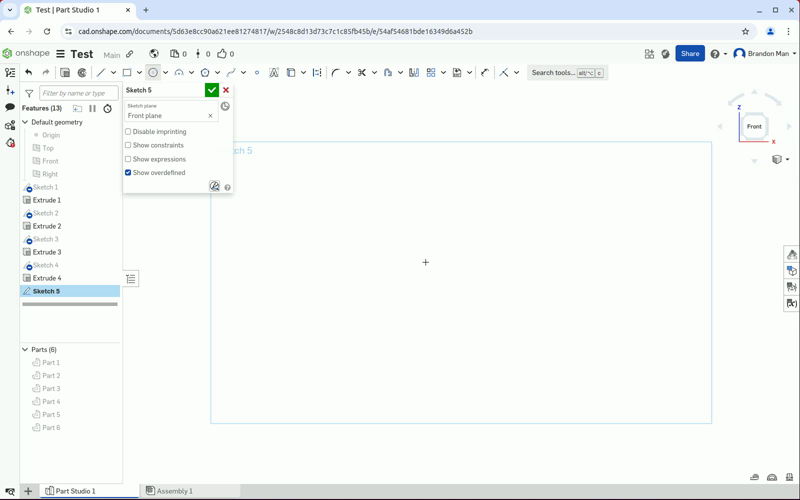
key_up(shift)
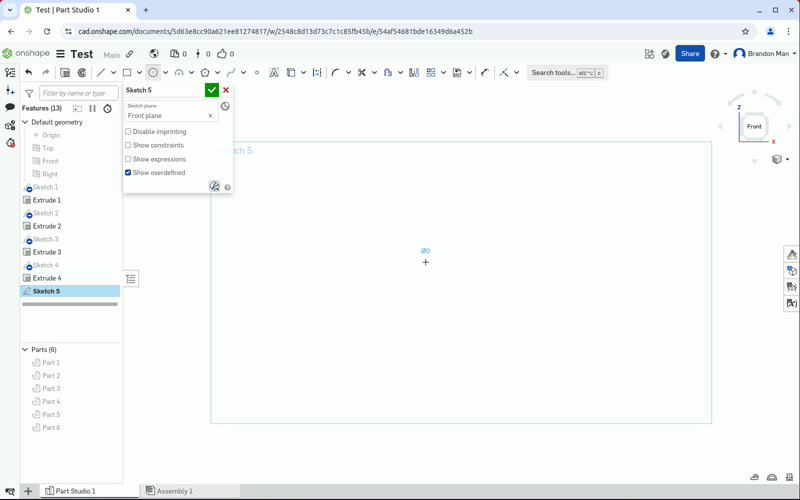
mouse_move(450, 261)
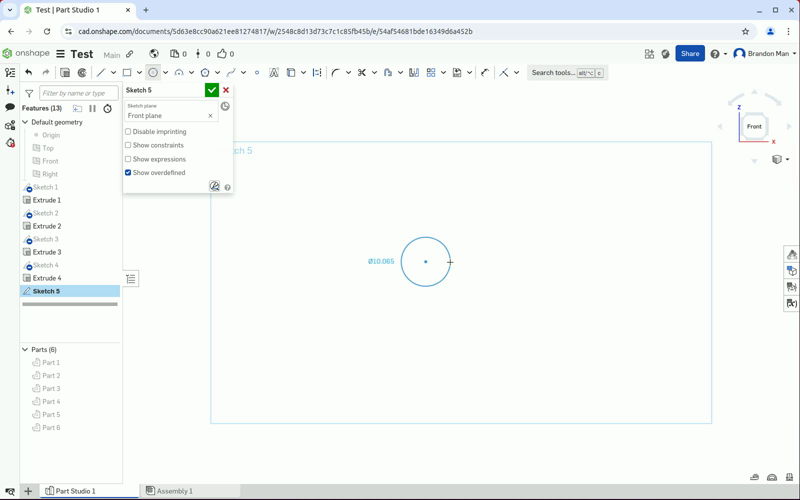
click(450, 261)
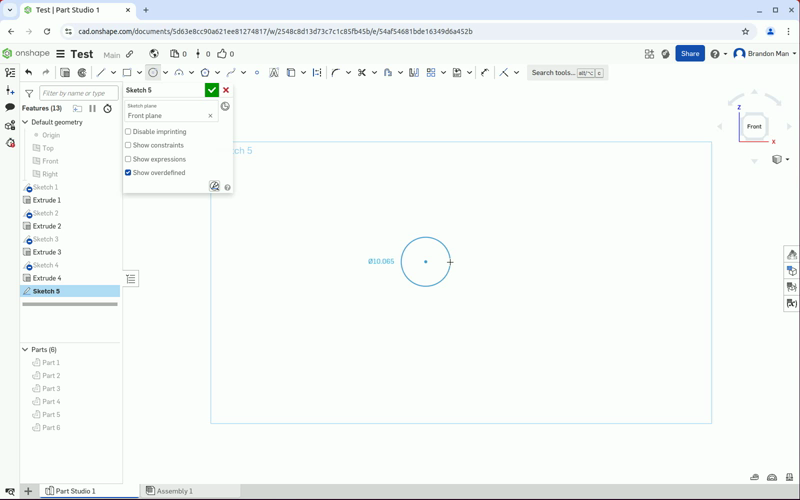
key(esc)
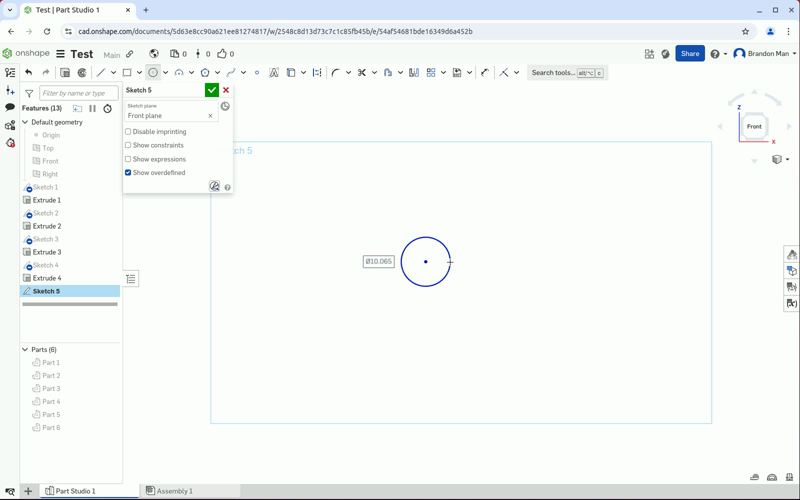
key(c)
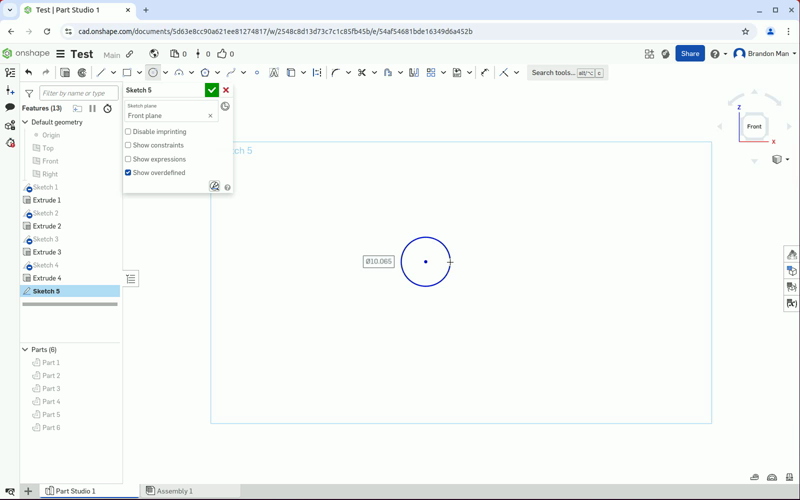
key_down(shift)
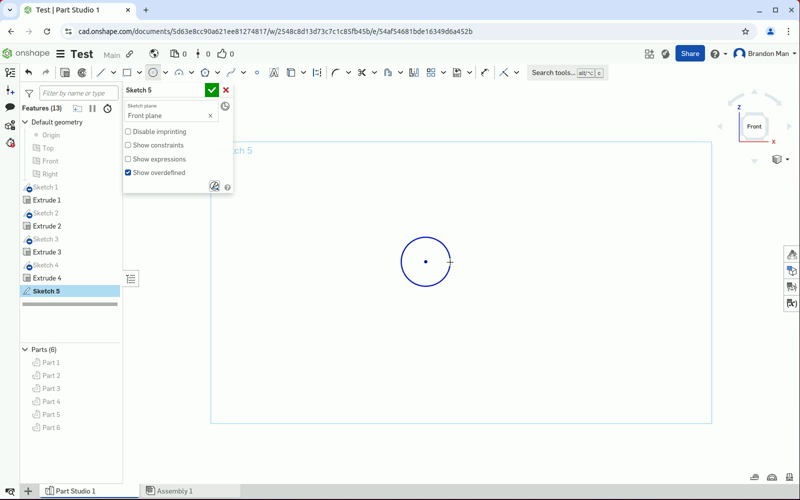
mouse_move(425, 261)
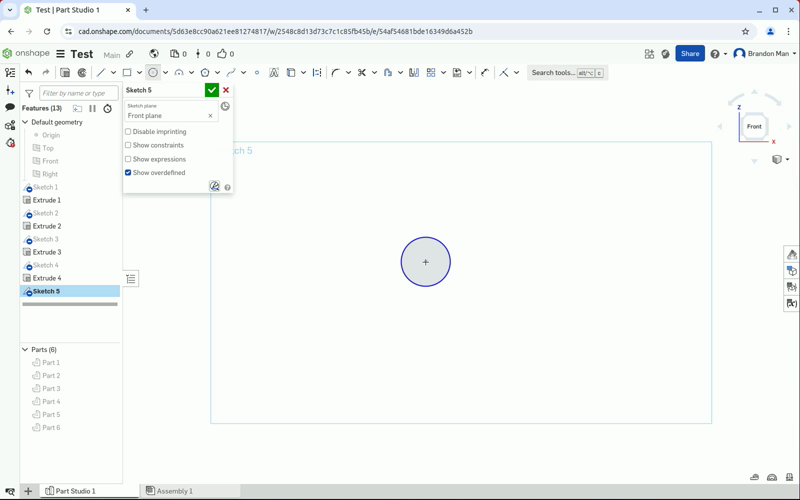
click(425, 261)
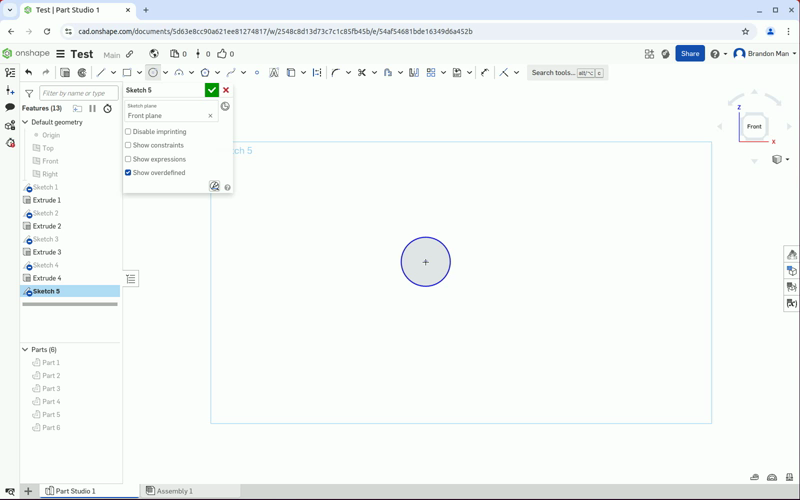
key_up(shift)
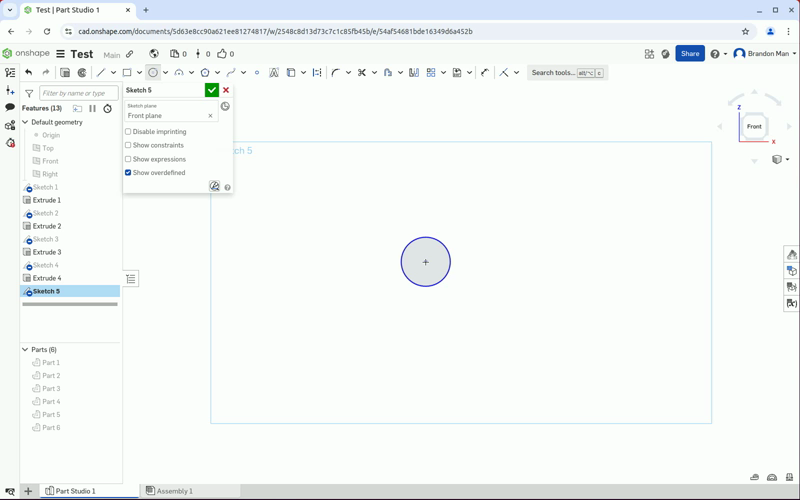
mouse_move(430, 261)
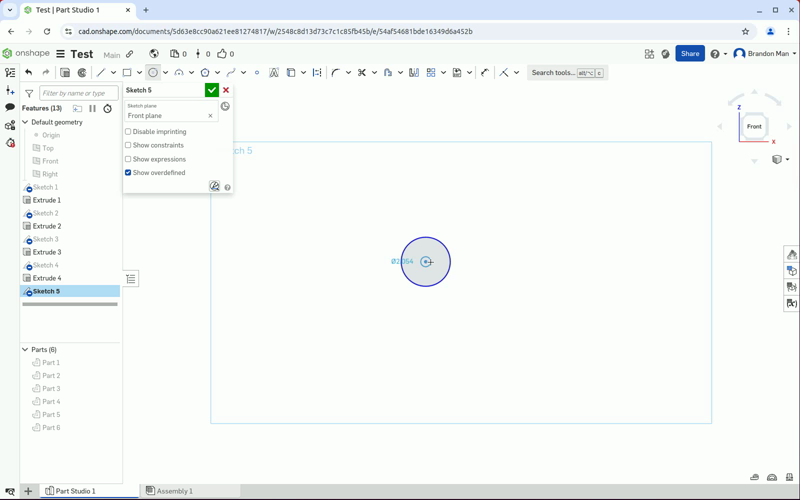
click(430, 261)
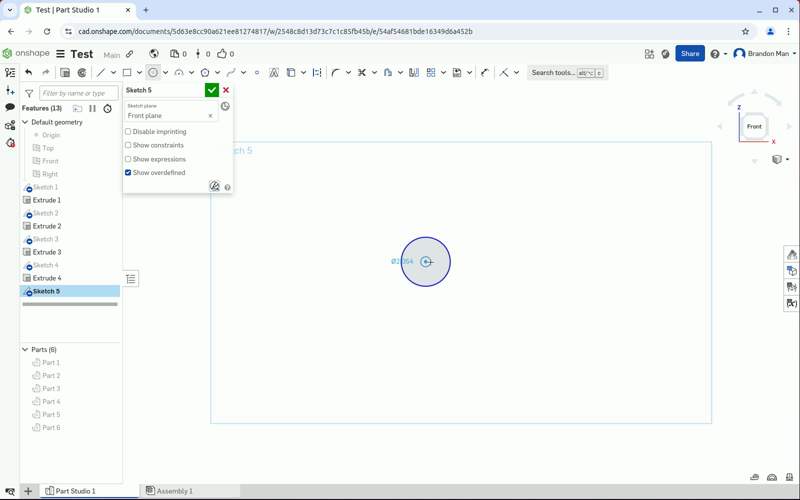
key(esc)
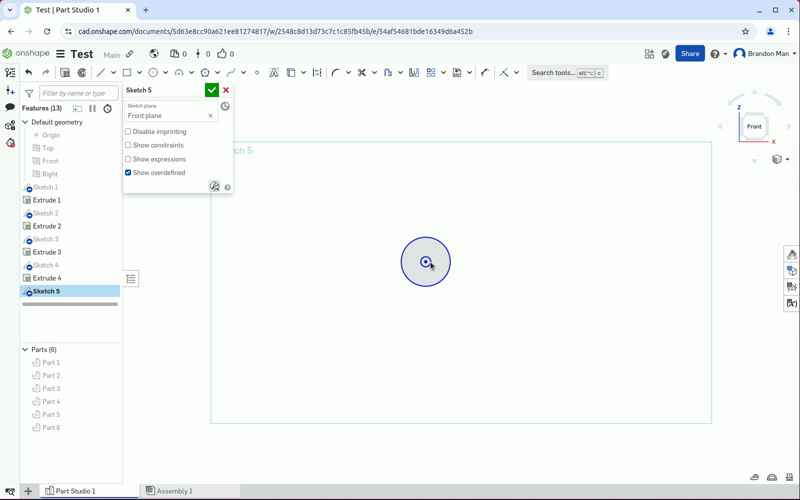
mouse_move(430, 244)
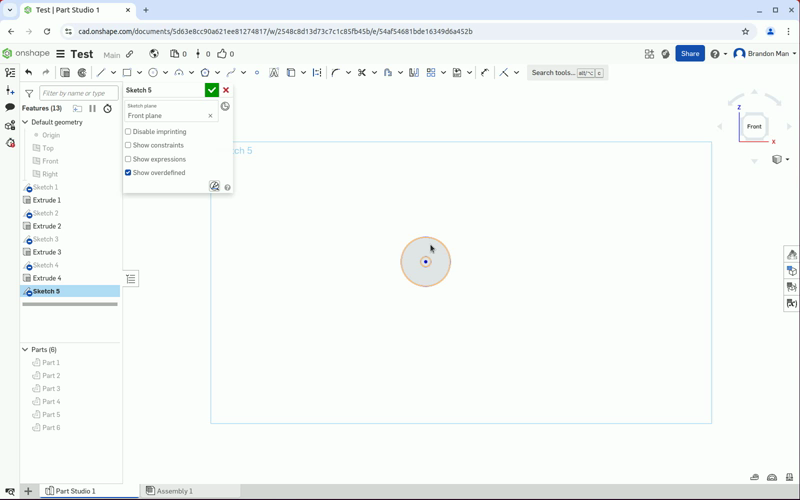
click(430, 244)
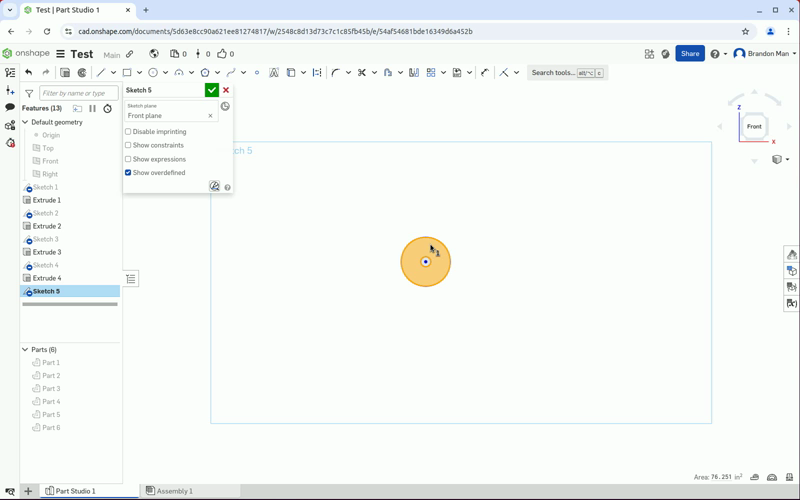
mouse_move(73, 352)
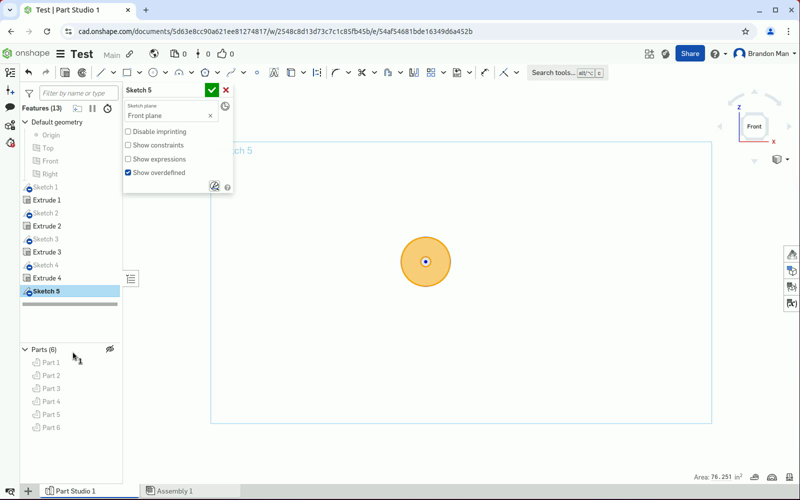
key(shift+y)
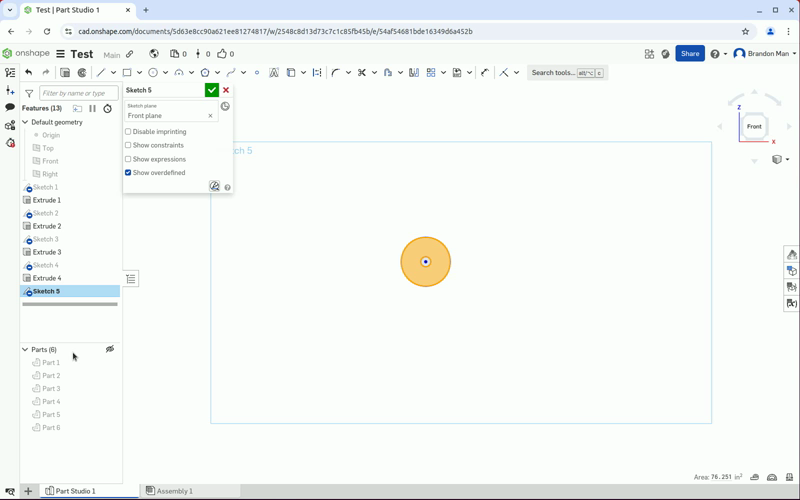
key(shift+e)
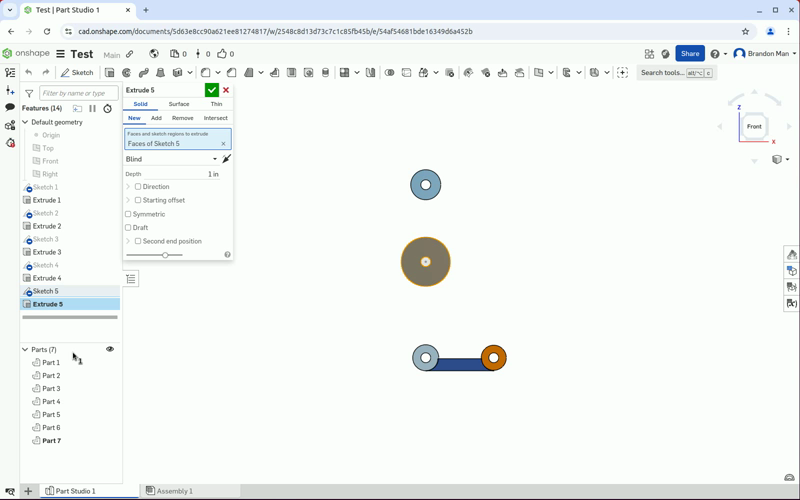
mouse_move(143, 106)
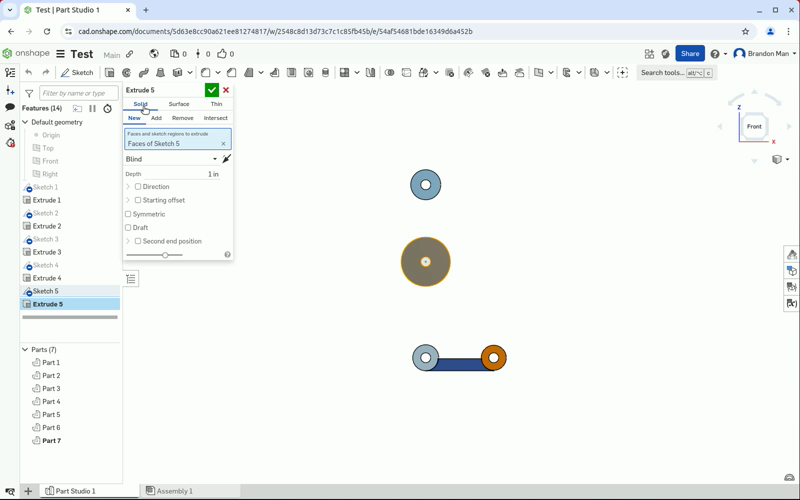
click(143, 106)
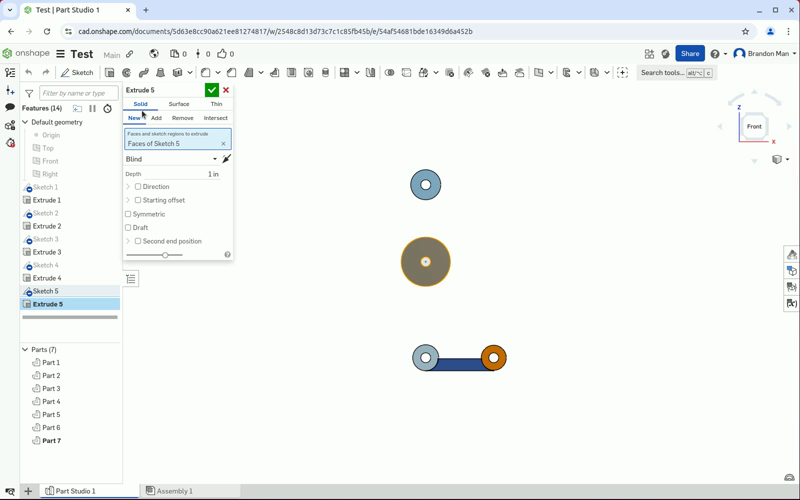
mouse_move(137, 120)
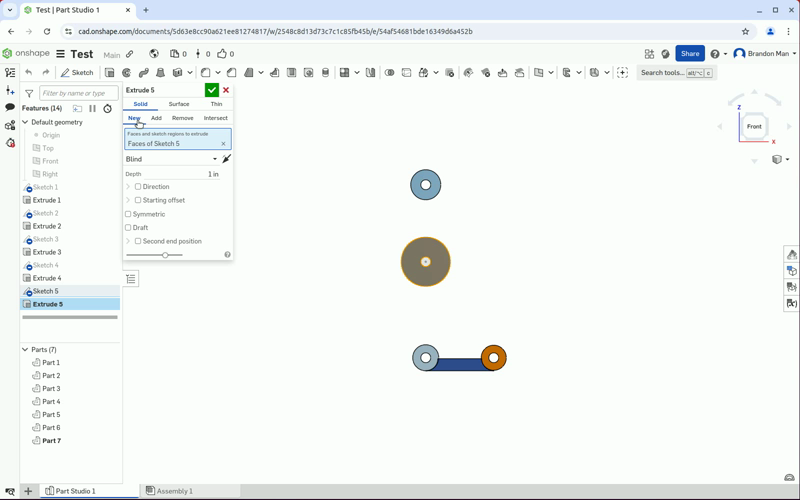
click(137, 120)
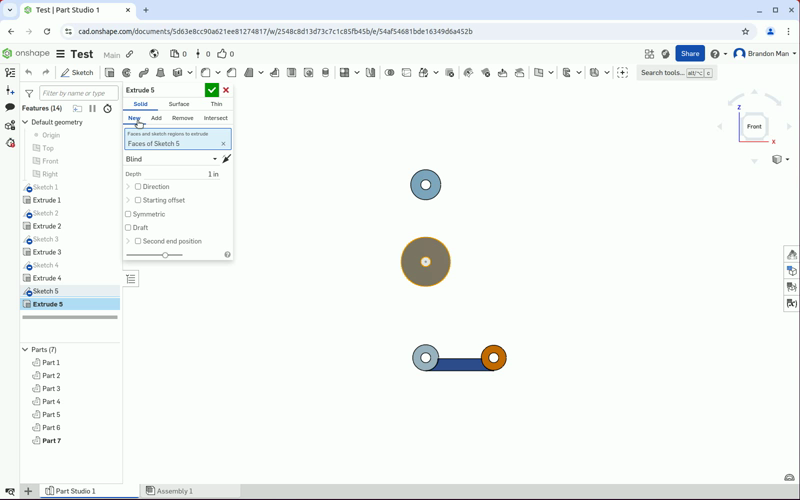
key(tab, 4)
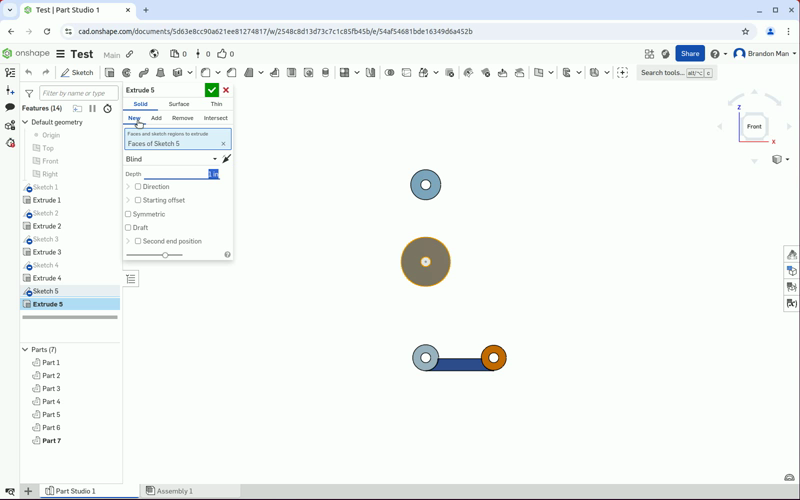
text(0.963)
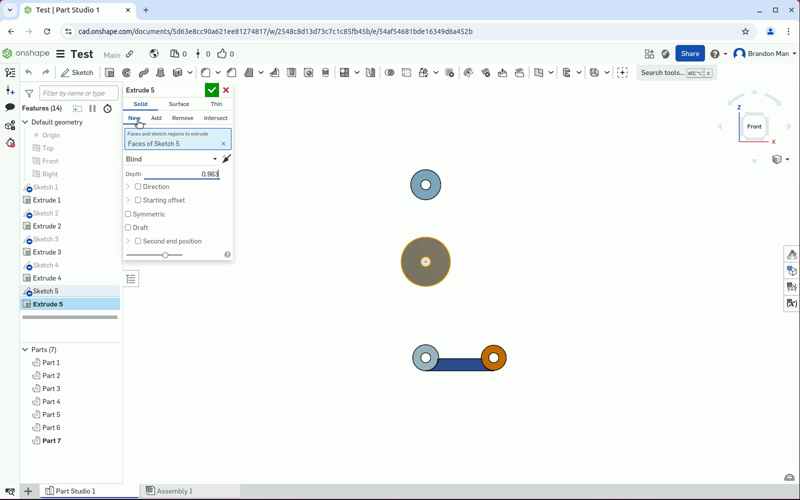
key(enter)
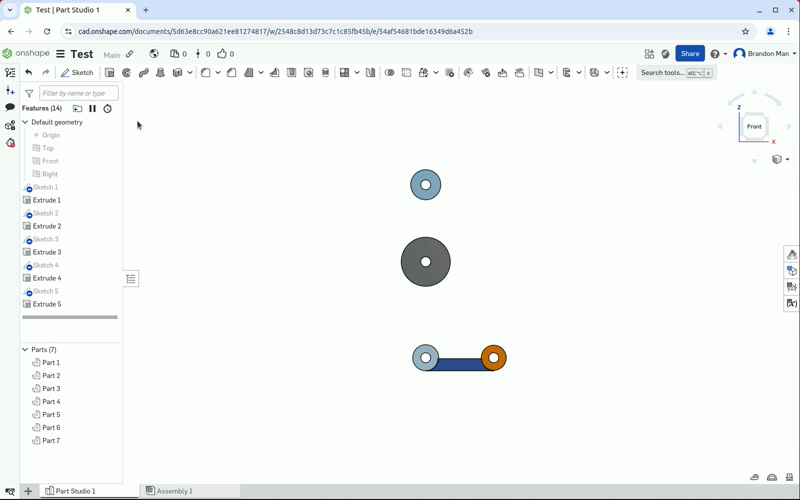
key(shift+h)
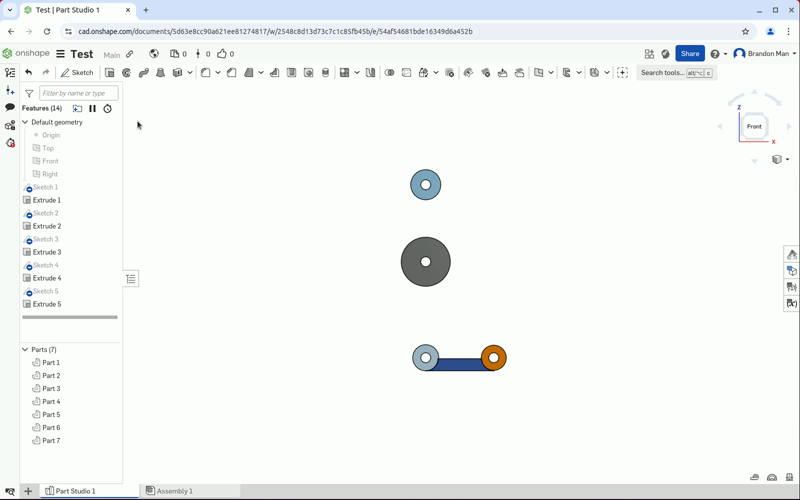
key(shift+h)
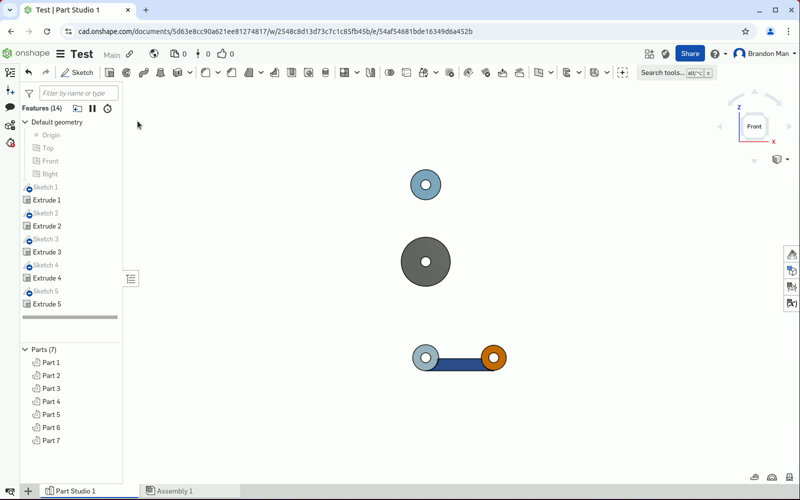
mouse_move(73, 189)
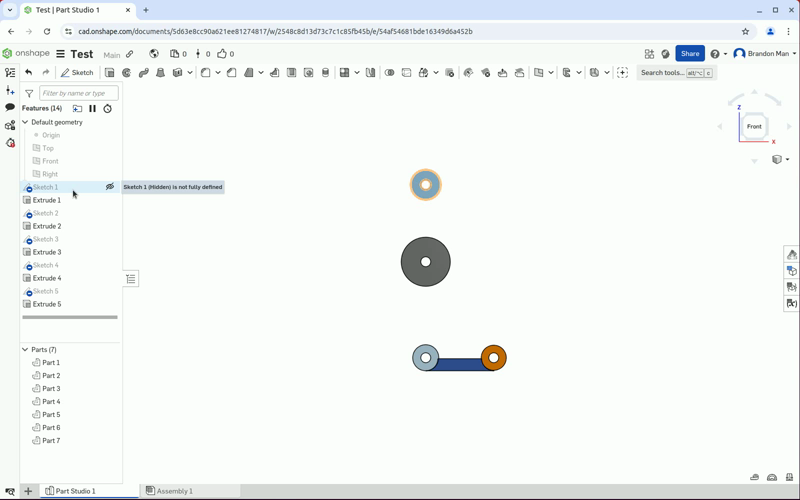
click(73, 189)
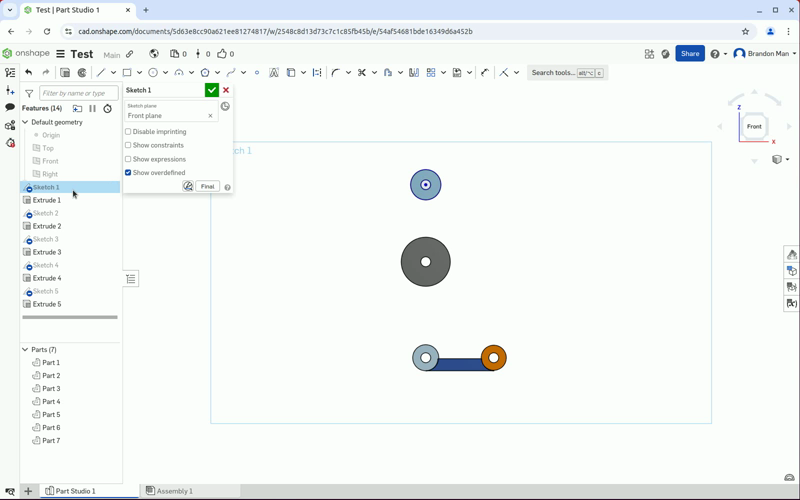
mouse_move(229, 92)
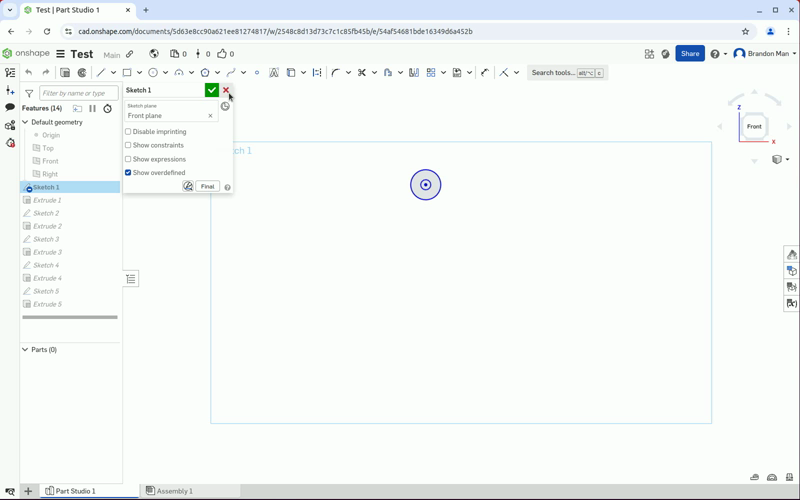
click(229, 92)
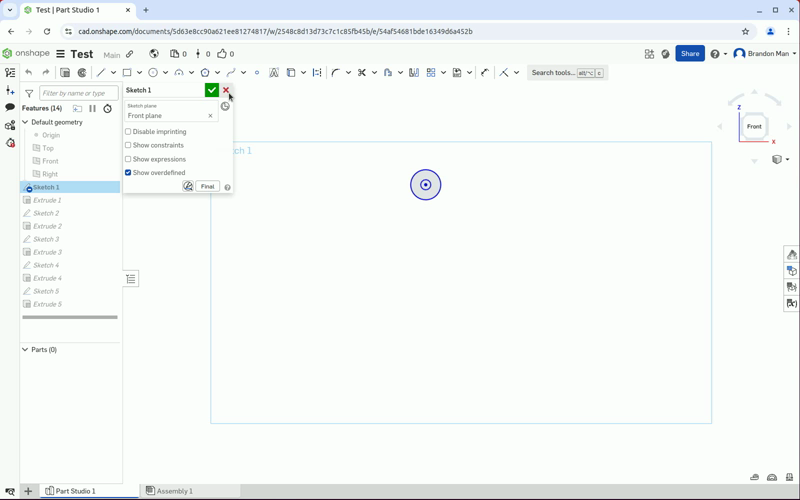
key(shift+s)
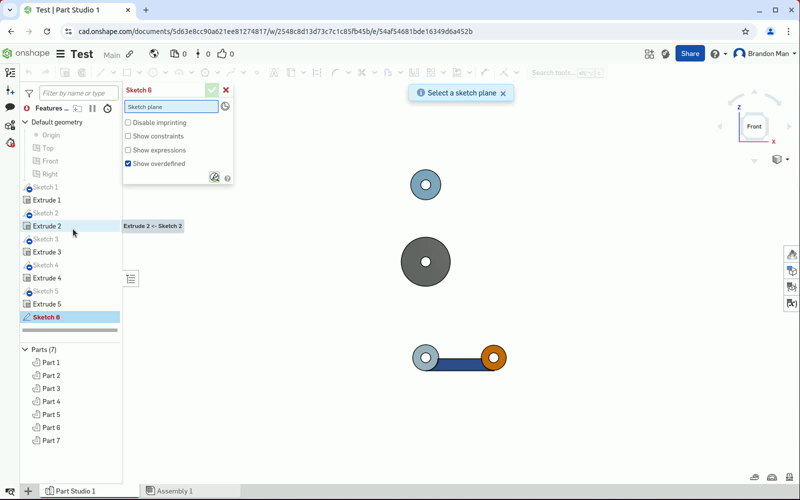
scroll(3)
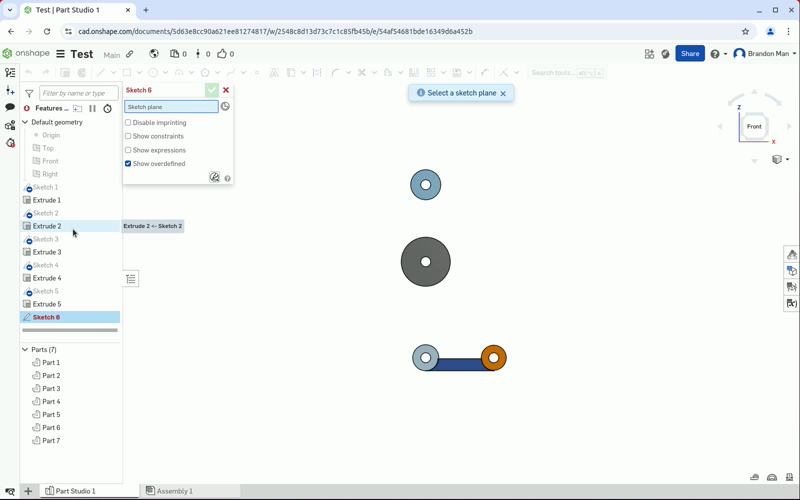
mouse_move(73, 163)
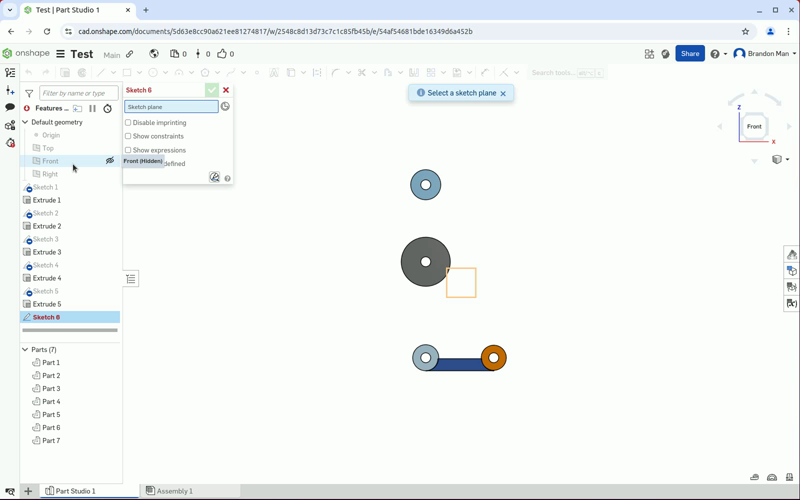
click(73, 163)
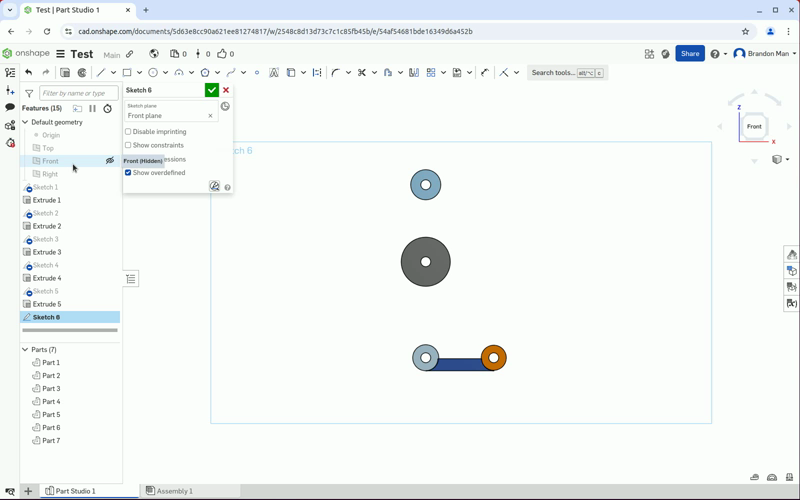
mouse_move(73, 352)
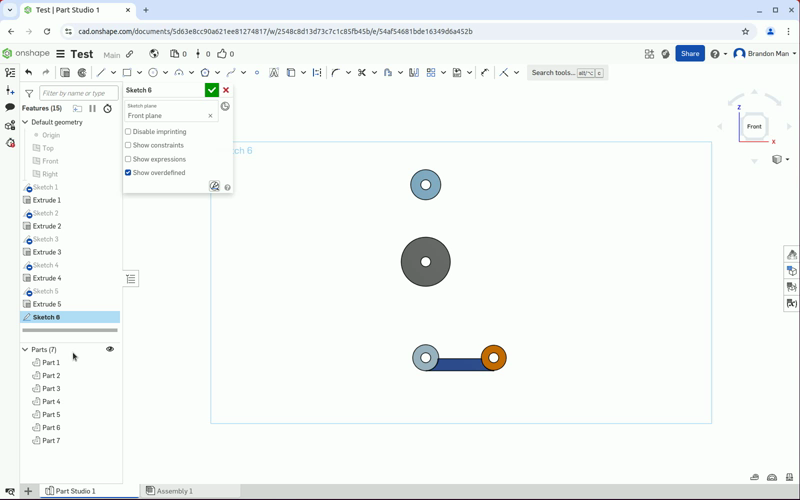
key(y)
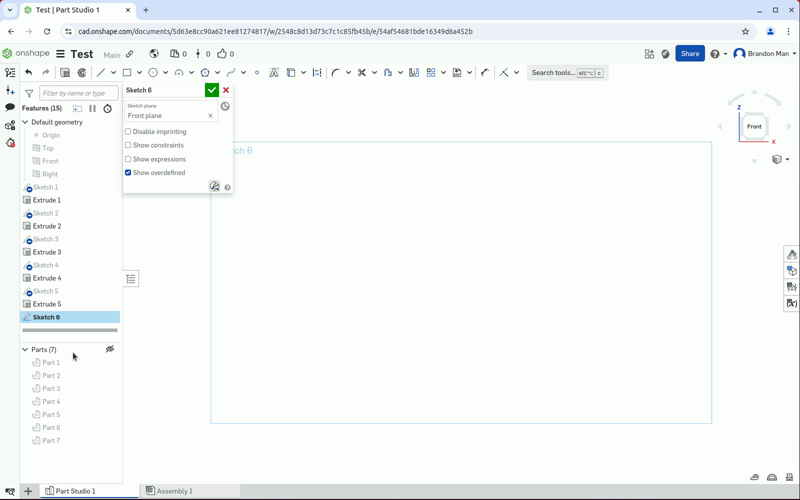
key(a)
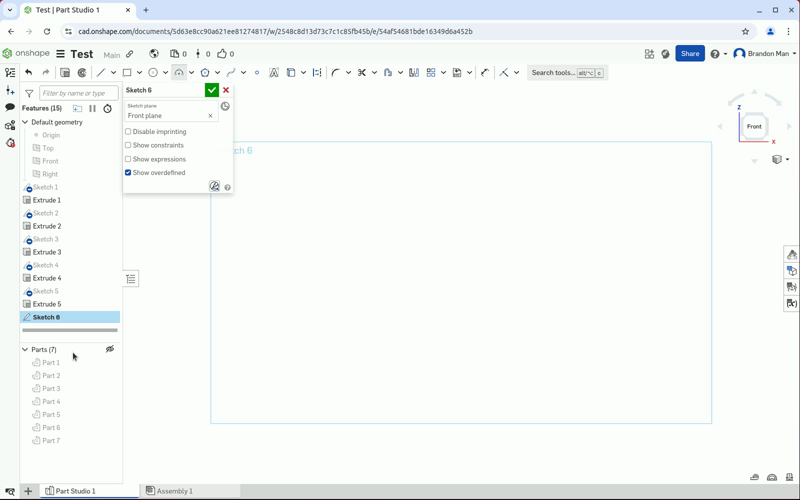
key_down(shift)
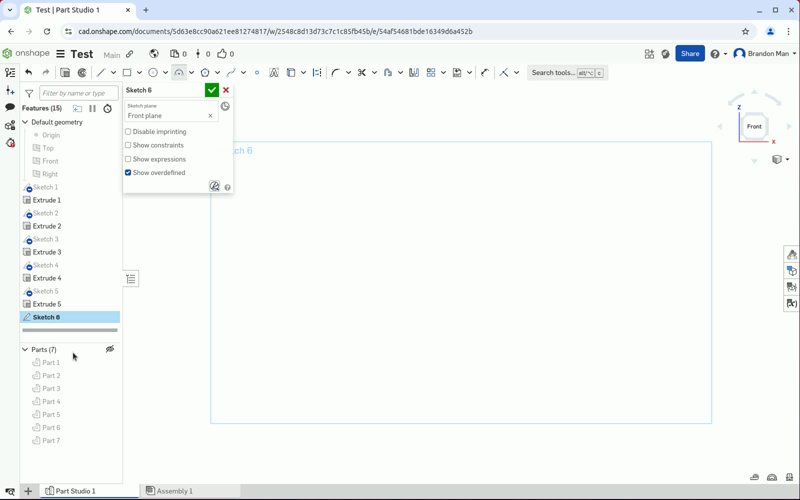
mouse_move(401, 259)
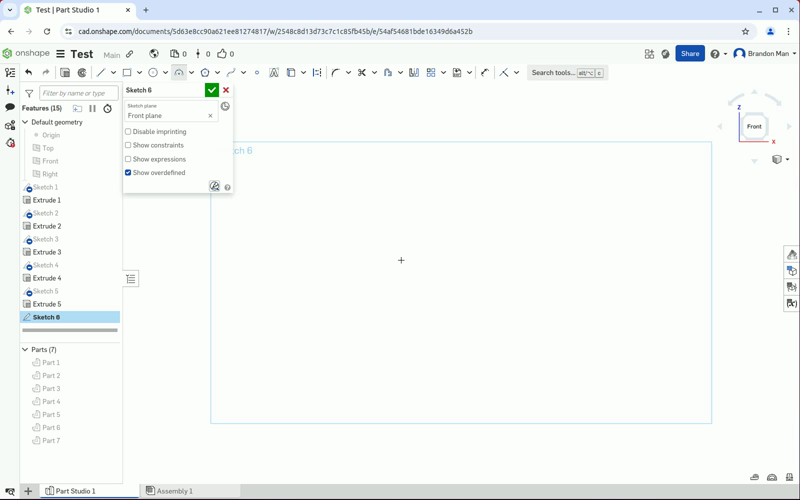
click(401, 259)
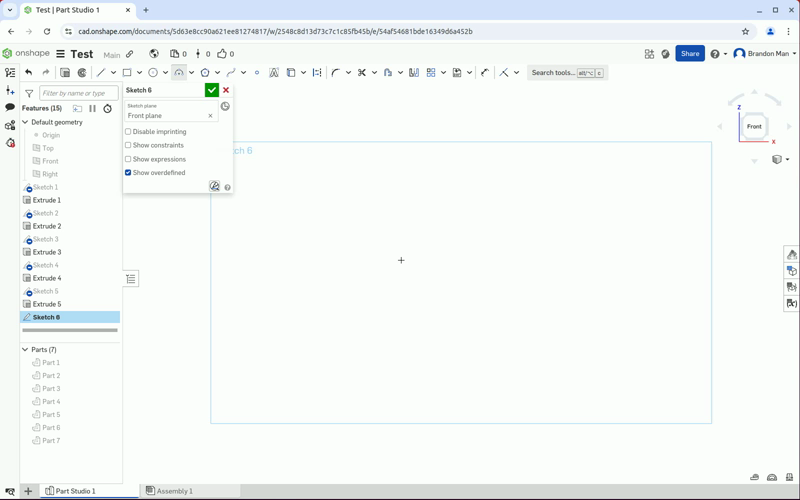
key_up(shift)
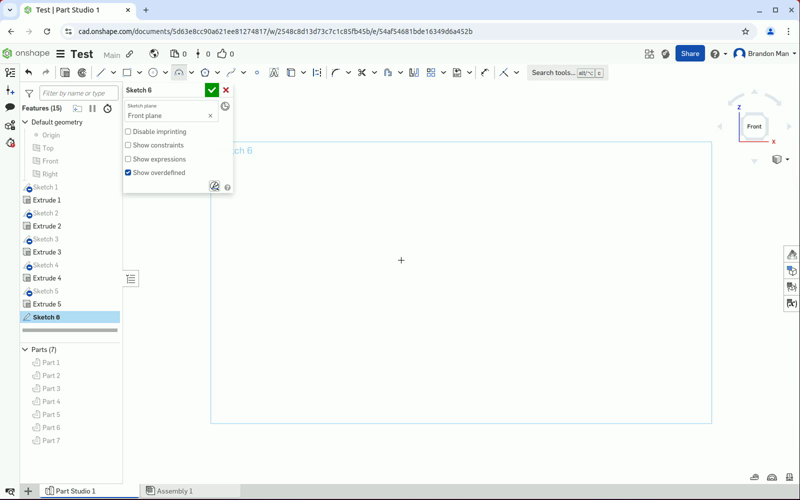
key_down(shift)
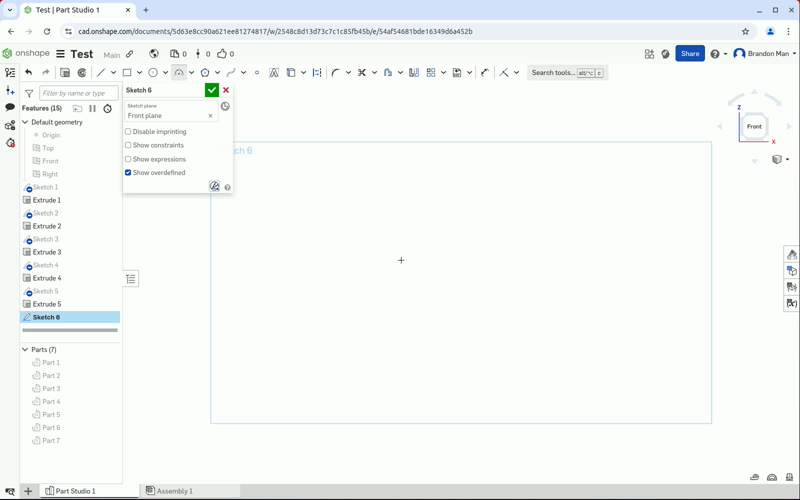
mouse_move(449, 259)
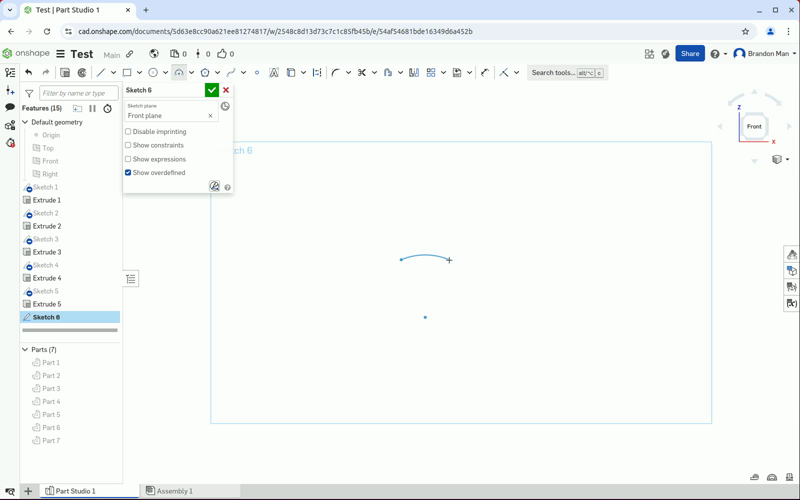
click(449, 259)
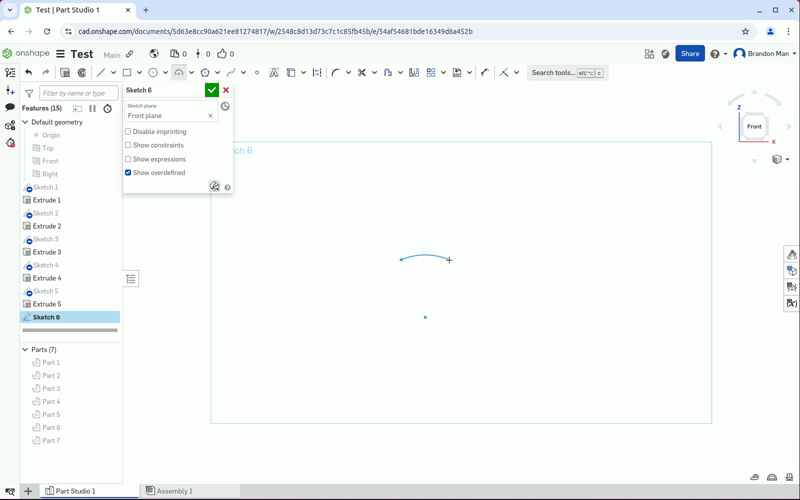
mouse_move(425, 238)
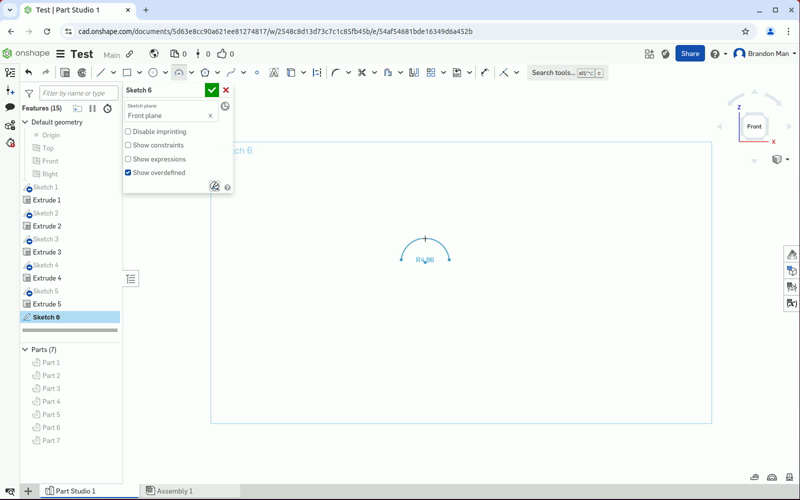
click(425, 238)
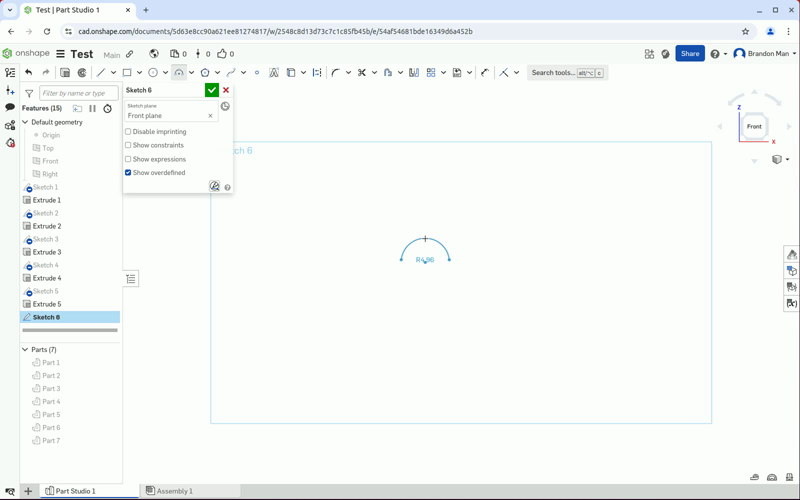
key_up(shift)
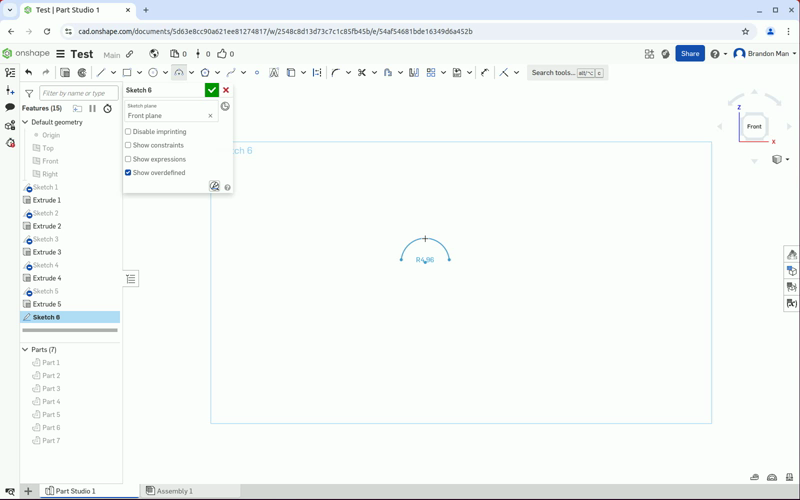
key(esc)
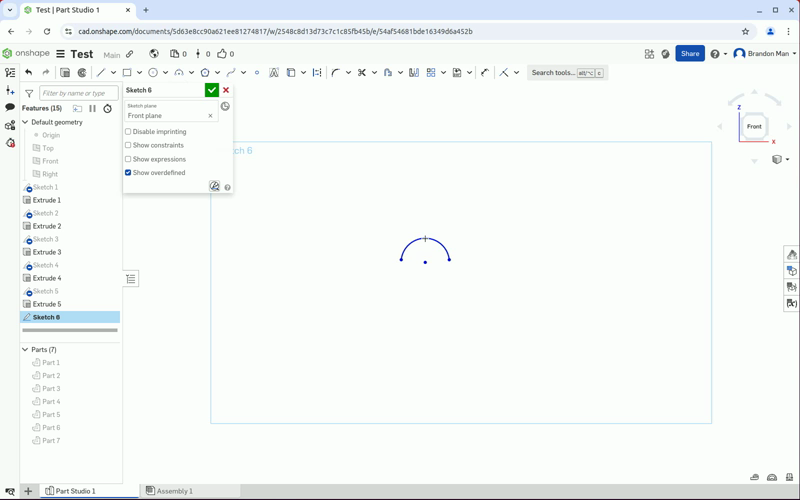
key(l)
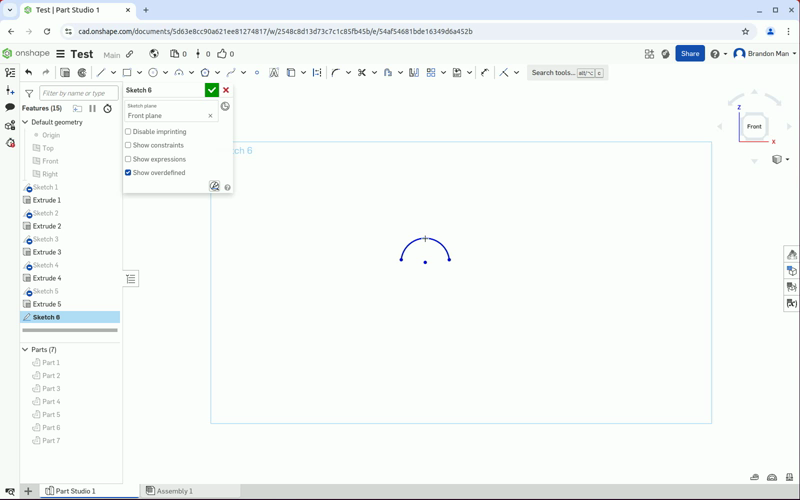
mouse_move(449, 259)
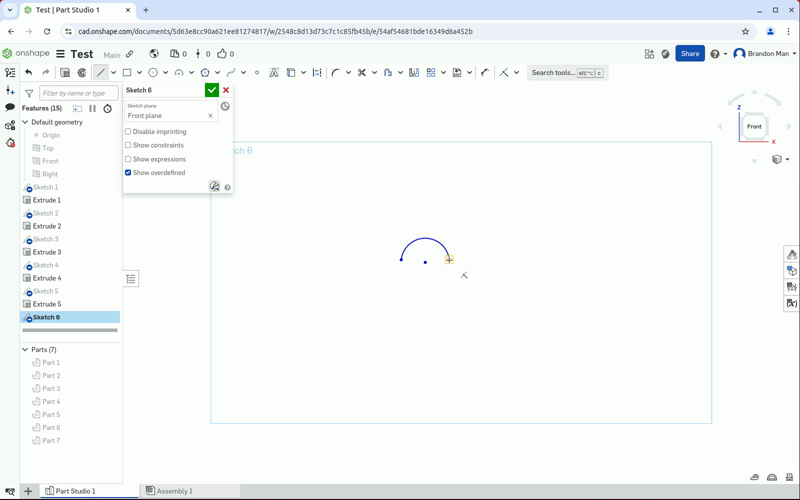
click(449, 259)
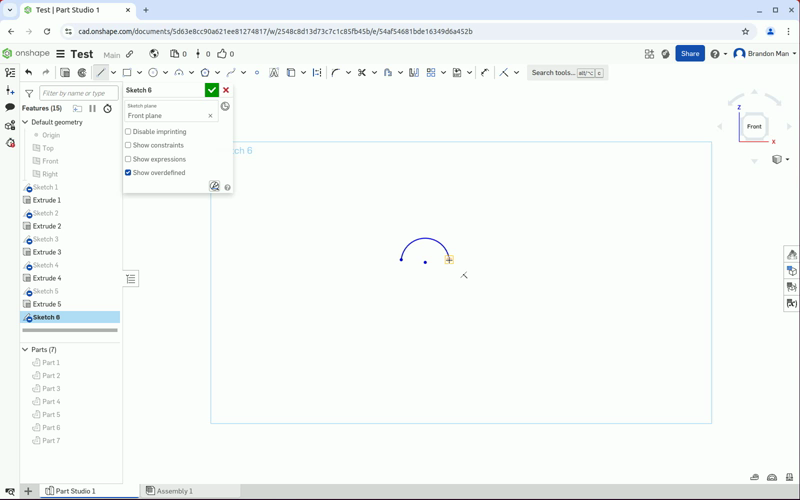
key_down(shift)
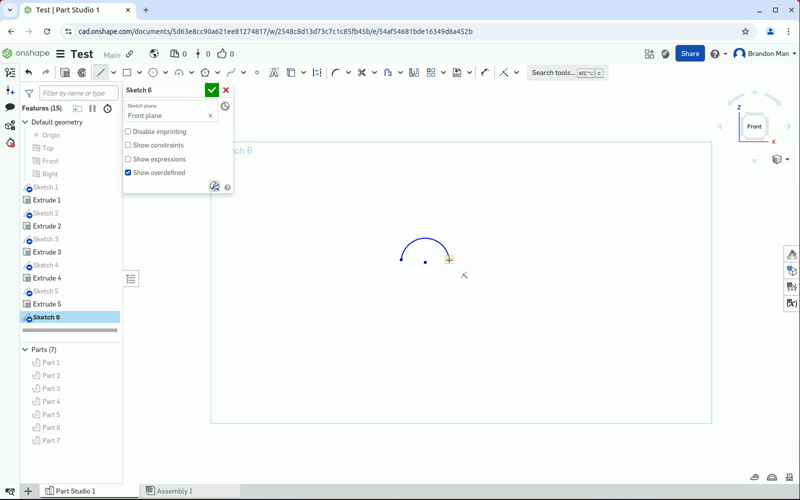
mouse_move(439, 183)
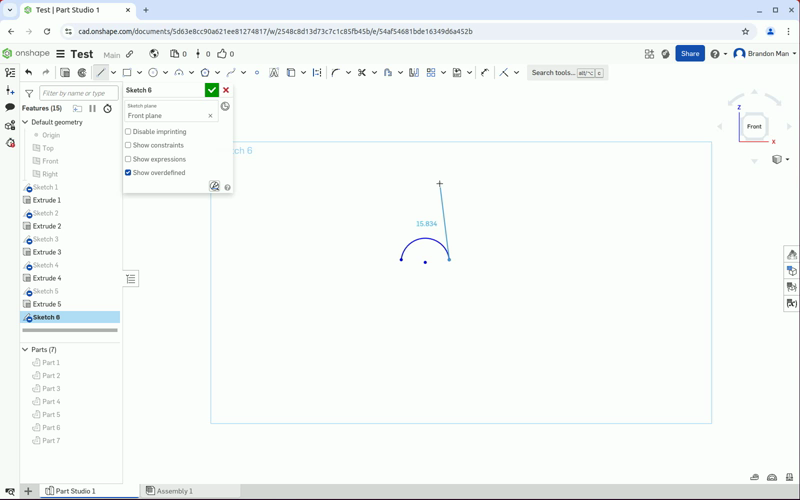
click(439, 183)
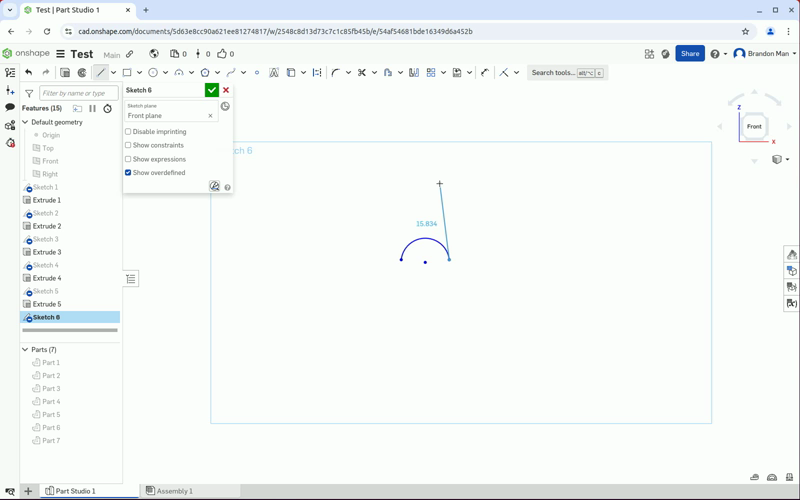
key_up(shift)
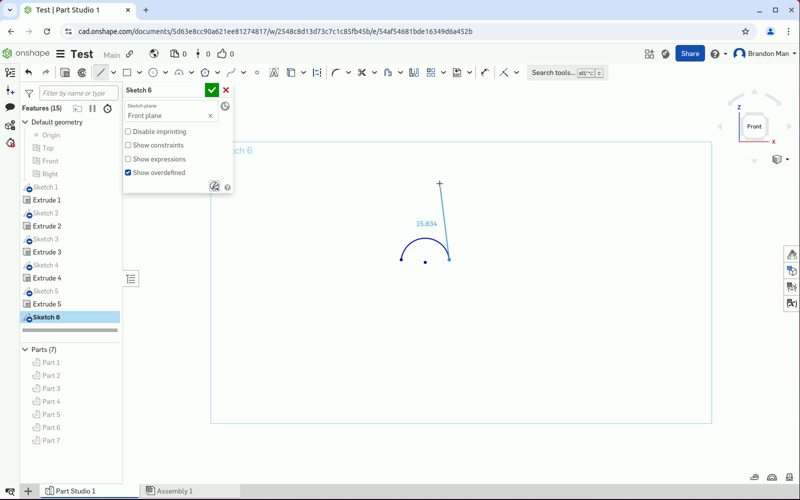
key(esc)
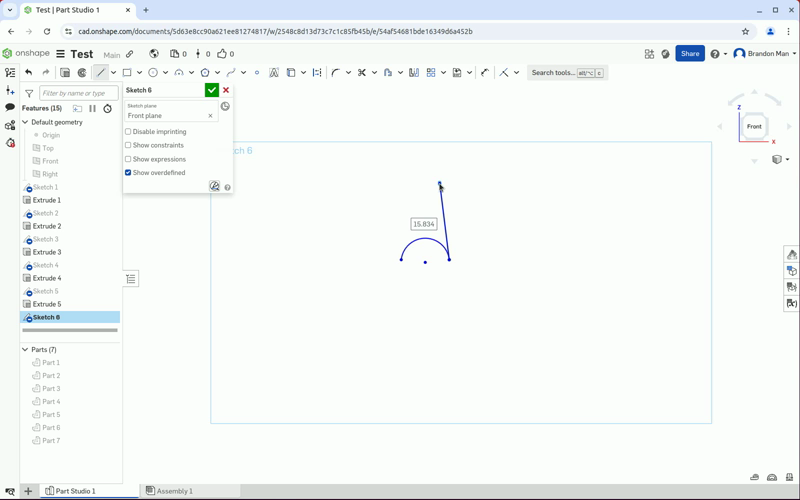
key(a)
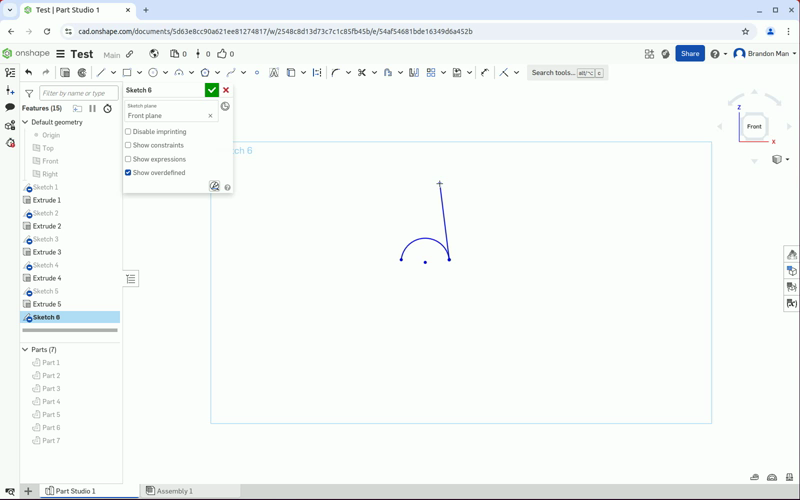
mouse_move(439, 183)
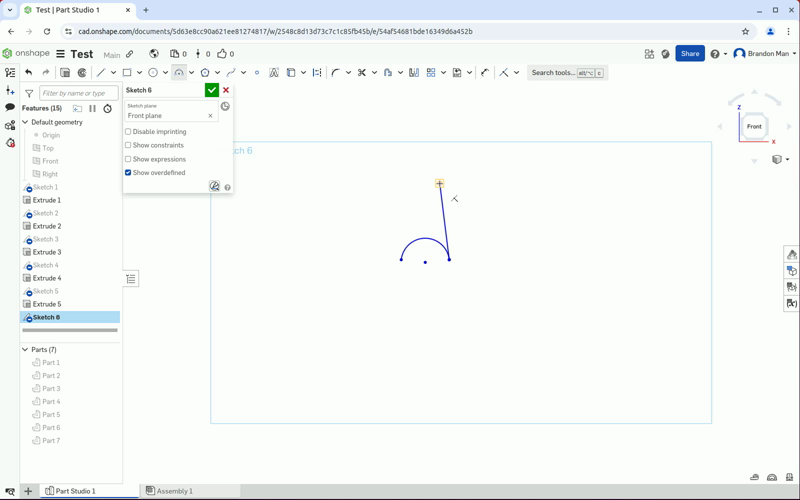
click(439, 183)
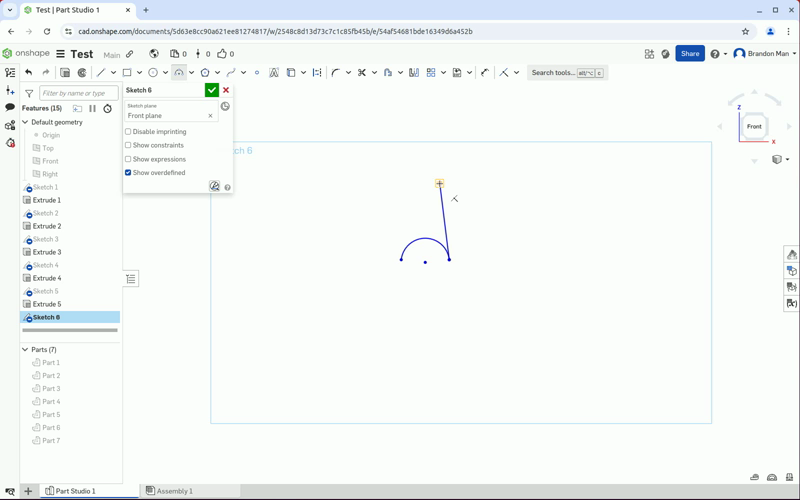
key_down(shift)
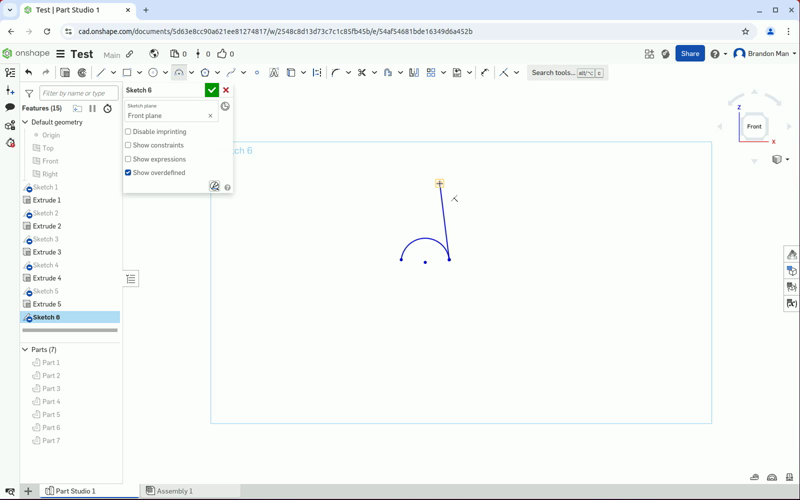
mouse_move(410, 183)
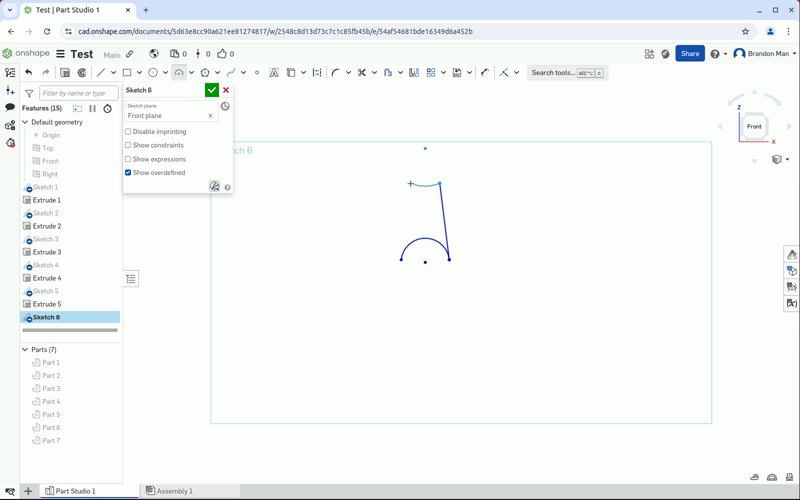
click(410, 183)
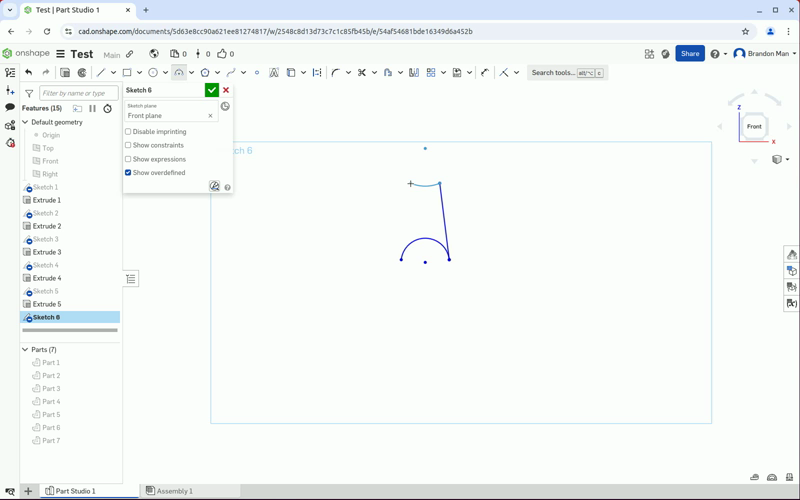
mouse_move(425, 199)
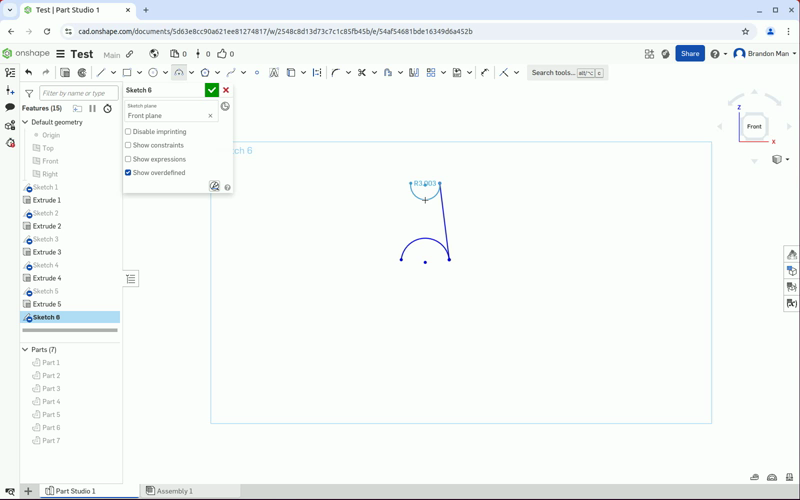
click(425, 199)
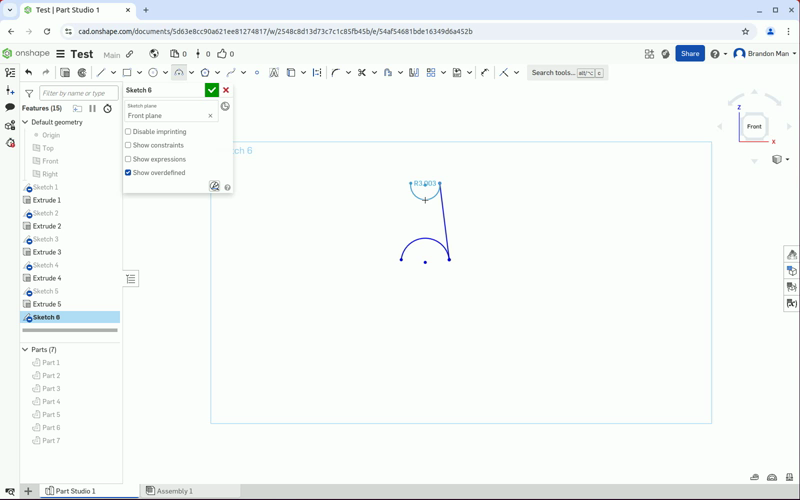
key_up(shift)
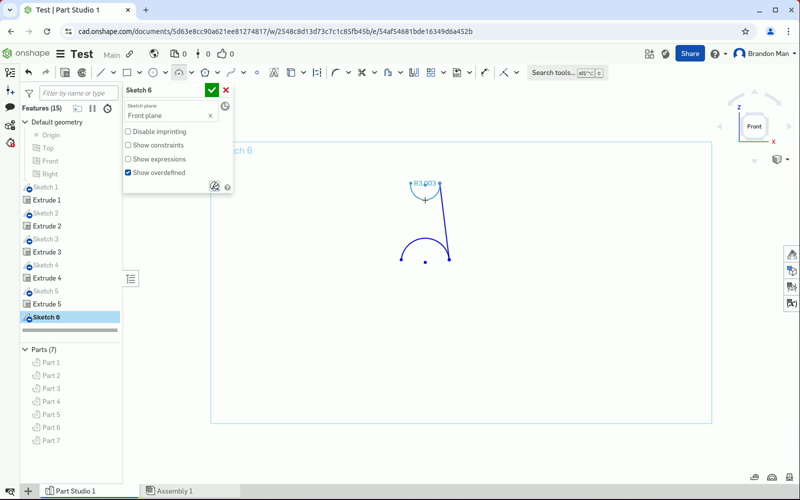
key(esc)
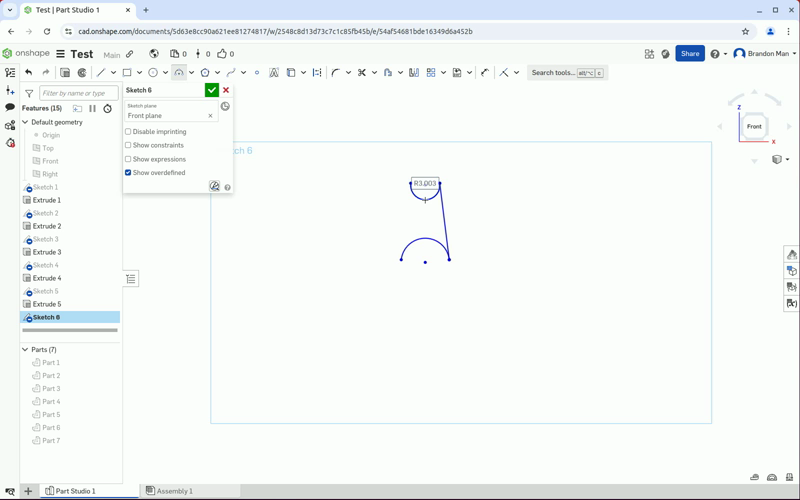
key(l)
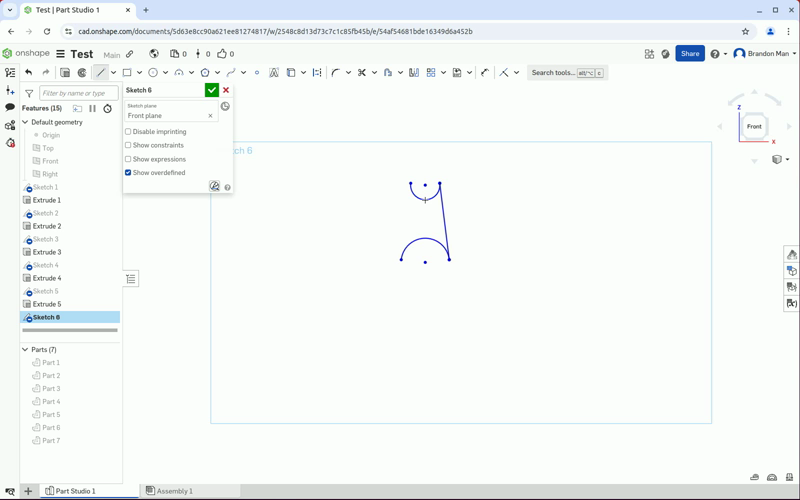
mouse_move(410, 183)
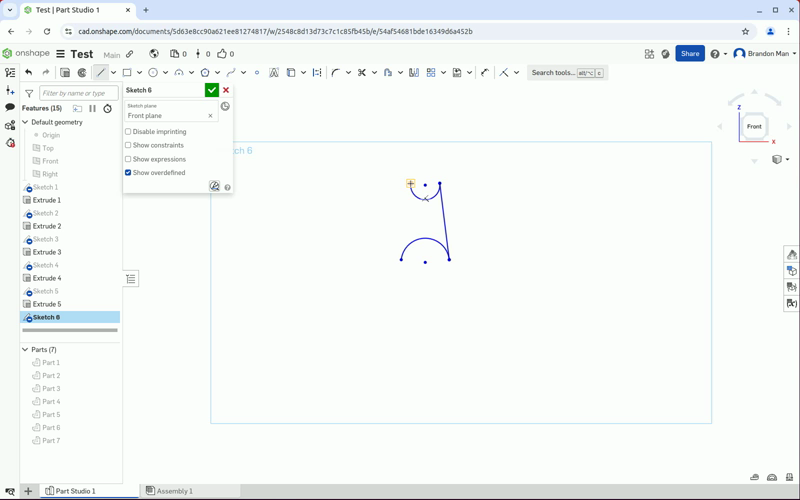
click(410, 183)
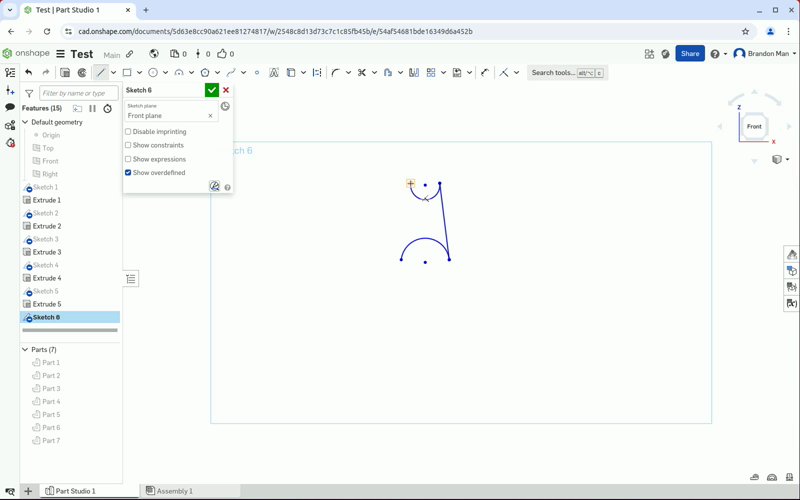
key_down(shift)
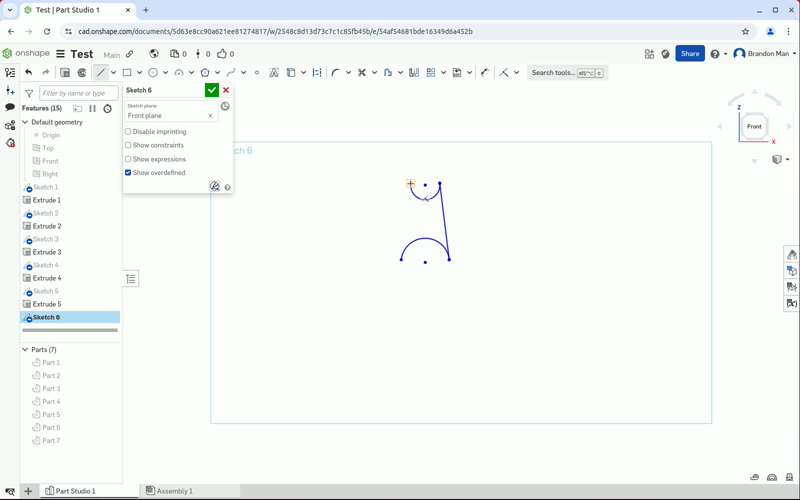
mouse_move(401, 259)
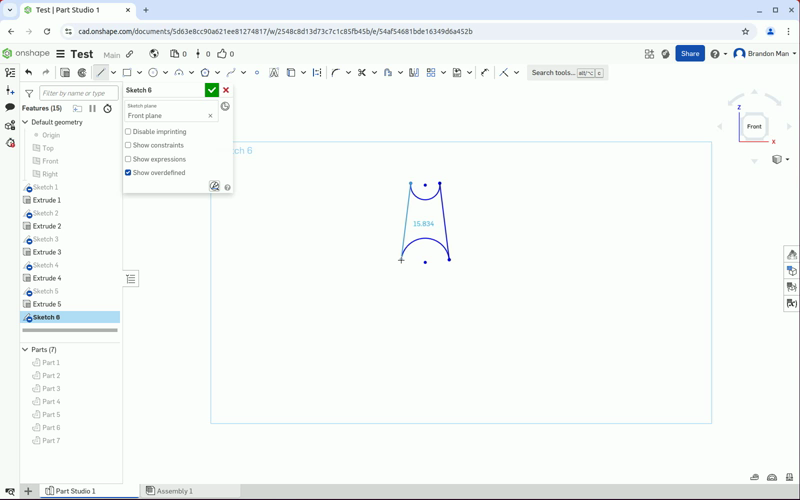
key_up(shift)
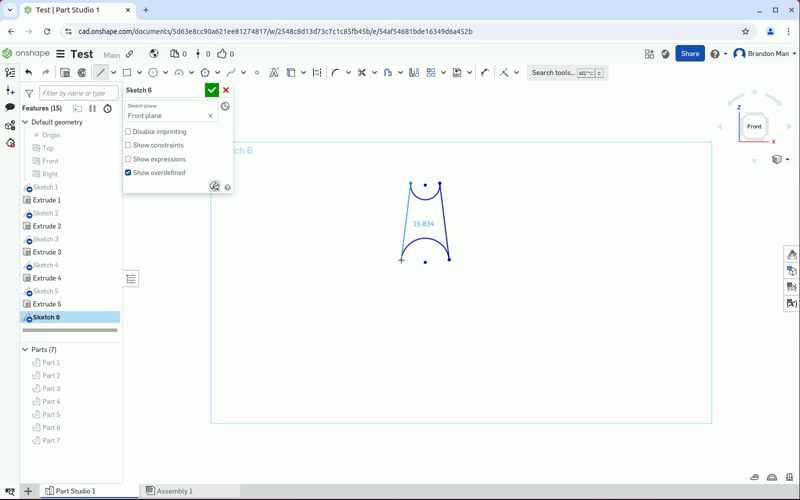
click(401, 259)
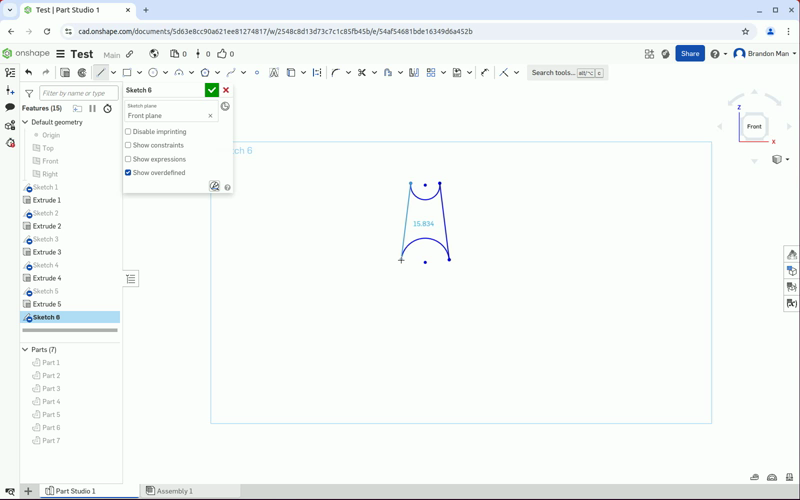
key(esc)
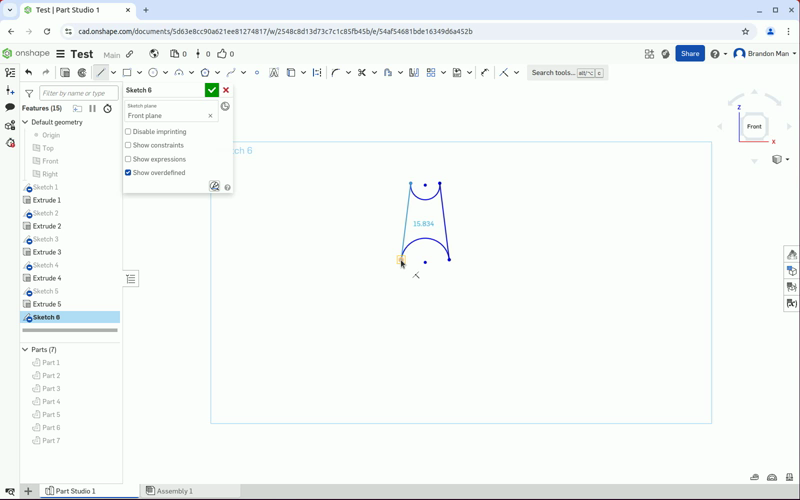
key(c)
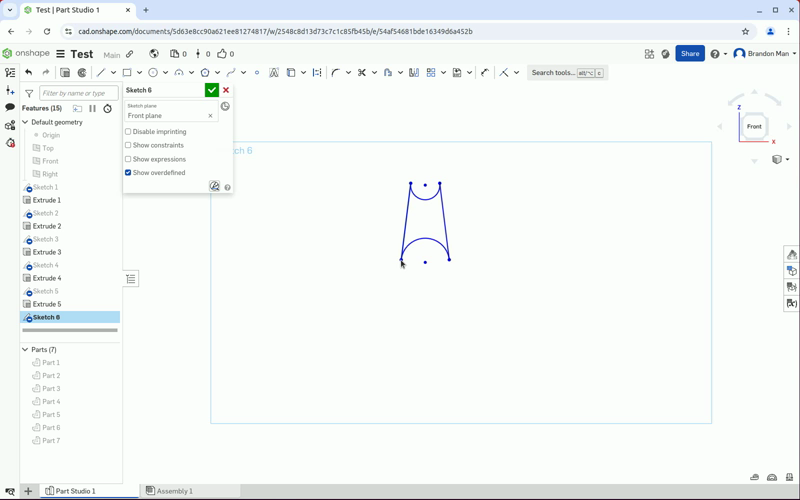
key_down(shift)
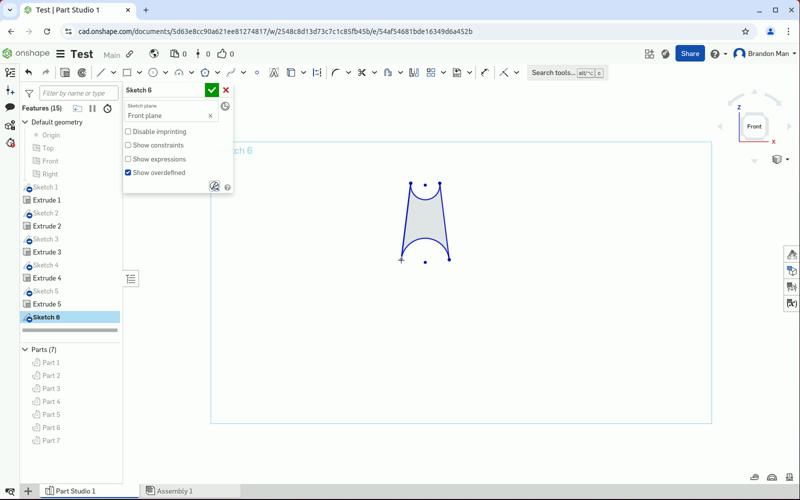
mouse_move(418, 206)
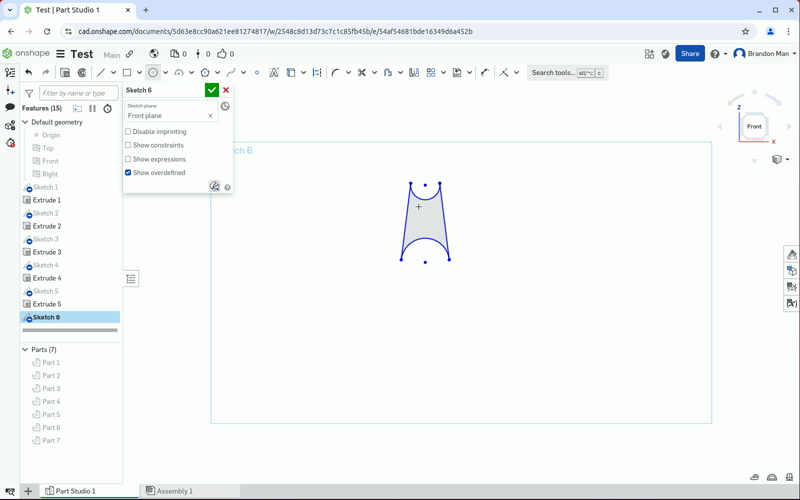
click(418, 206)
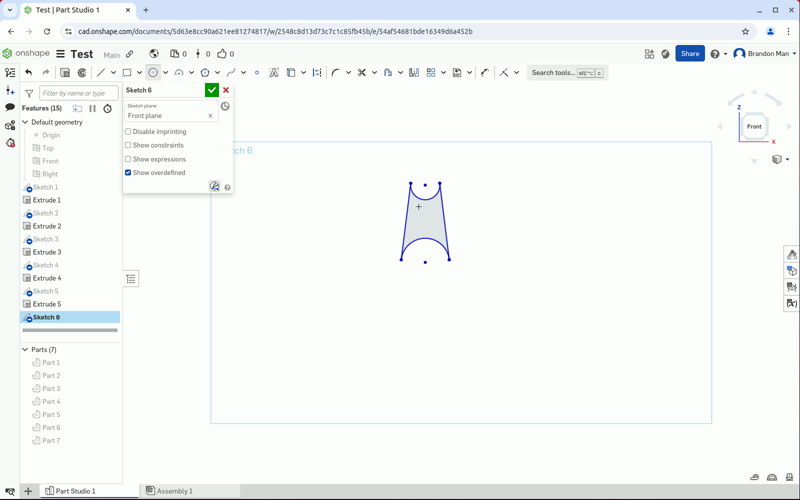
key_up(shift)
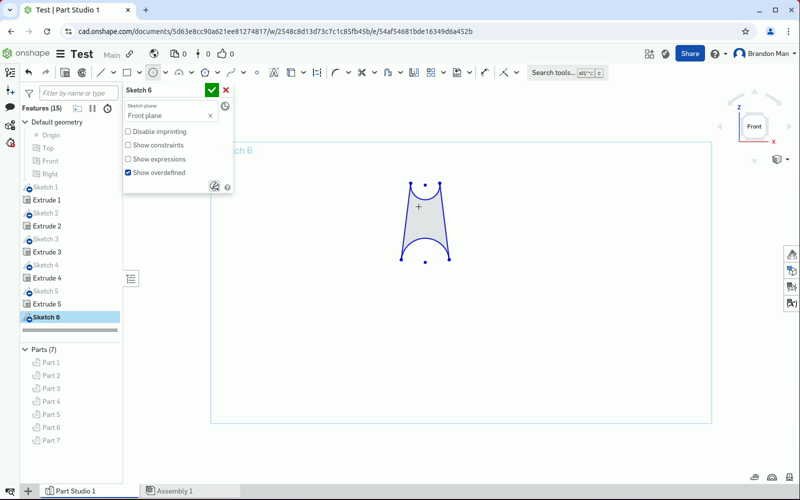
mouse_move(423, 206)
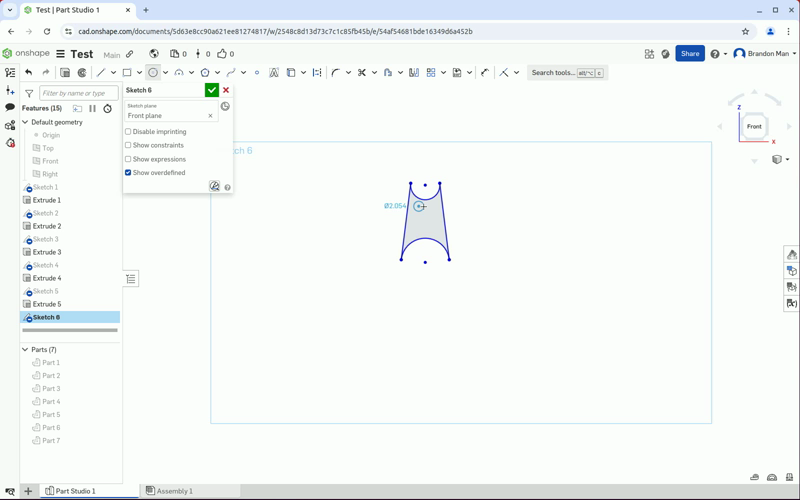
click(423, 206)
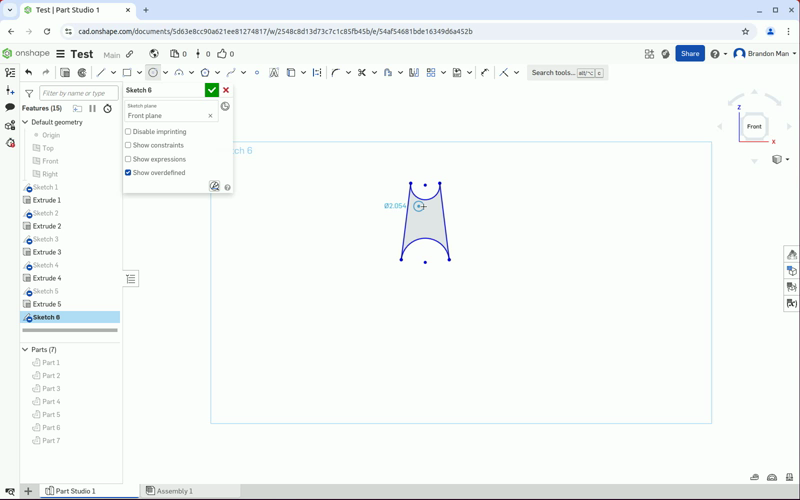
key(esc)
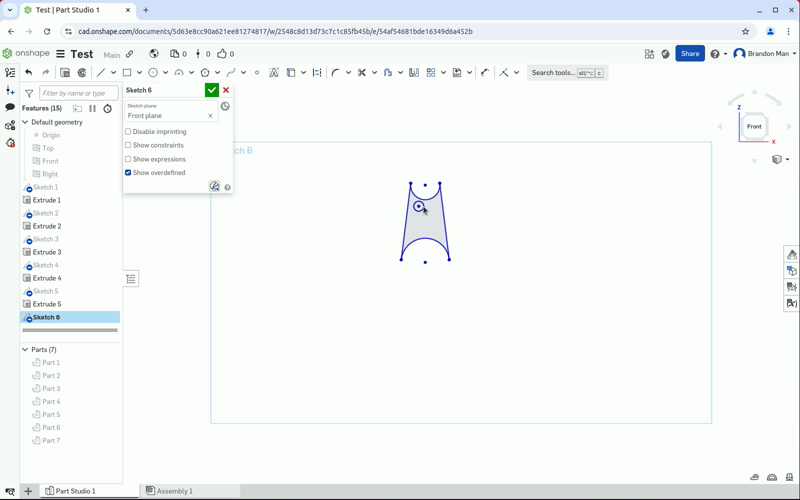
mouse_move(445, 238)
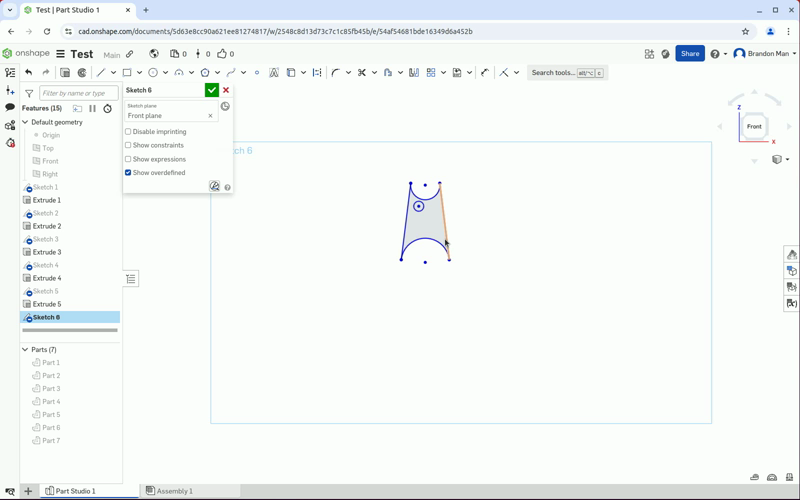
scroll(6)
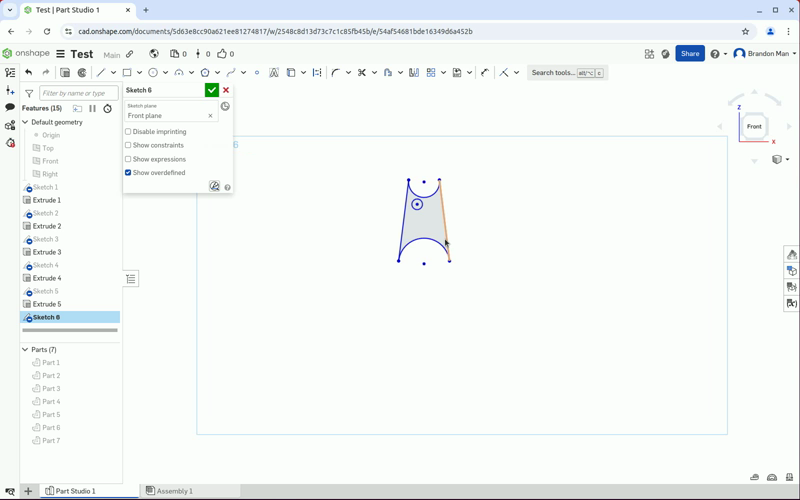
scroll(6)
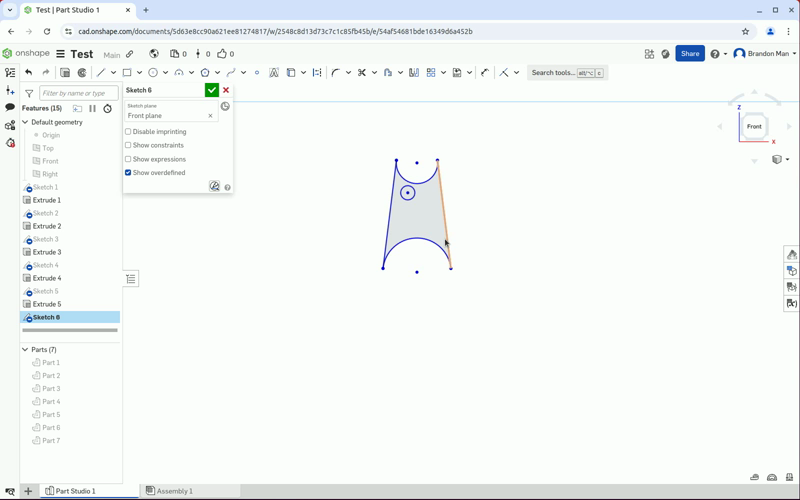
scroll(6)
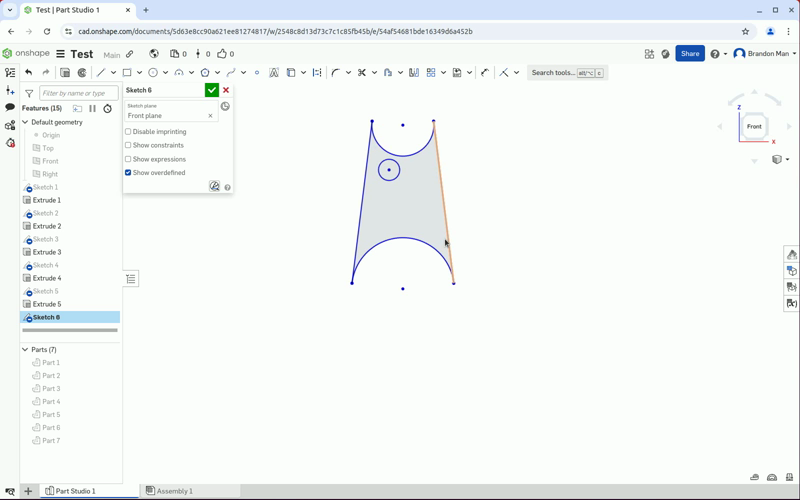
scroll(6)
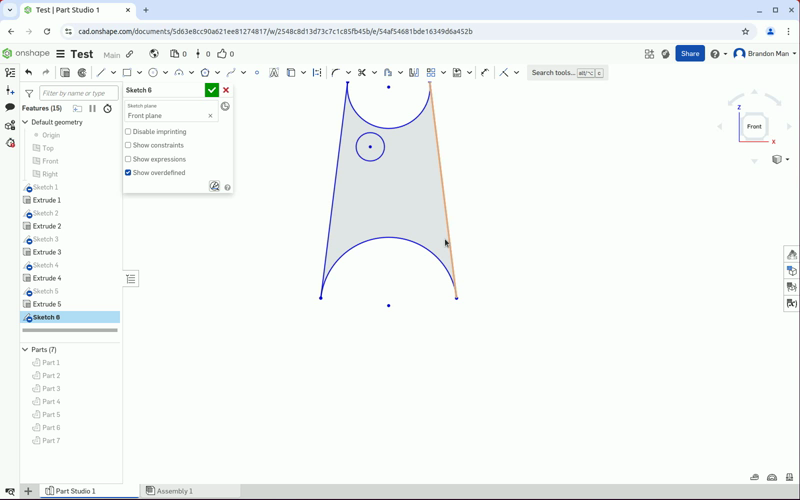
scroll(6)
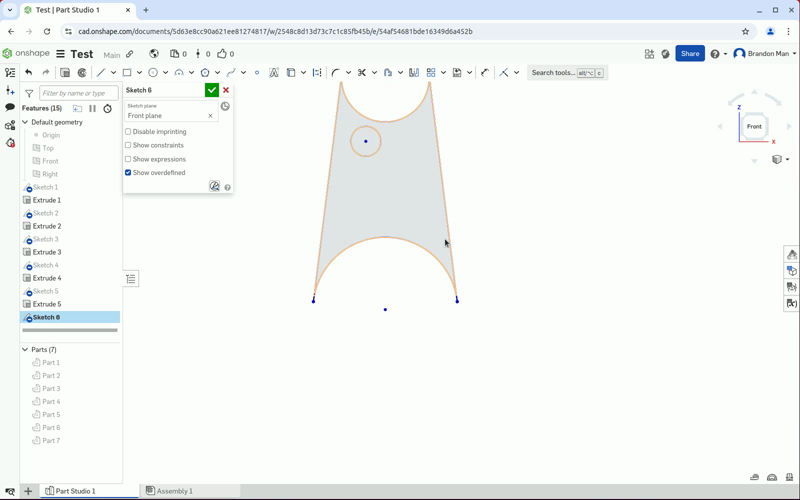
scroll(6)
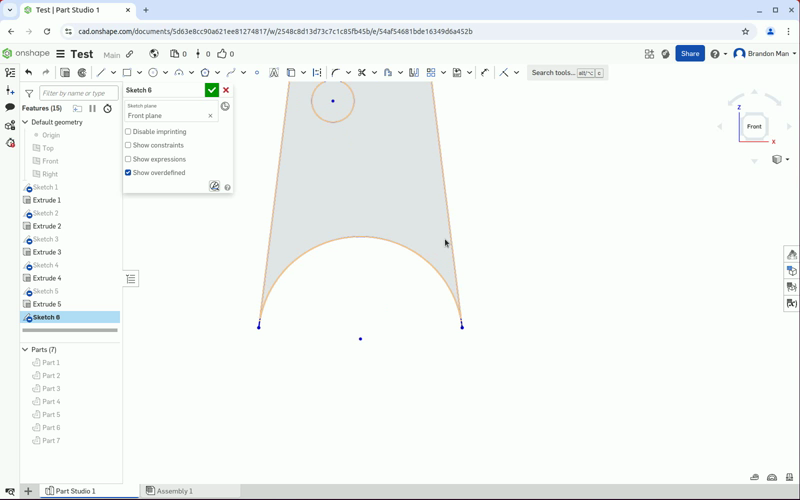
scroll(6)
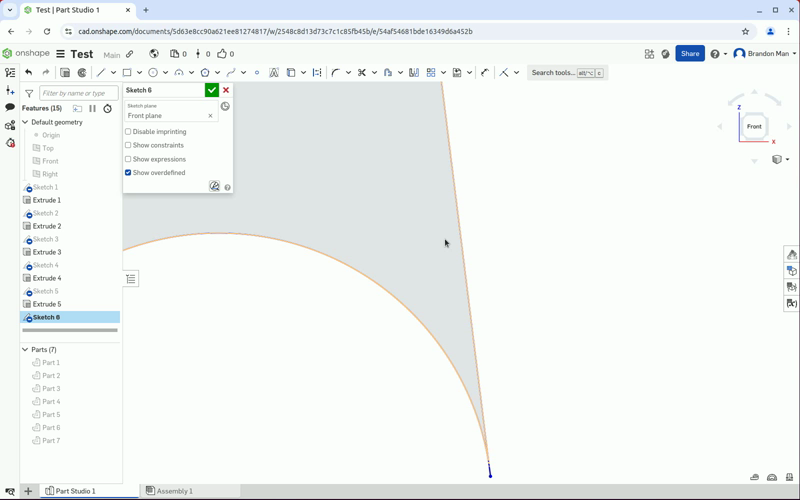
click(445, 238)
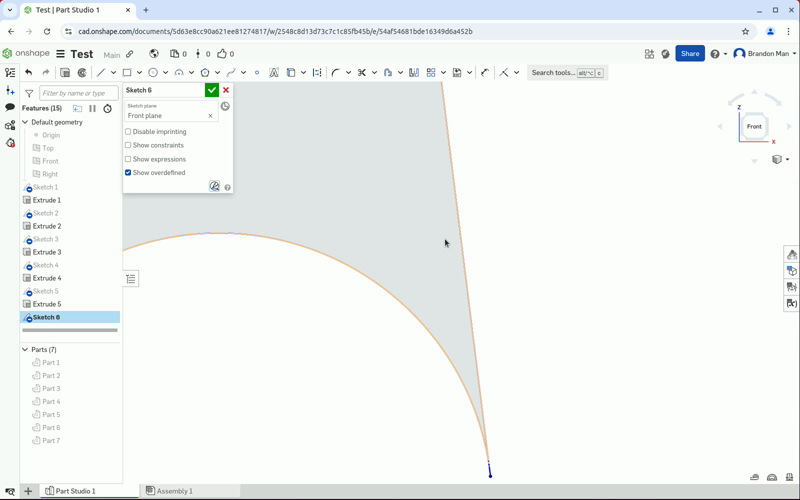
scroll(-6)
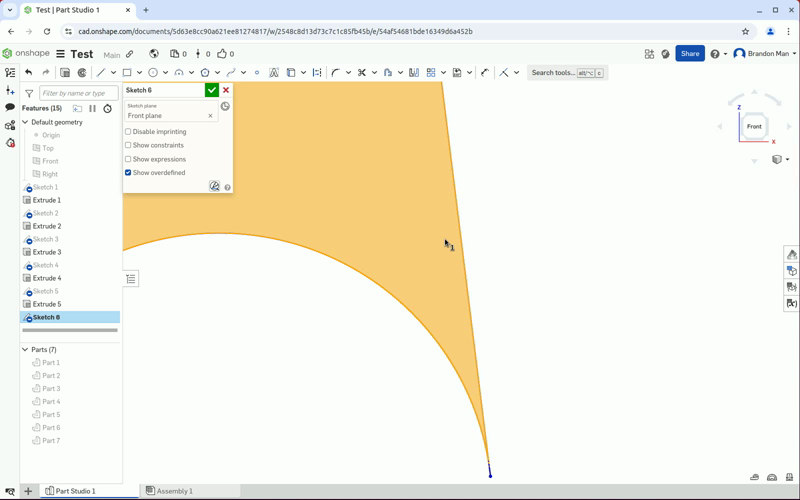
scroll(-6)
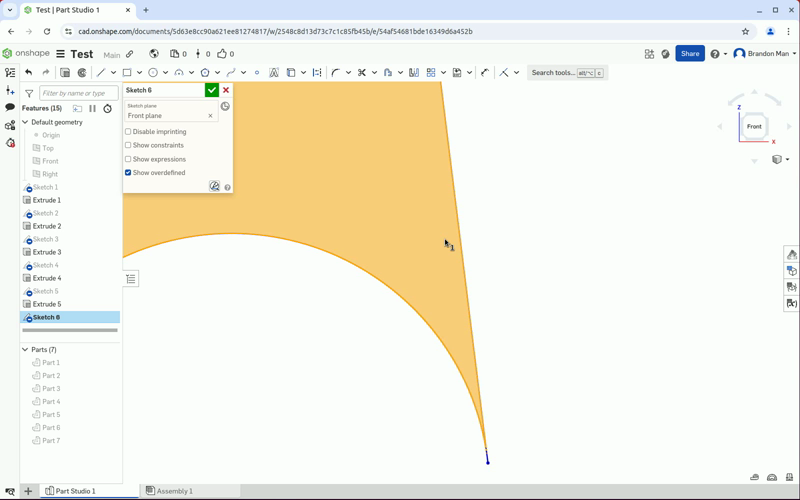
scroll(-6)
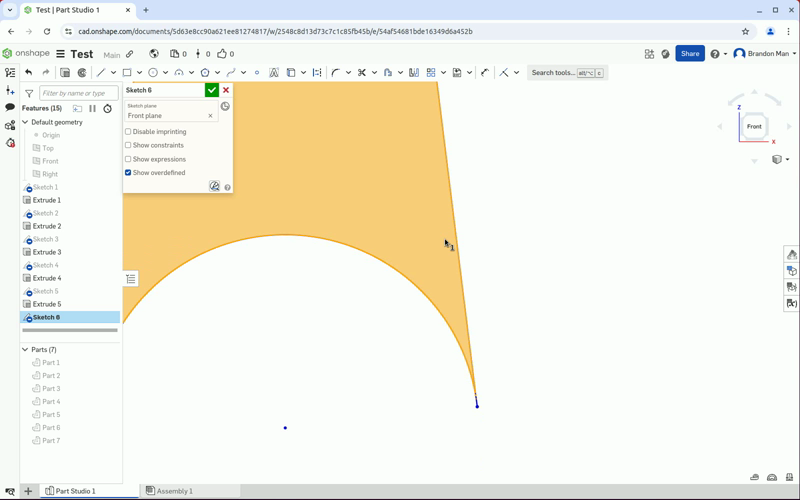
scroll(-6)
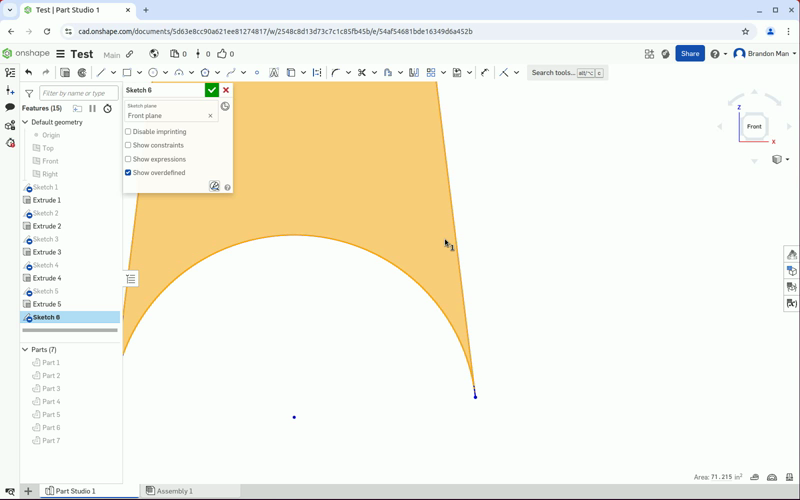
scroll(-6)
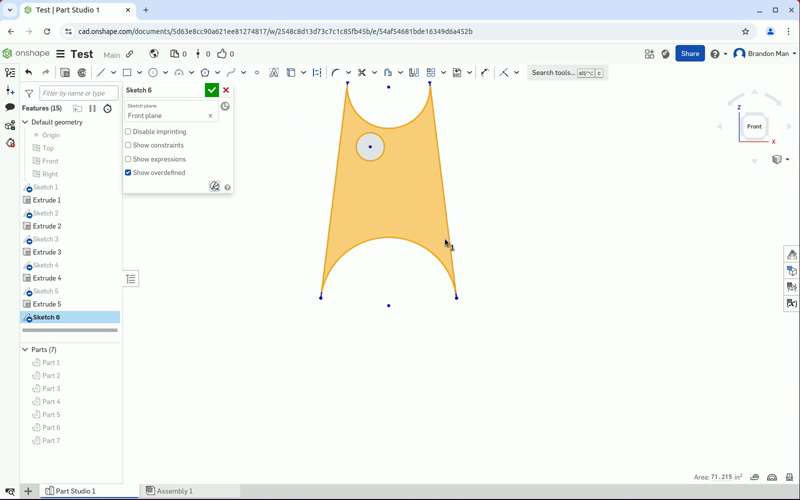
scroll(-6)
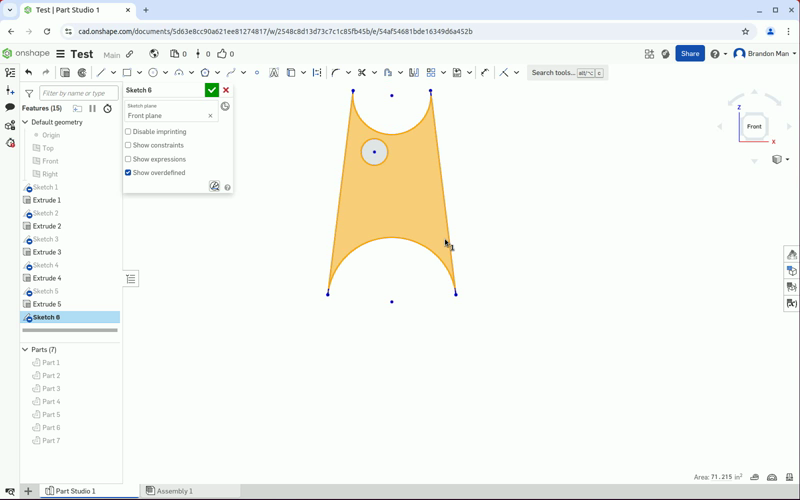
scroll(-6)
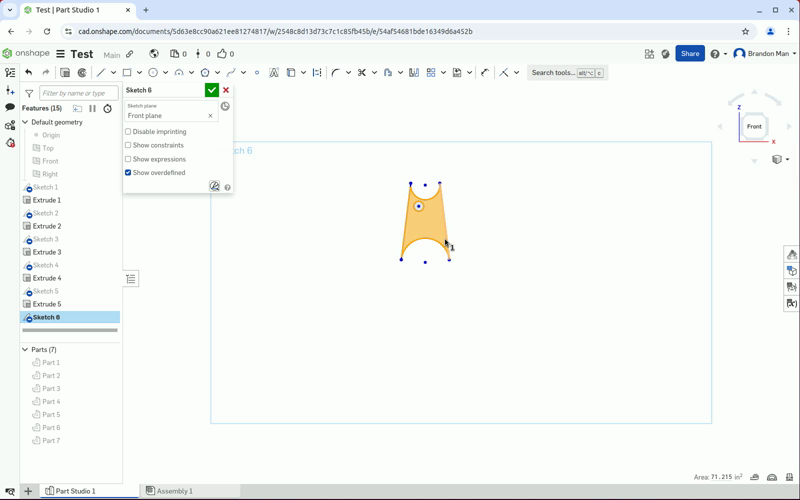
mouse_move(73, 352)
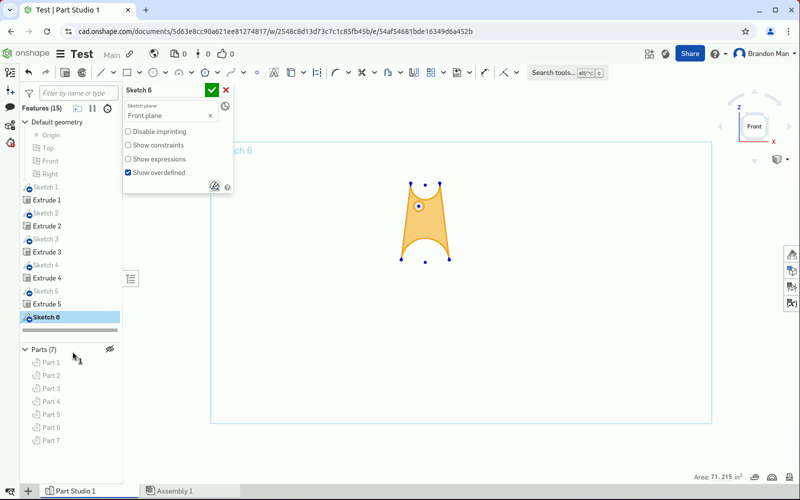
key(shift+y)
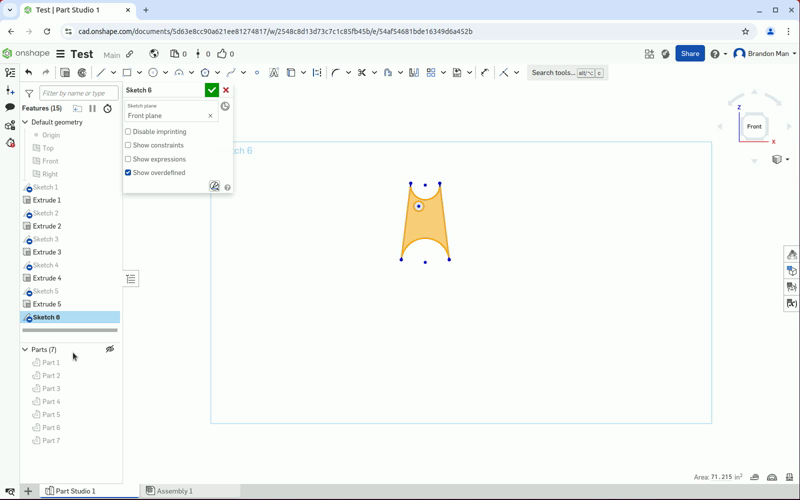
key(shift+e)
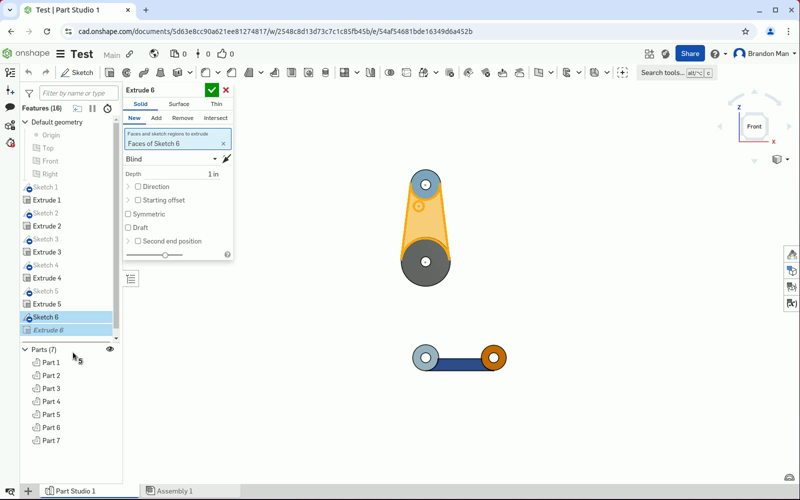
mouse_move(143, 106)
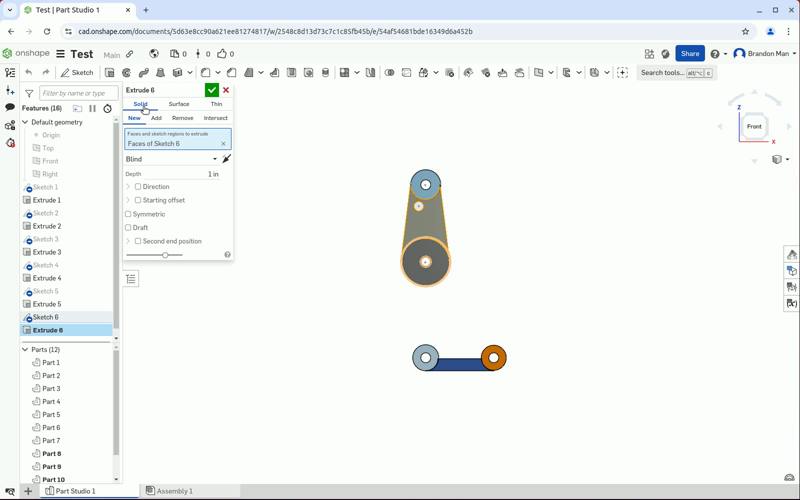
click(143, 106)
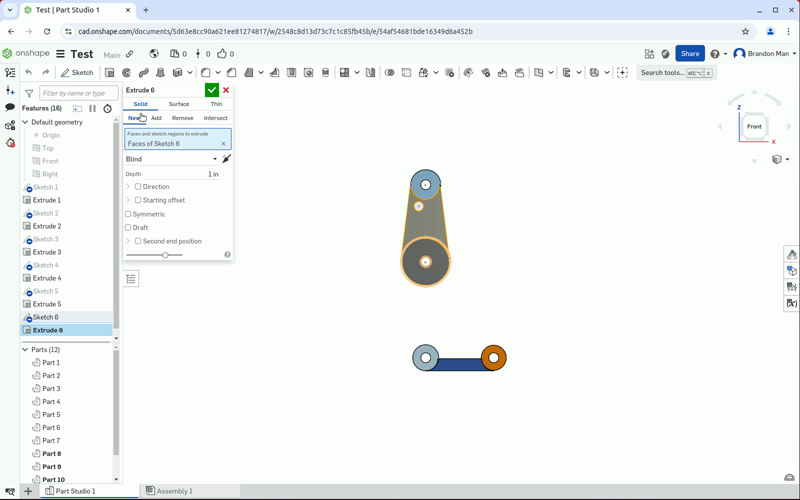
mouse_move(137, 120)
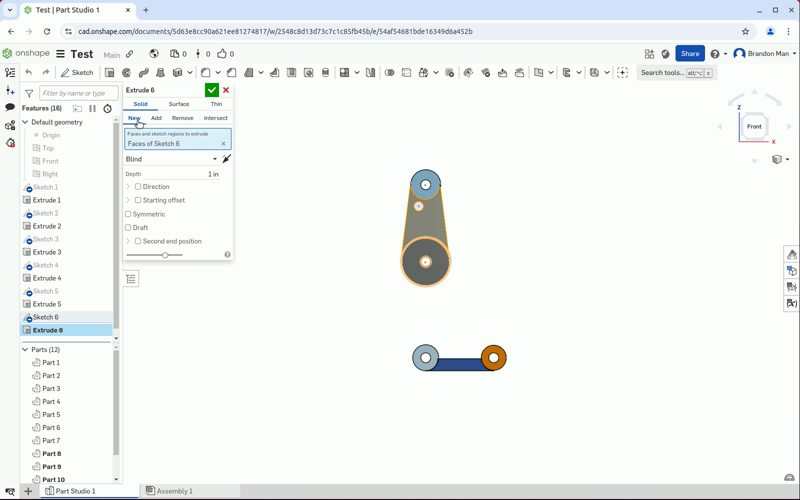
click(137, 120)
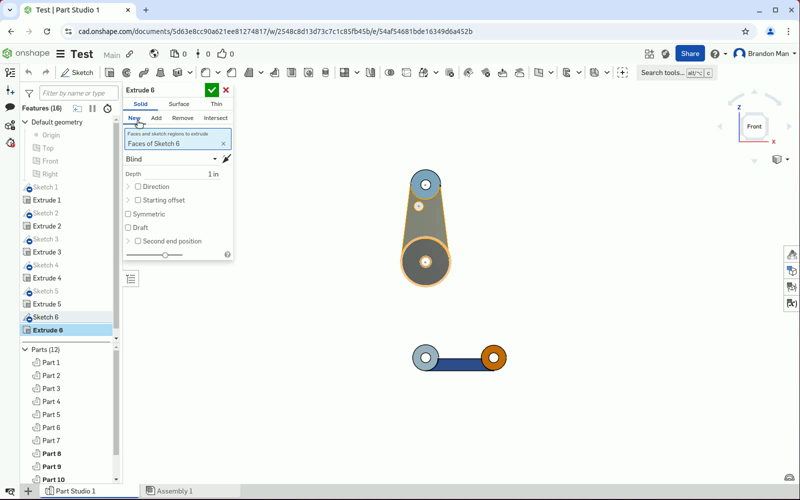
key(tab, 4)
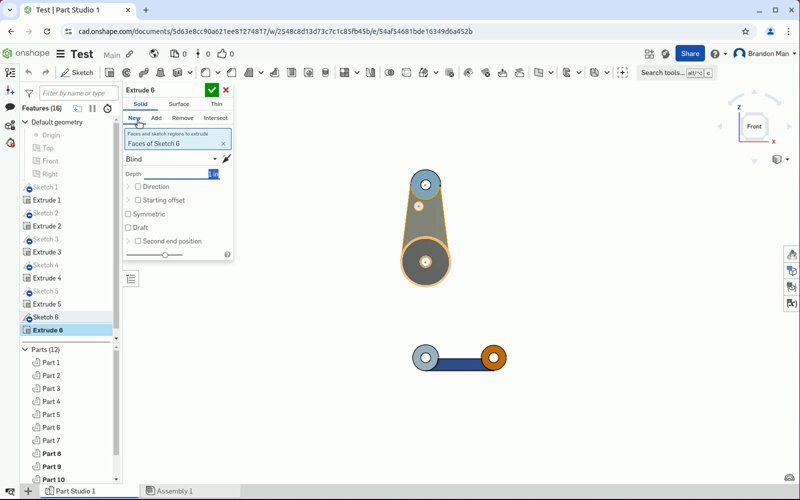
text(0.963)
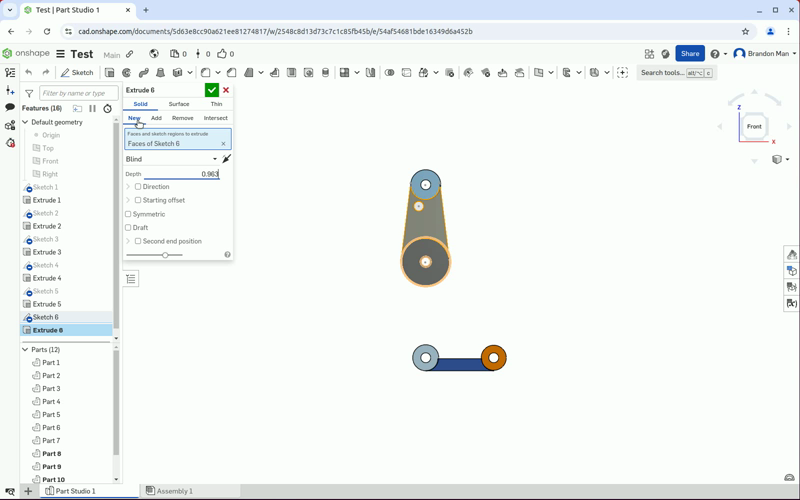
key(enter)
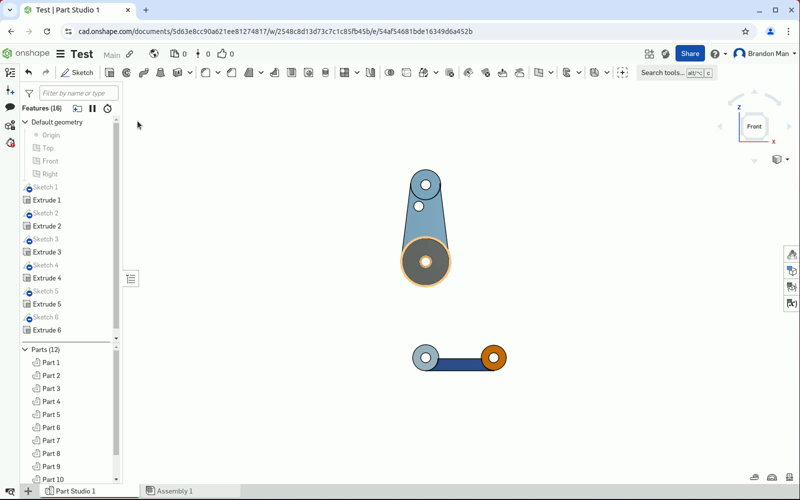
key(shift+h)
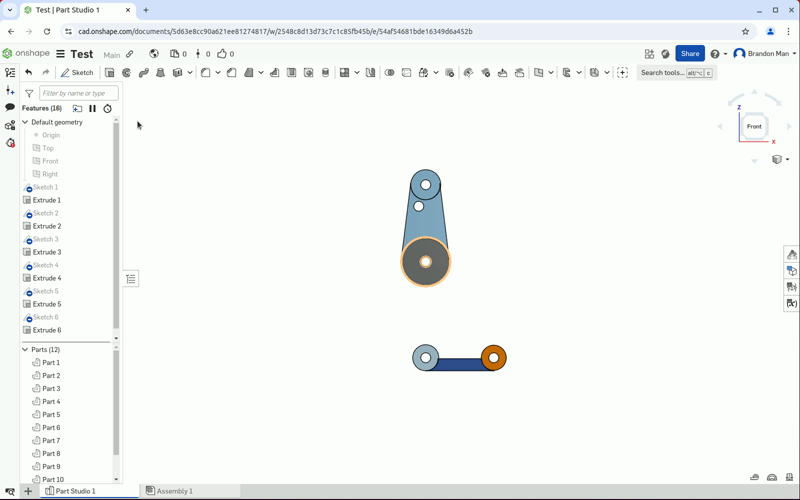
key(shift+h)
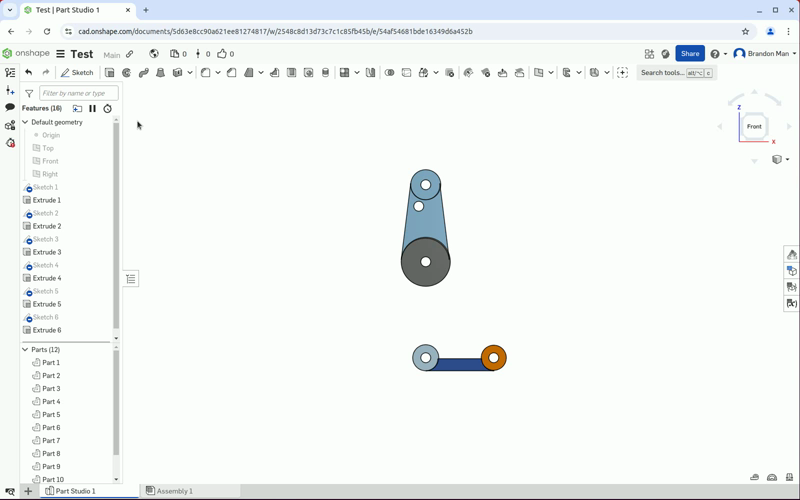
mouse_move(69, 189)
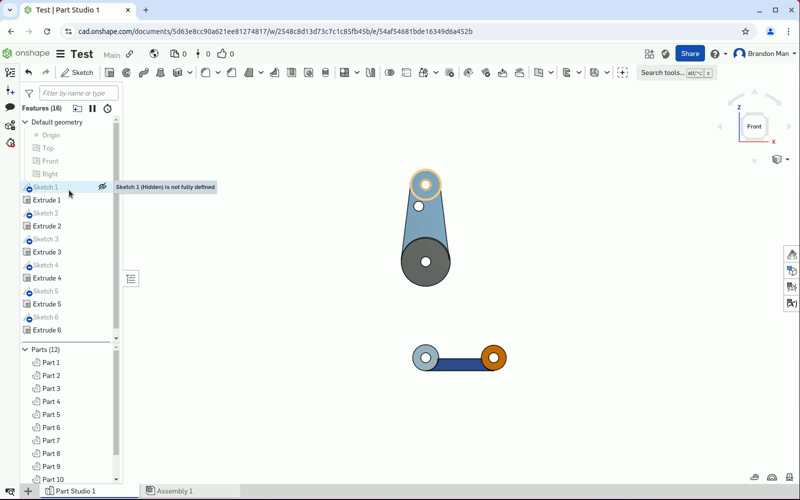
click(69, 189)
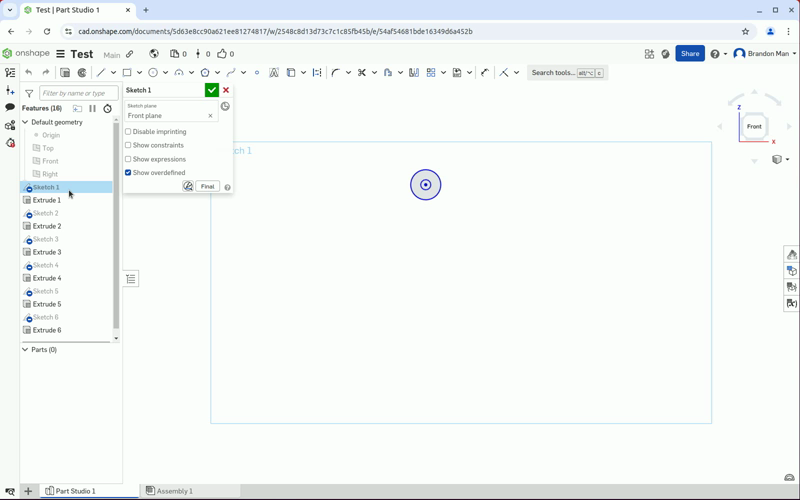
mouse_move(229, 92)
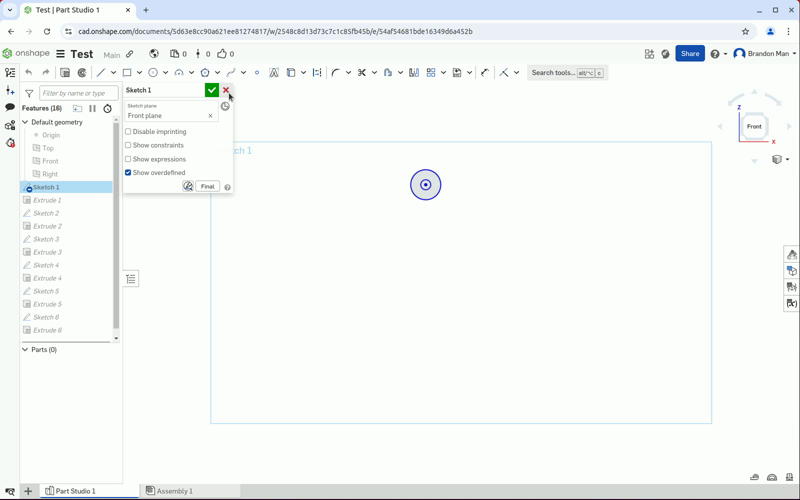
click(229, 92)
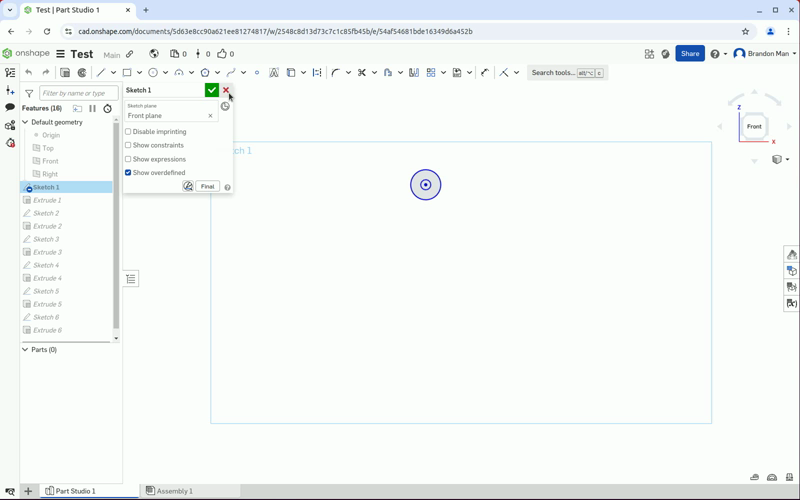
key(shift+s)
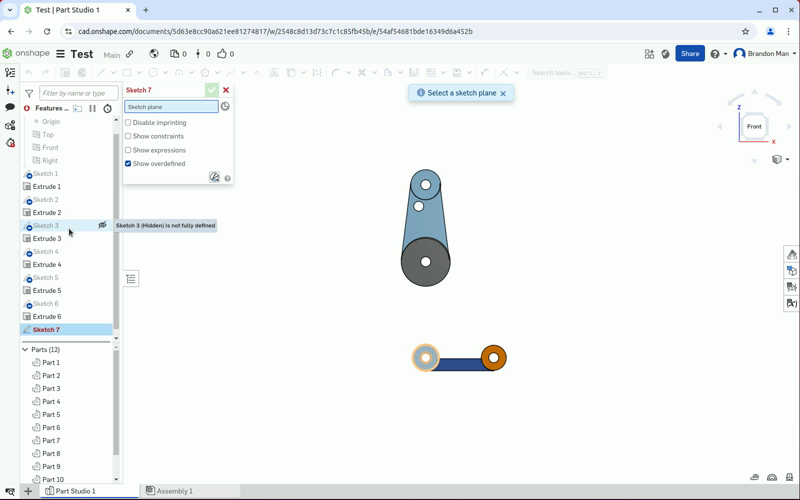
scroll(3)
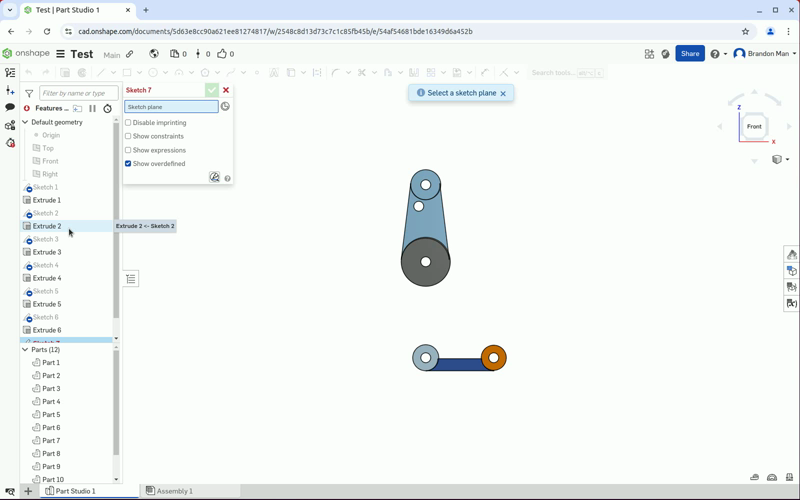
mouse_move(69, 163)
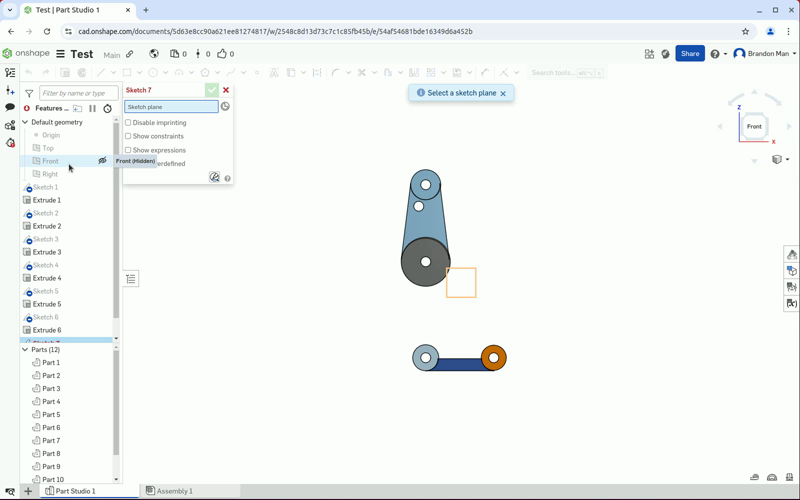
click(69, 163)
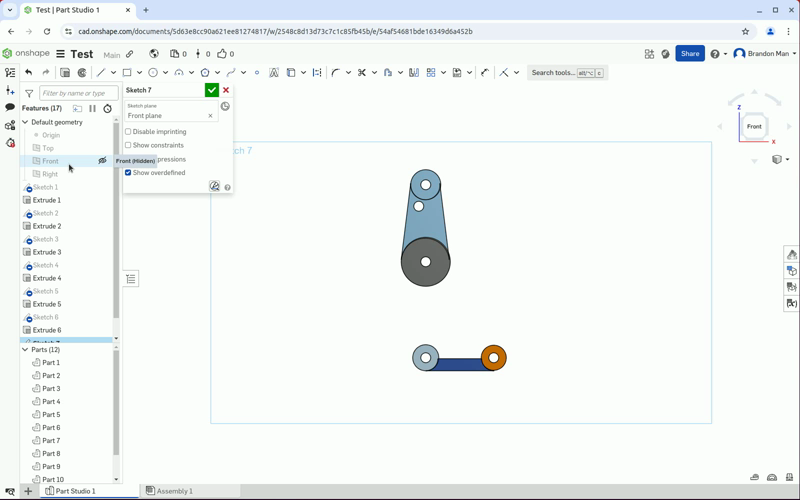
mouse_move(69, 352)
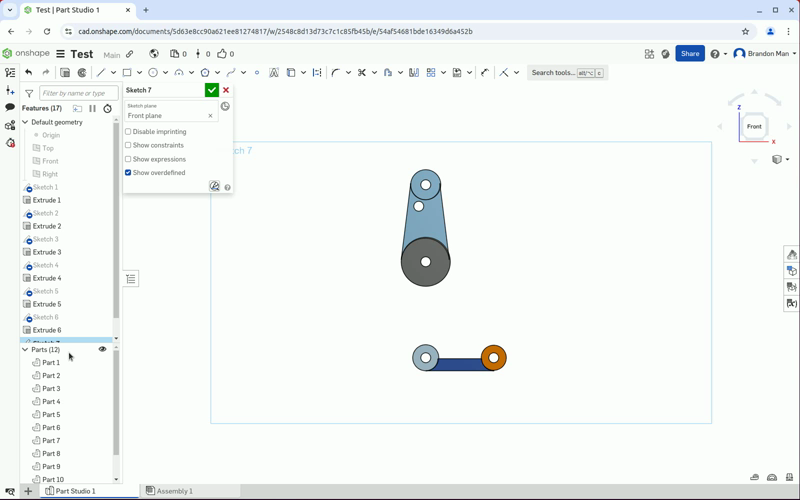
key(y)
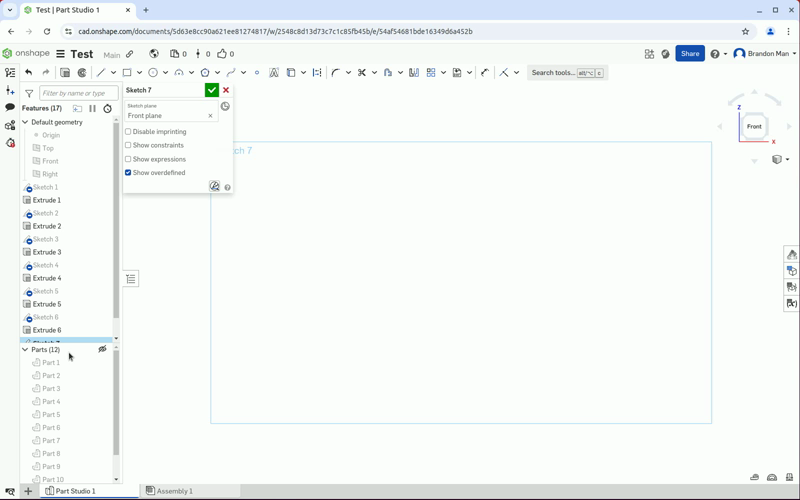
key(l)
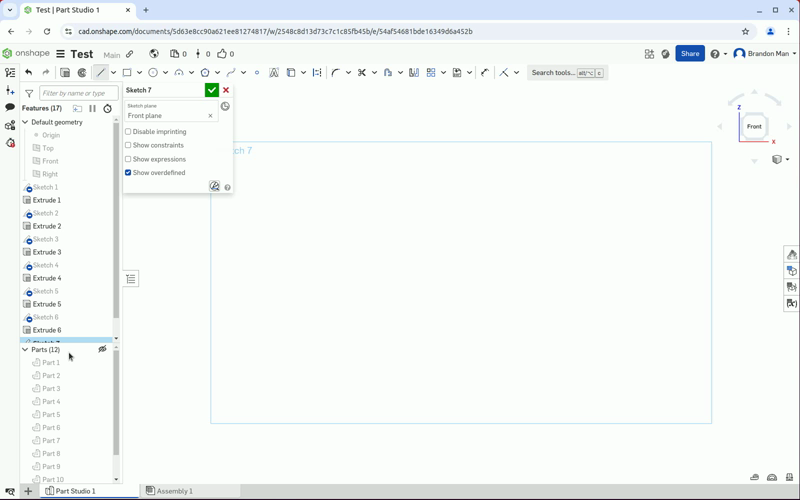
key_down(shift)
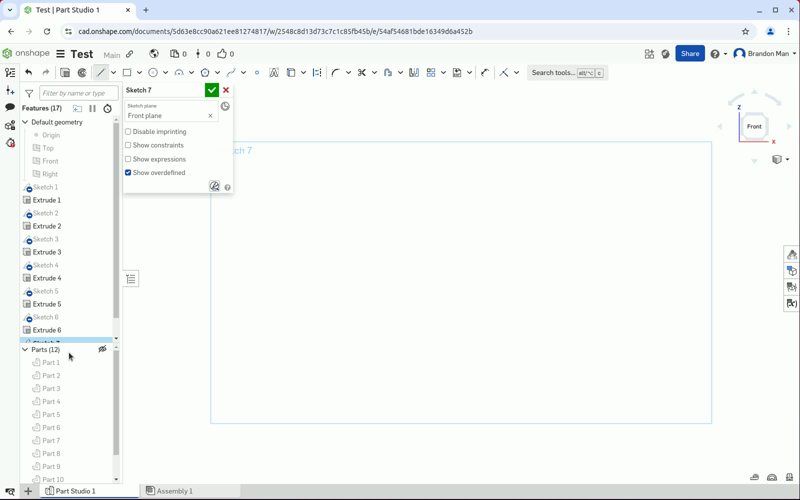
mouse_move(401, 265)
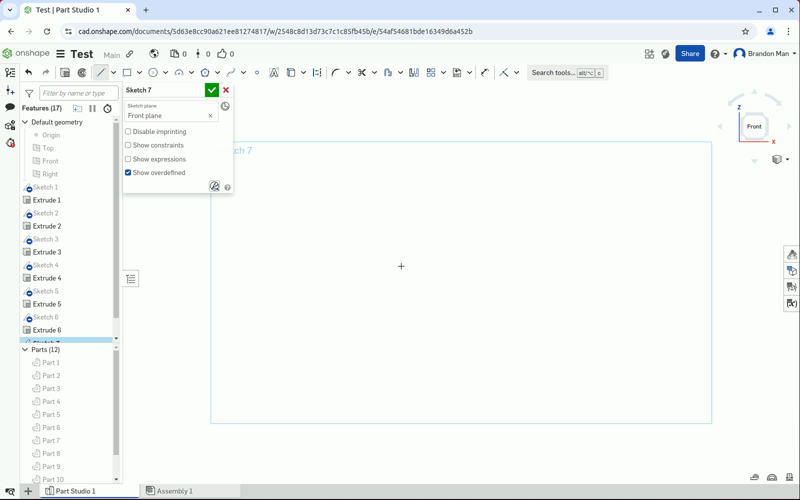
click(401, 265)
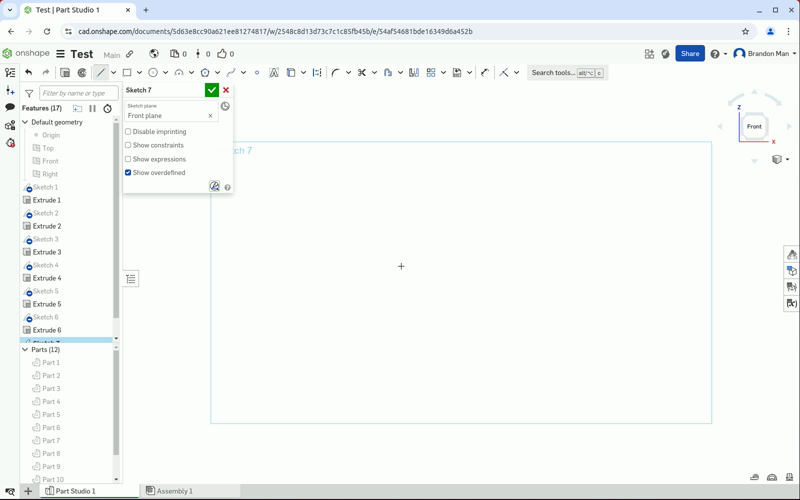
key_up(shift)
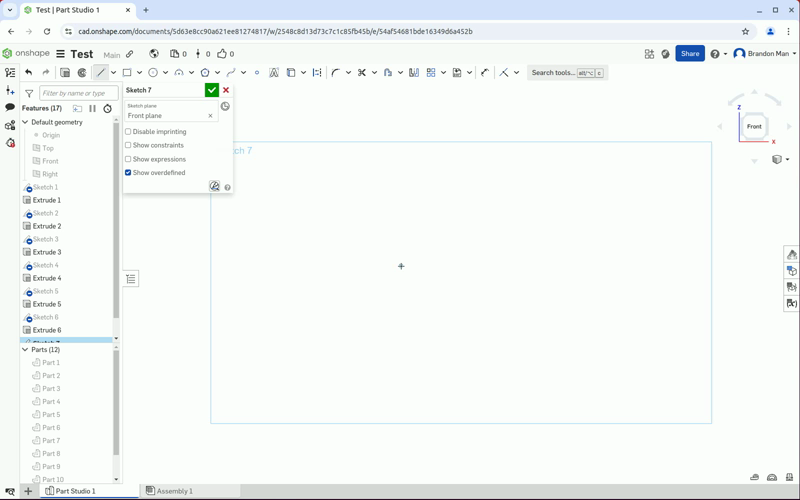
key_down(shift)
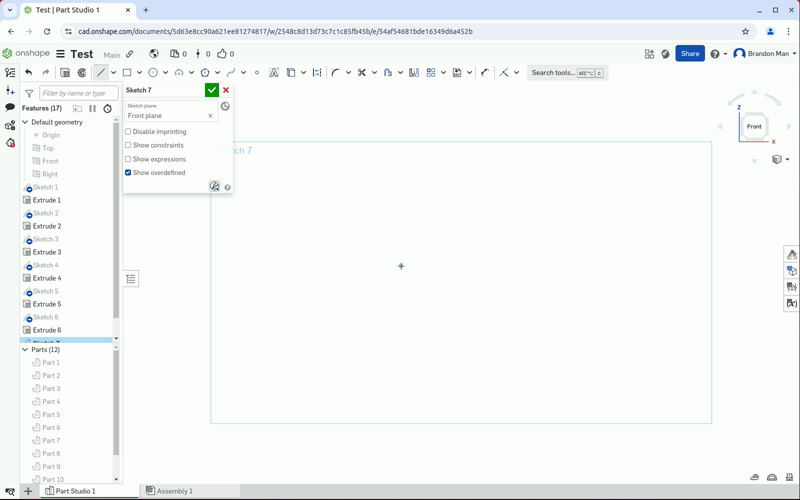
mouse_move(413, 360)
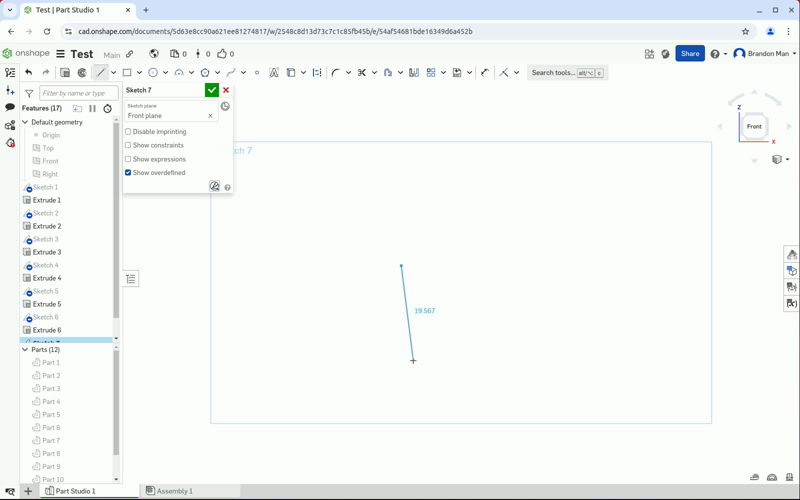
click(413, 360)
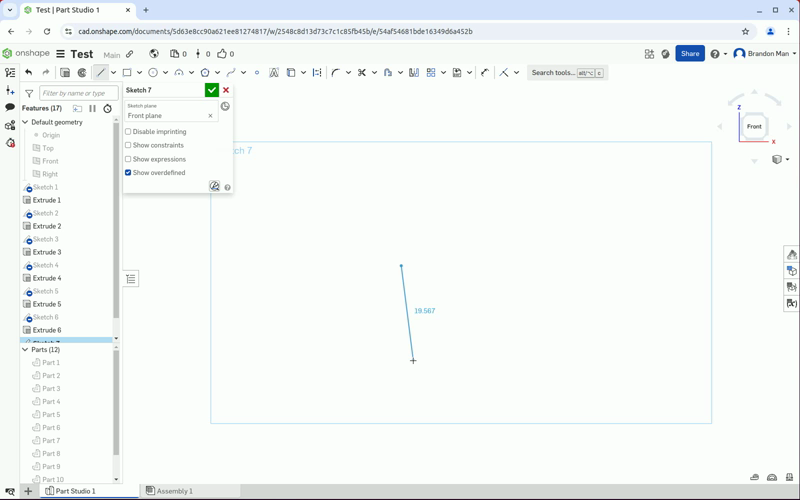
key_up(shift)
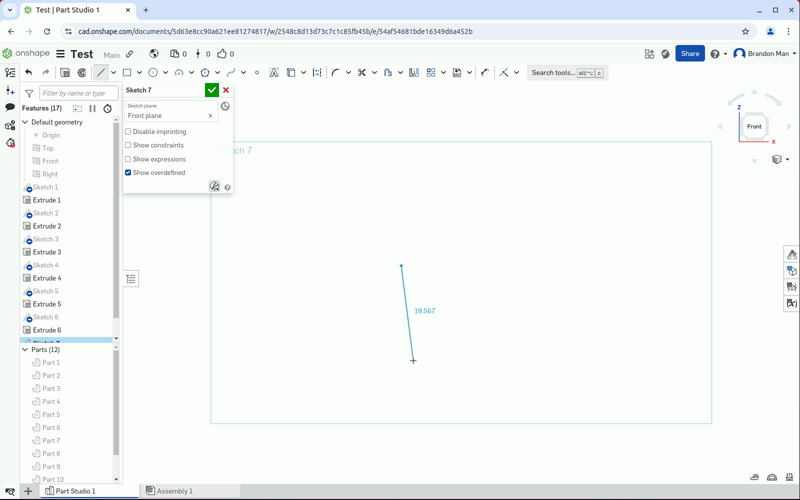
key(esc)
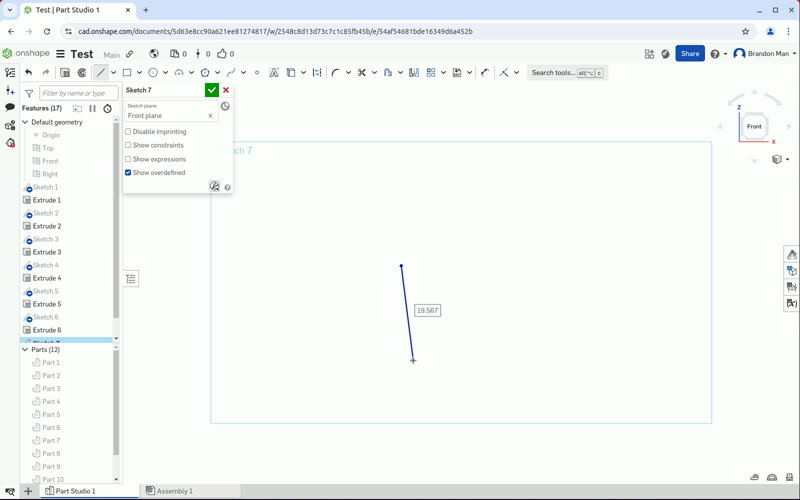
key(a)
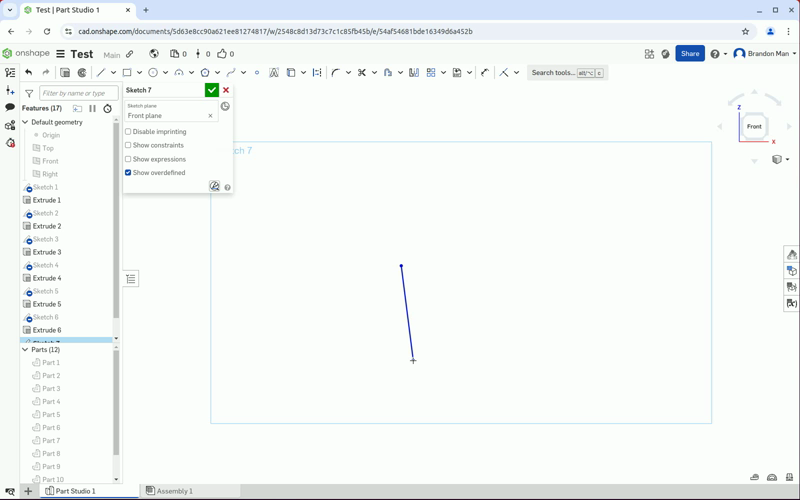
mouse_move(413, 360)
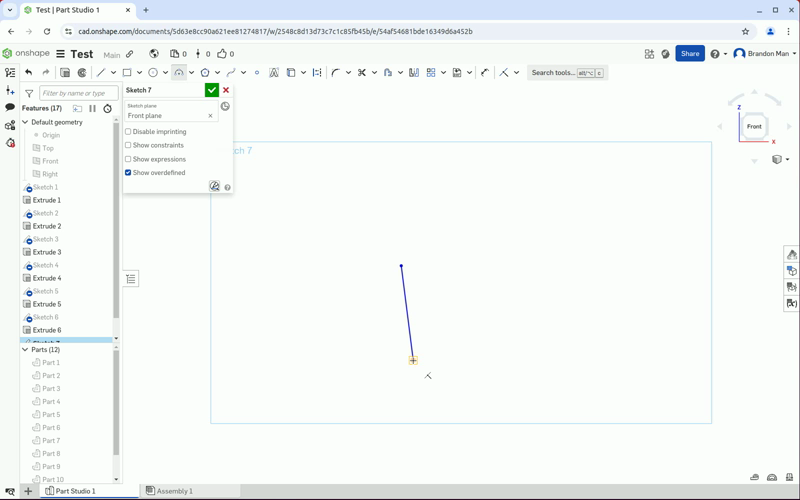
click(413, 360)
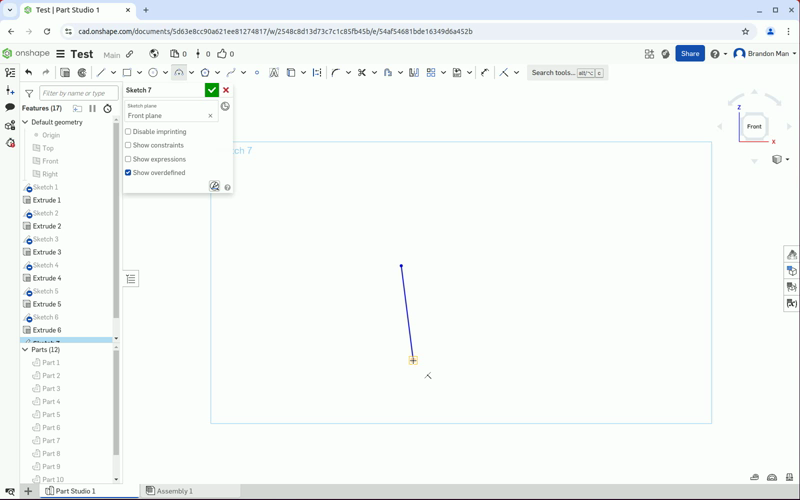
key_down(shift)
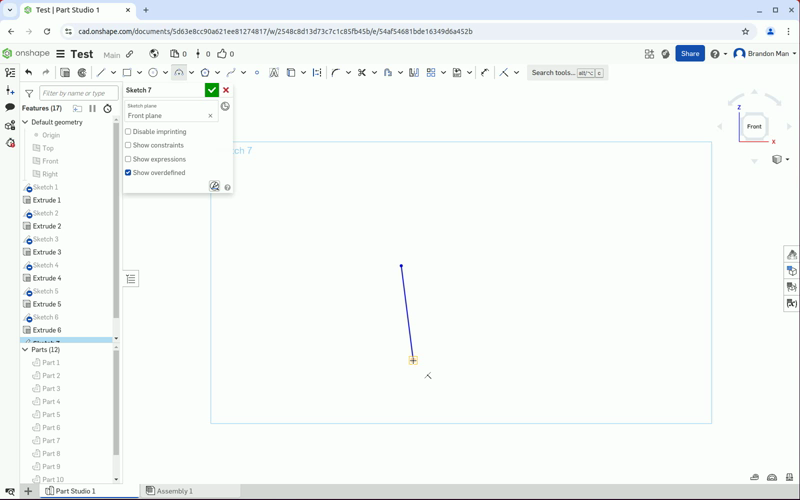
mouse_move(437, 358)
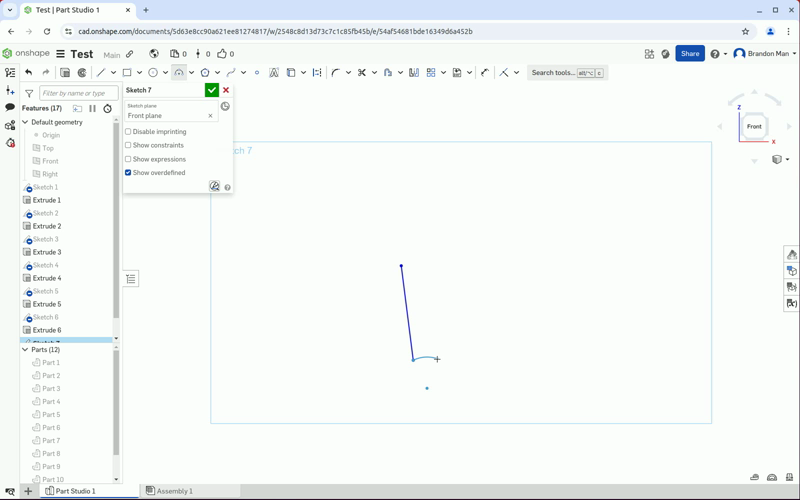
click(437, 358)
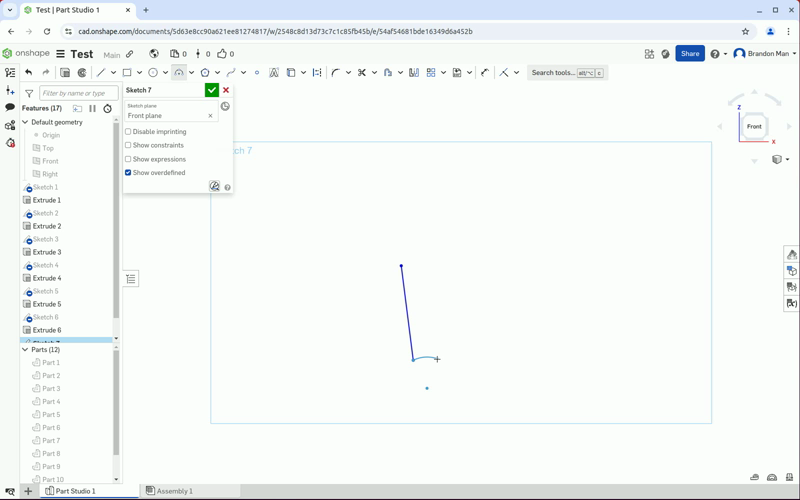
mouse_move(424, 346)
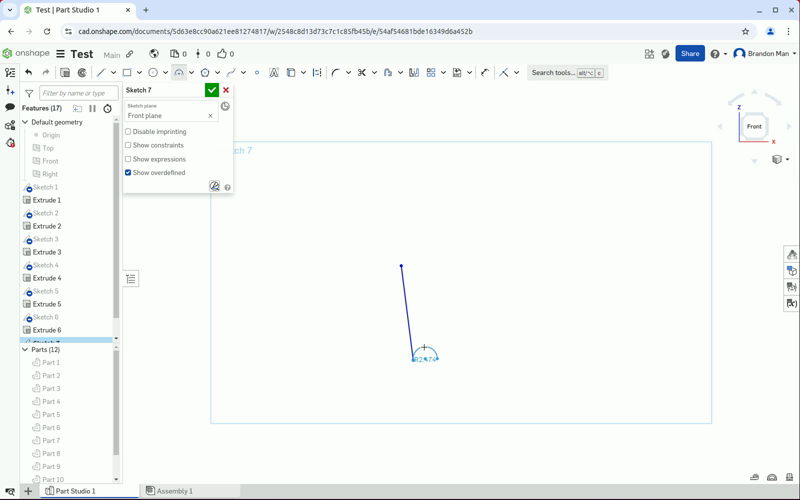
click(424, 346)
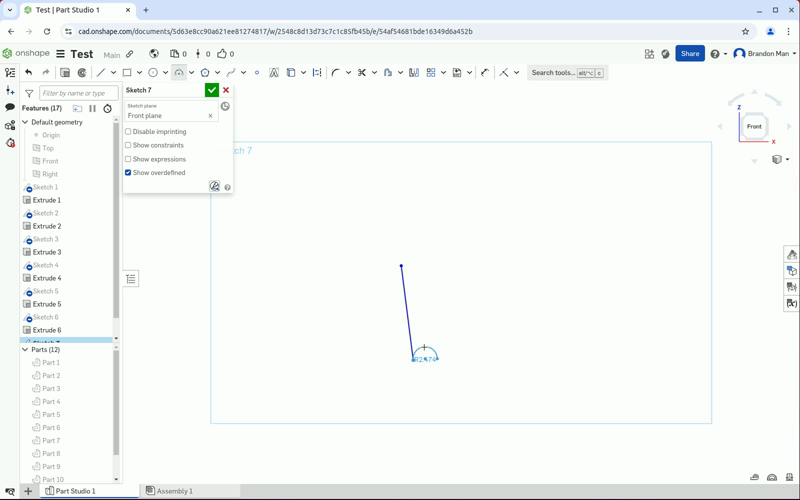
key_up(shift)
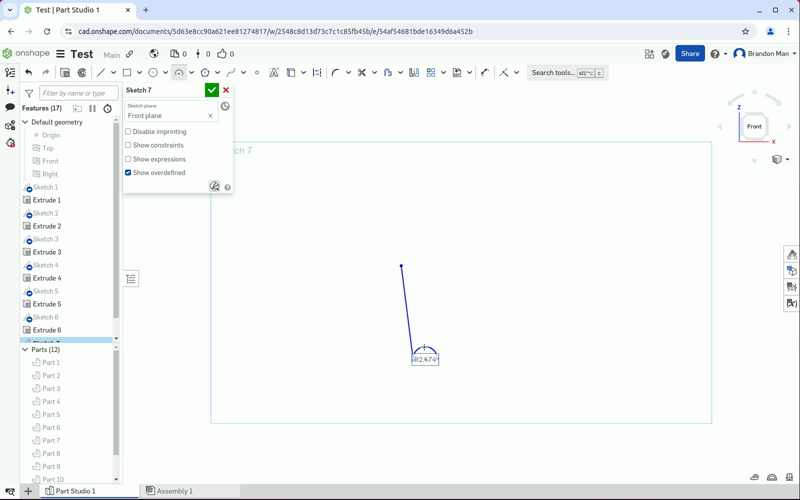
key(esc)
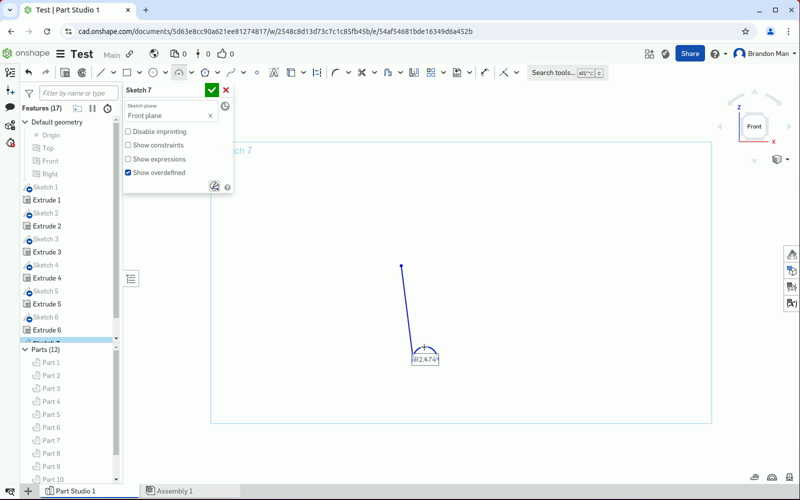
key(l)
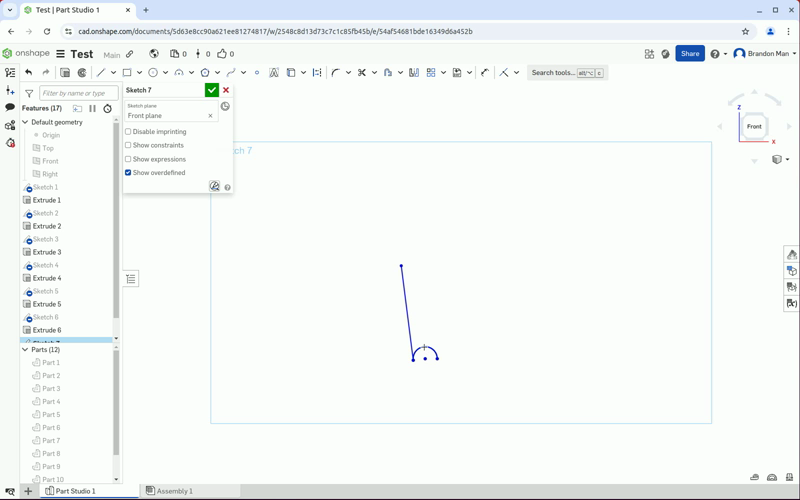
mouse_move(437, 358)
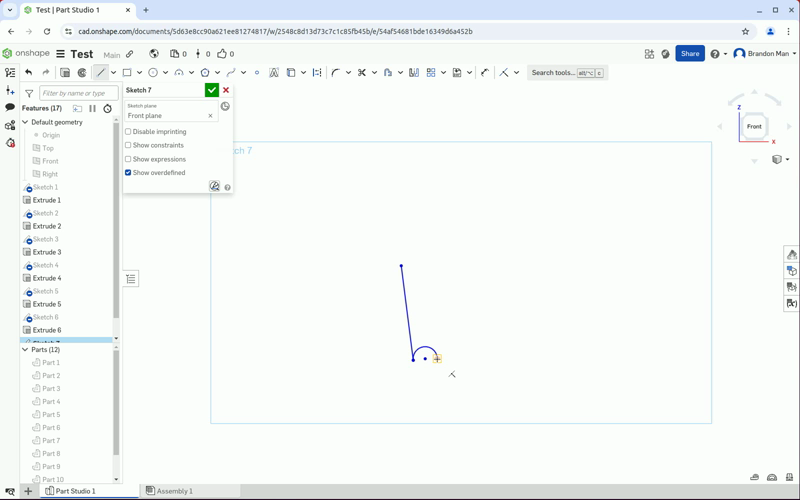
click(437, 358)
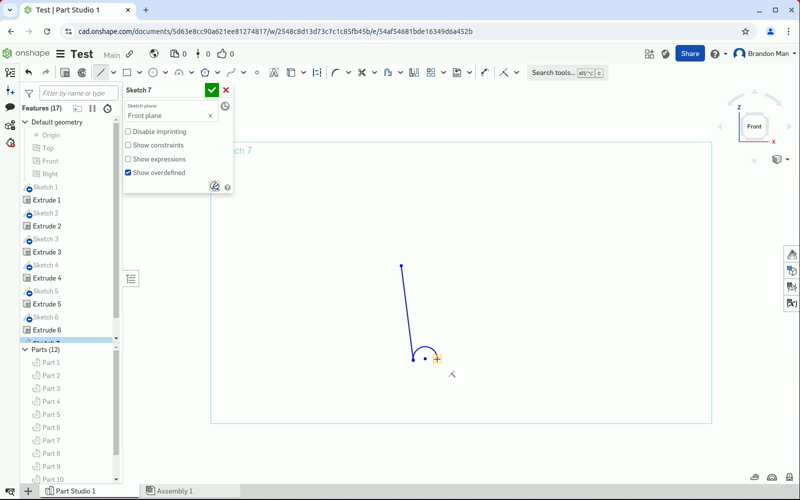
key_down(shift)
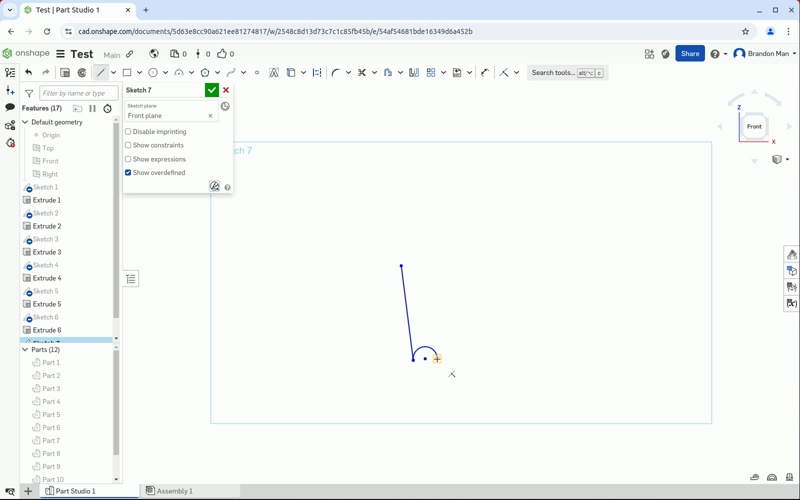
mouse_move(467, 358)
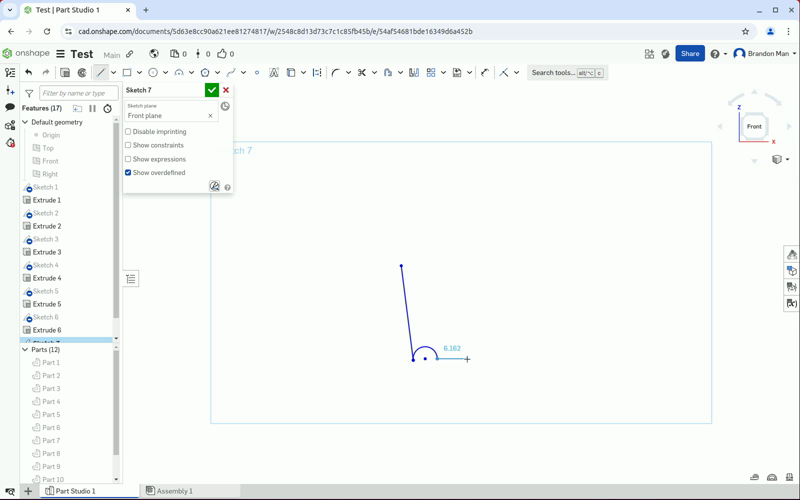
mouse_move(480, 358)
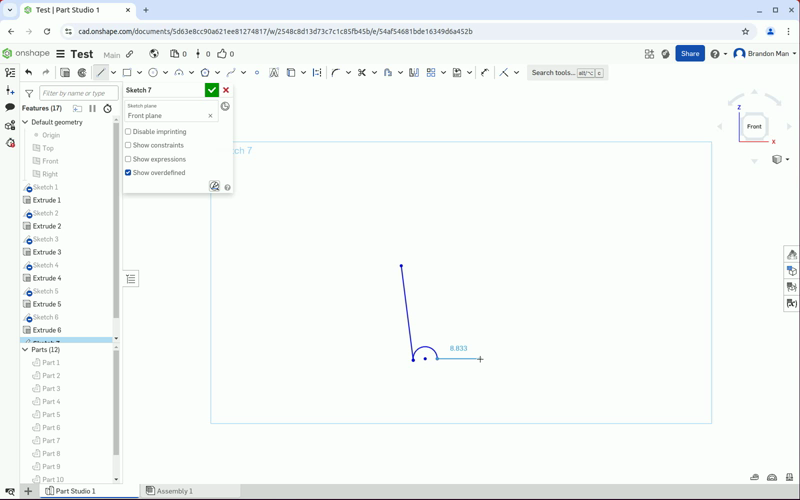
click(480, 358)
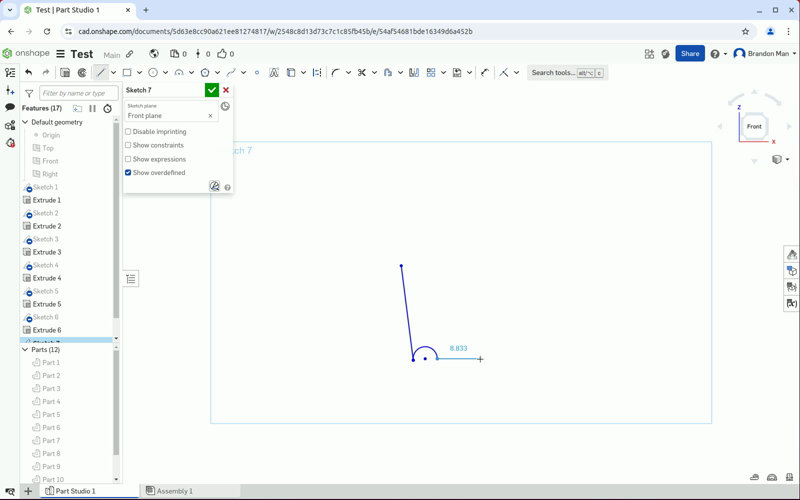
key_up(shift)
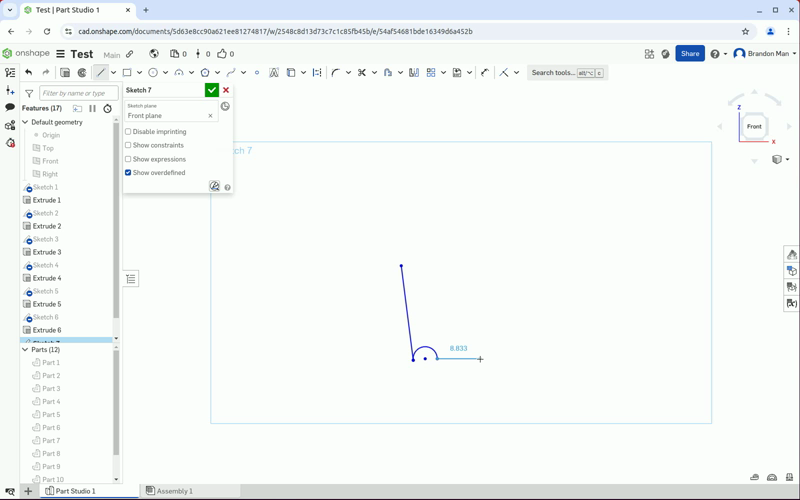
key(esc)
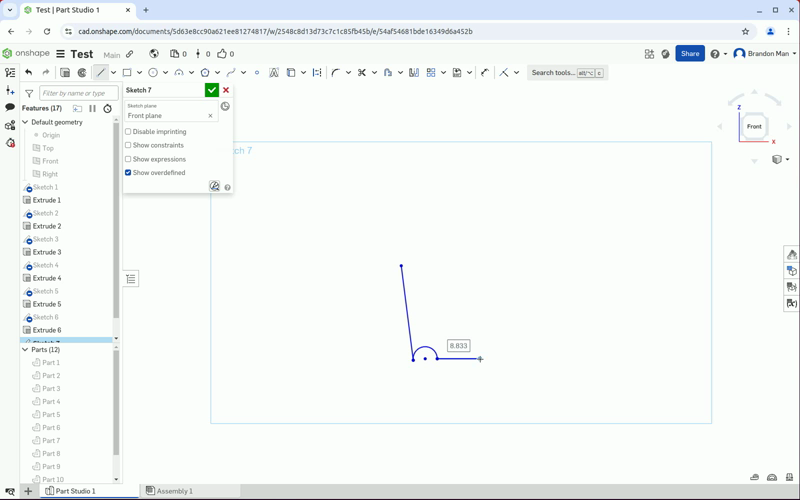
key(a)
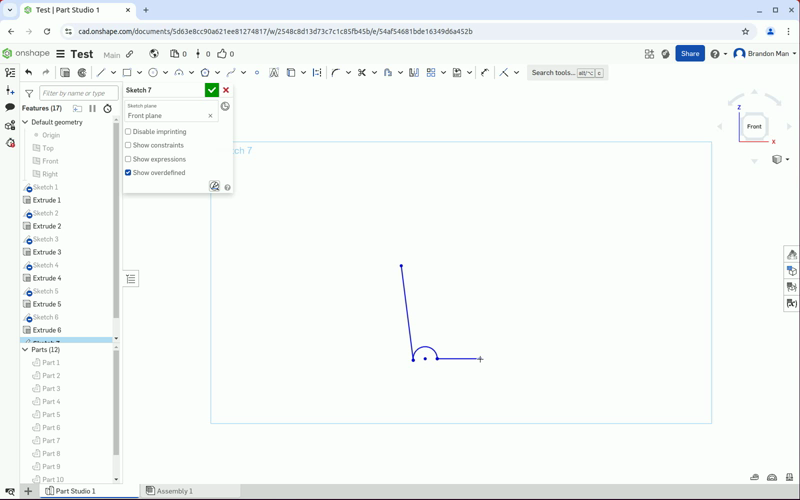
mouse_move(480, 358)
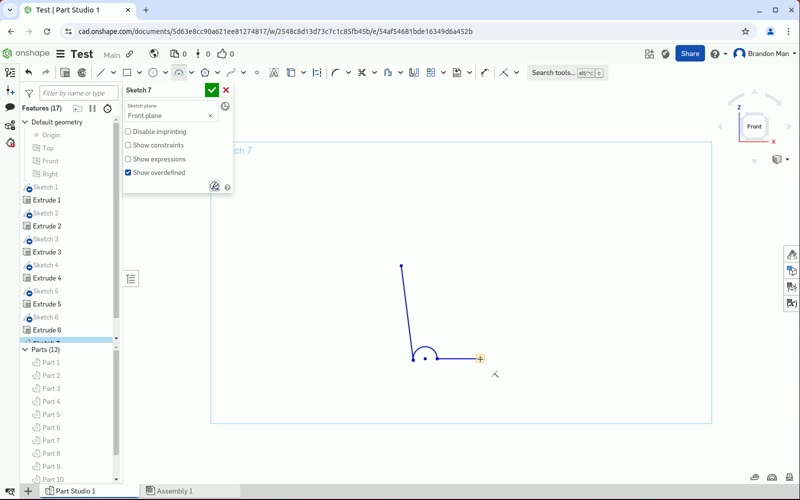
click(480, 358)
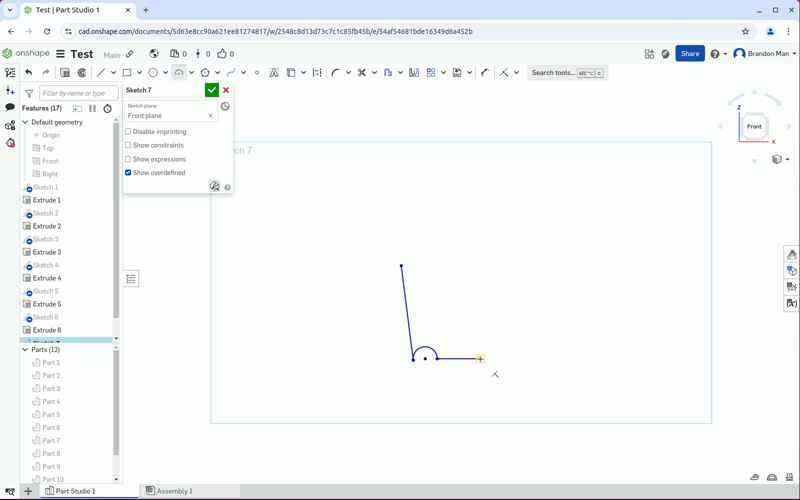
key_down(shift)
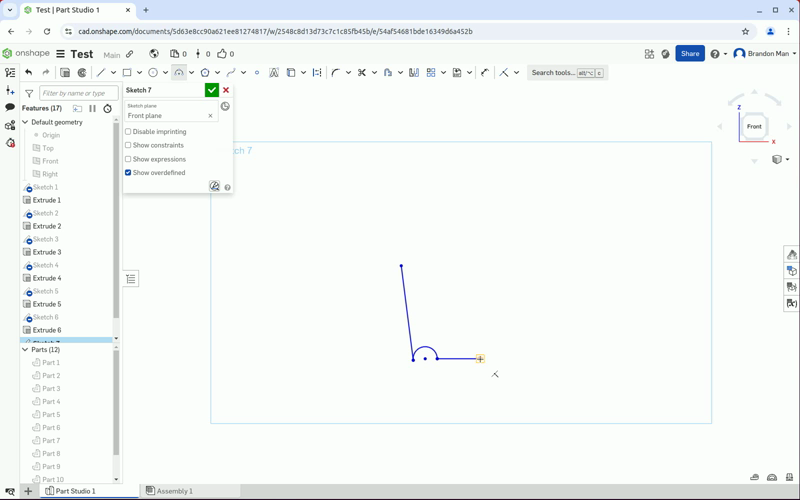
mouse_move(492, 346)
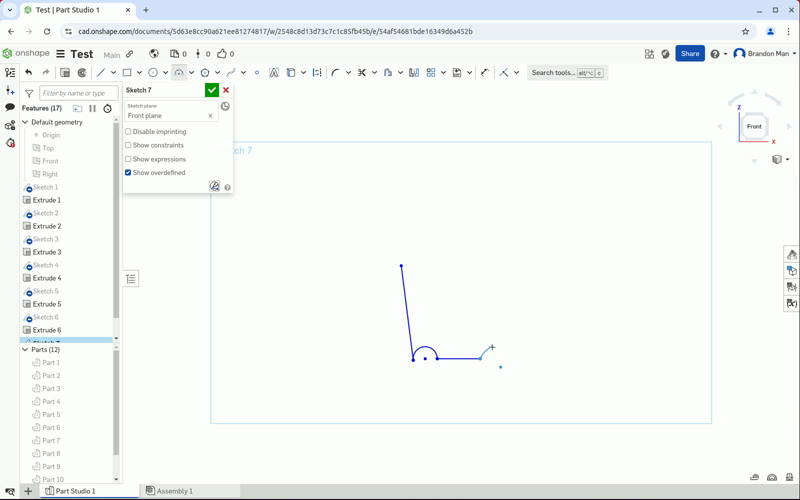
click(492, 346)
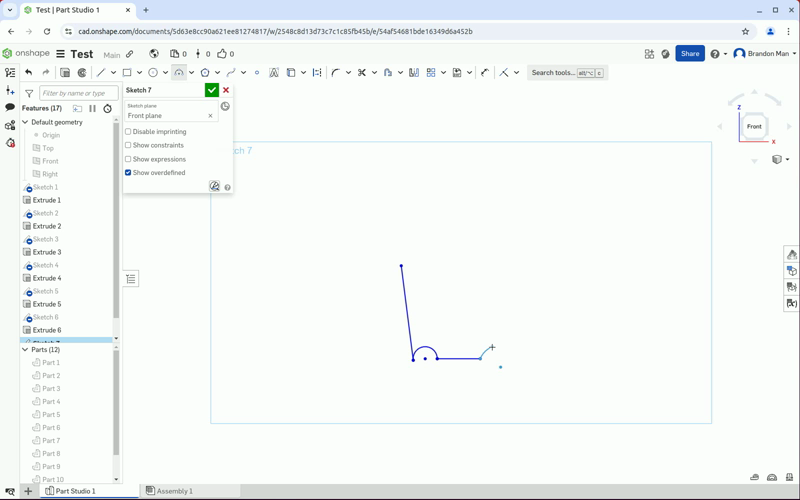
mouse_move(483, 349)
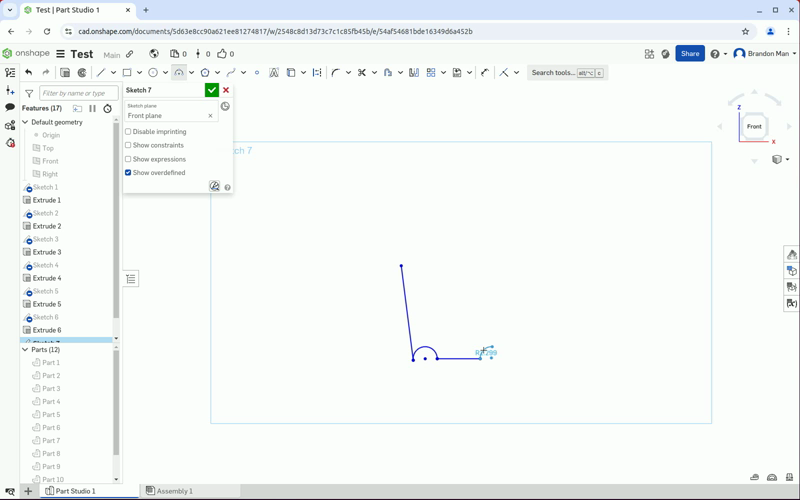
click(483, 349)
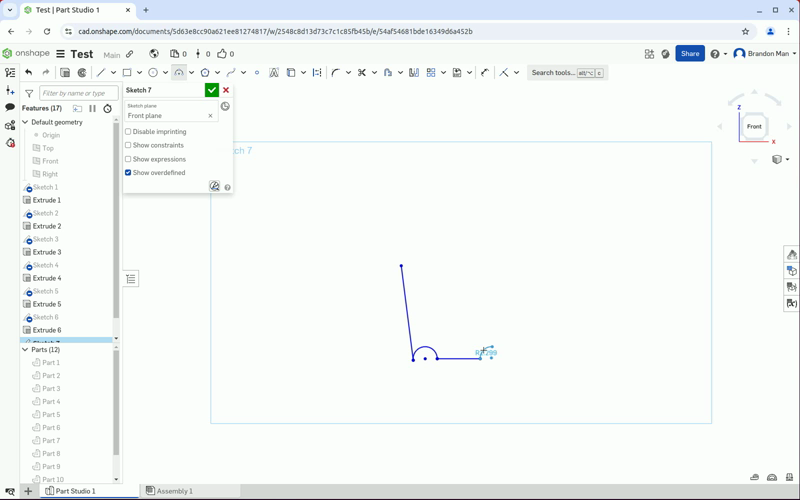
key_up(shift)
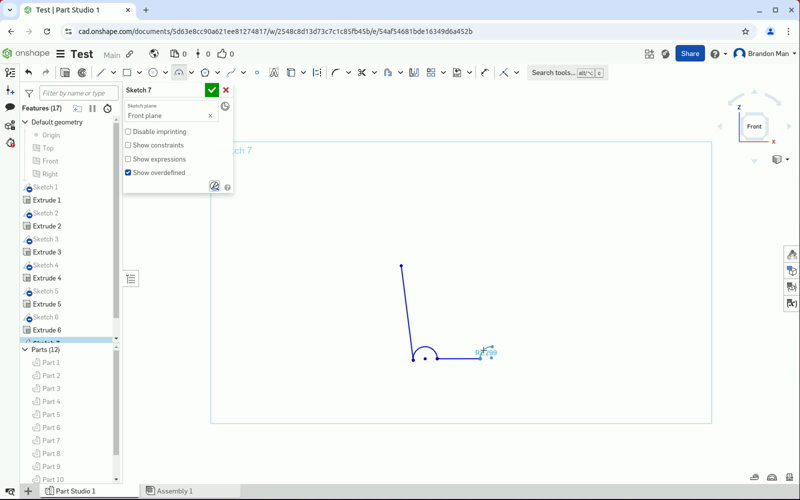
key(esc)
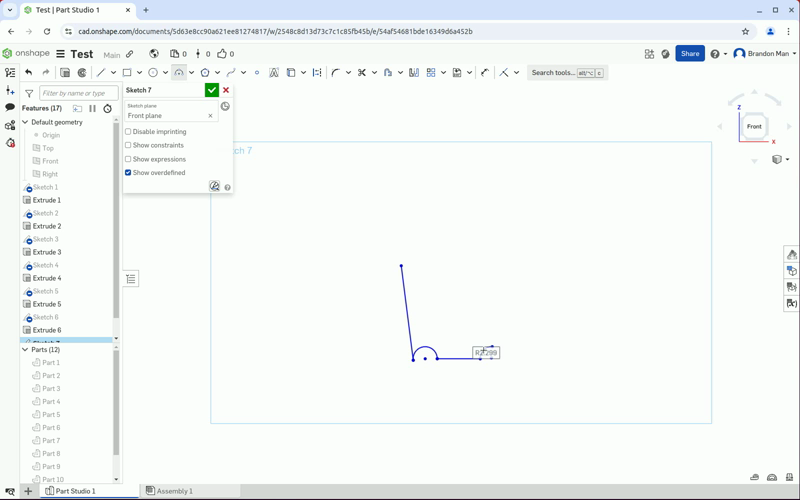
key(l)
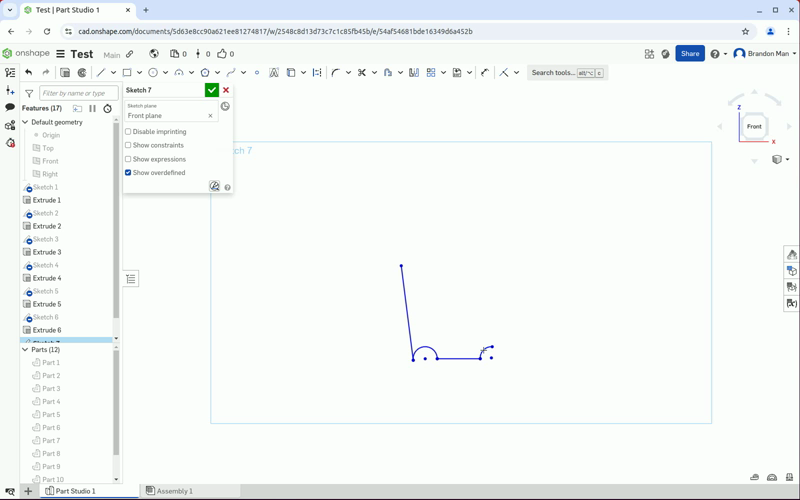
mouse_move(492, 346)
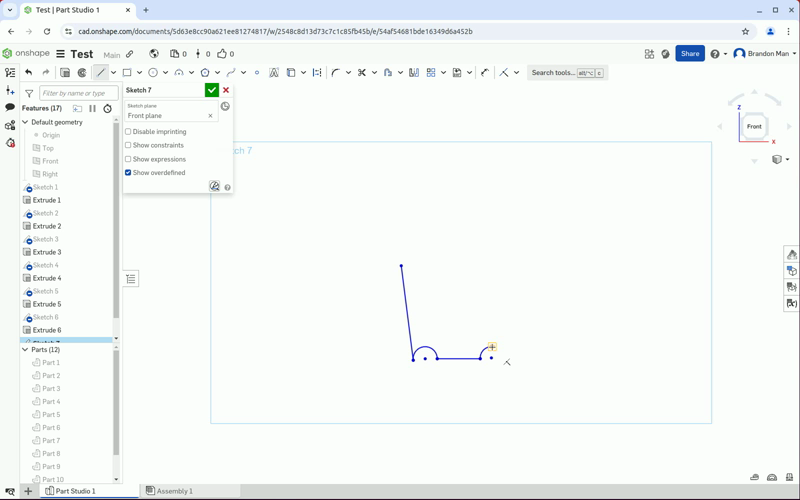
click(492, 346)
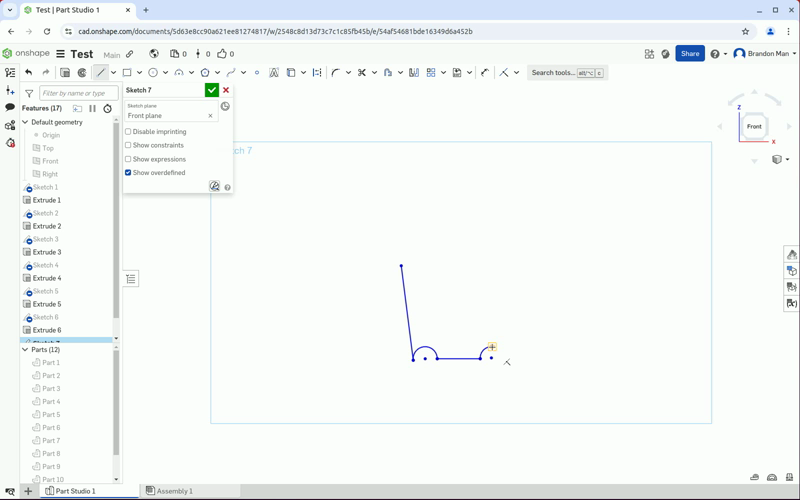
key_down(shift)
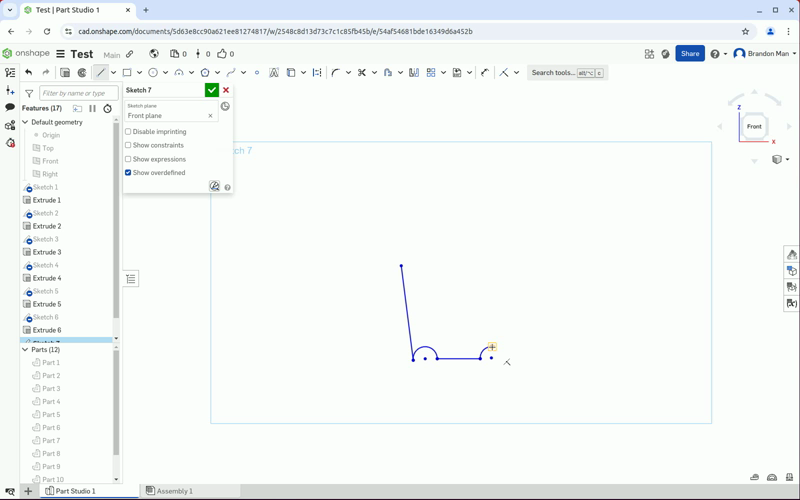
mouse_move(522, 346)
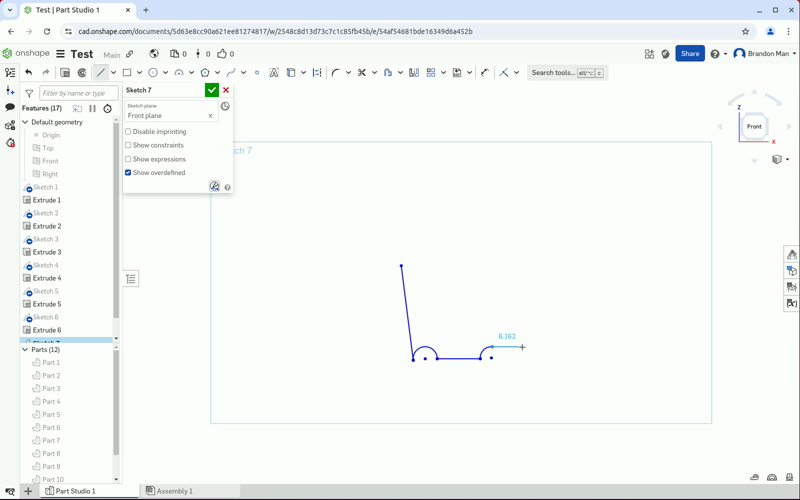
mouse_move(452, 346)
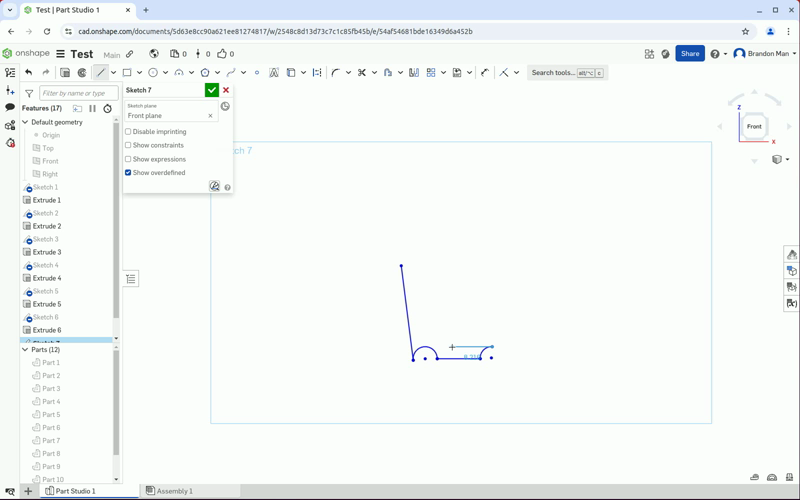
click(452, 346)
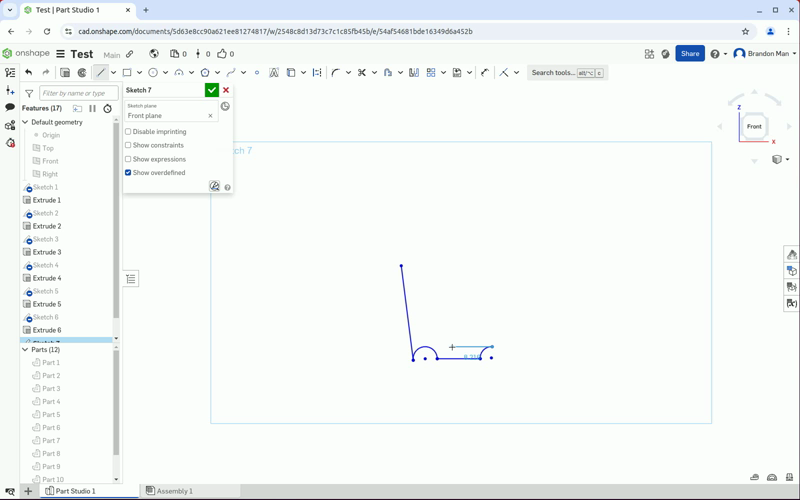
key_up(shift)
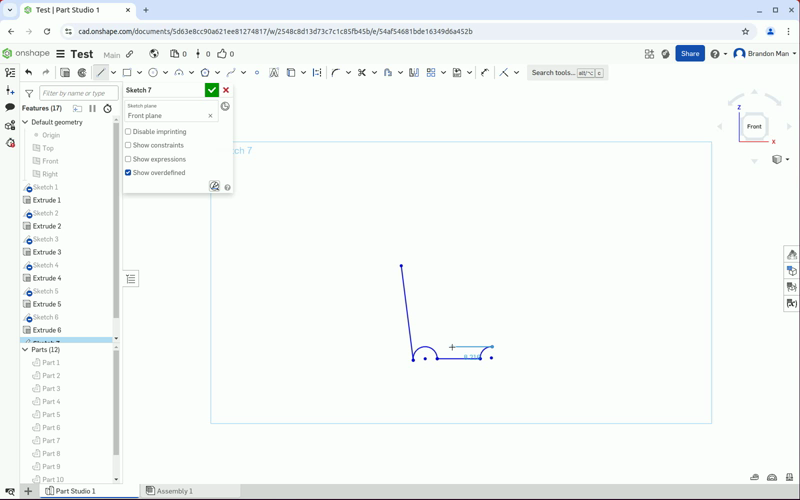
key(esc)
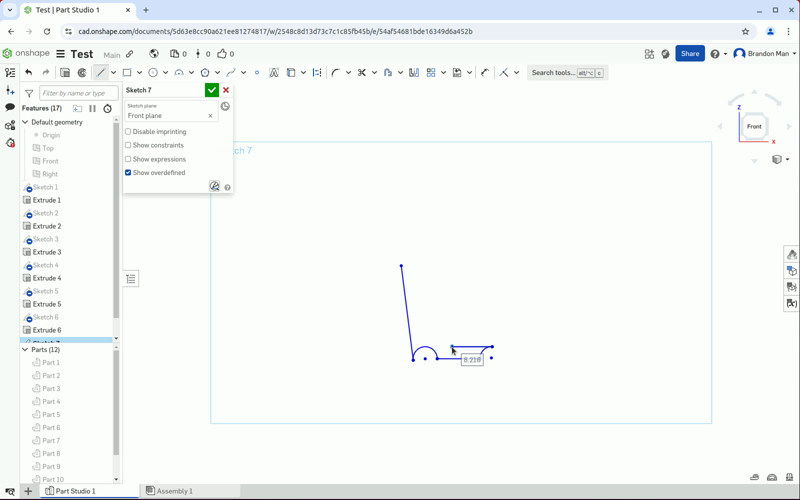
key(a)
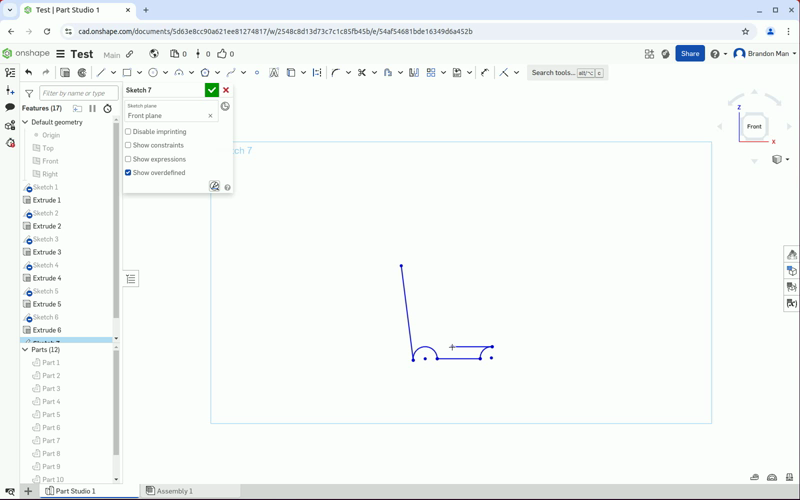
mouse_move(452, 346)
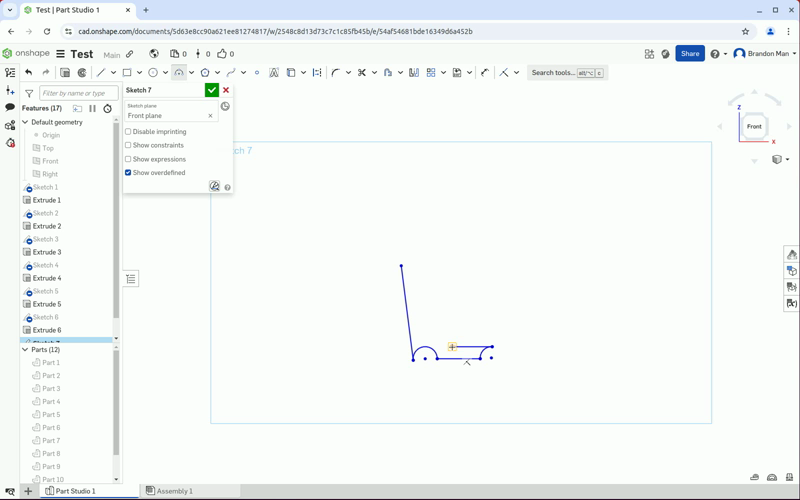
click(452, 346)
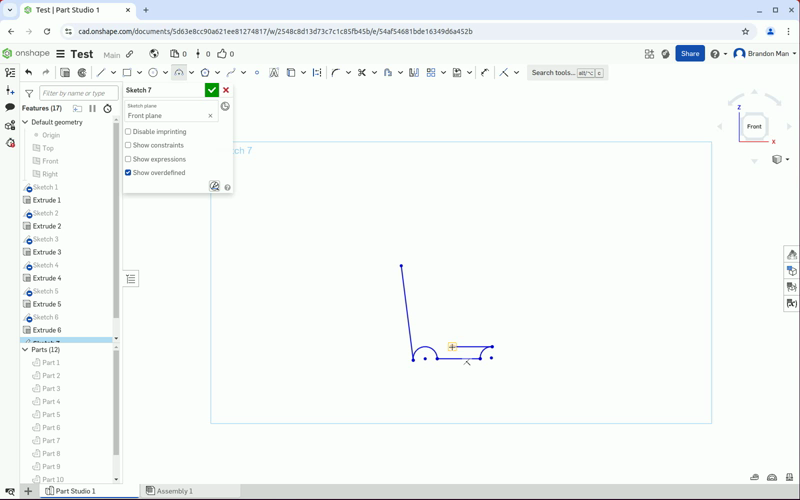
key_down(shift)
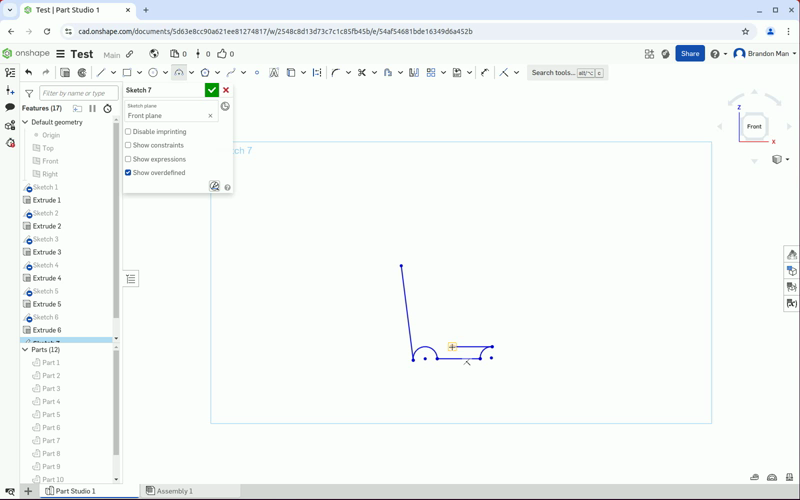
mouse_move(440, 333)
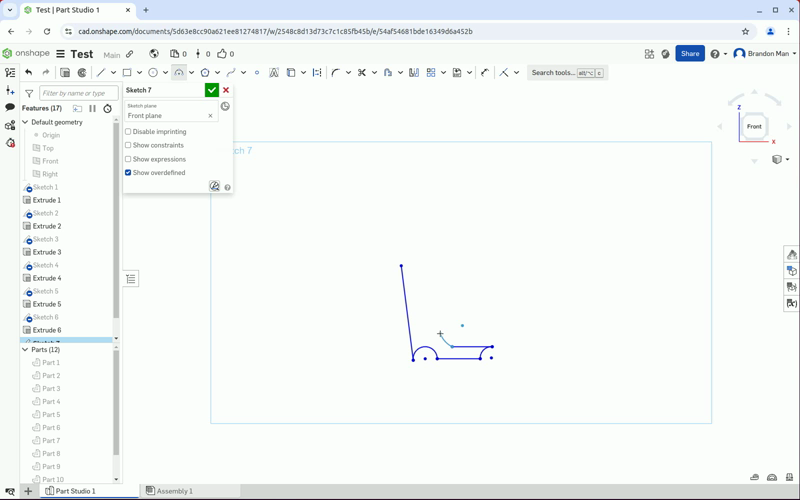
click(440, 333)
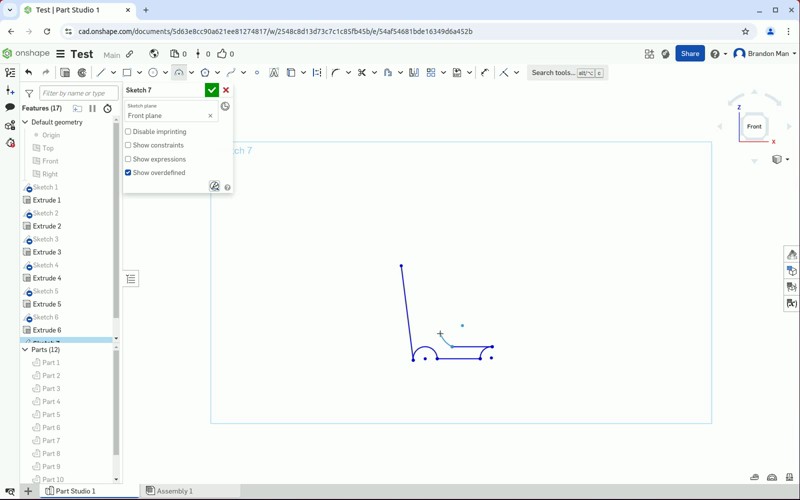
mouse_move(443, 342)
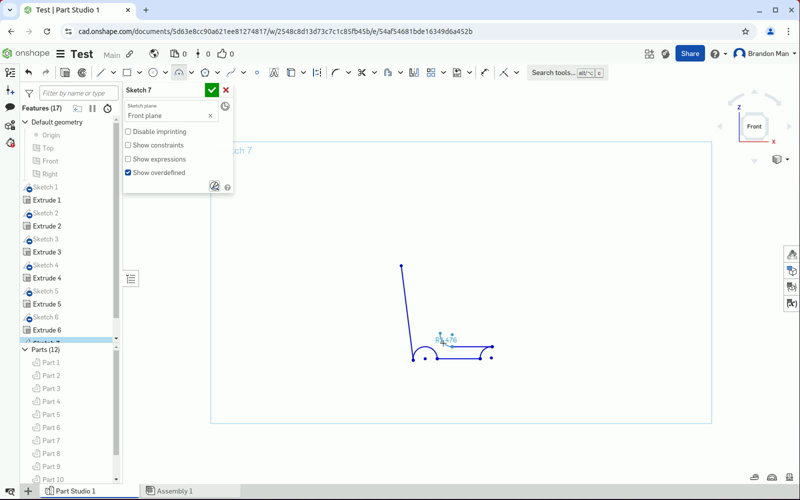
click(443, 342)
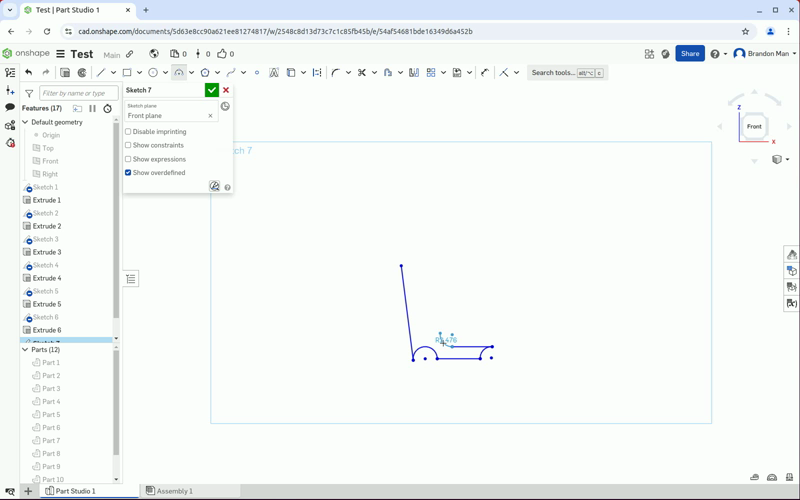
key_up(shift)
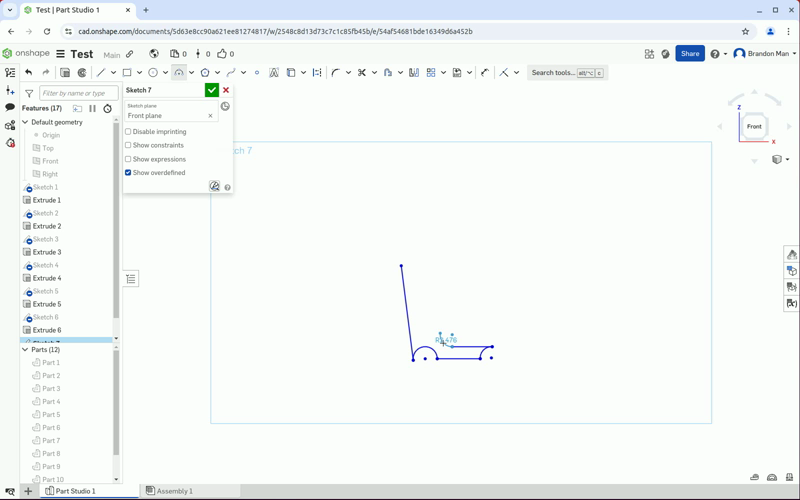
key(esc)
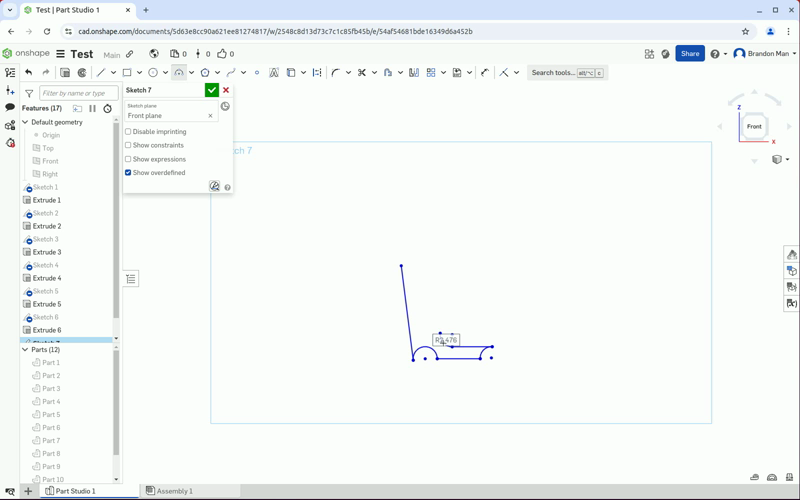
key(l)
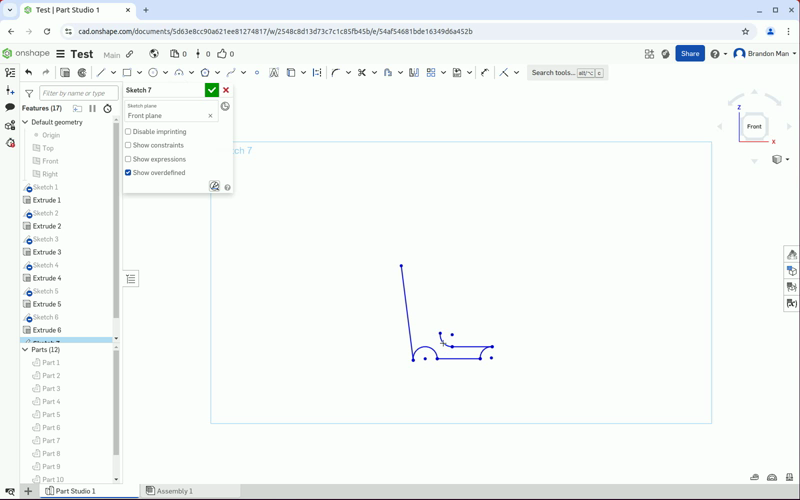
mouse_move(440, 333)
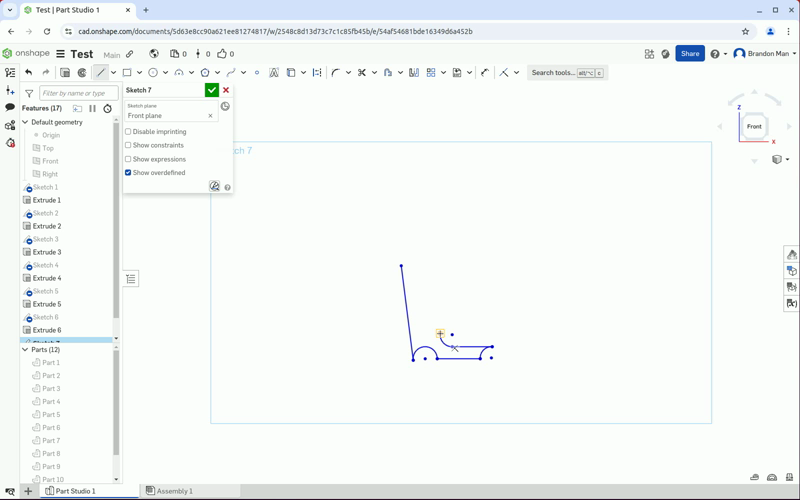
click(440, 333)
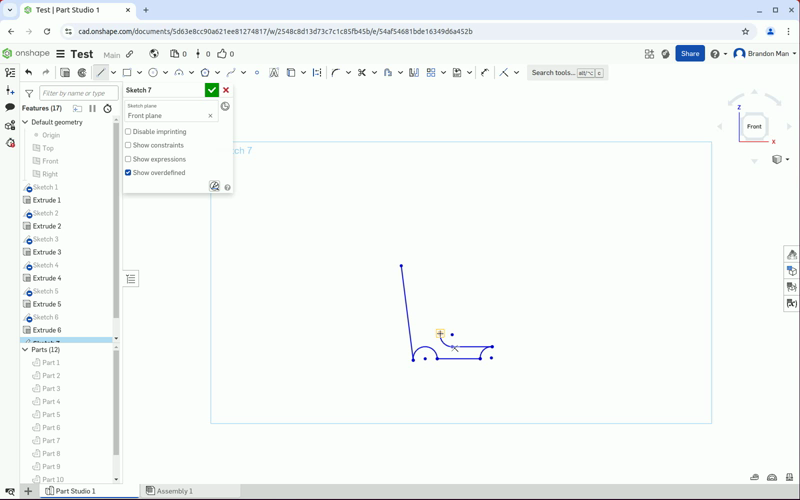
key_down(shift)
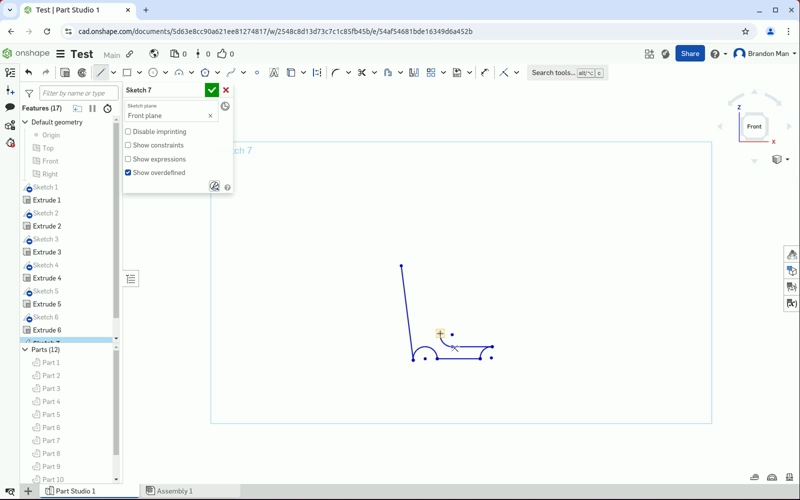
mouse_move(449, 265)
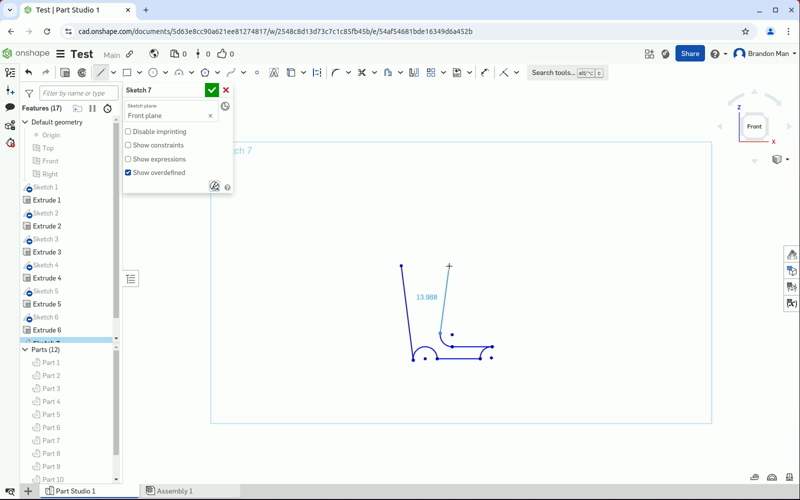
click(449, 265)
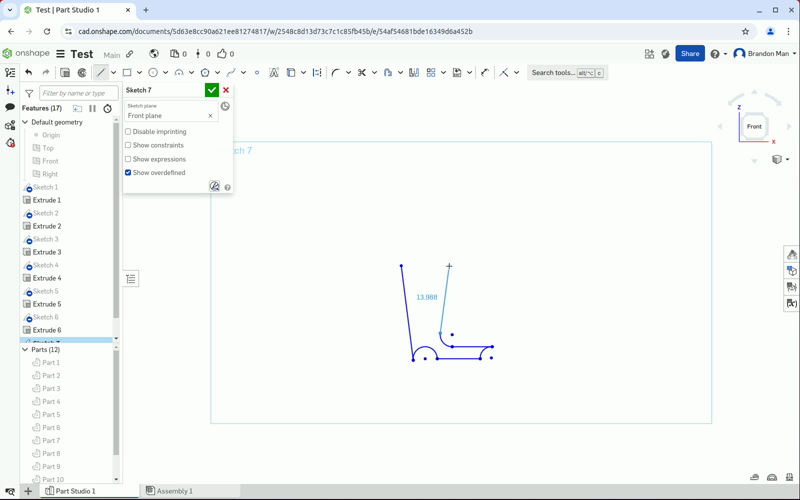
key_up(shift)
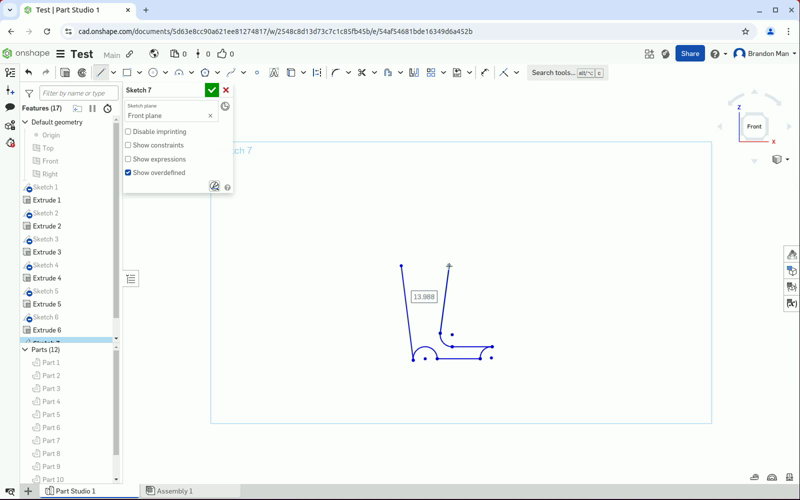
key(esc)
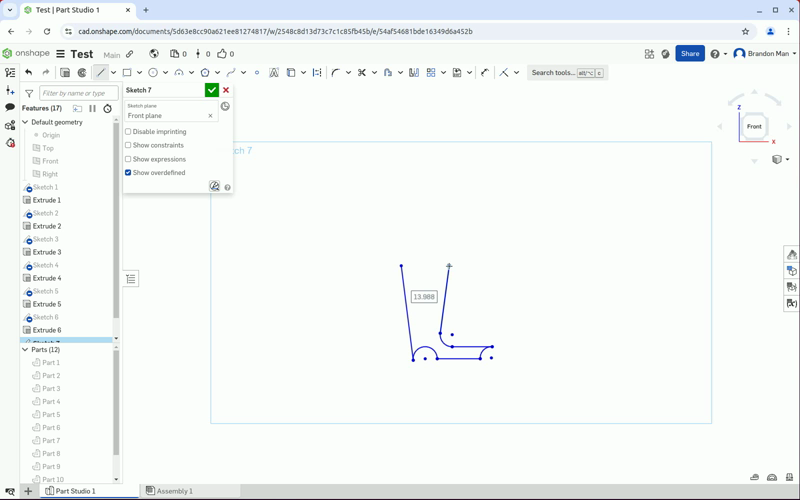
key(a)
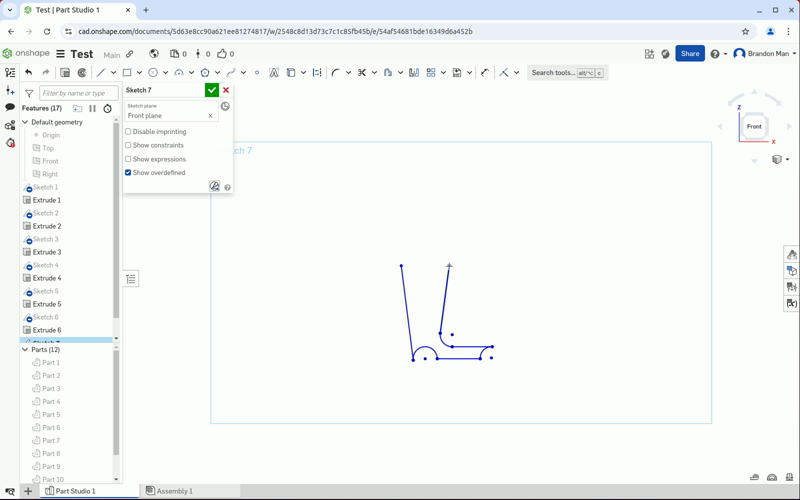
mouse_move(449, 265)
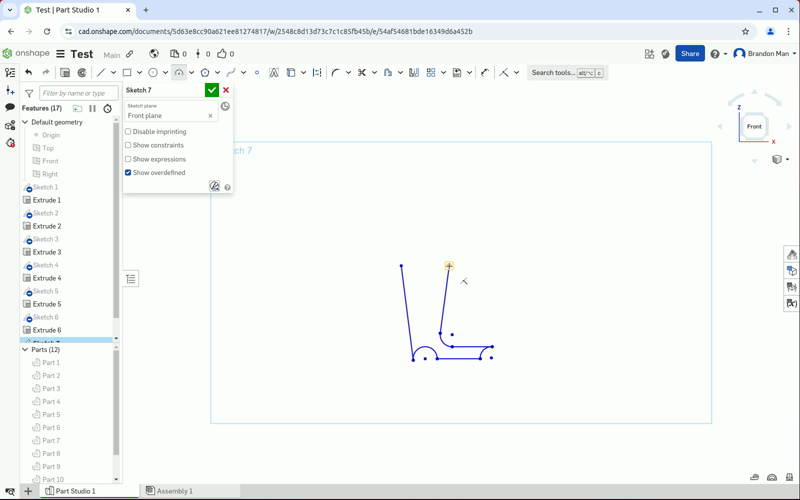
click(449, 265)
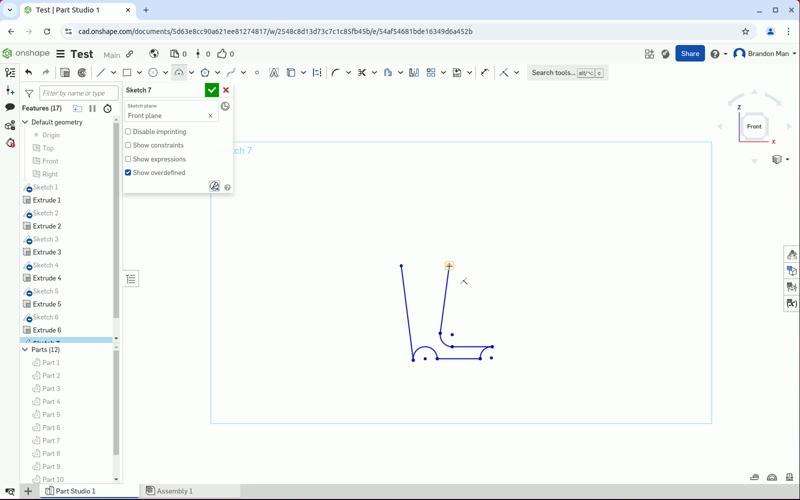
mouse_move(401, 265)
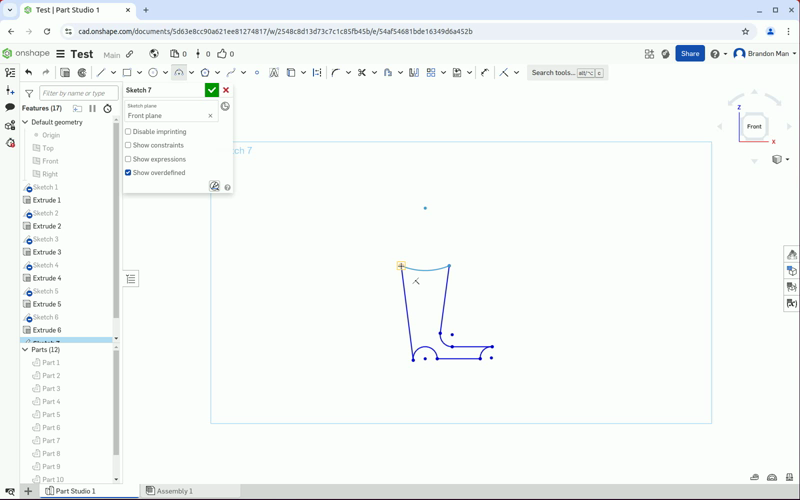
click(401, 265)
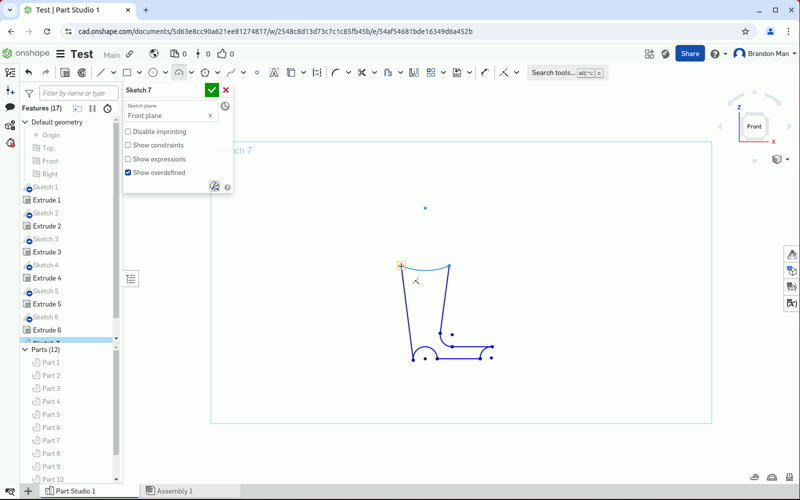
key_down(shift)
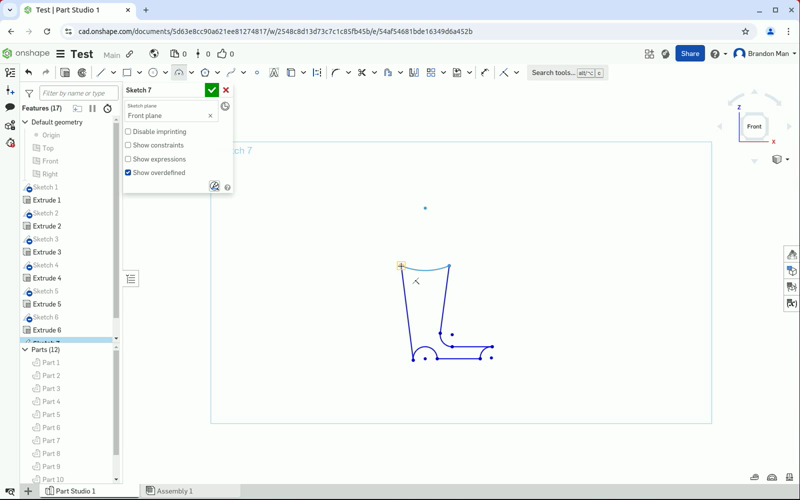
mouse_move(425, 286)
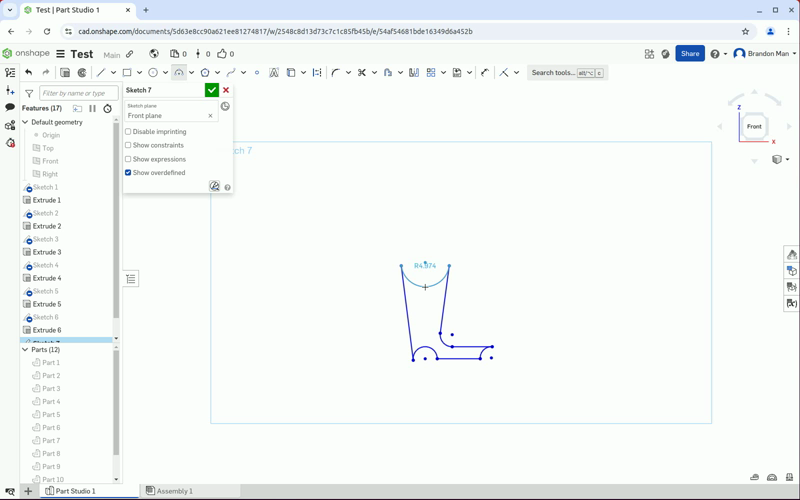
click(425, 286)
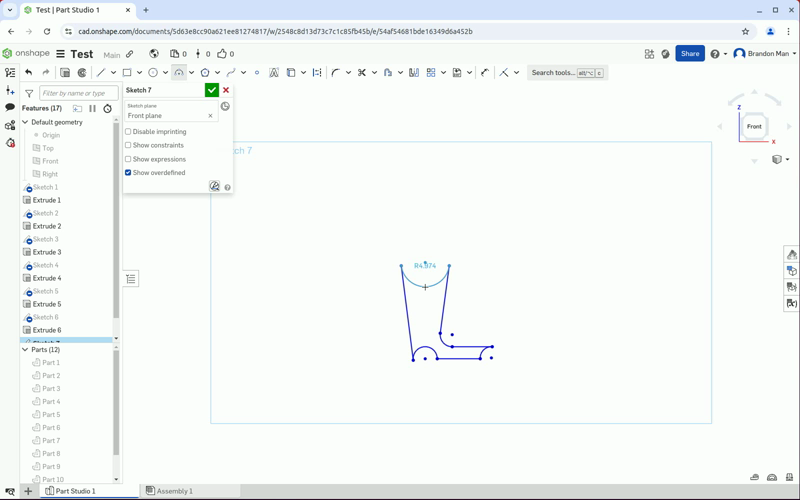
key_up(shift)
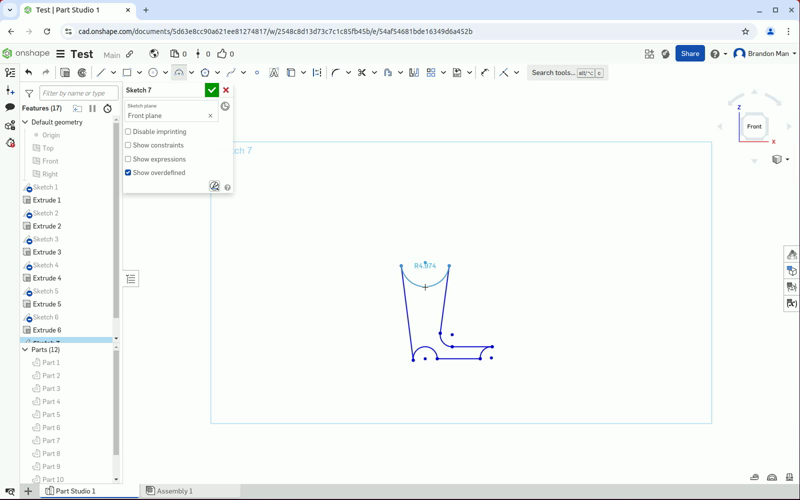
key(esc)
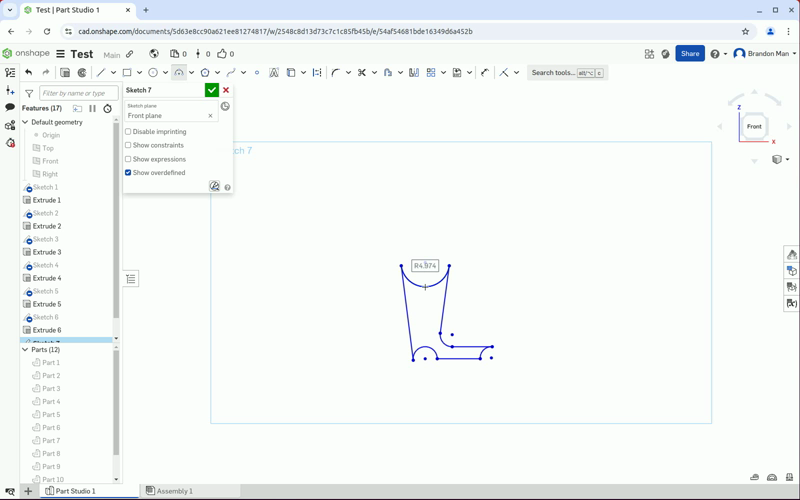
mouse_move(423, 305)
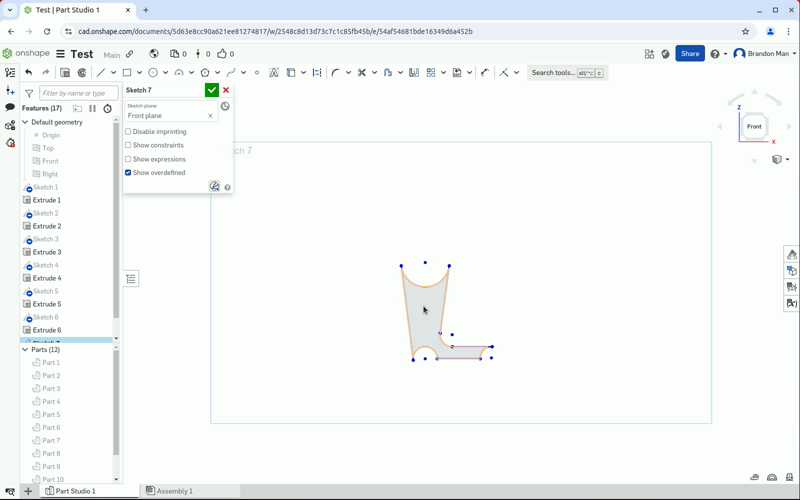
click(423, 305)
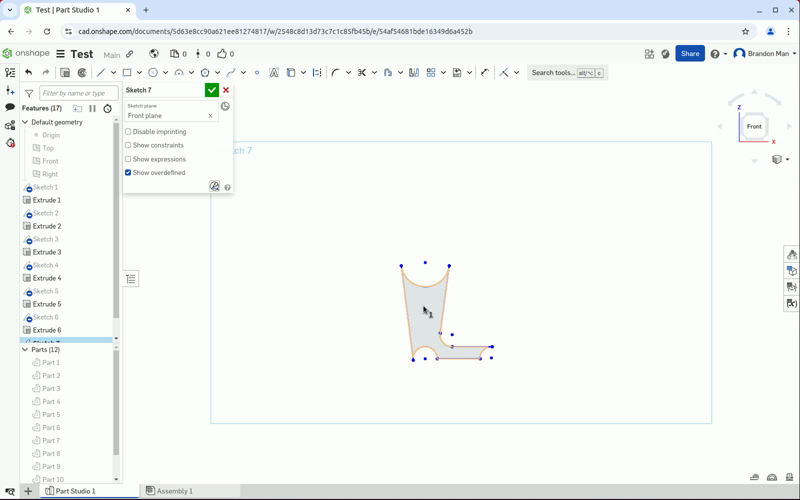
mouse_move(69, 352)
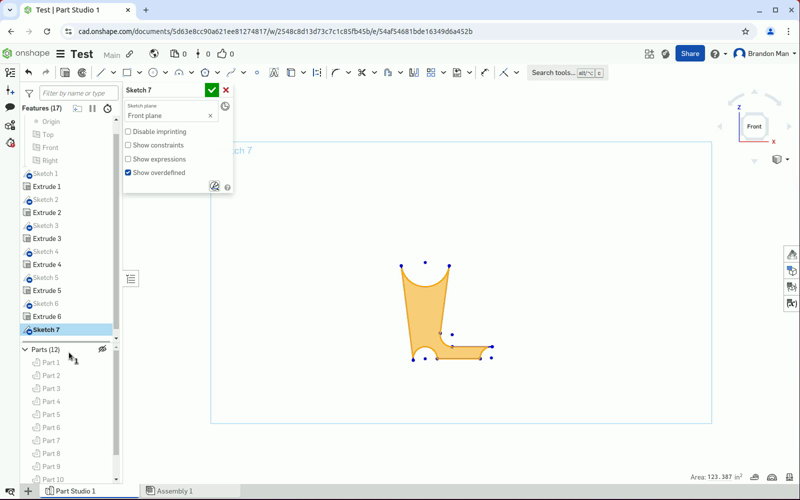
key(shift+y)
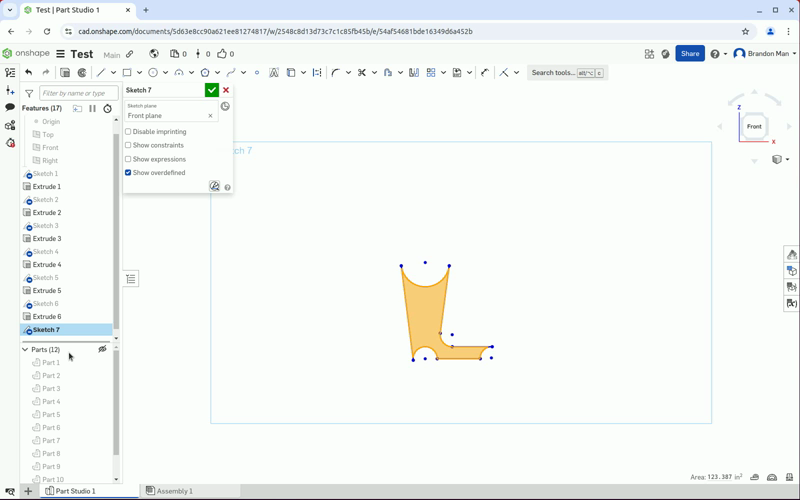
key(shift+e)
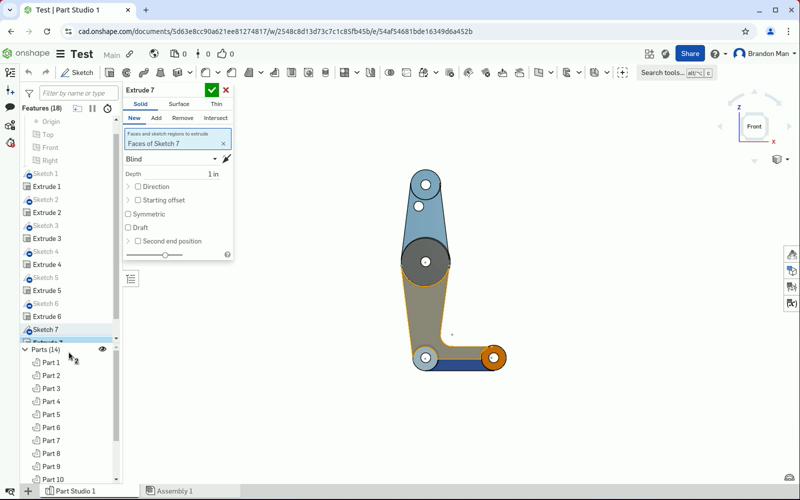
mouse_move(143, 106)
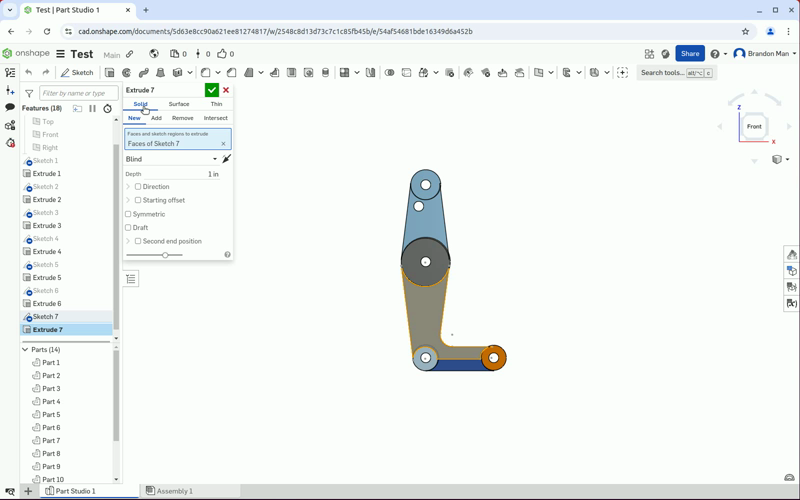
click(143, 106)
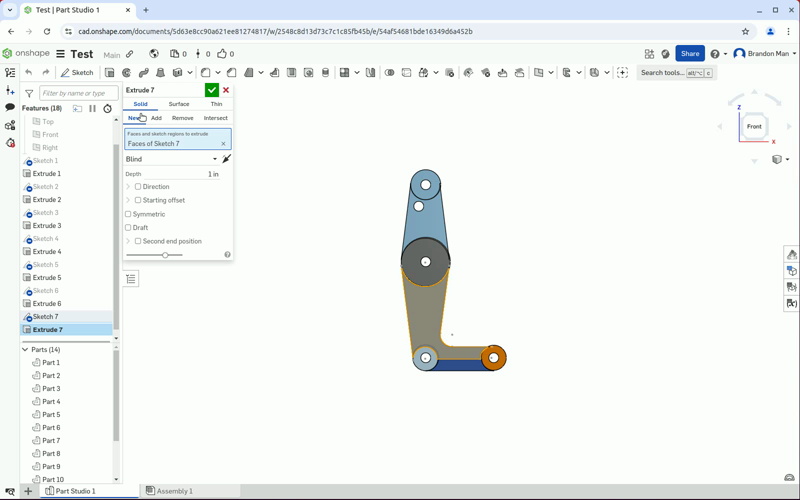
mouse_move(137, 120)
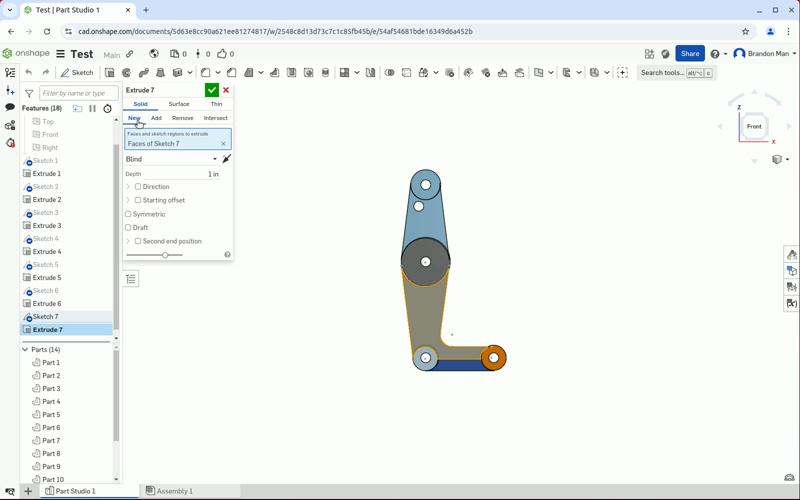
click(137, 120)
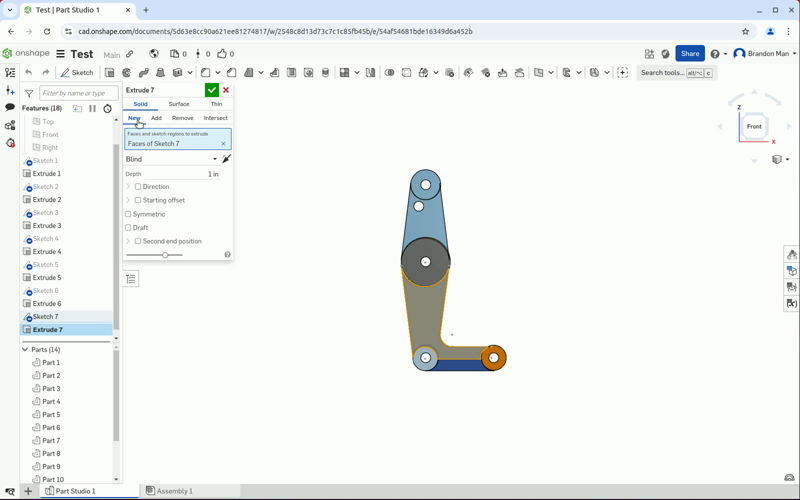
key(tab, 4)
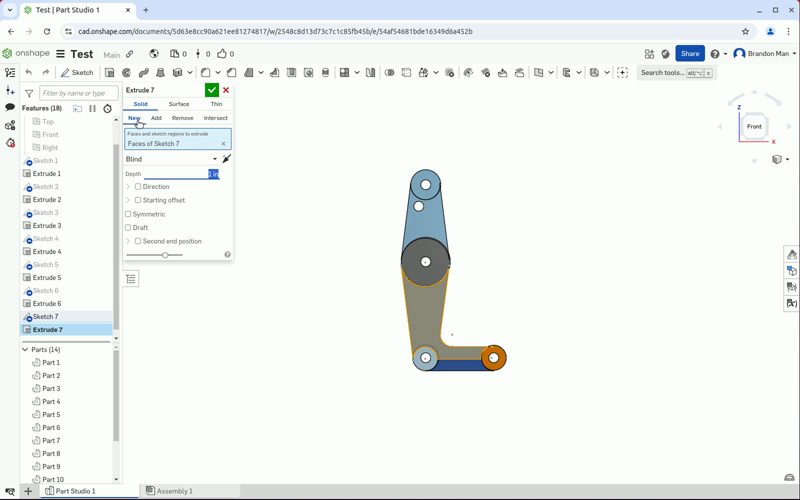
text(0.963)
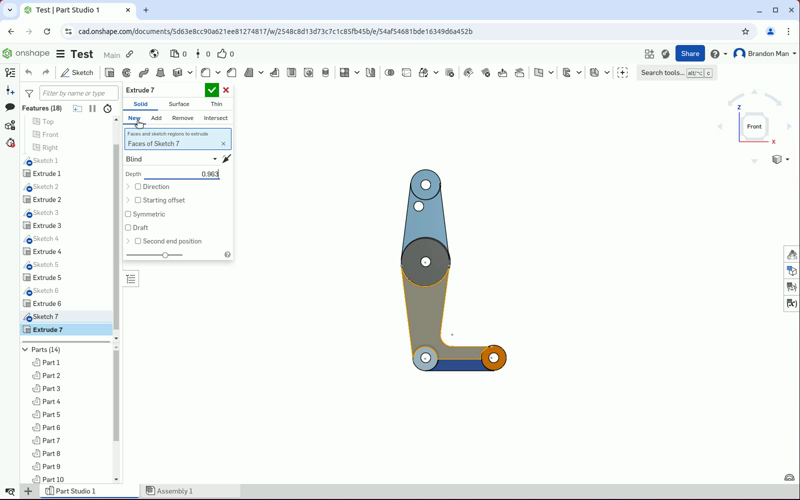
key(enter)
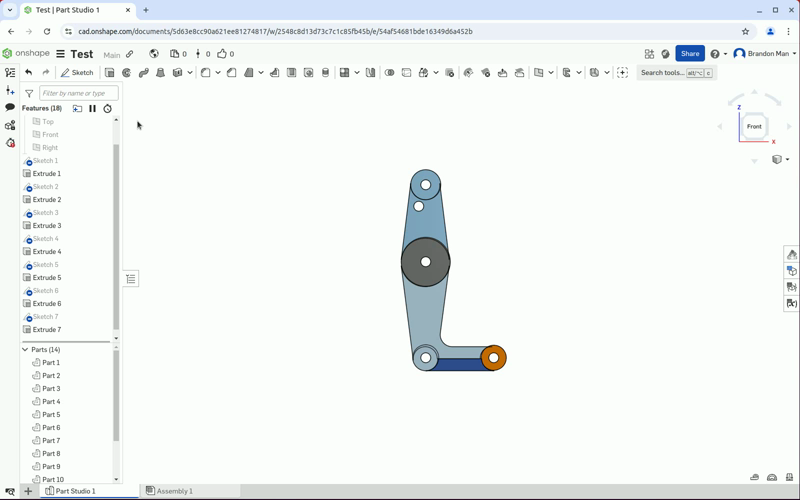
key(shift+h)
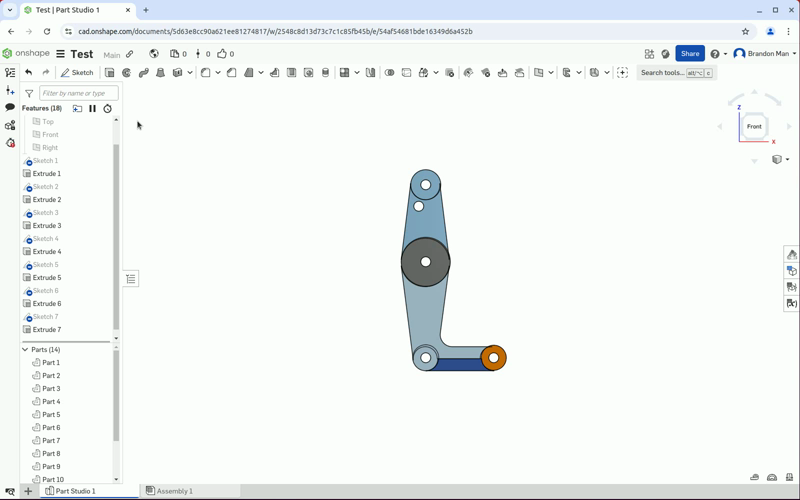
key(shift+h)
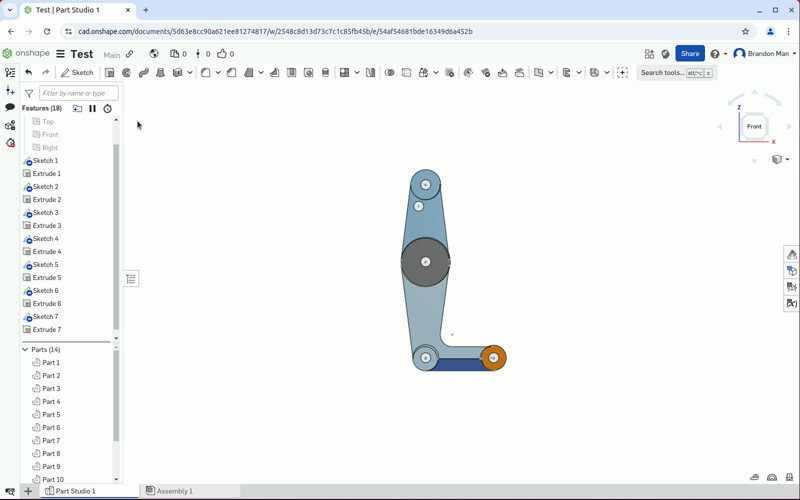
key(shift+7)
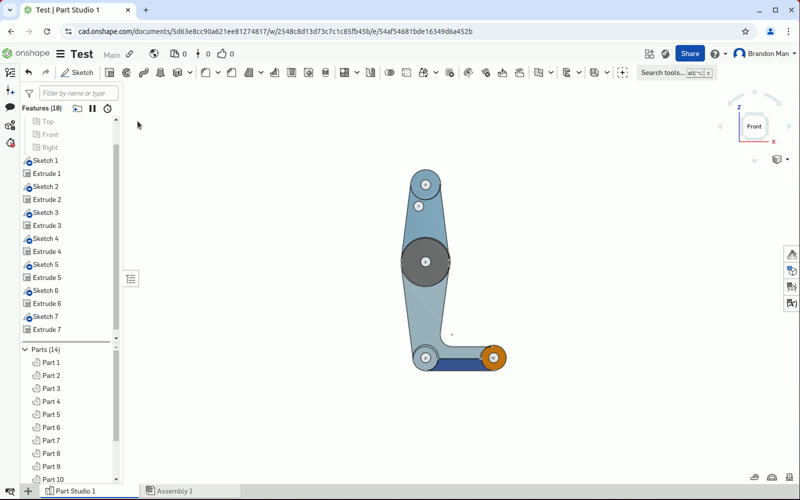
key(left, 2)
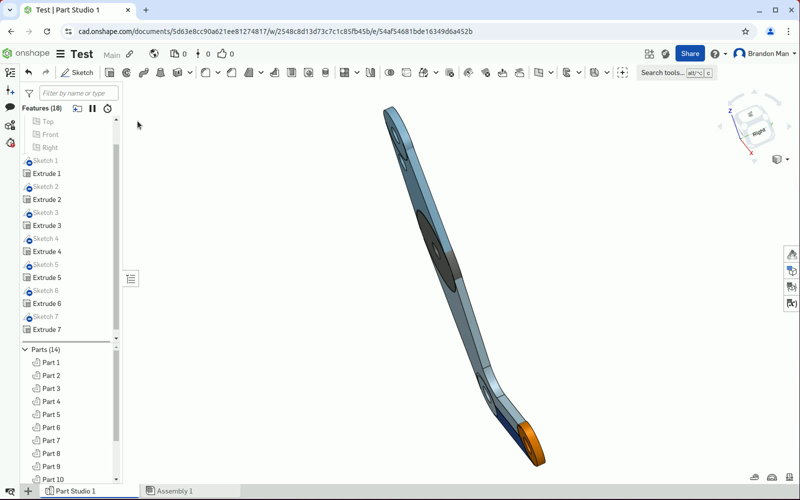
key(down, 2)
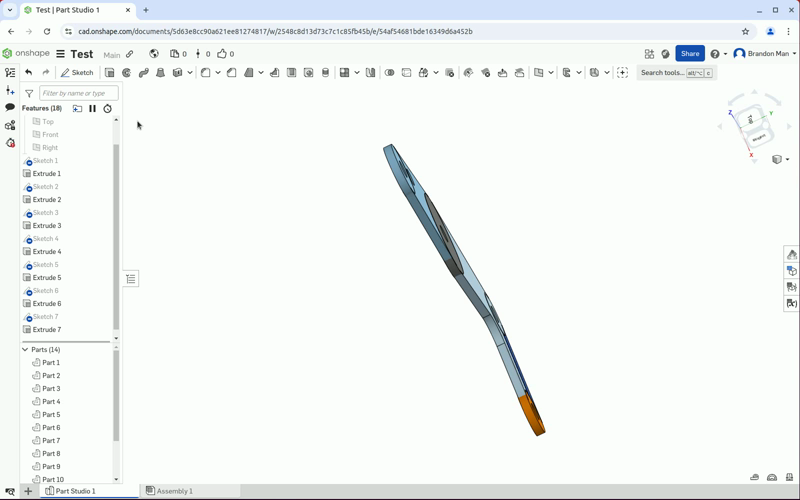
key(up, 2)
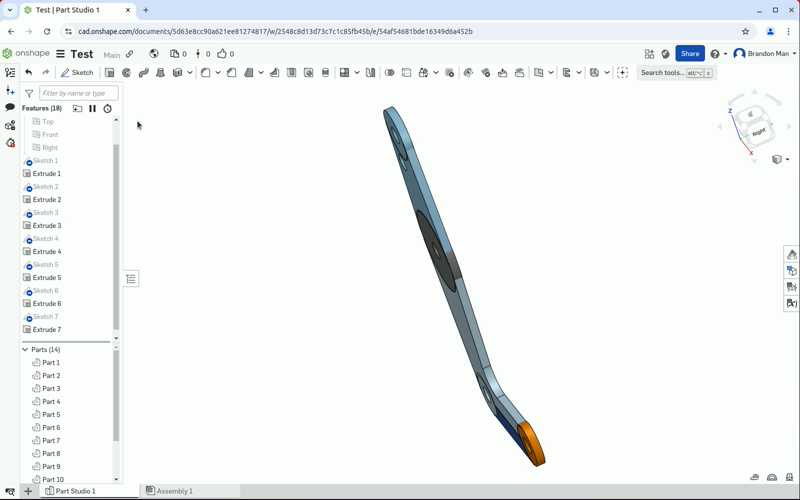
key(right, 2)
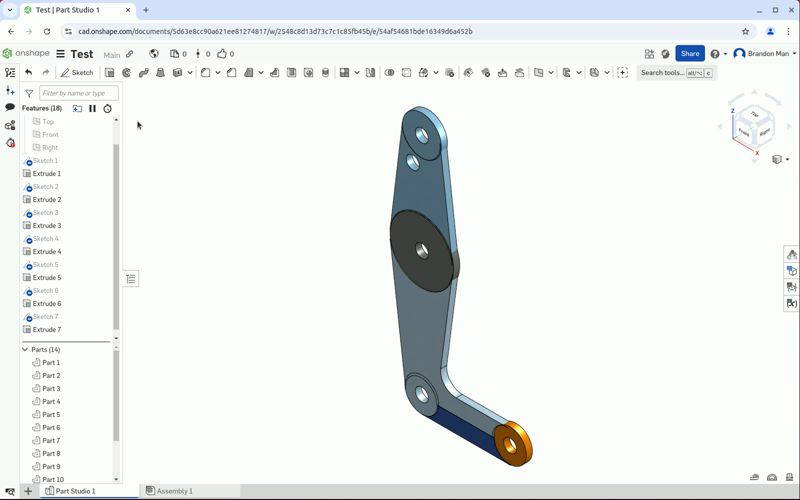
mouse_move(69, 163)
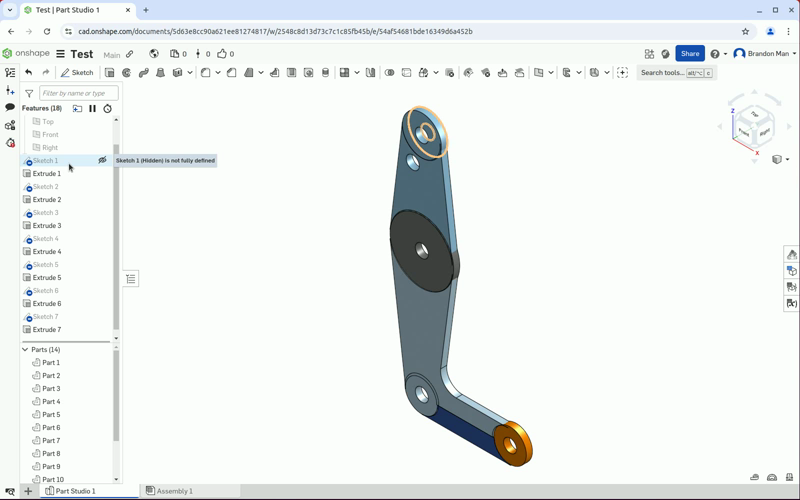
click(69, 163)